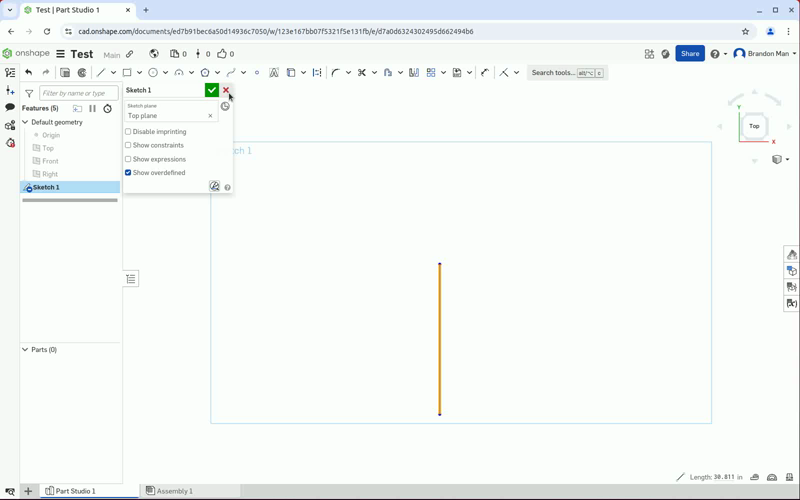
key(shift+h)
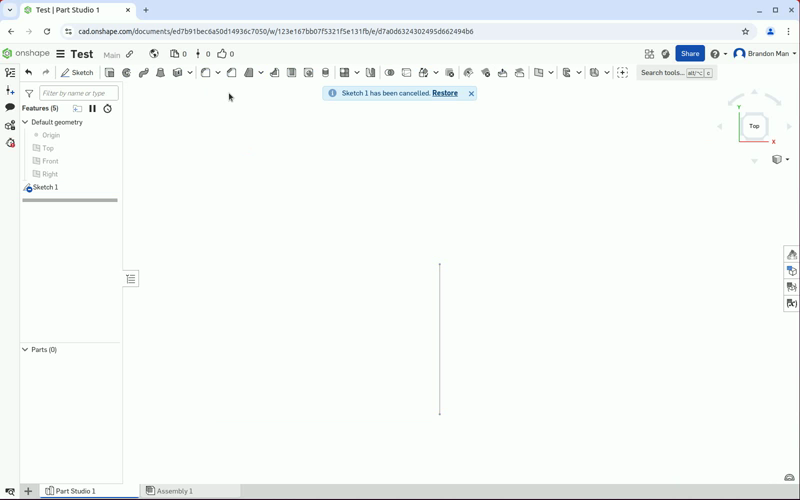
key(shift+s)
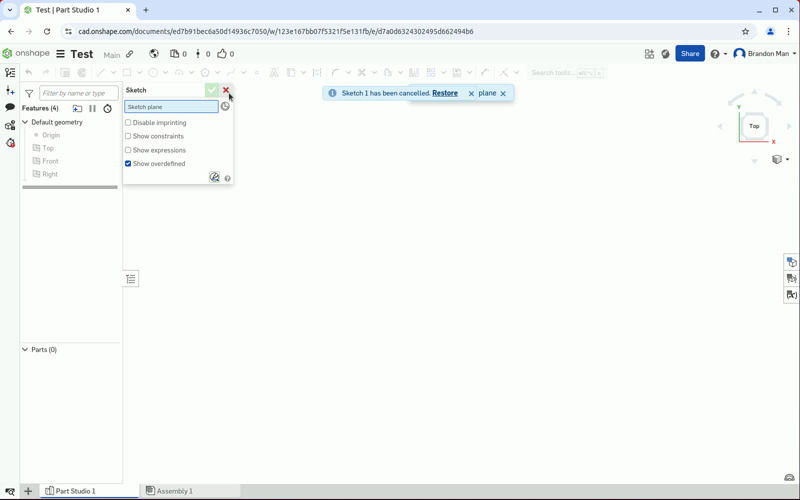
mouse_move(73, 150)
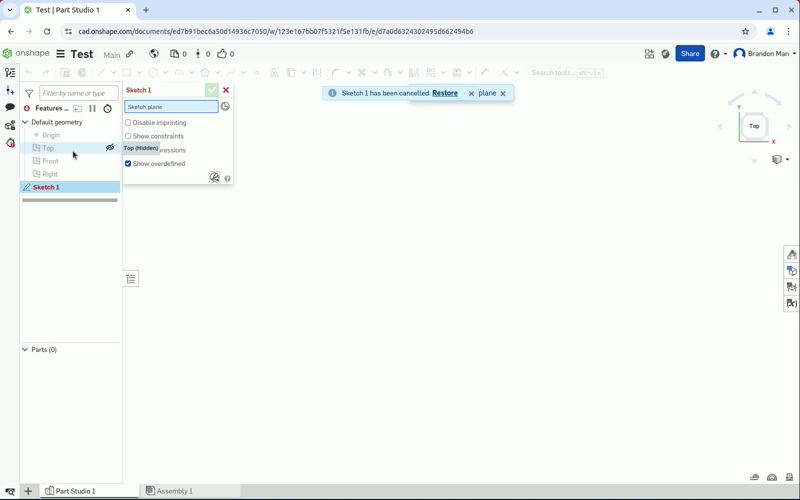
click(73, 150)
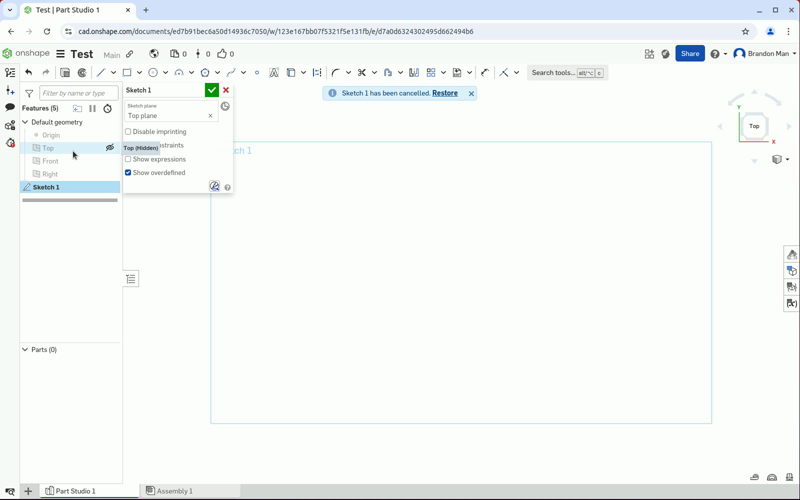
mouse_move(73, 352)
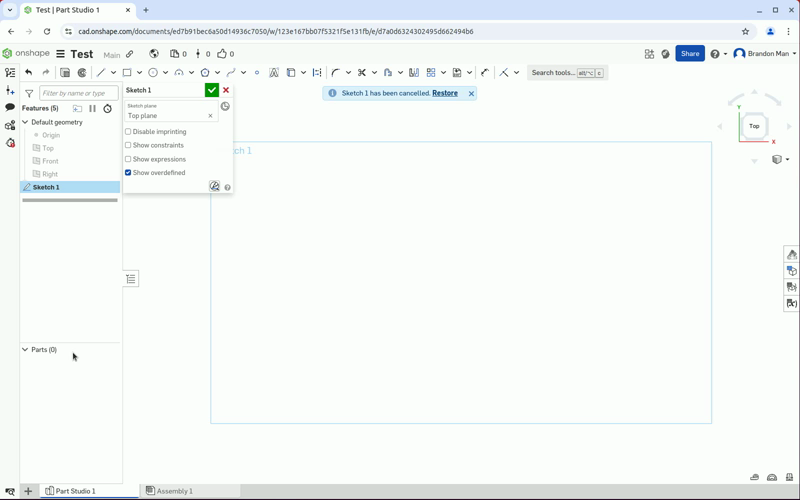
key(y)
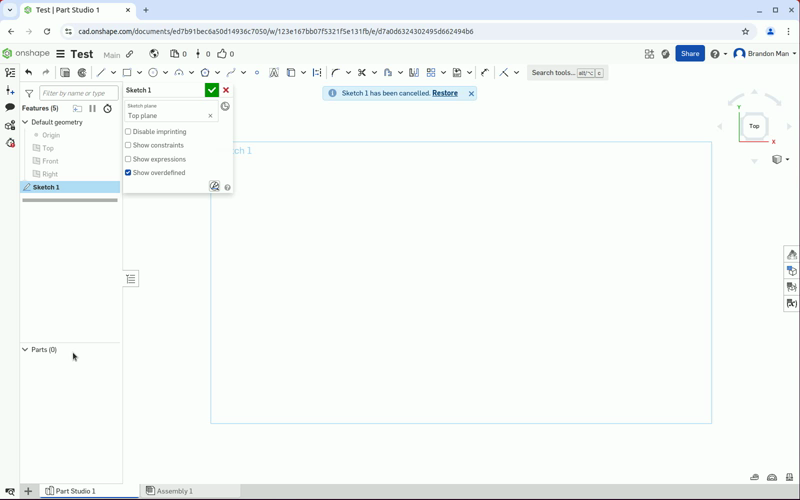
key(a)
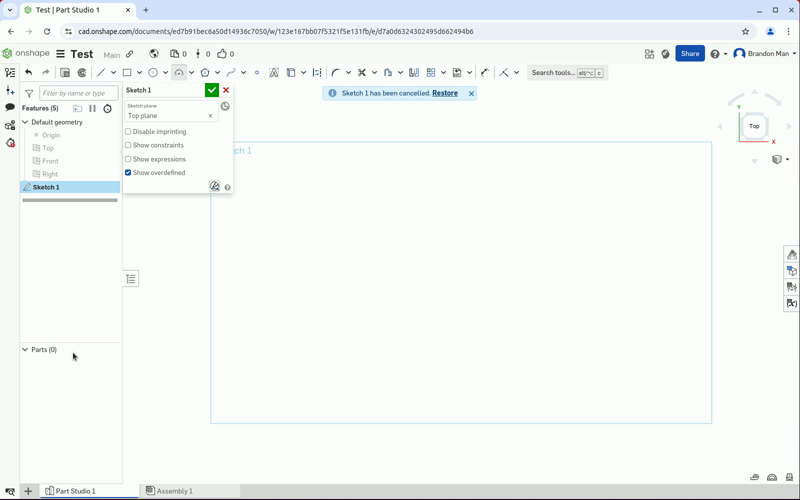
key_down(shift)
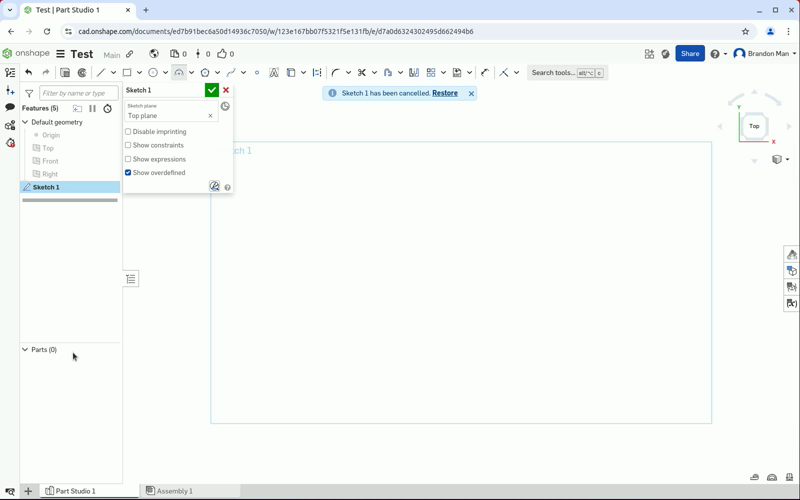
mouse_move(440, 312)
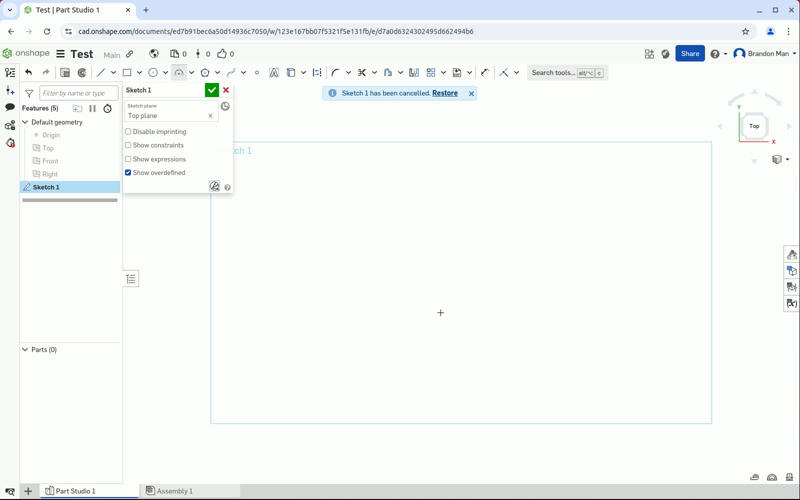
click(440, 312)
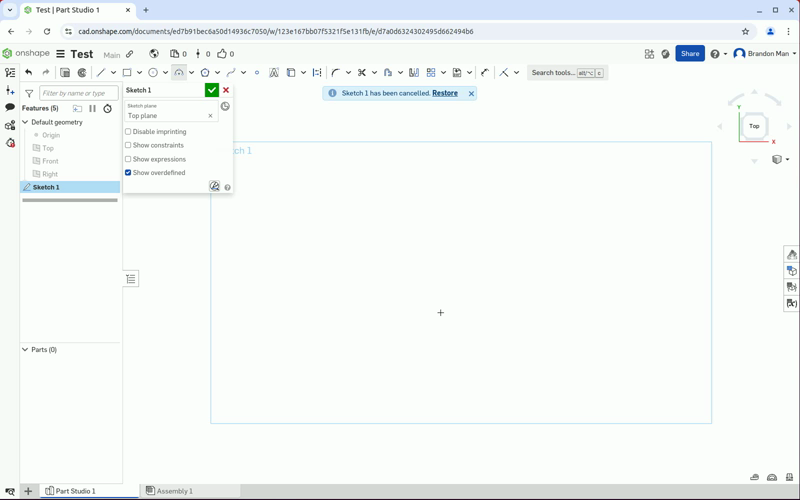
key_up(shift)
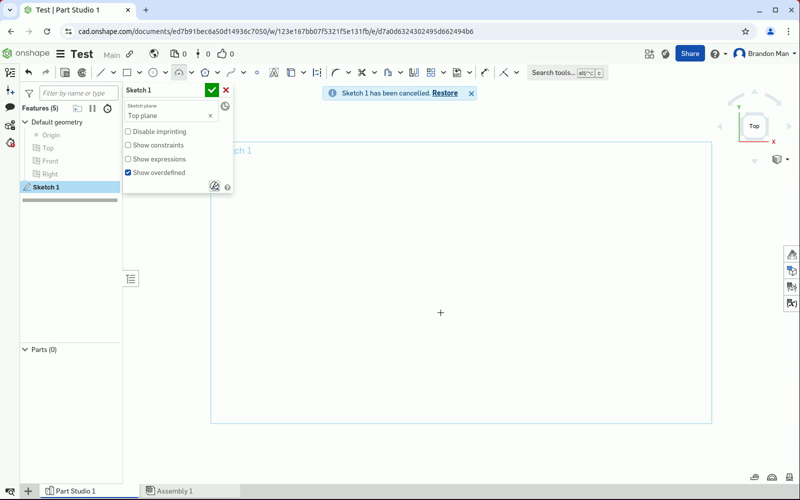
key_down(shift)
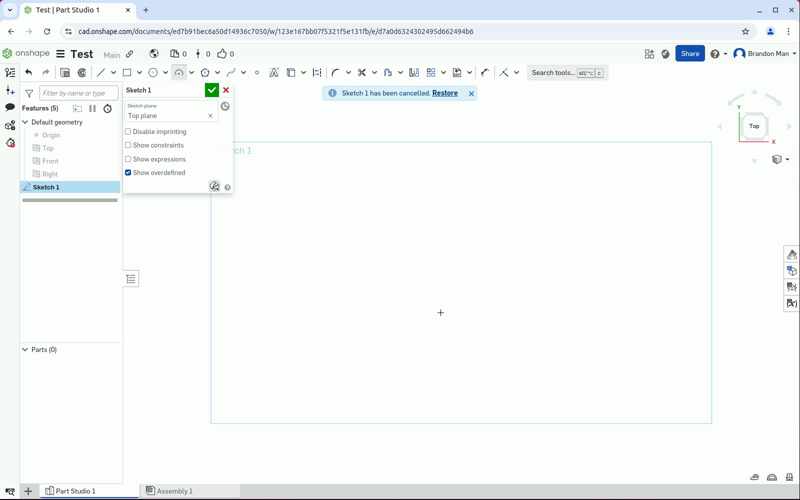
mouse_move(445, 316)
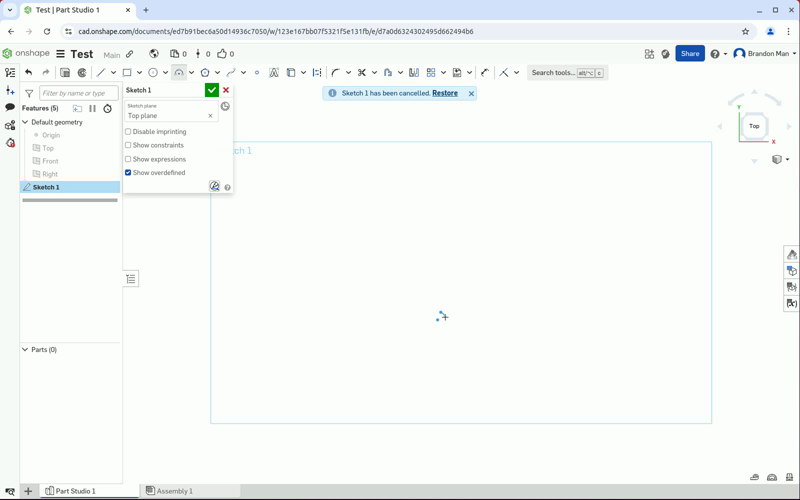
scroll(6)
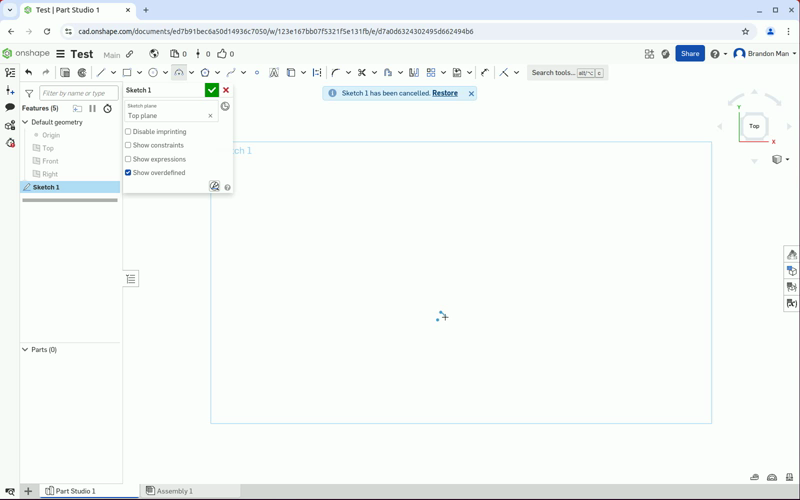
scroll(6)
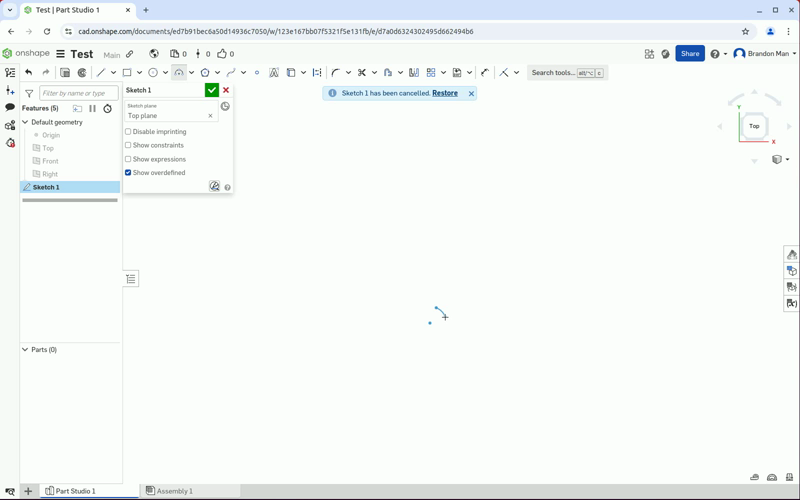
scroll(6)
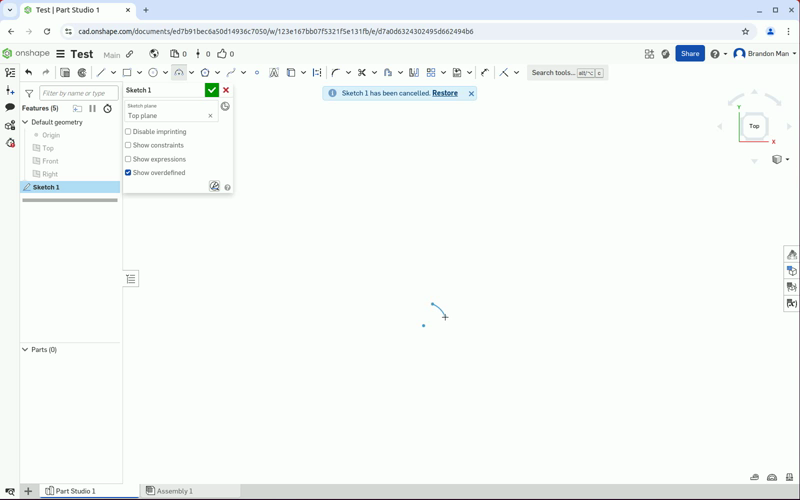
scroll(6)
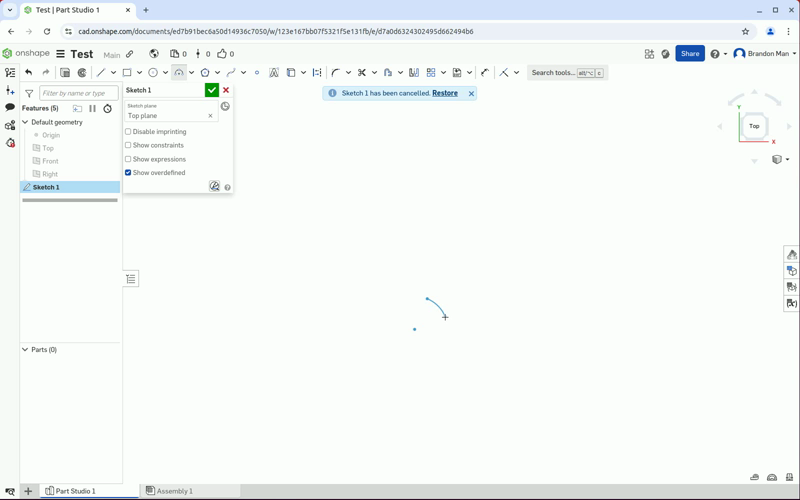
scroll(6)
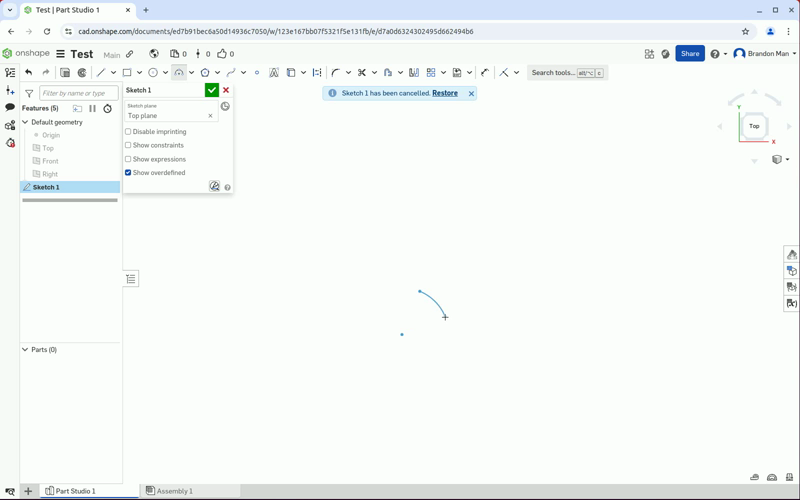
scroll(6)
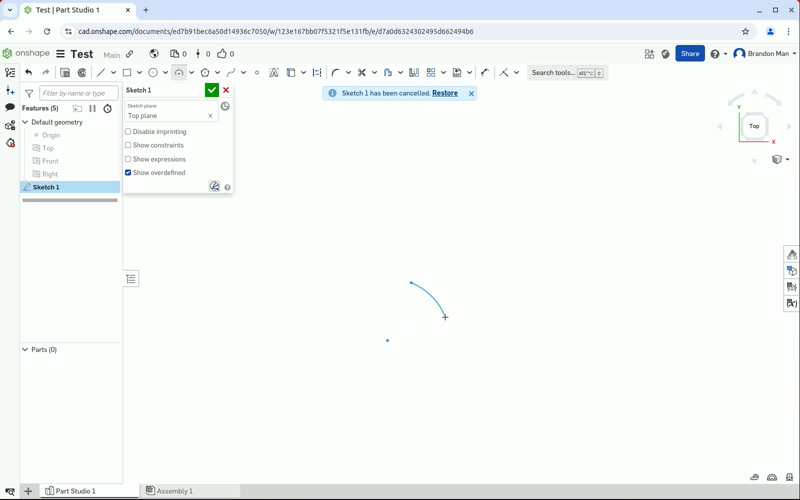
scroll(6)
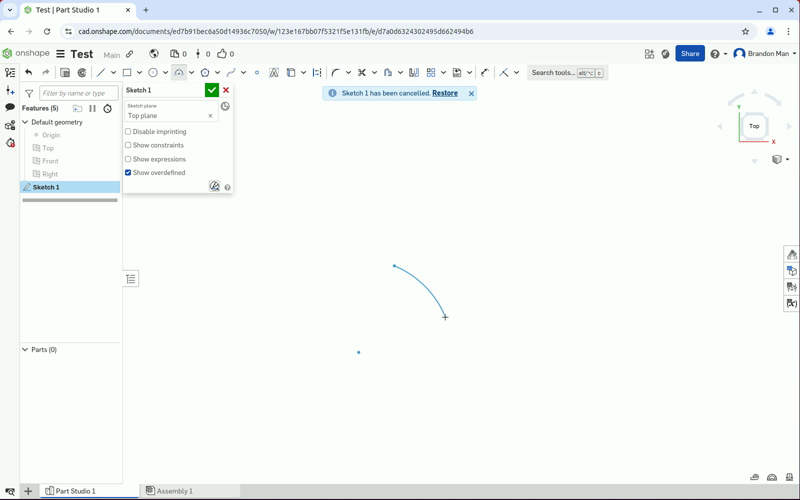
click(445, 316)
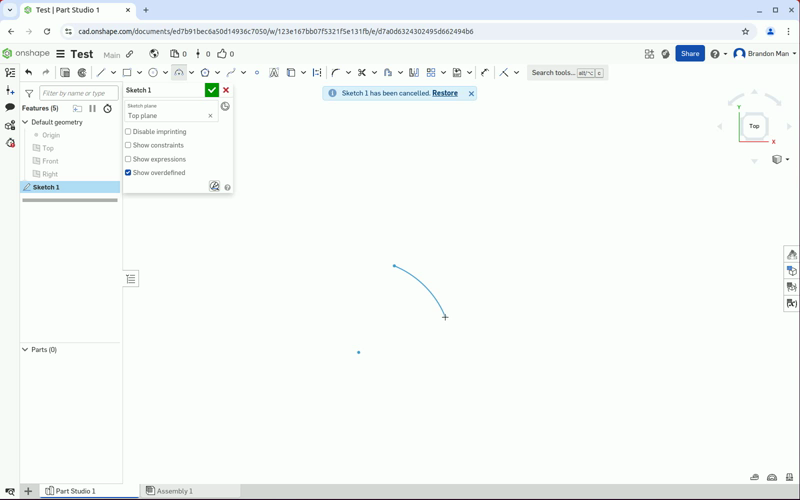
scroll(-6)
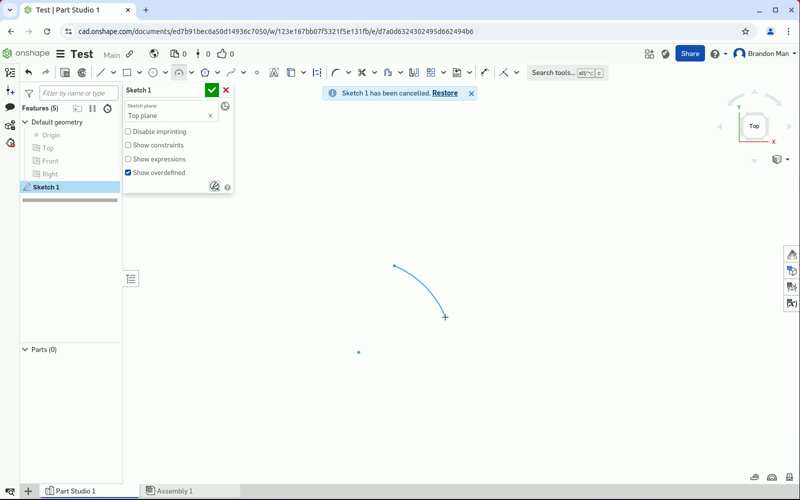
scroll(-6)
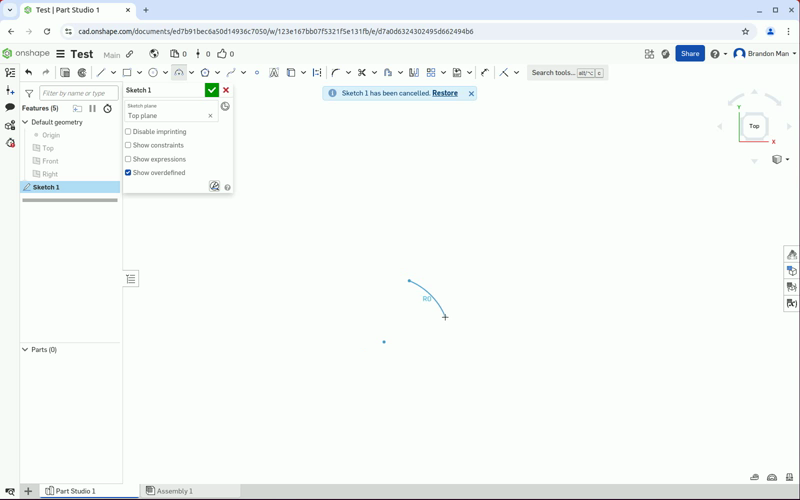
scroll(-6)
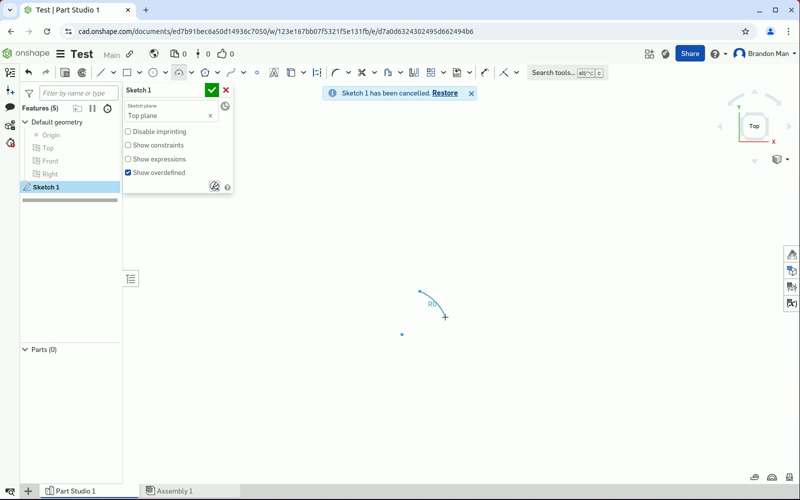
scroll(-6)
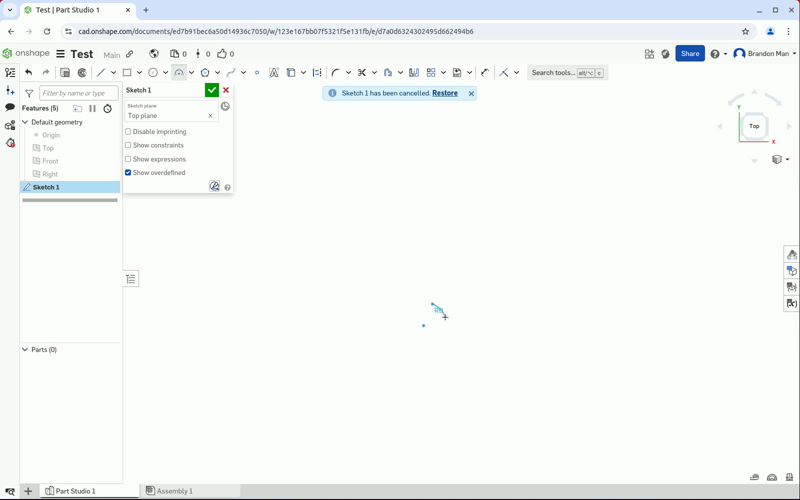
scroll(-6)
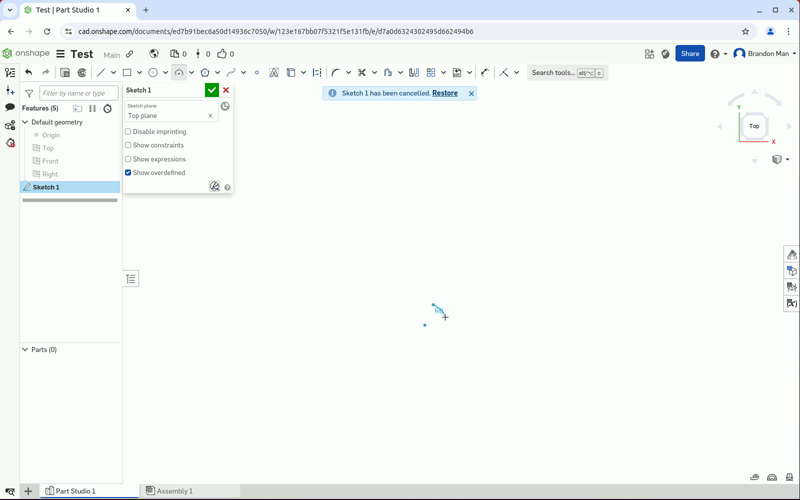
scroll(-6)
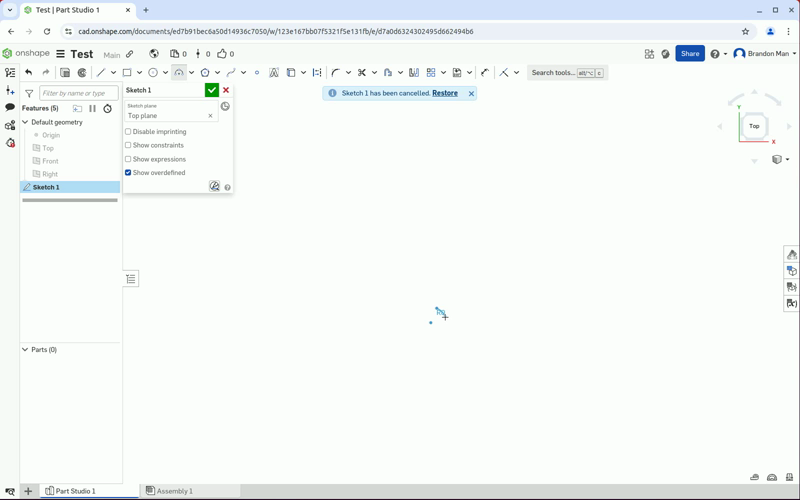
scroll(-6)
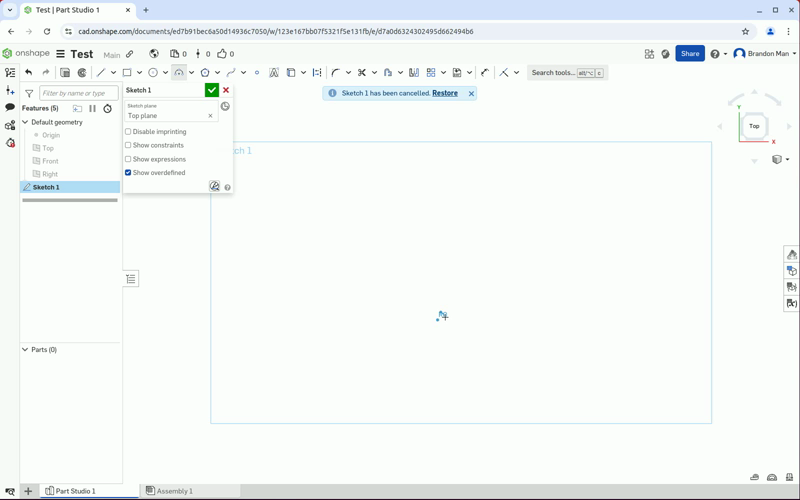
mouse_move(442, 315)
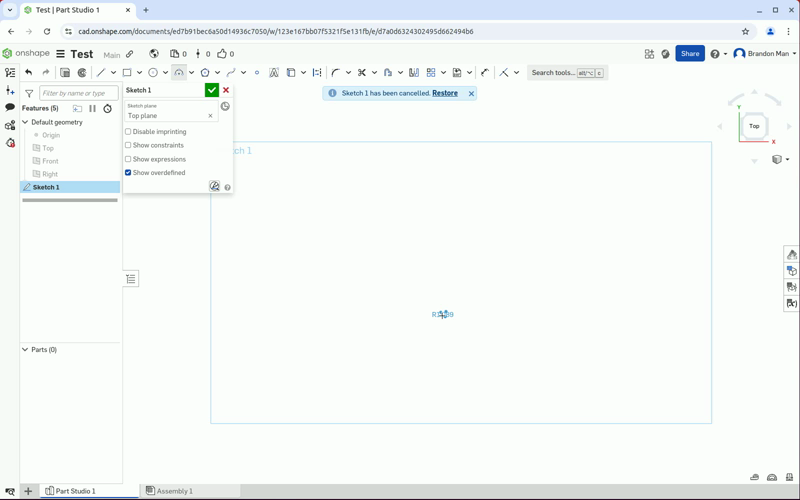
scroll(6)
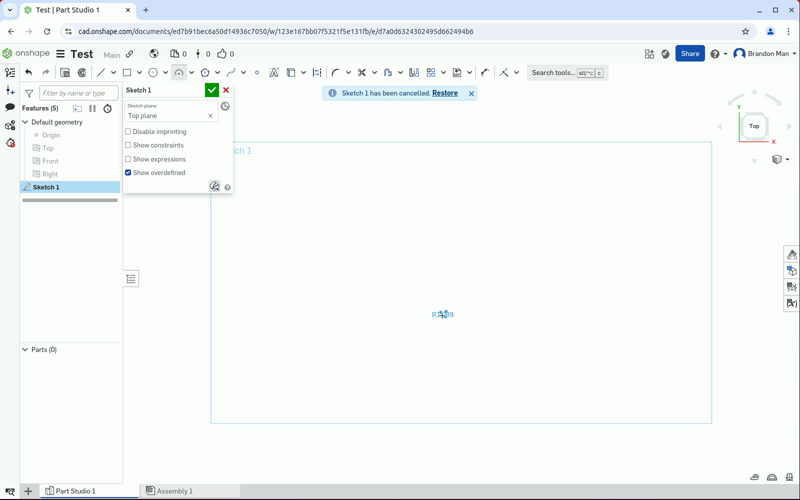
scroll(6)
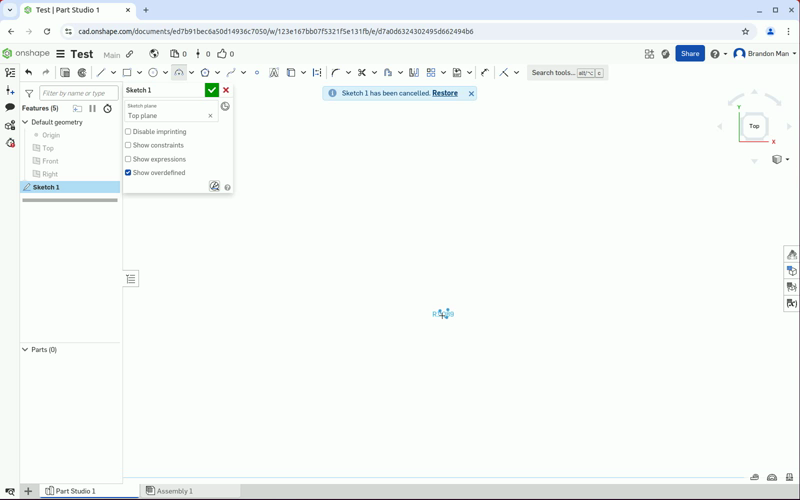
scroll(6)
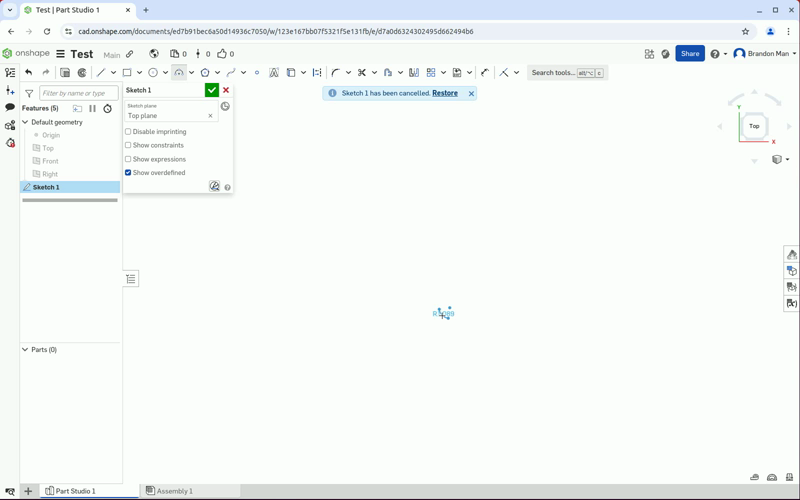
scroll(6)
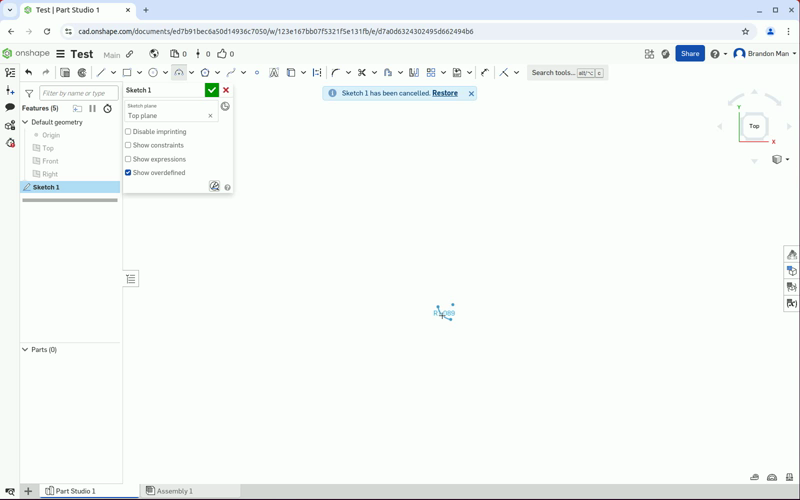
scroll(6)
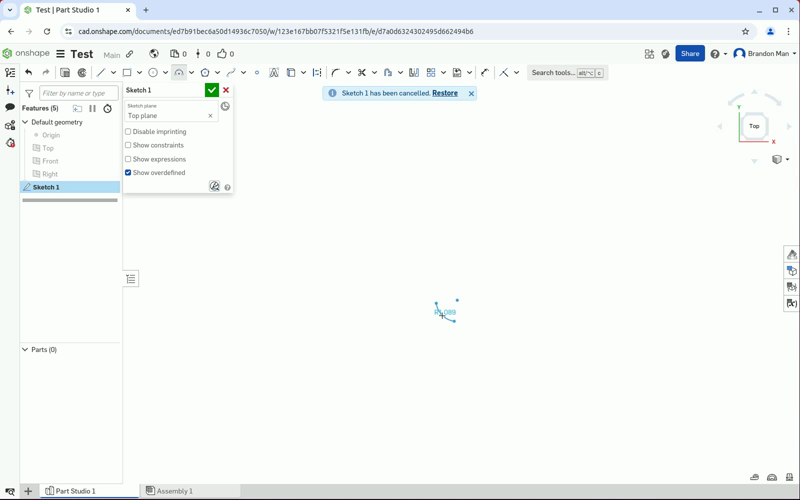
scroll(6)
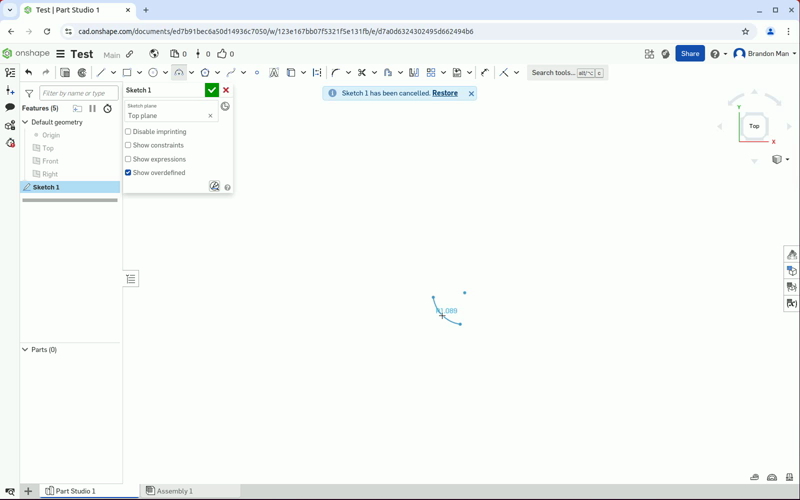
scroll(6)
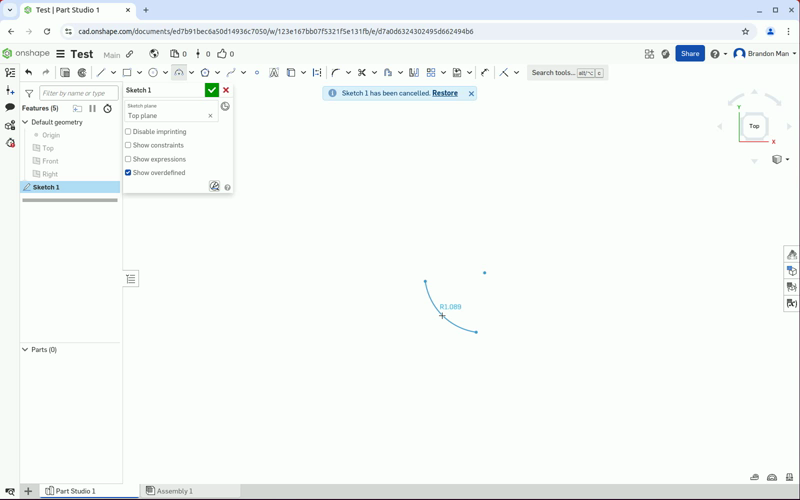
click(442, 315)
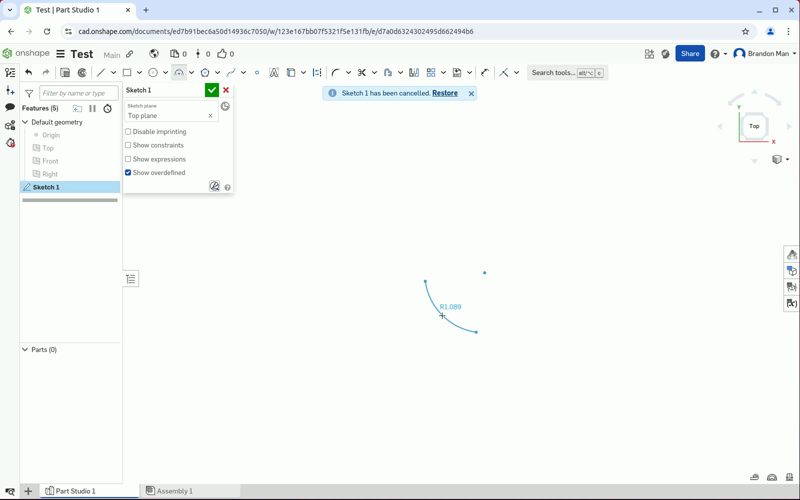
scroll(-6)
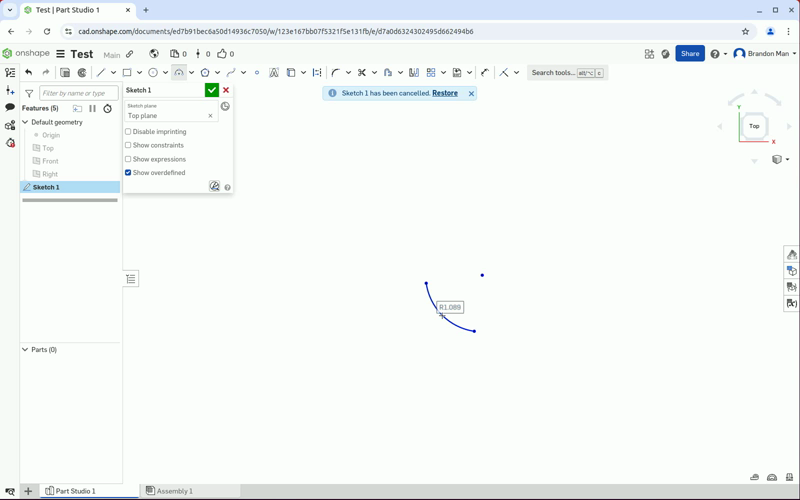
scroll(-6)
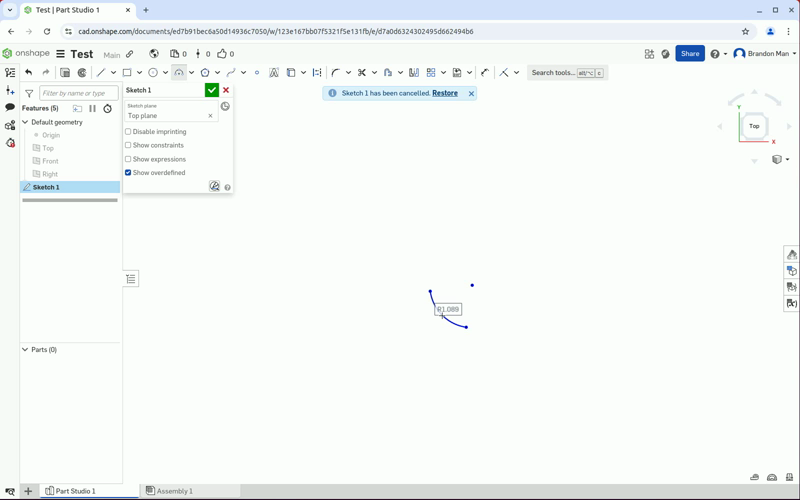
scroll(-6)
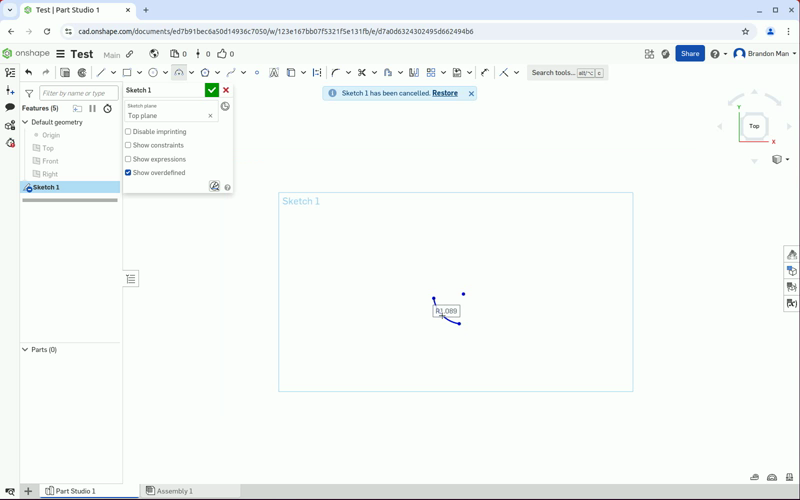
scroll(-6)
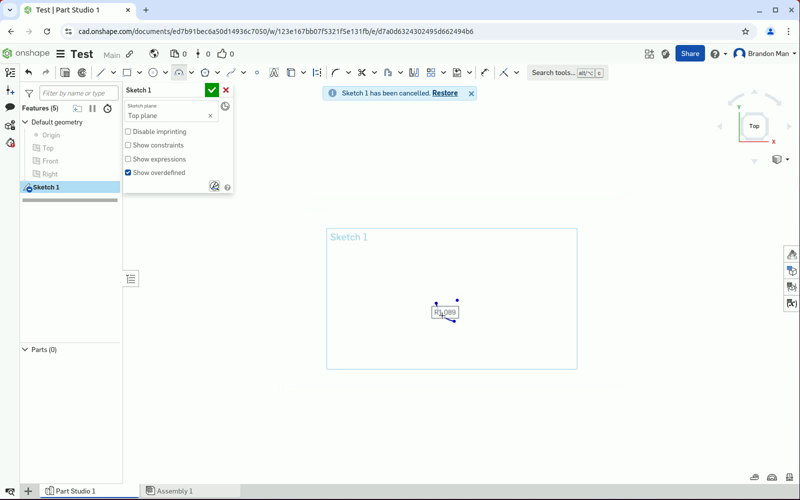
scroll(-6)
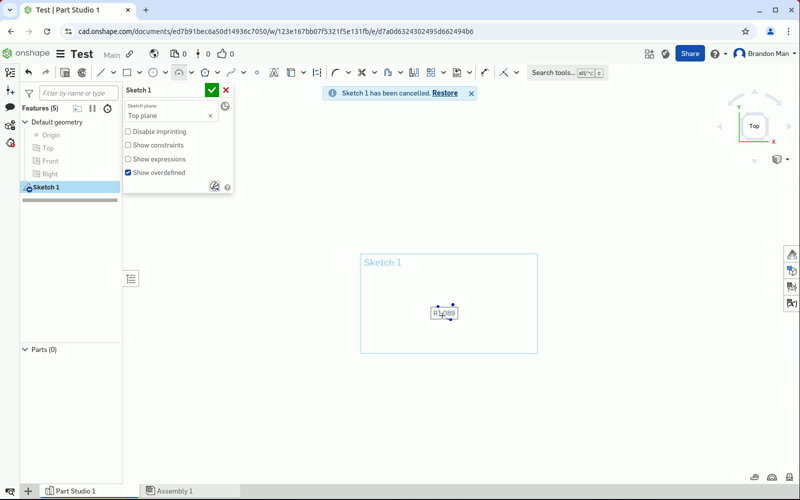
scroll(-6)
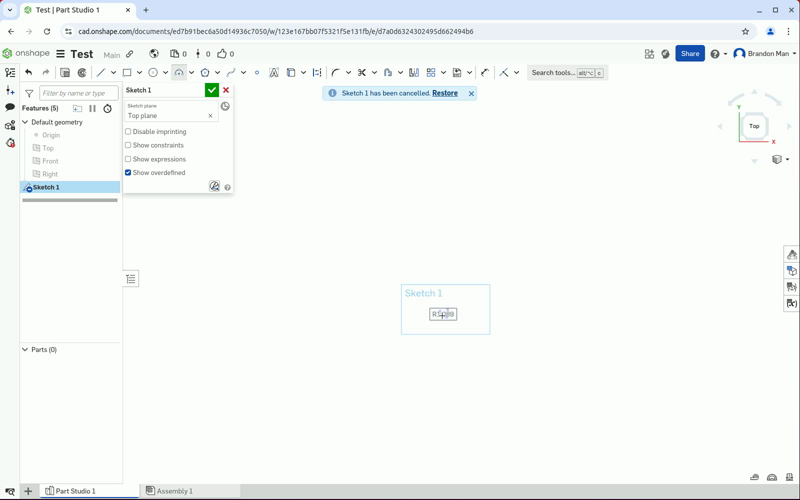
scroll(-6)
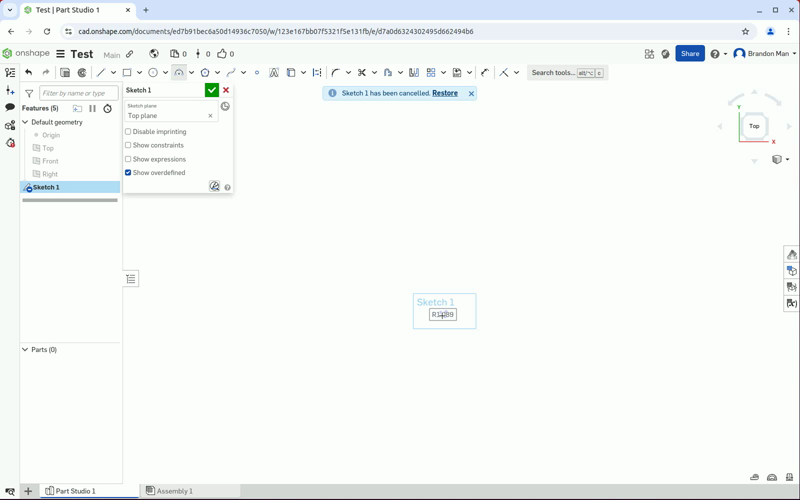
key_up(shift)
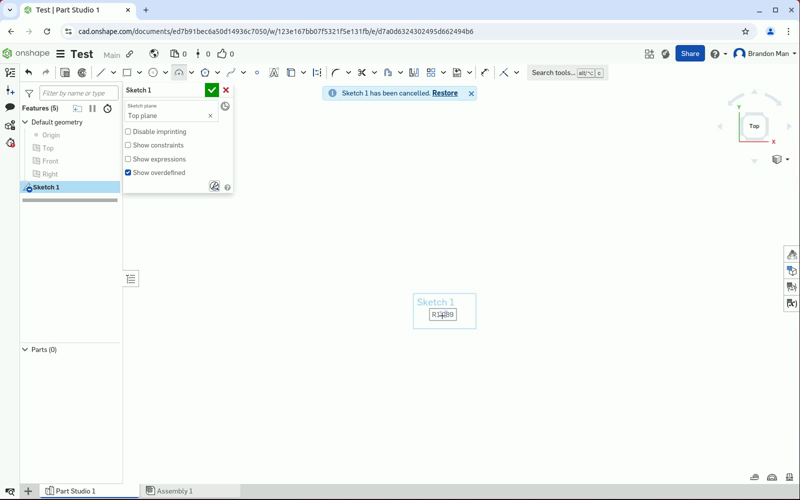
key(esc)
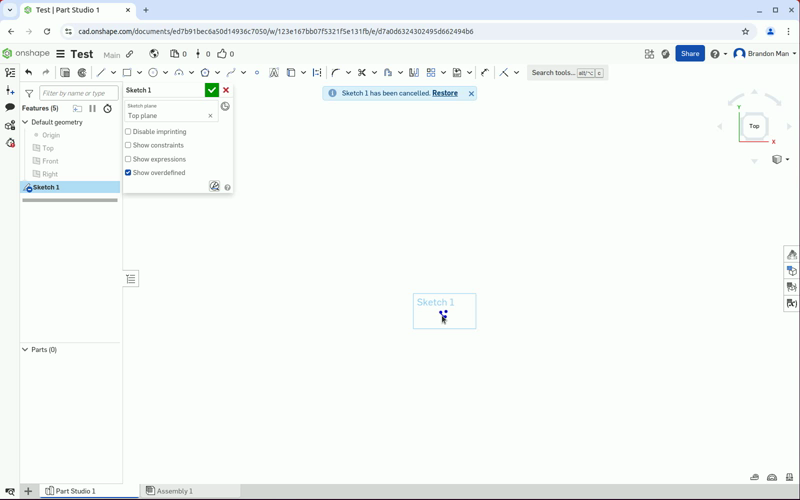
key(l)
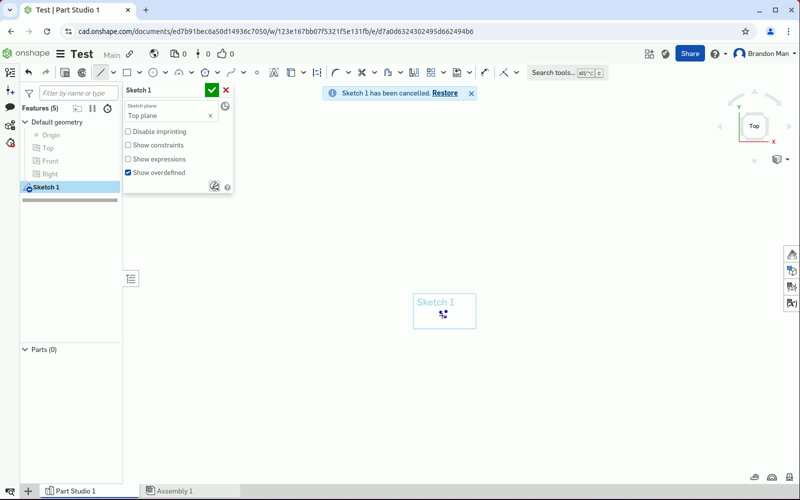
mouse_move(445, 316)
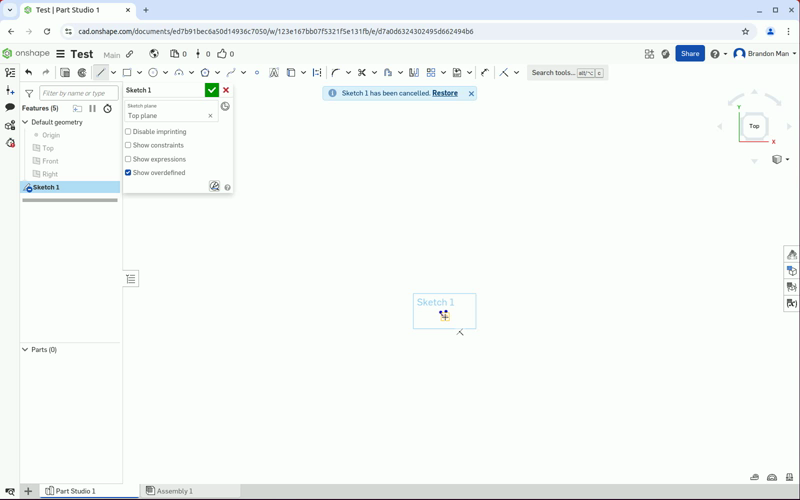
scroll(6)
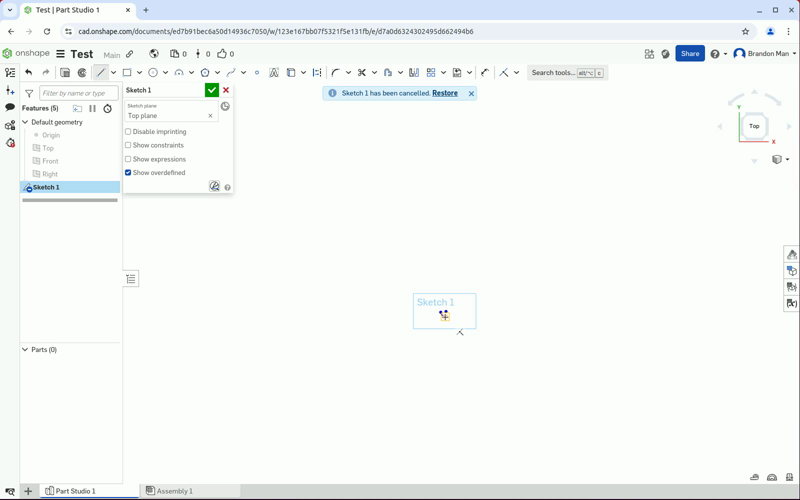
scroll(6)
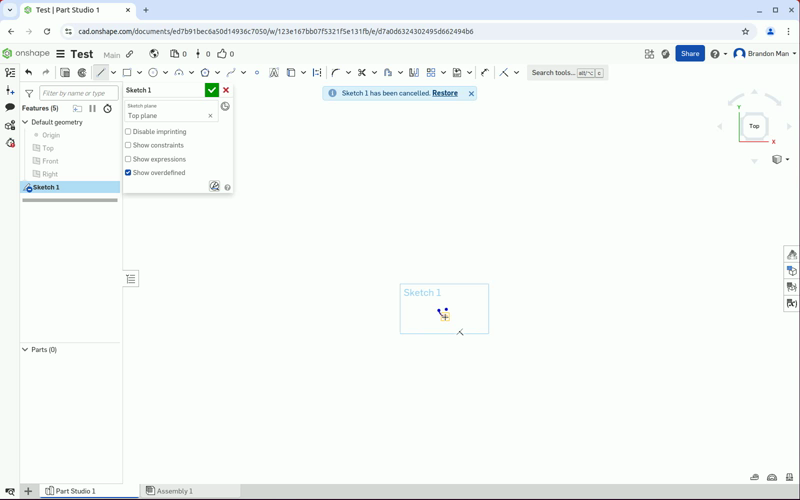
scroll(6)
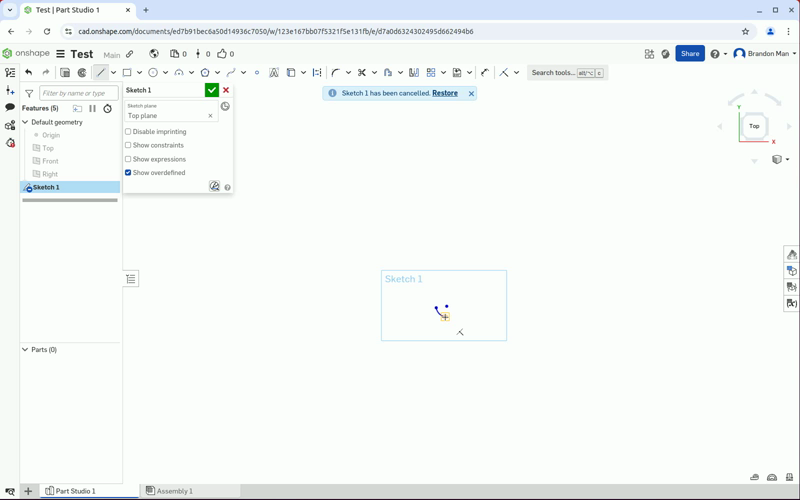
scroll(6)
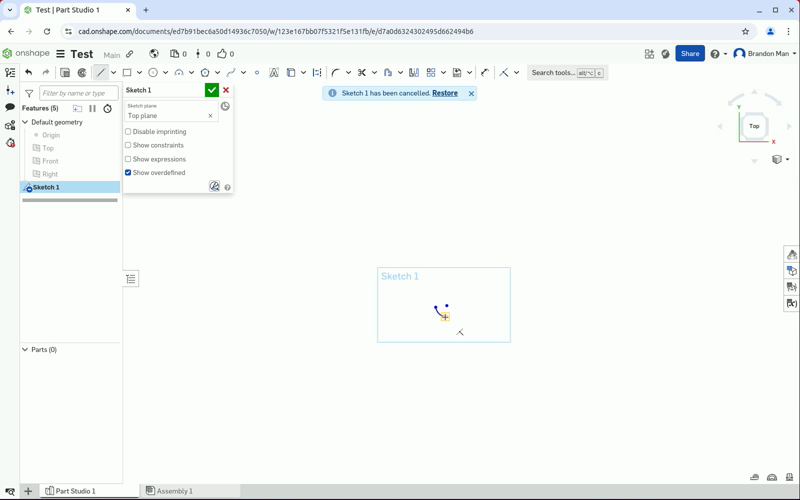
scroll(6)
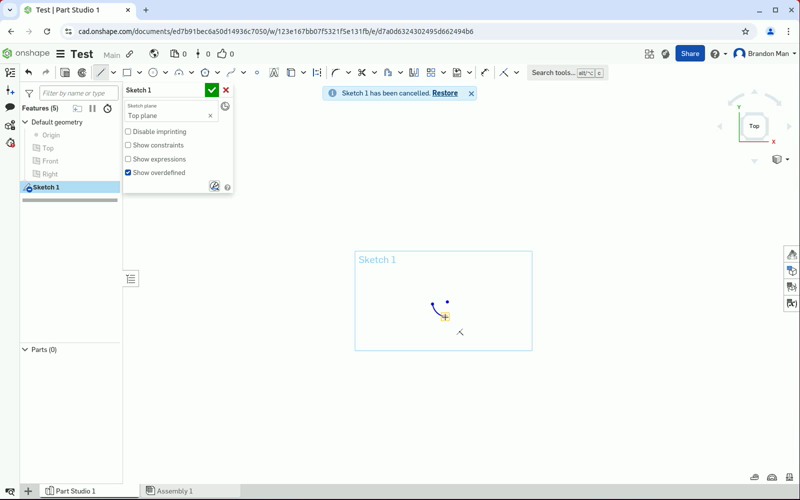
scroll(6)
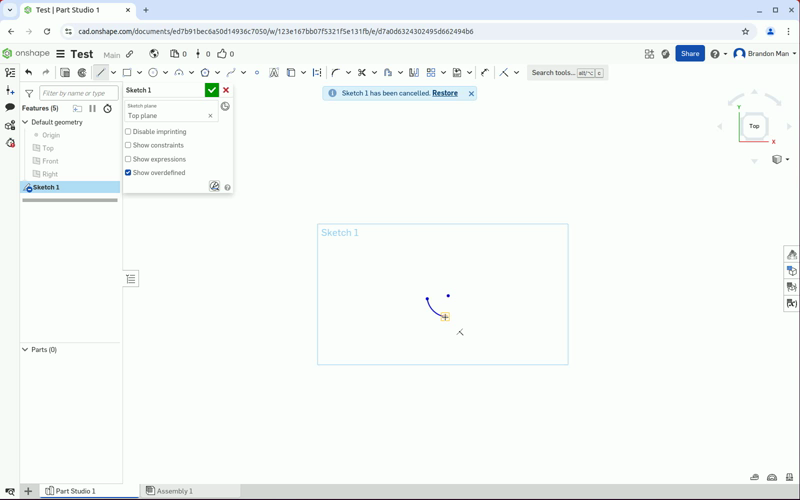
scroll(6)
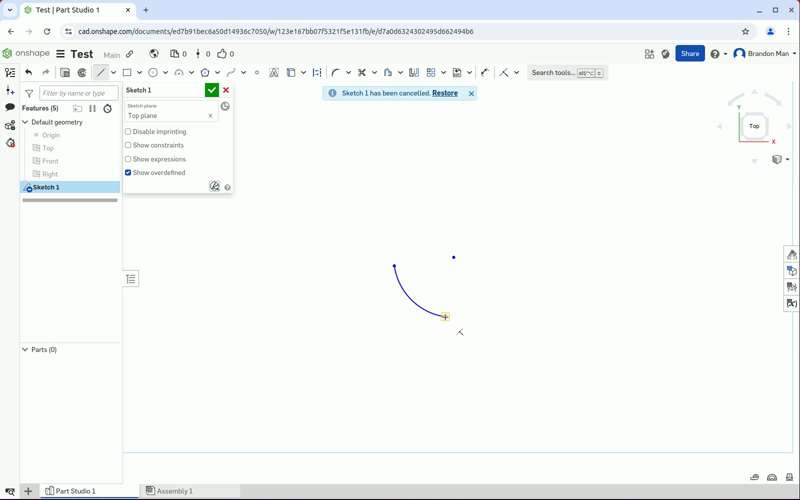
click(445, 316)
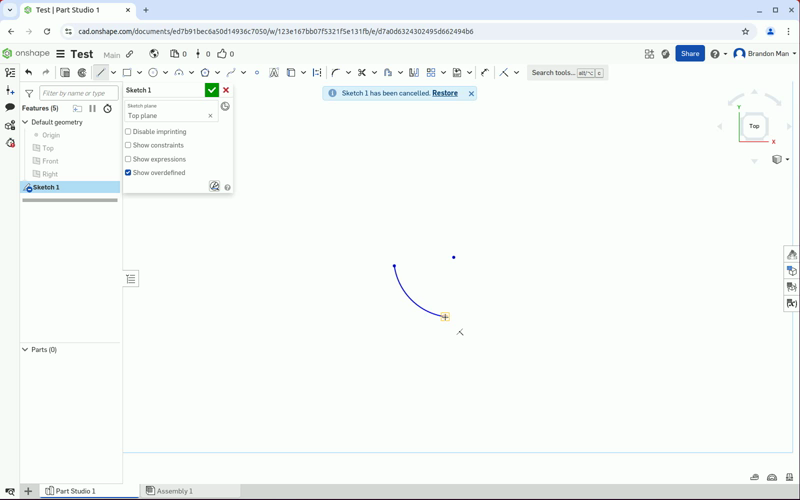
scroll(-6)
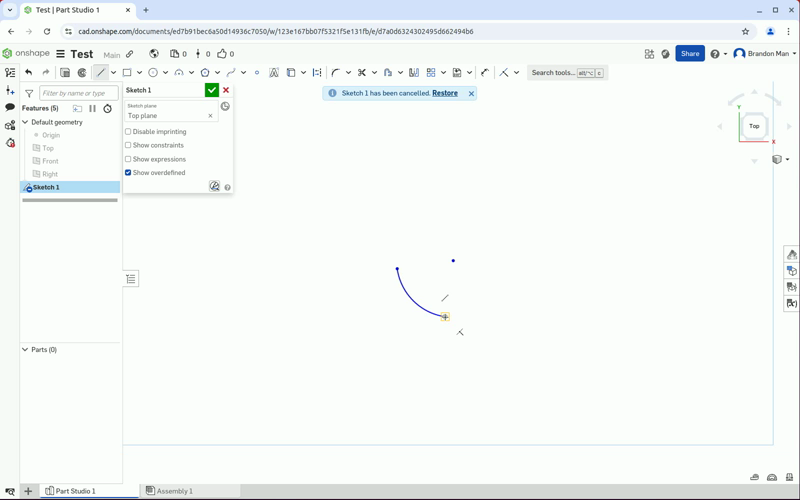
scroll(-6)
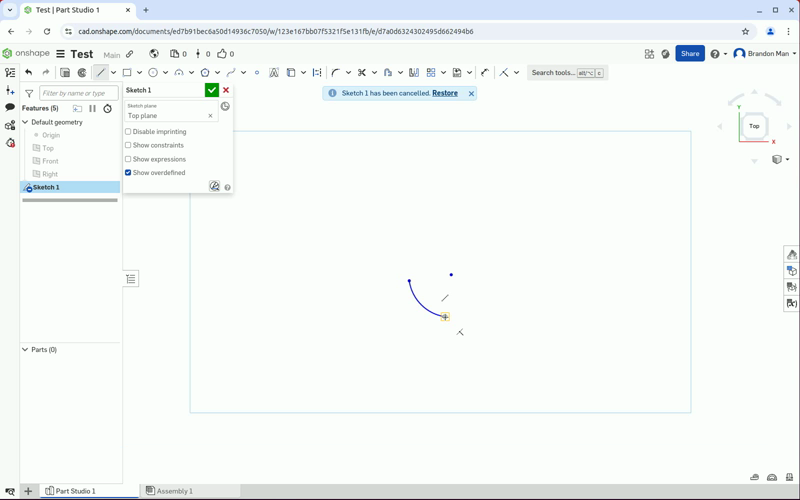
scroll(-6)
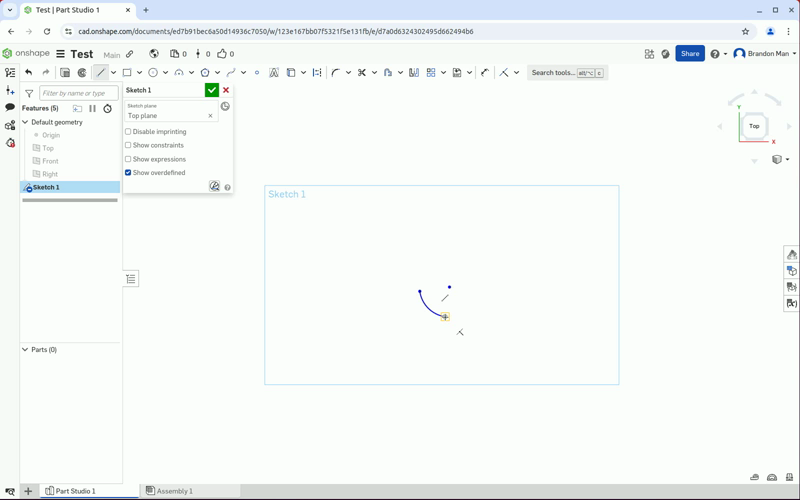
scroll(-6)
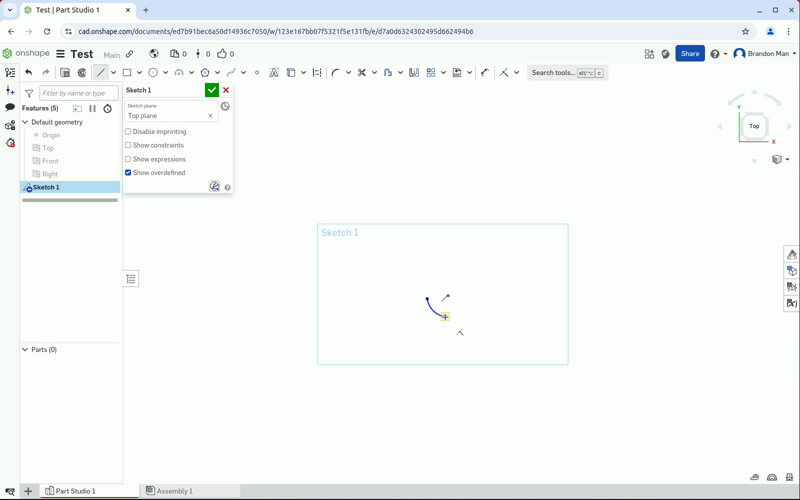
scroll(-6)
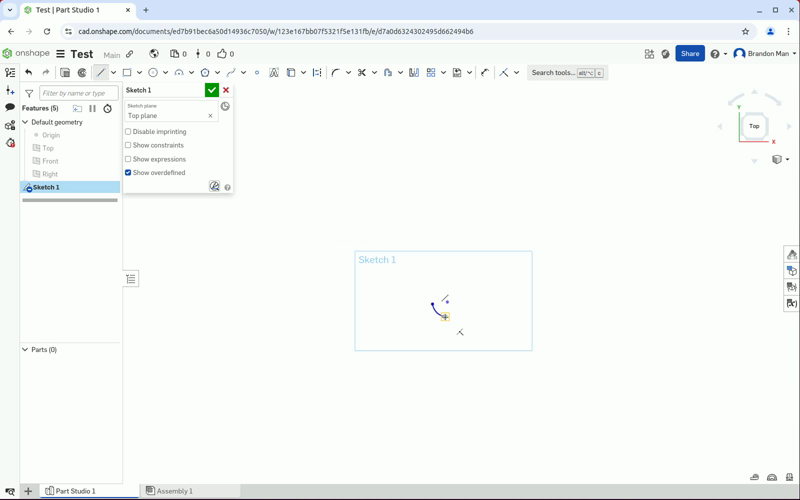
scroll(-6)
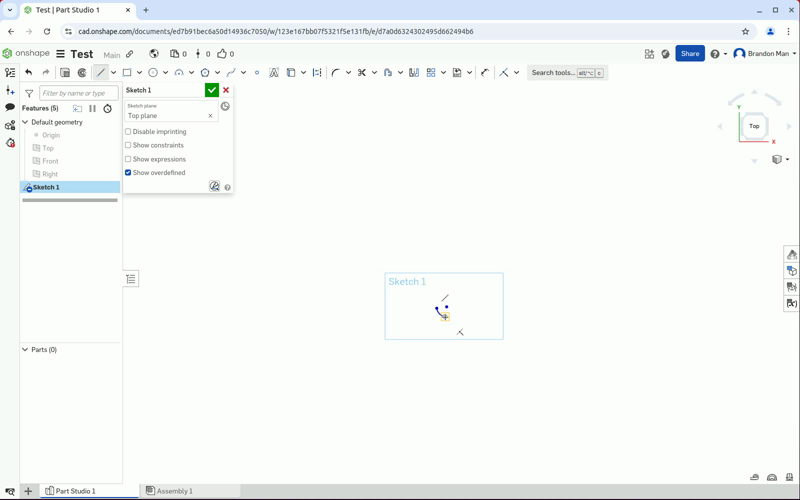
scroll(-6)
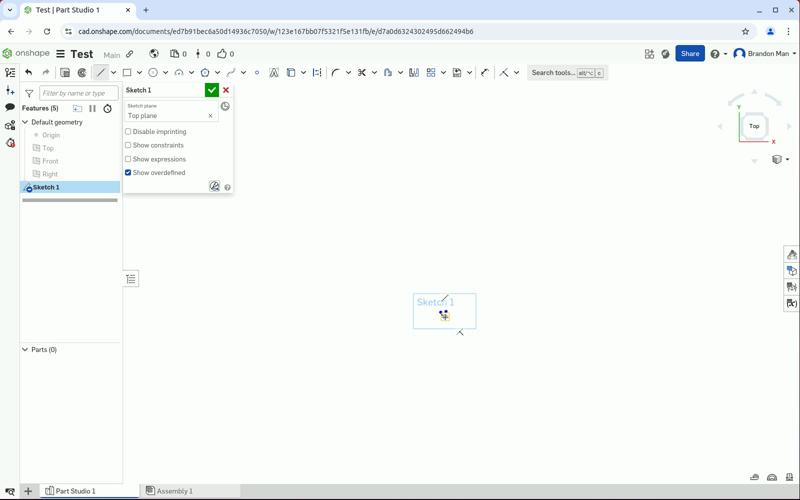
key_down(shift)
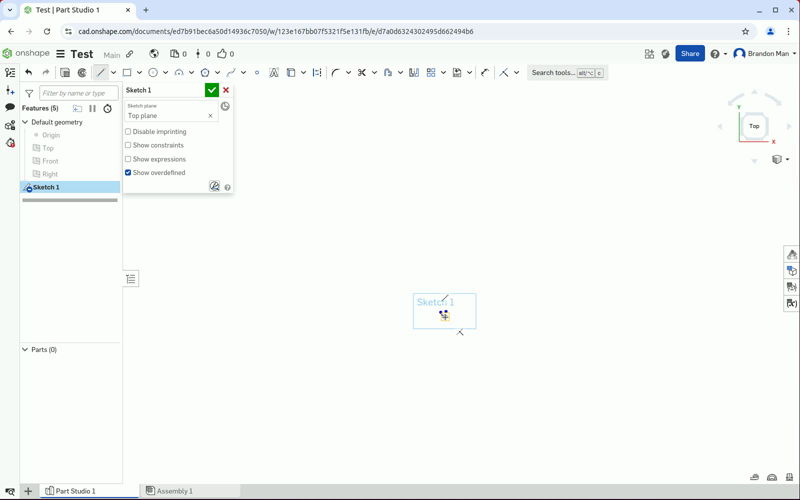
mouse_move(475, 316)
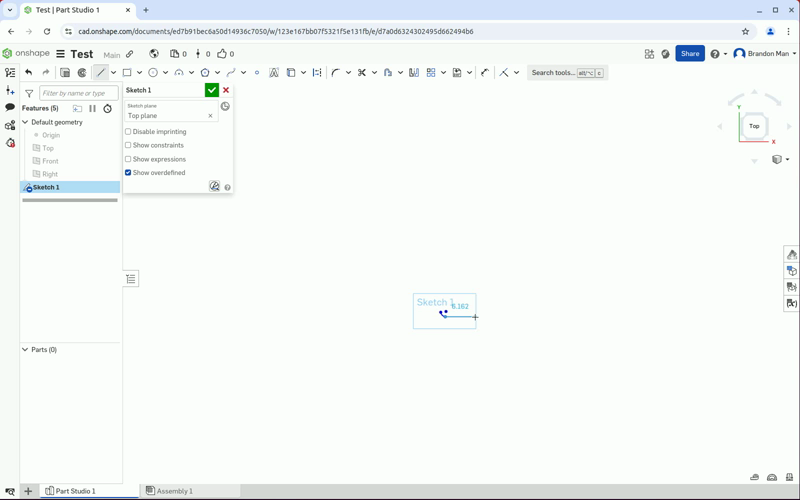
mouse_move(475, 316)
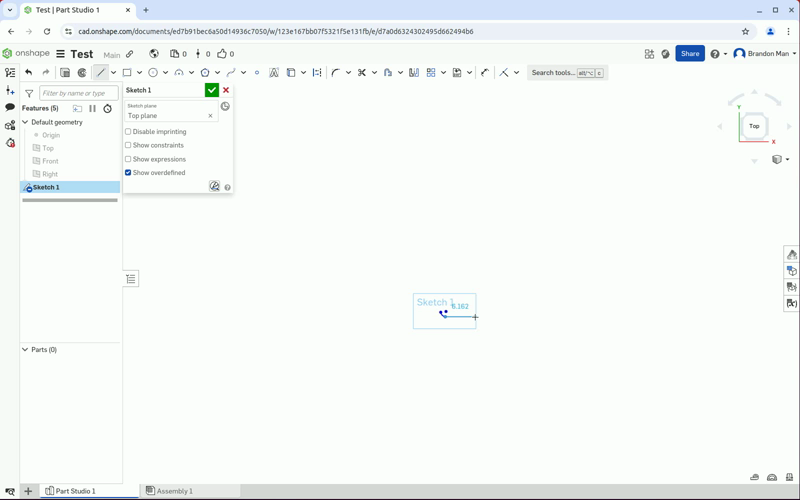
click(475, 316)
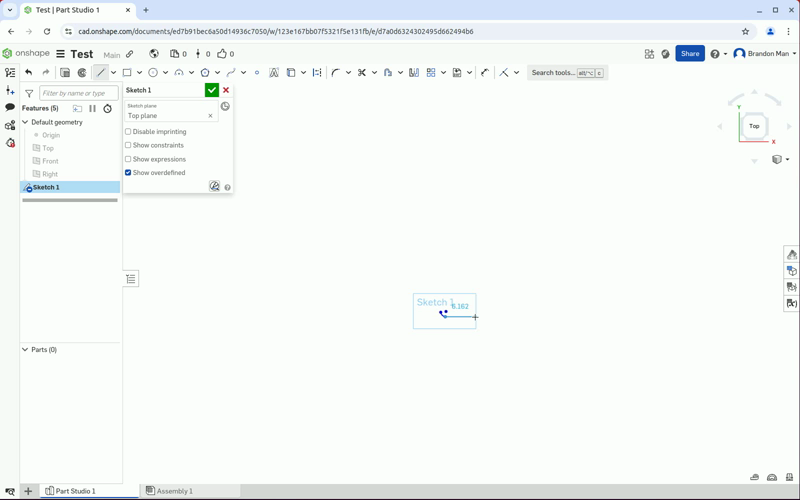
key_up(shift)
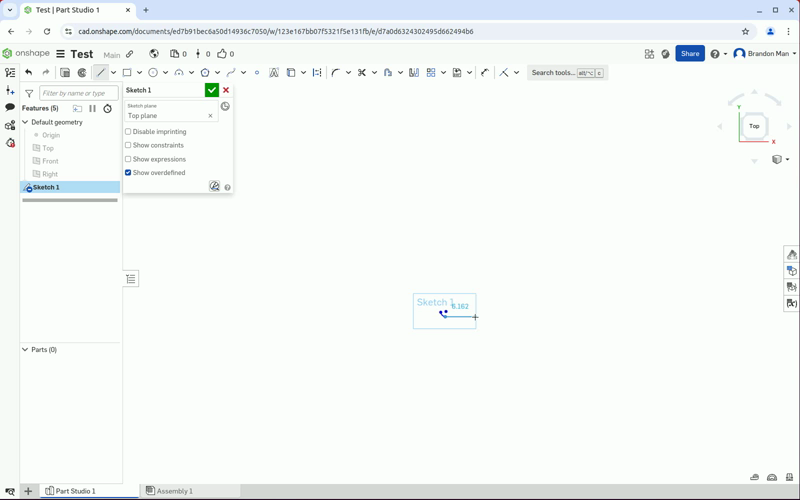
key(esc)
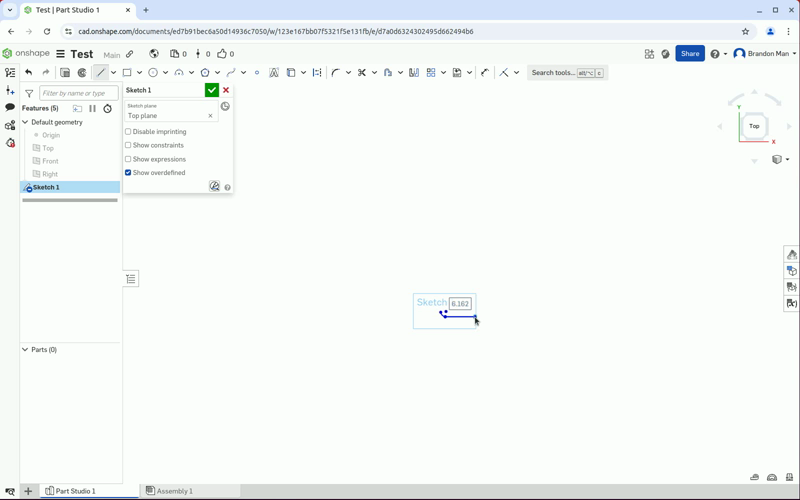
key(a)
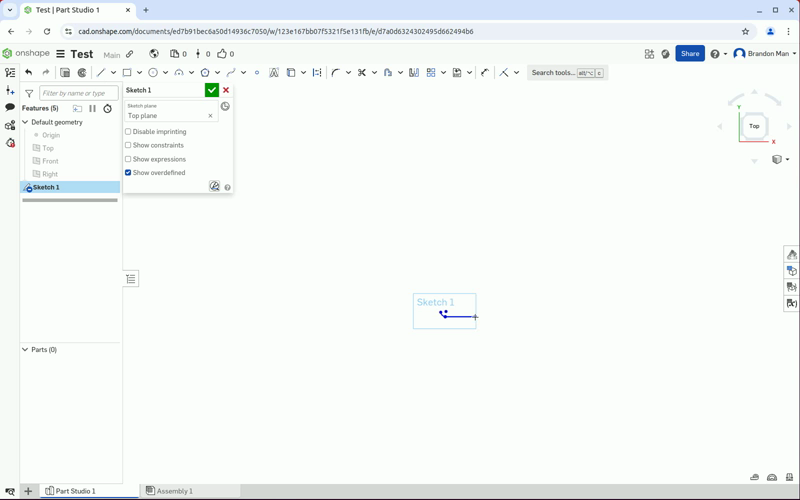
mouse_move(475, 316)
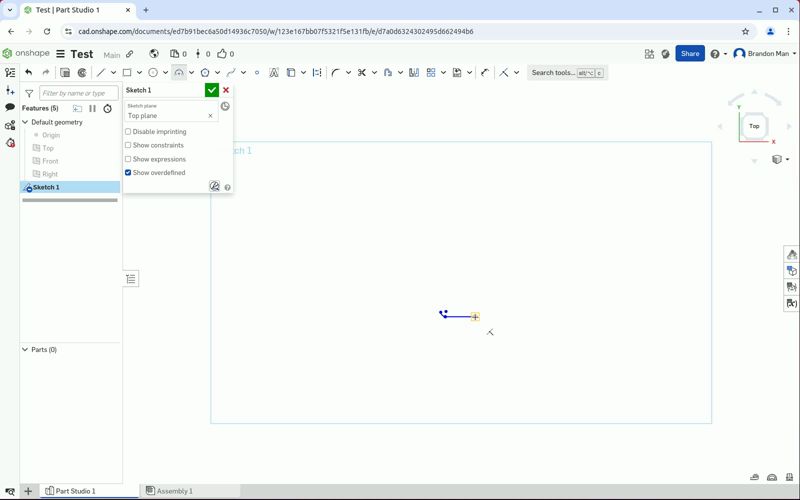
click(475, 316)
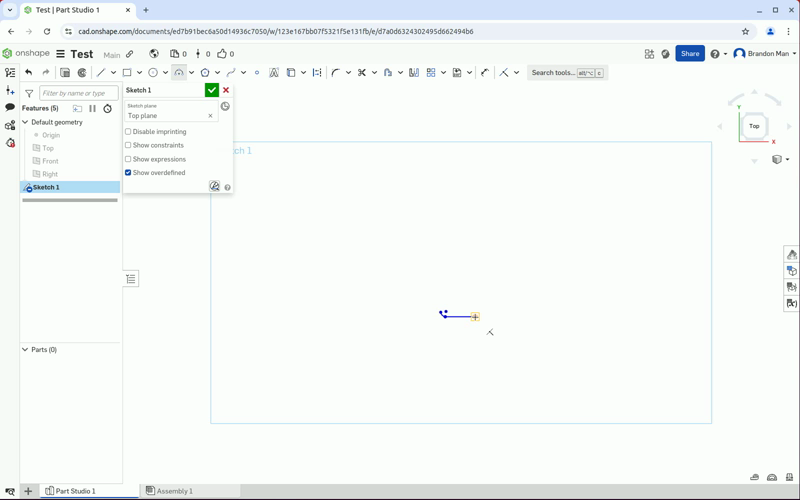
key_down(shift)
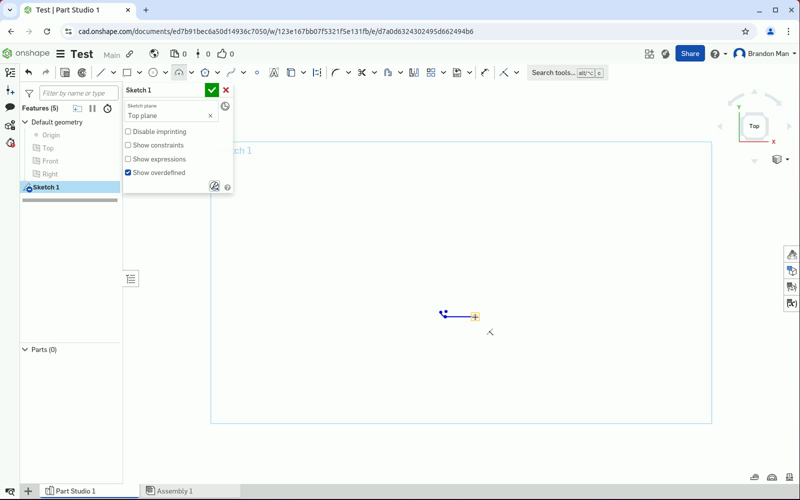
mouse_move(479, 312)
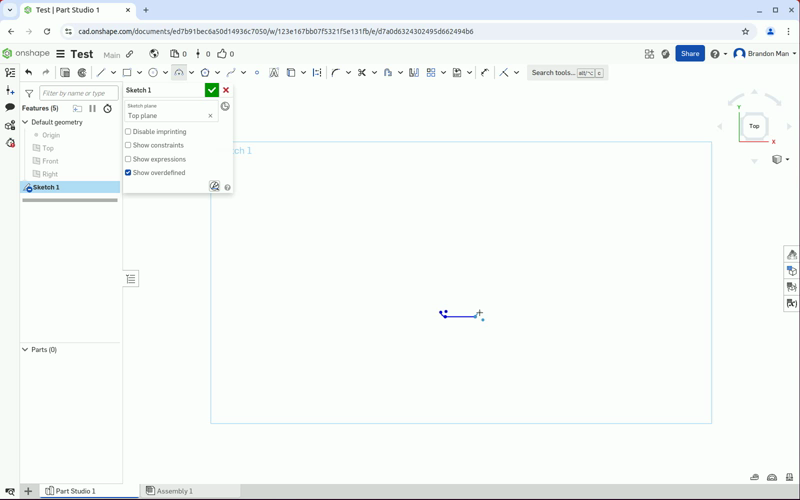
scroll(6)
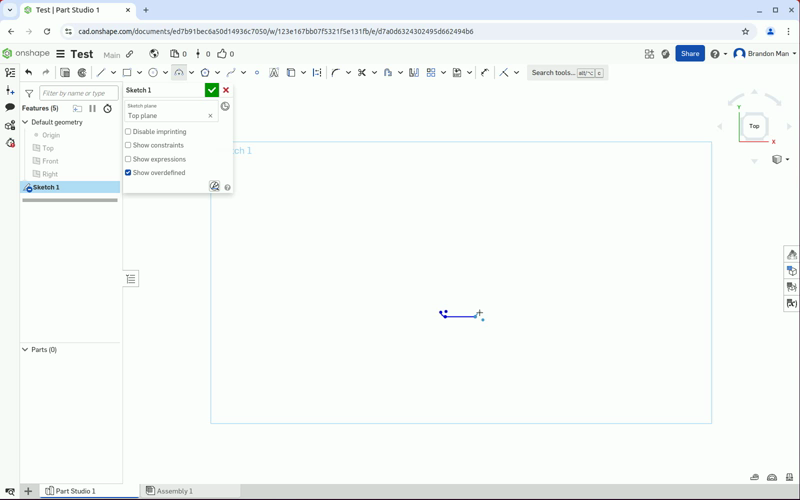
scroll(6)
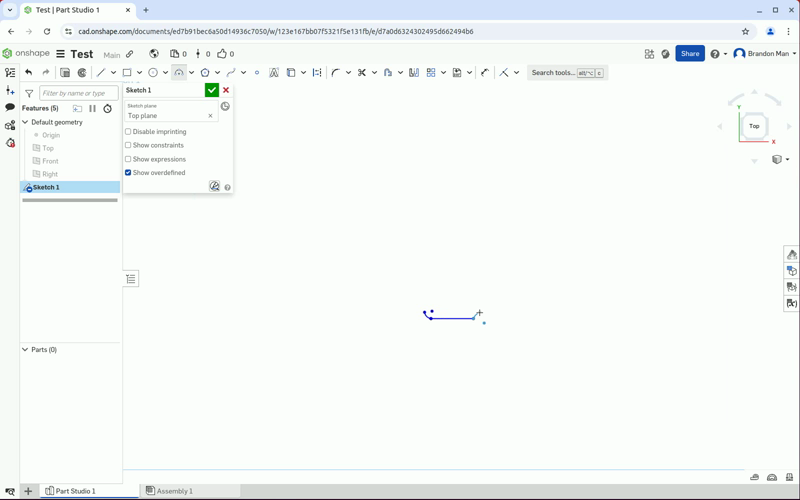
scroll(6)
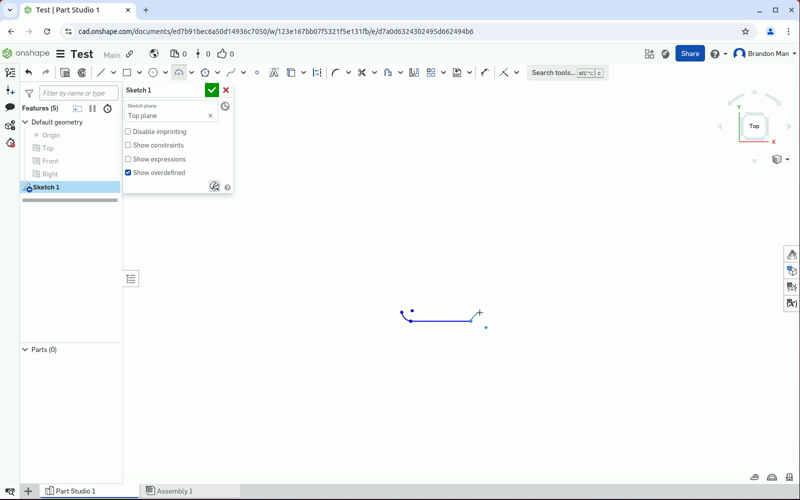
scroll(6)
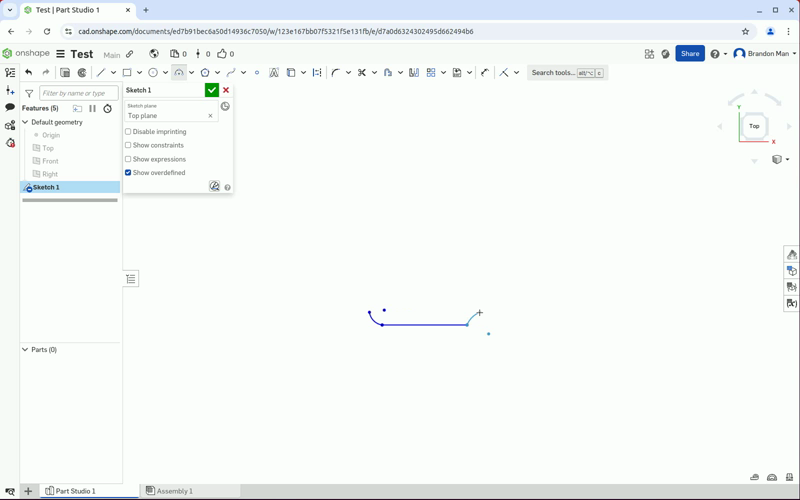
scroll(6)
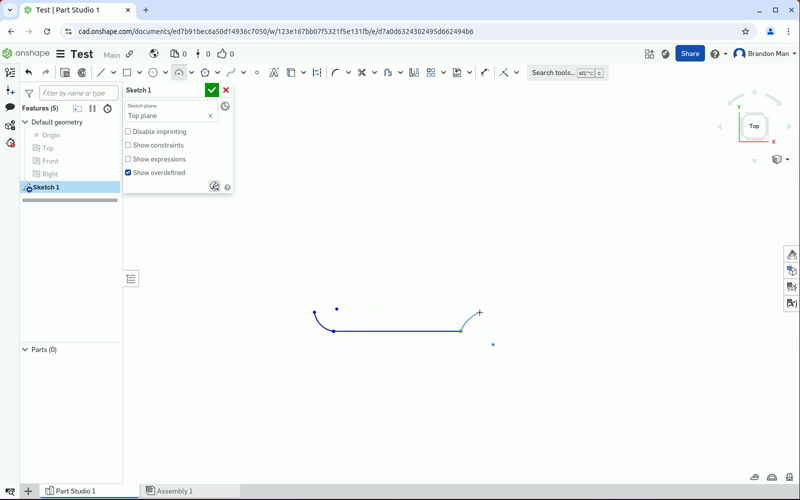
scroll(6)
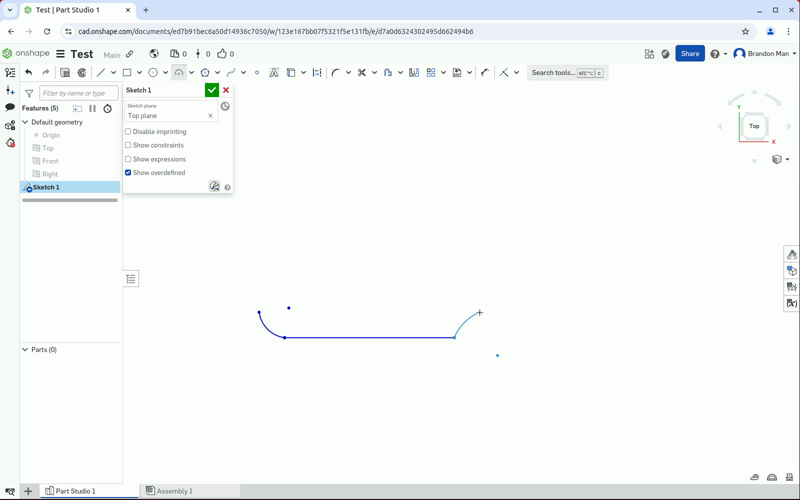
scroll(6)
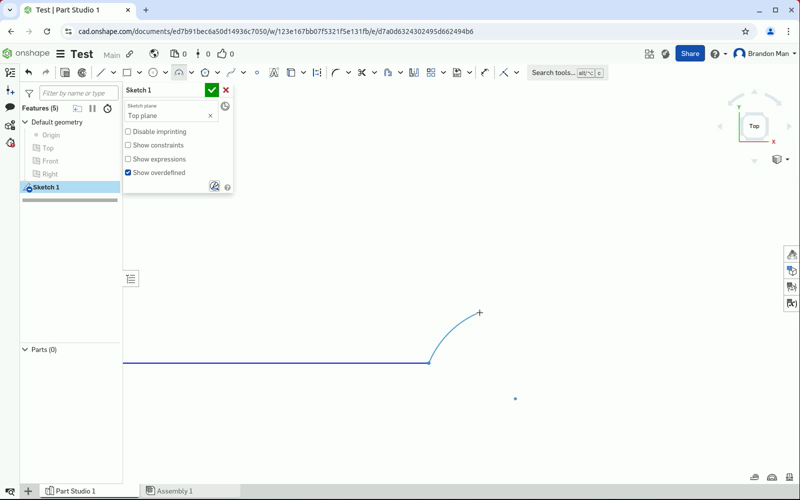
click(479, 312)
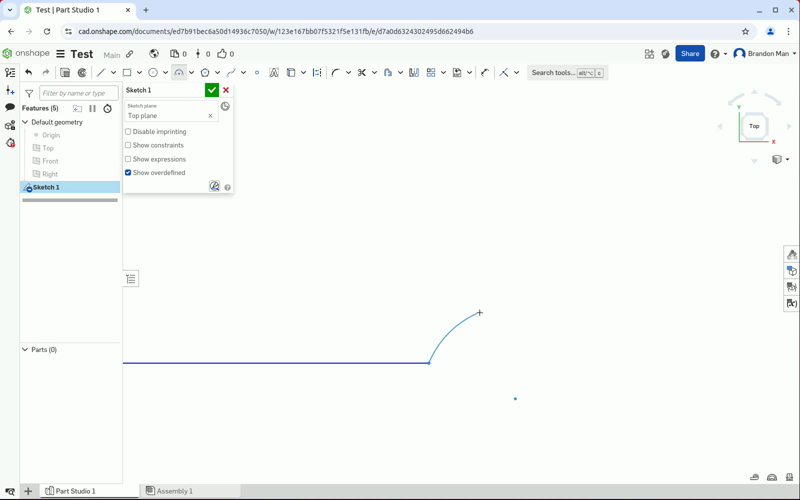
scroll(-6)
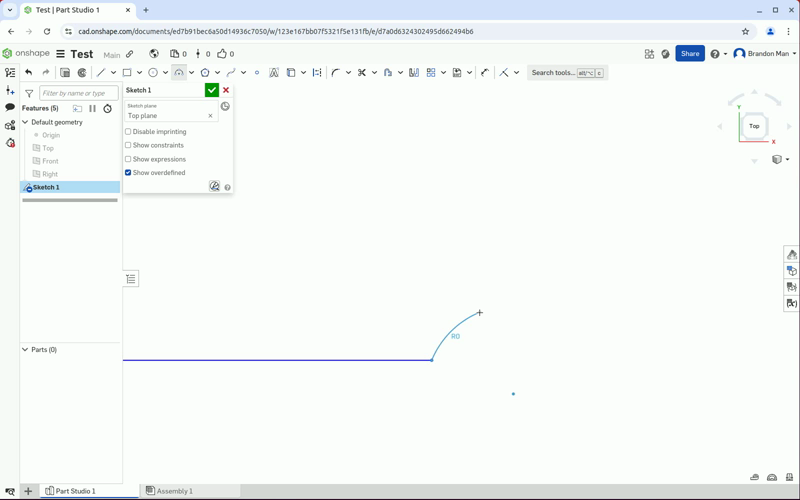
scroll(-6)
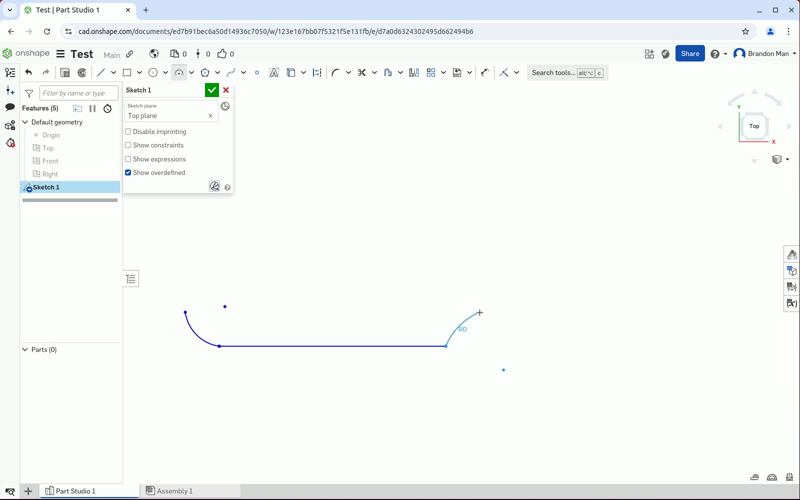
scroll(-6)
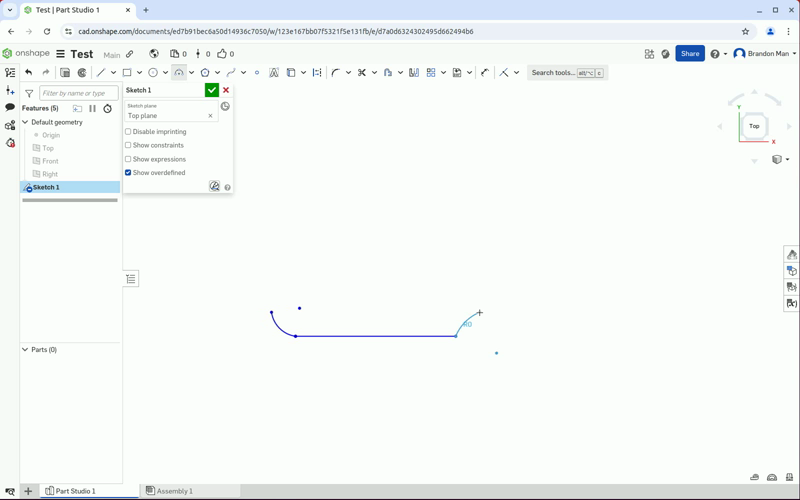
scroll(-6)
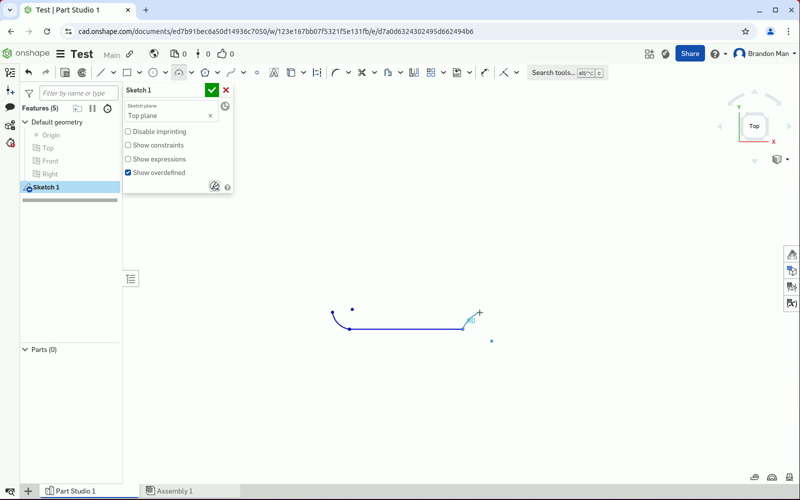
scroll(-6)
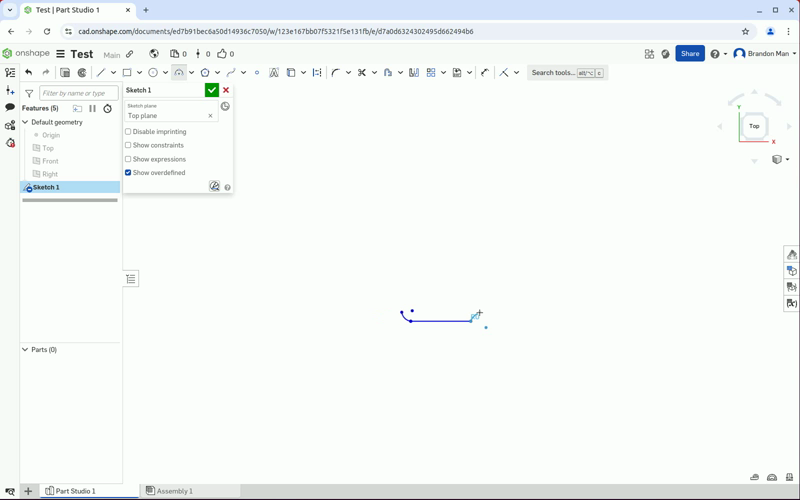
scroll(-6)
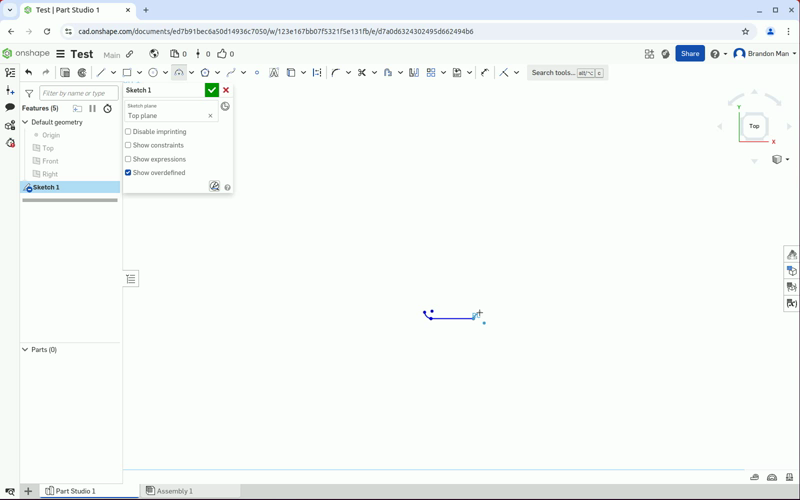
scroll(-6)
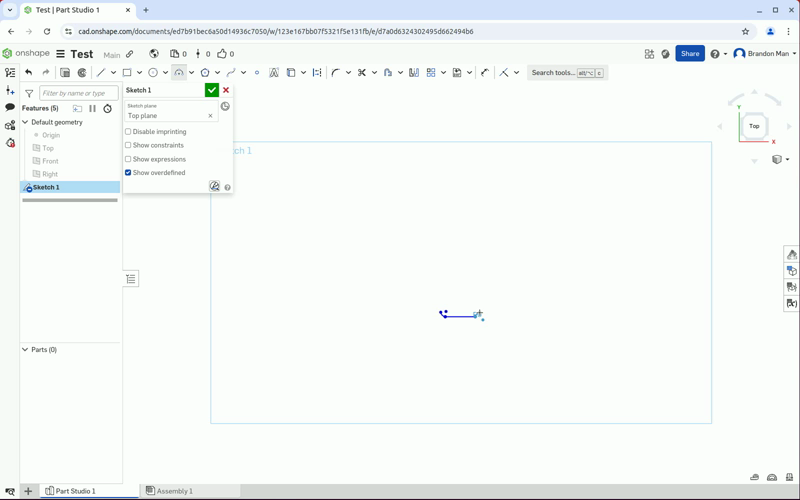
mouse_move(478, 315)
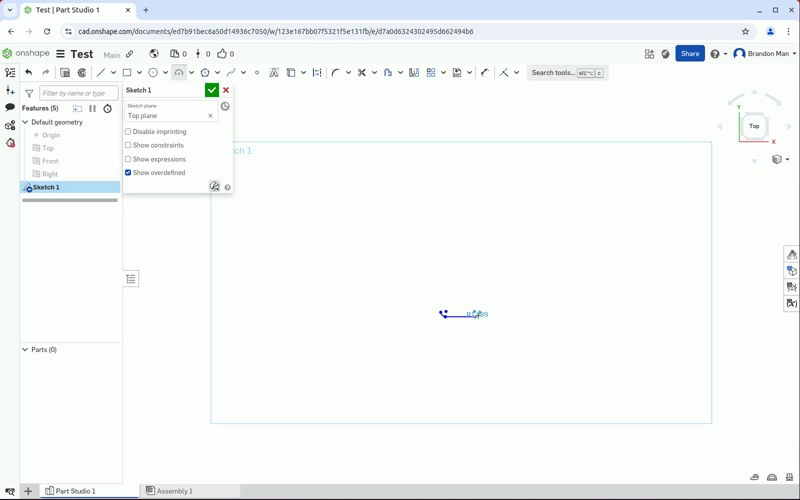
scroll(6)
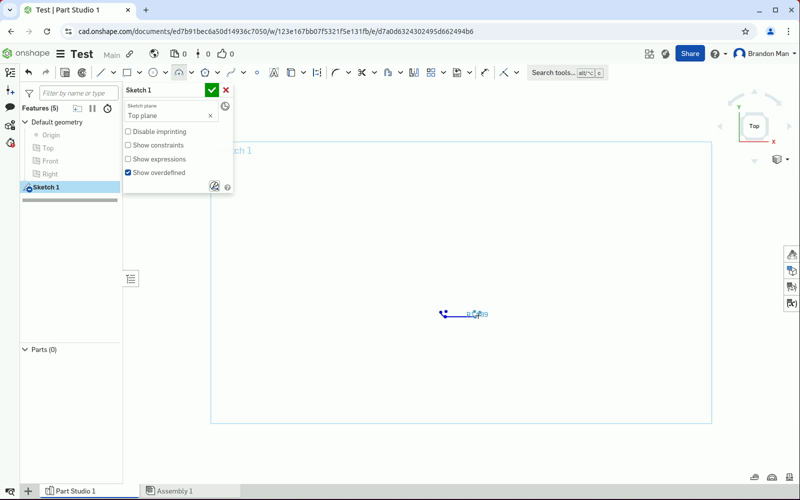
scroll(6)
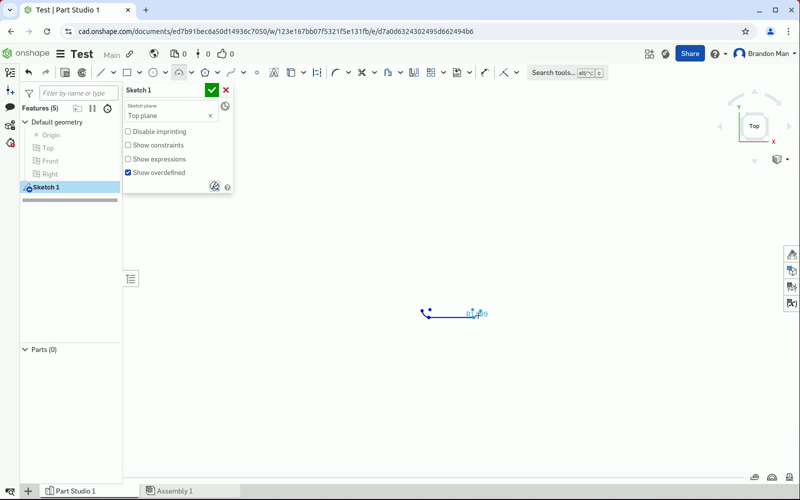
scroll(6)
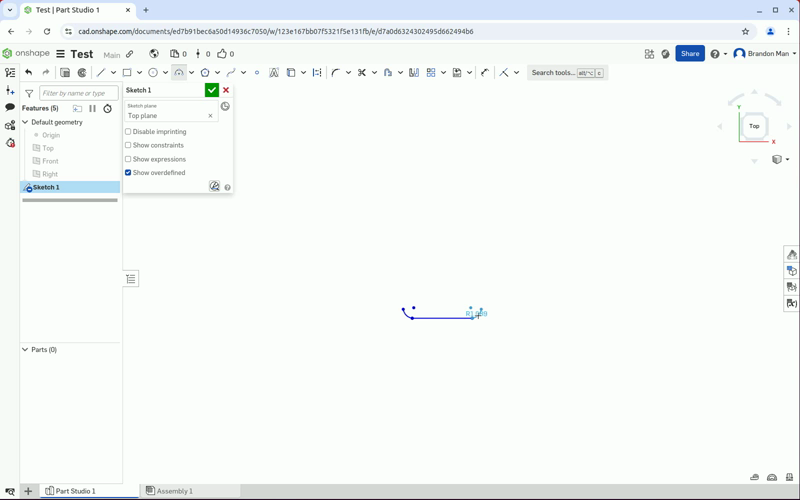
scroll(6)
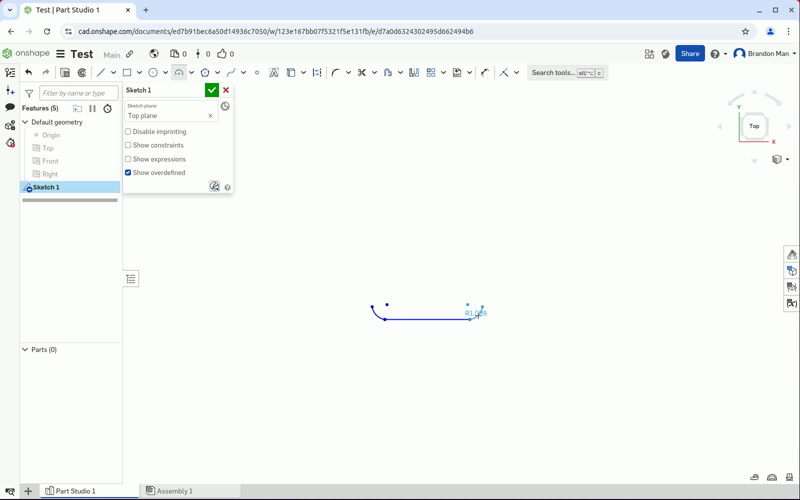
scroll(6)
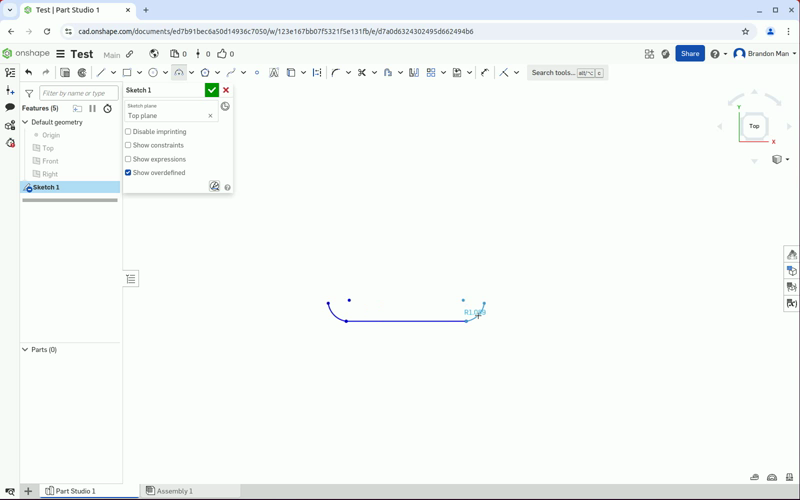
scroll(6)
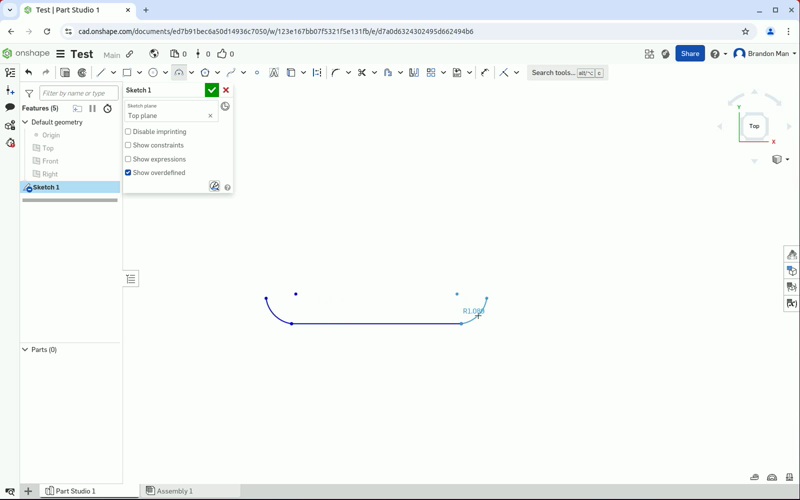
scroll(6)
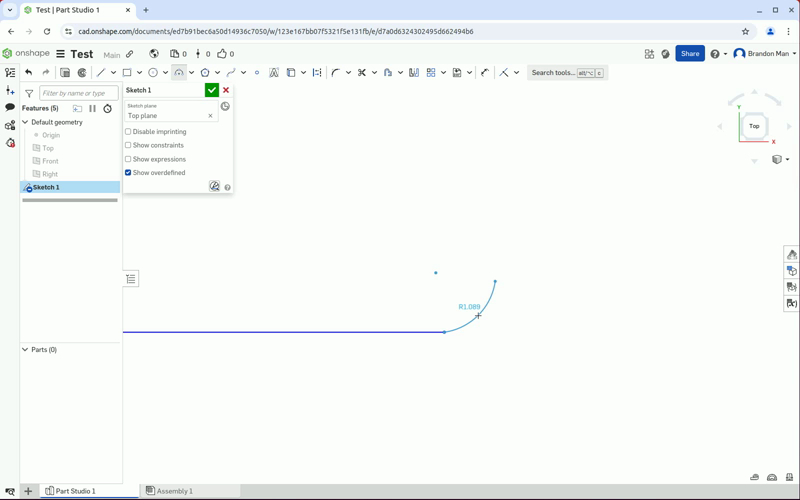
click(478, 315)
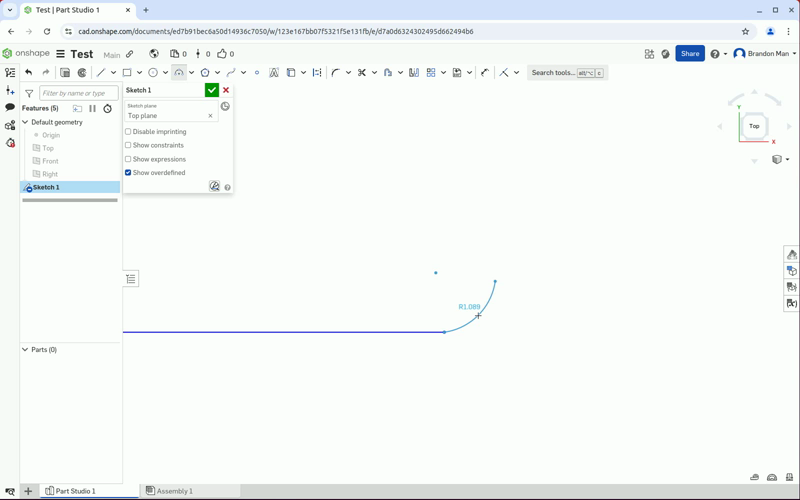
scroll(-6)
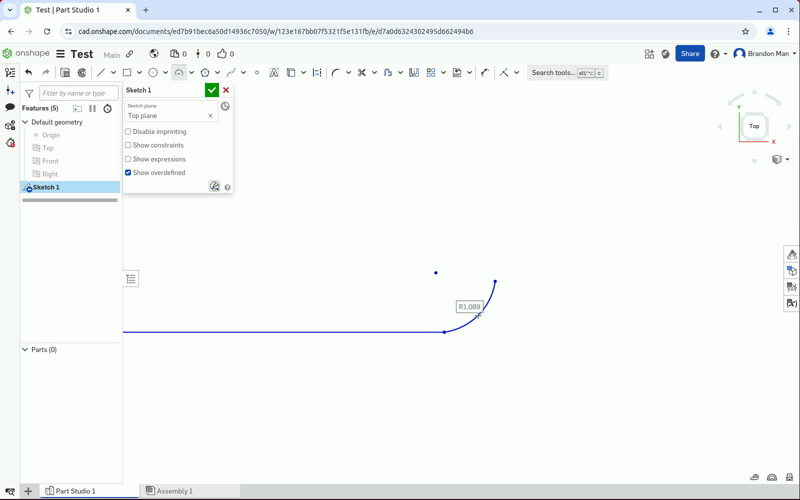
scroll(-6)
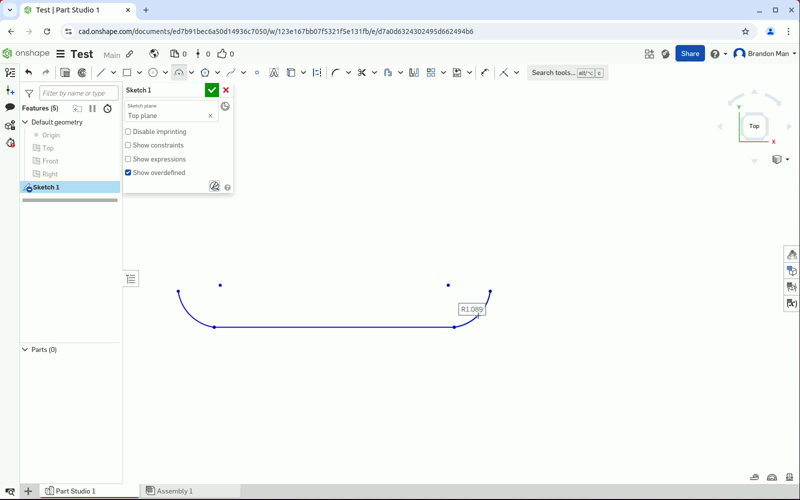
scroll(-6)
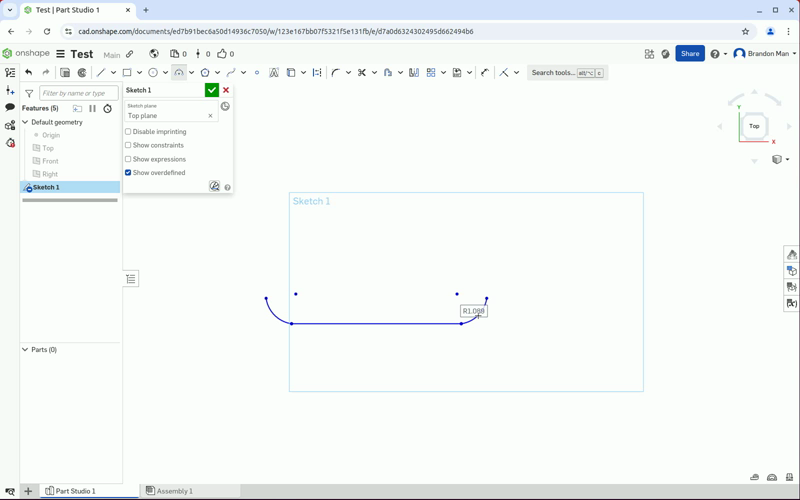
scroll(-6)
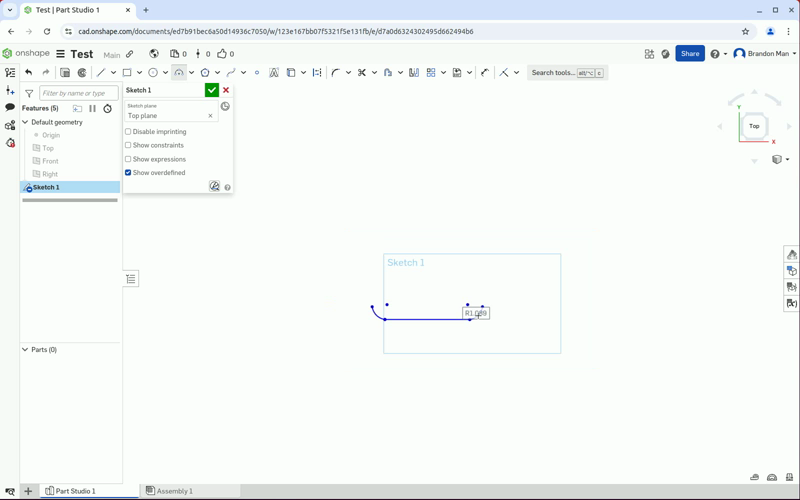
scroll(-6)
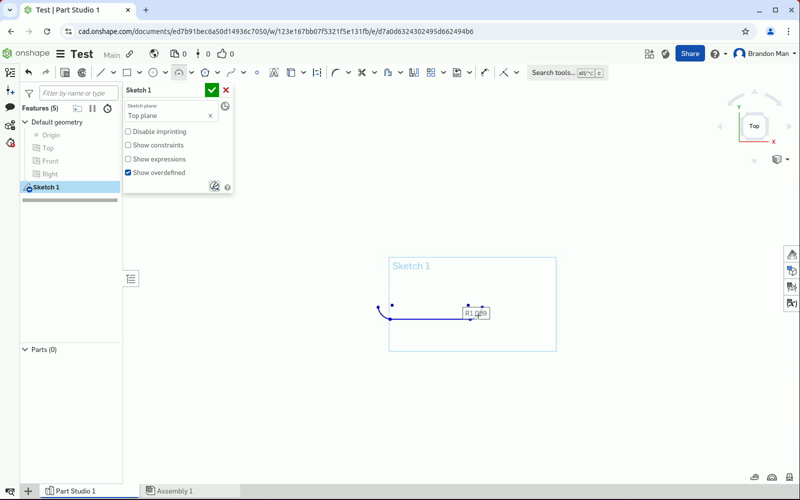
scroll(-6)
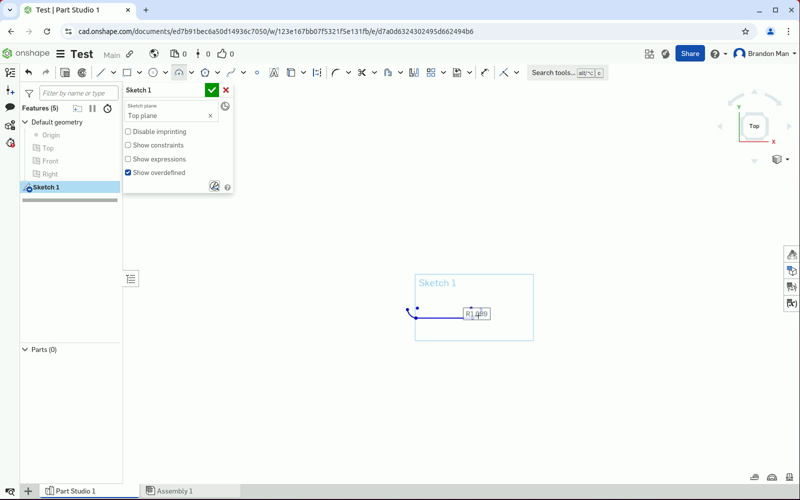
scroll(-6)
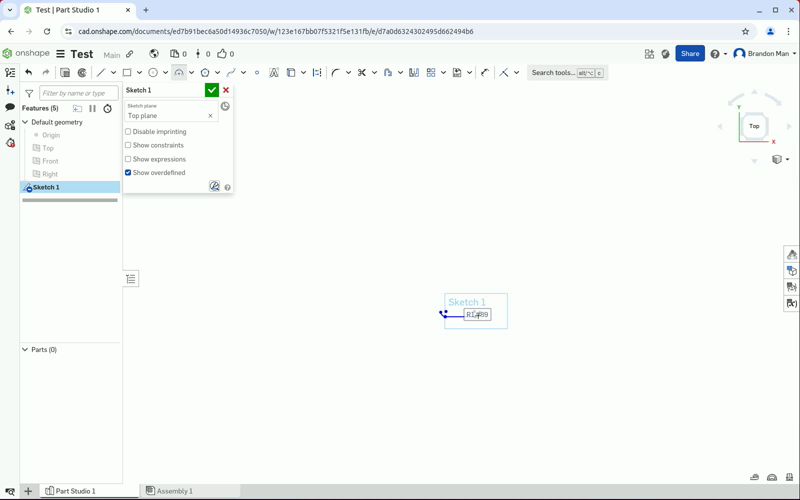
key_up(shift)
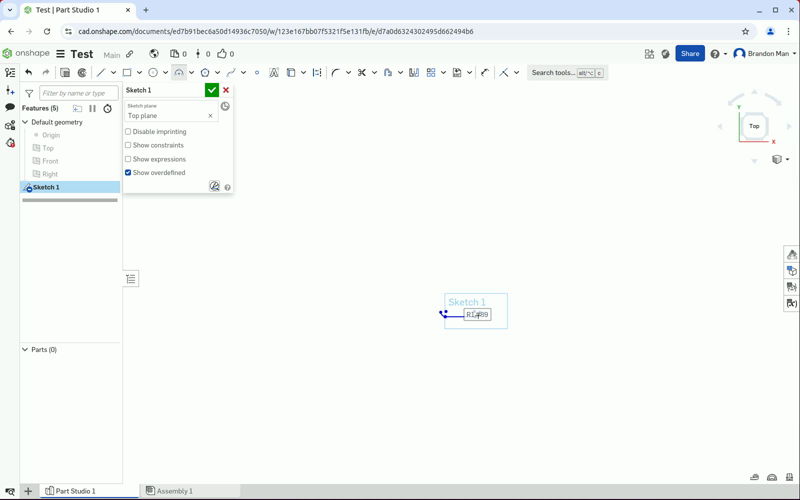
key(esc)
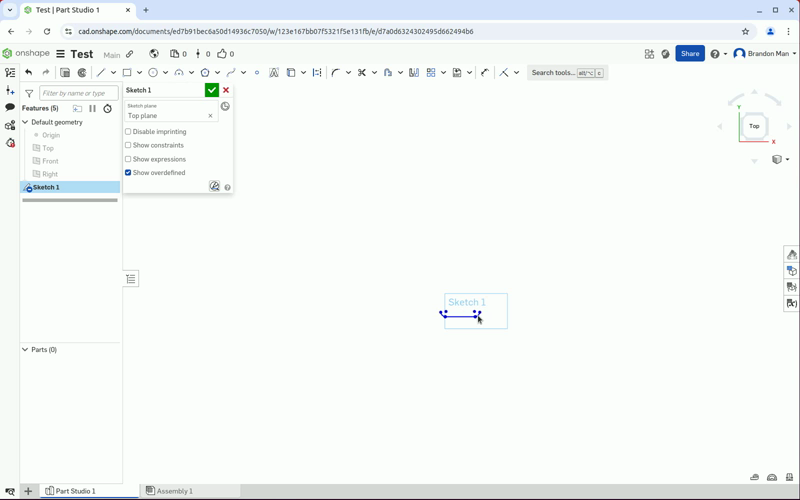
key(l)
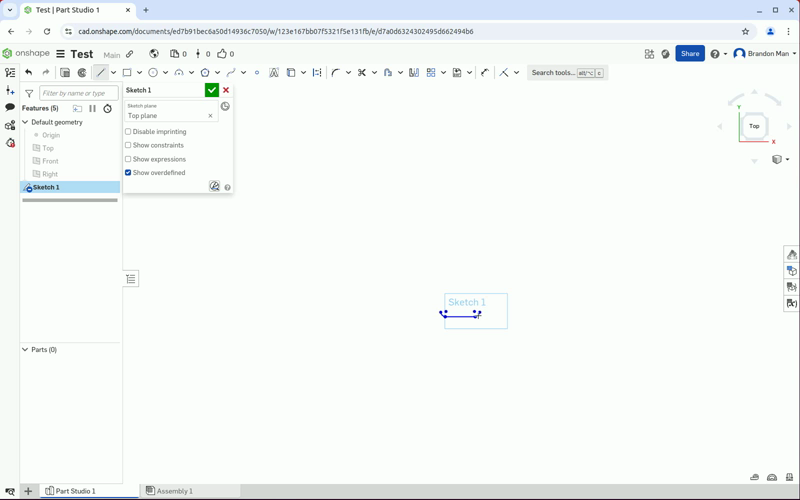
mouse_move(479, 312)
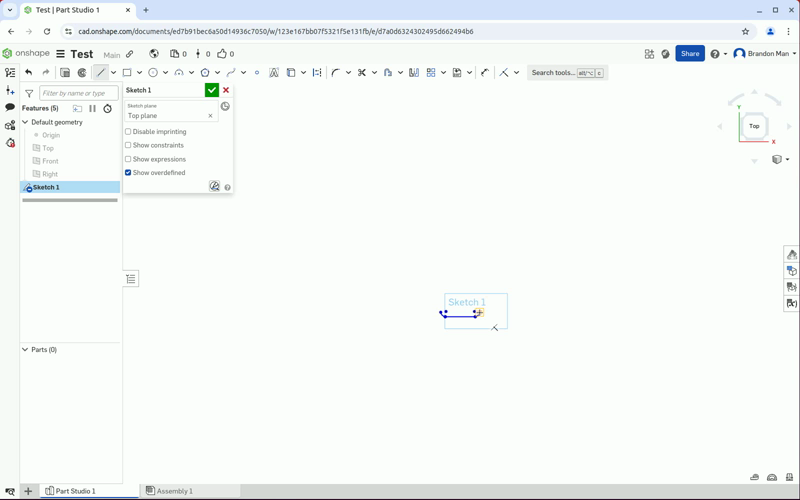
scroll(6)
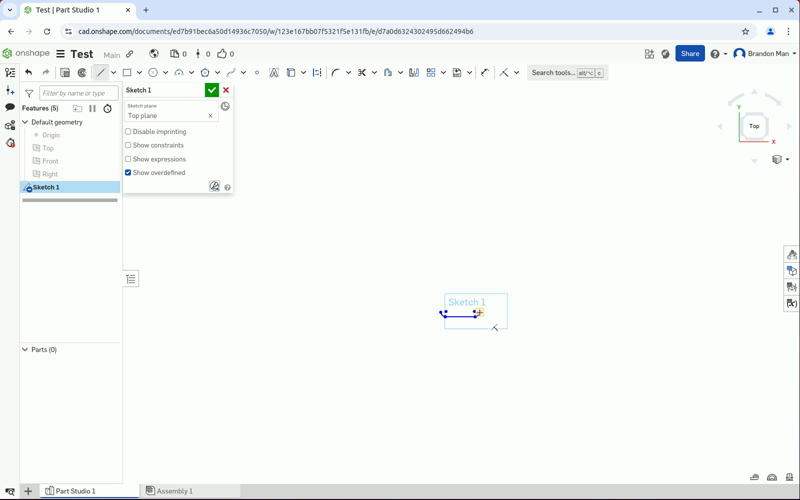
scroll(6)
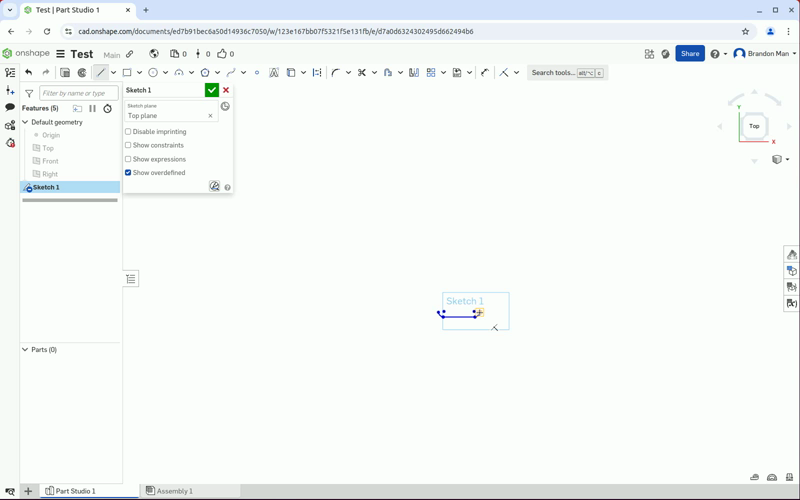
scroll(6)
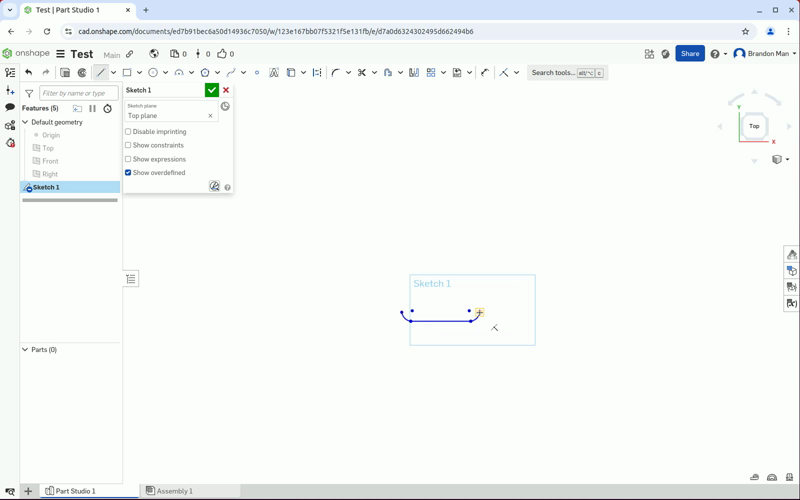
scroll(6)
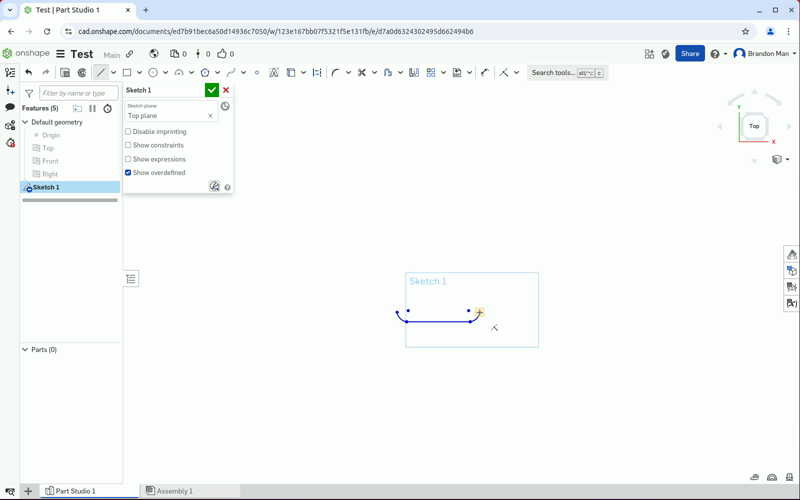
scroll(6)
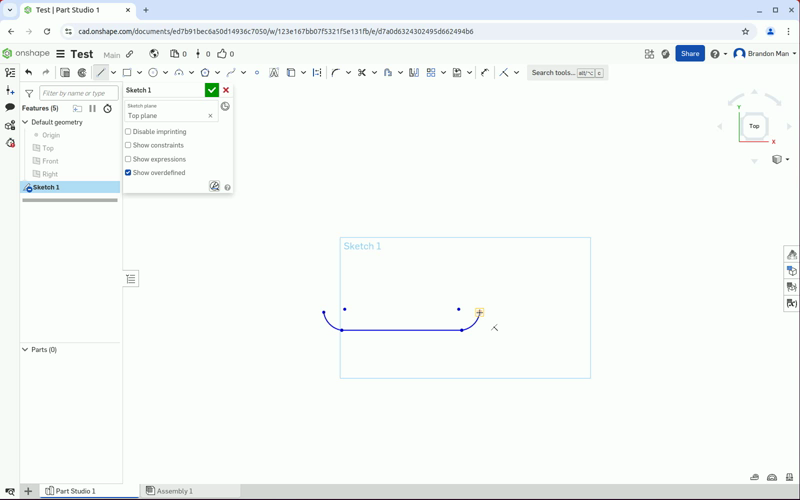
scroll(6)
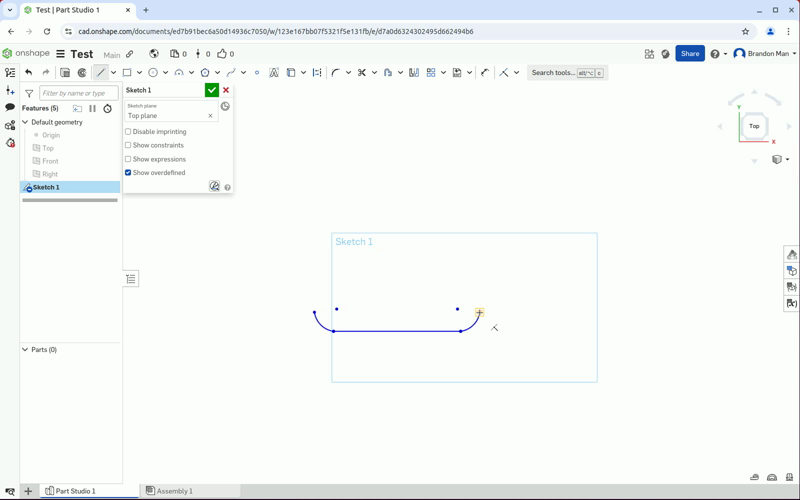
scroll(6)
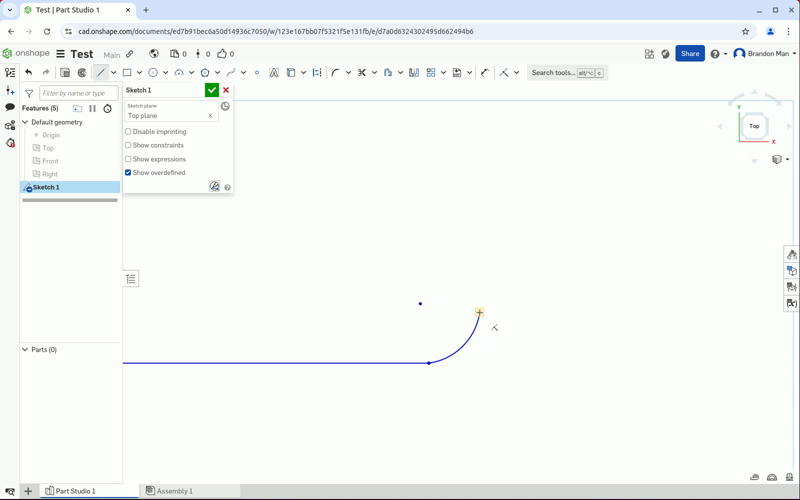
click(479, 312)
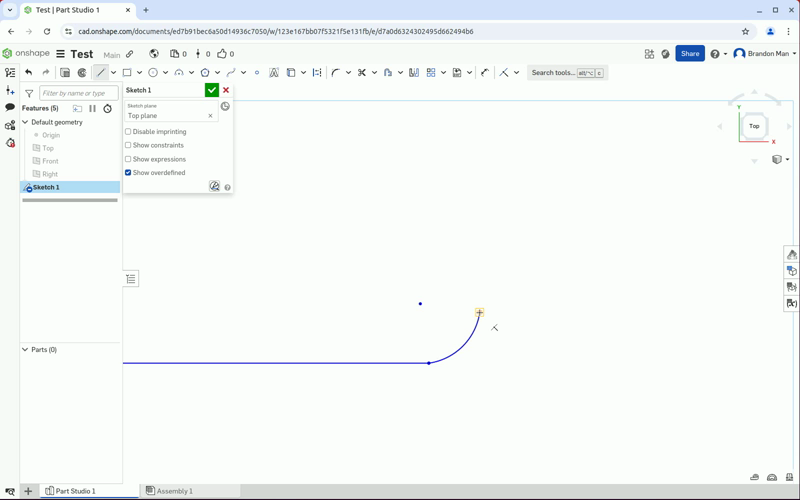
scroll(-6)
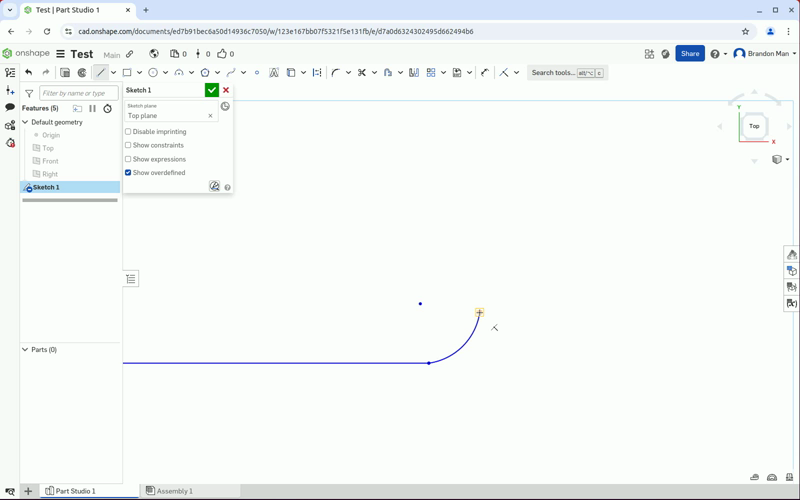
scroll(-6)
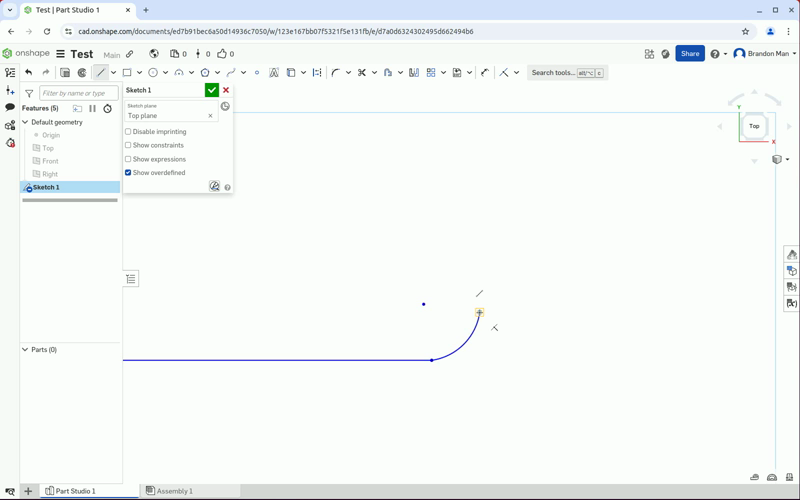
scroll(-6)
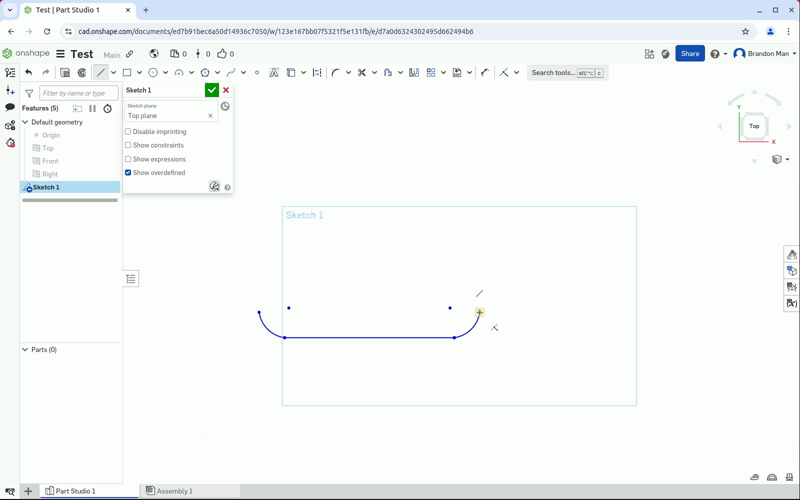
scroll(-6)
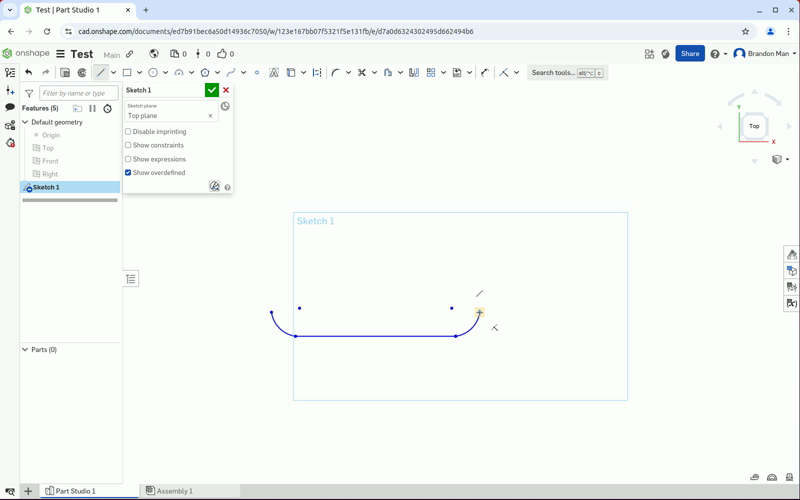
scroll(-6)
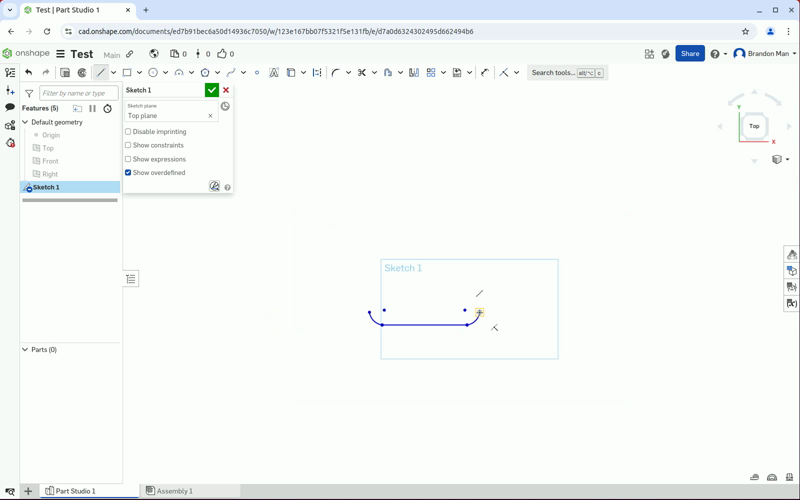
scroll(-6)
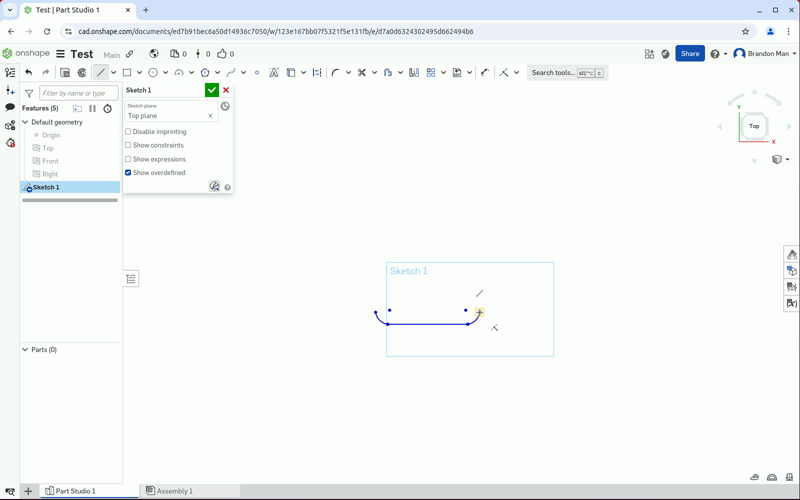
scroll(-6)
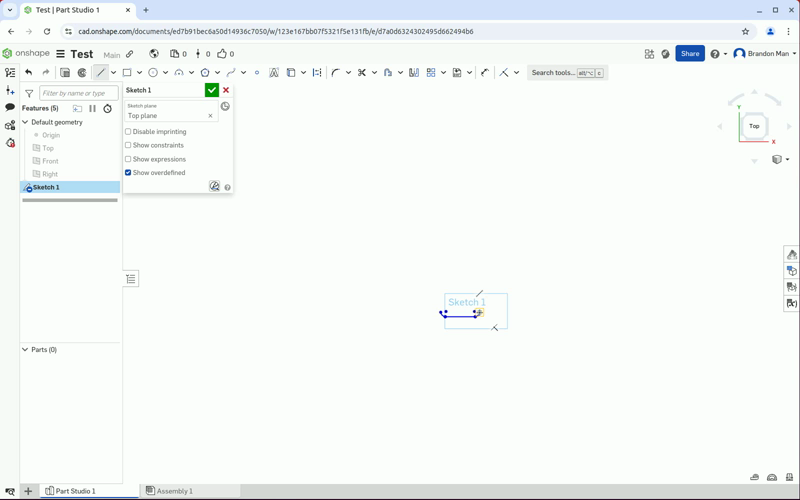
key_down(shift)
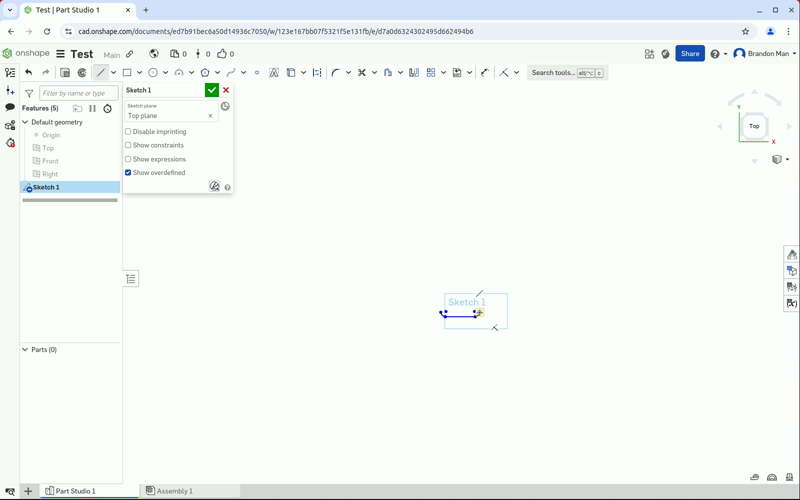
mouse_move(509, 312)
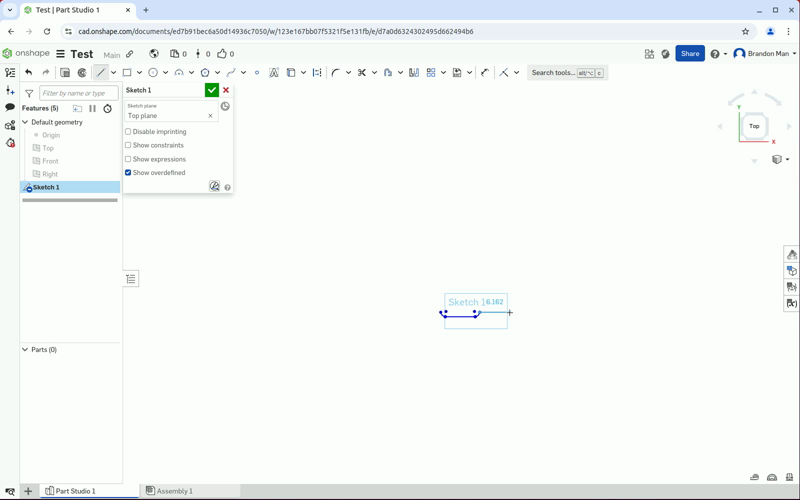
mouse_move(479, 304)
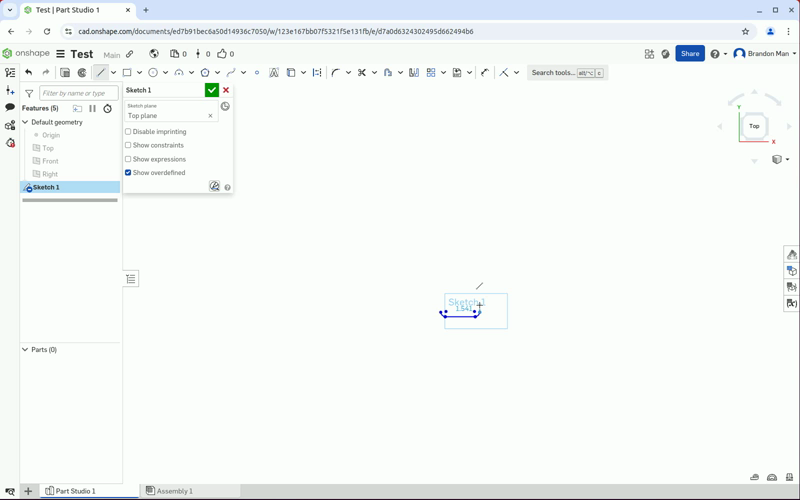
scroll(6)
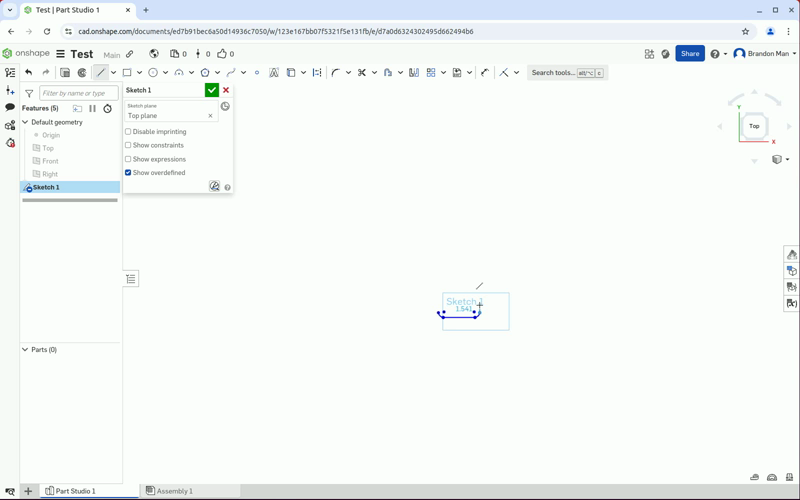
scroll(6)
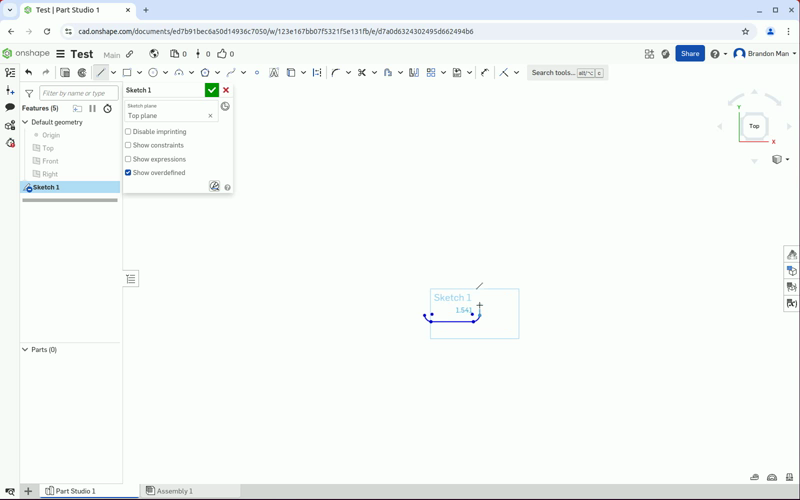
scroll(6)
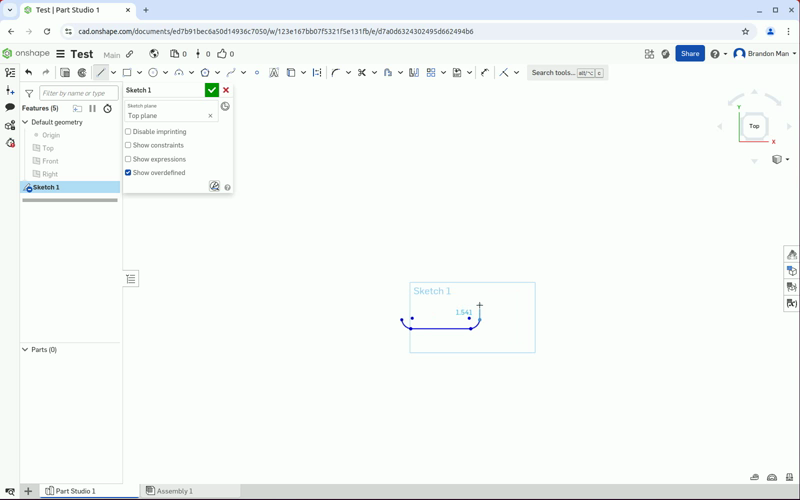
scroll(6)
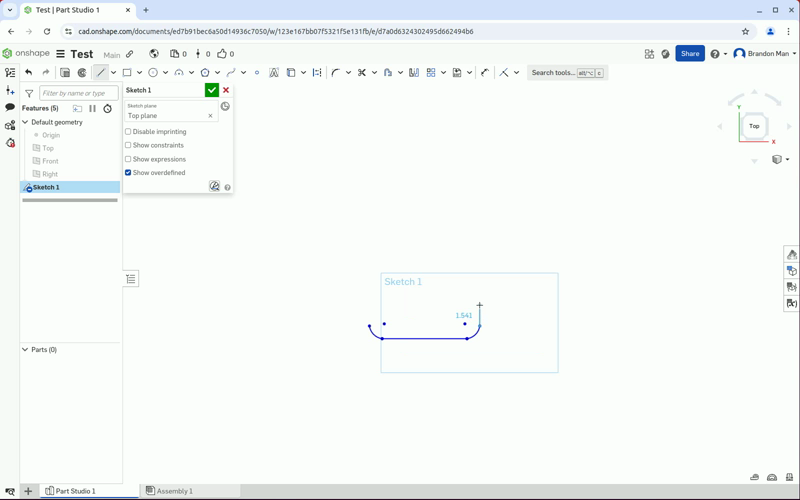
scroll(6)
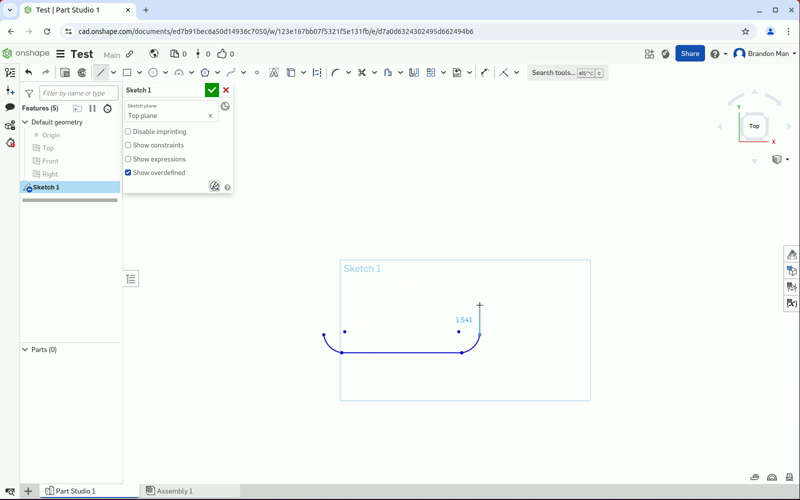
scroll(6)
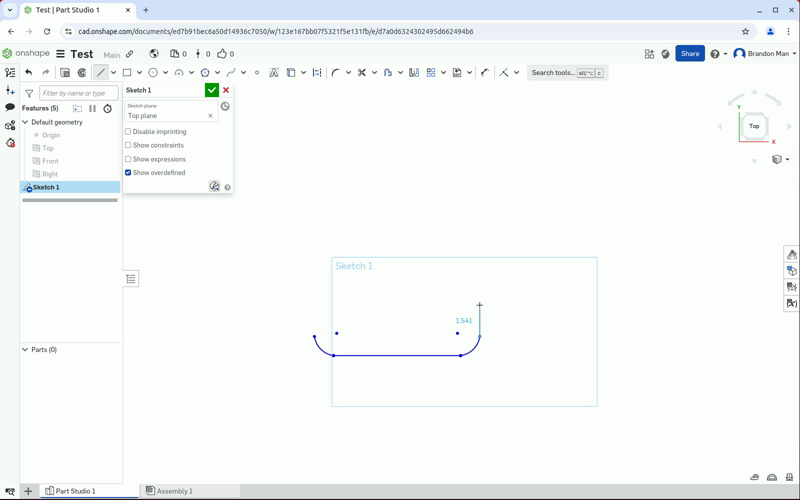
scroll(6)
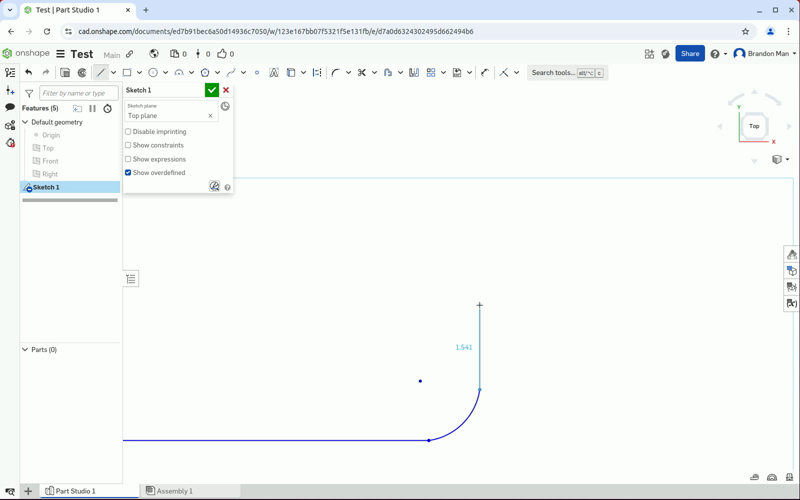
click(479, 304)
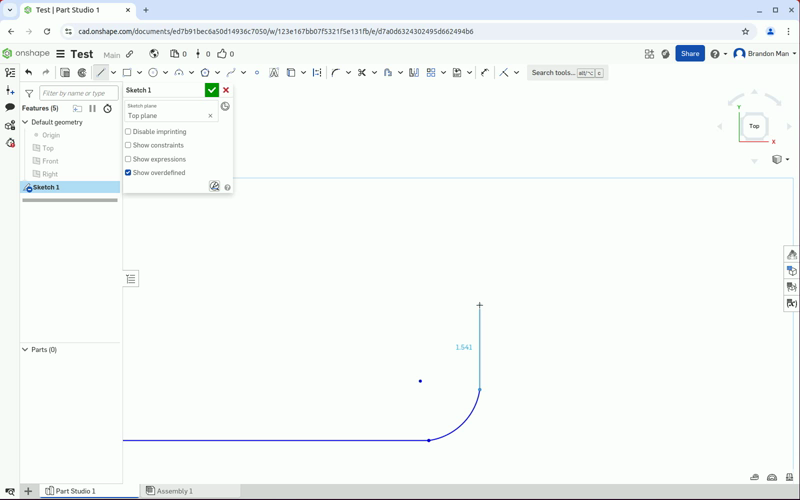
scroll(-6)
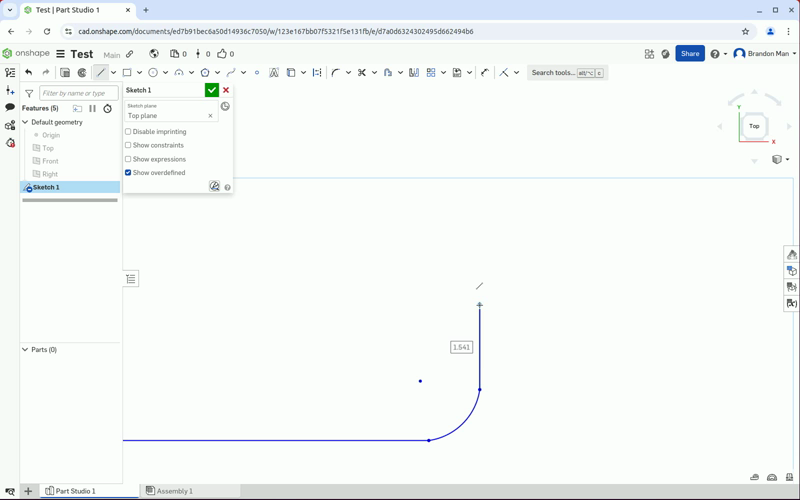
scroll(-6)
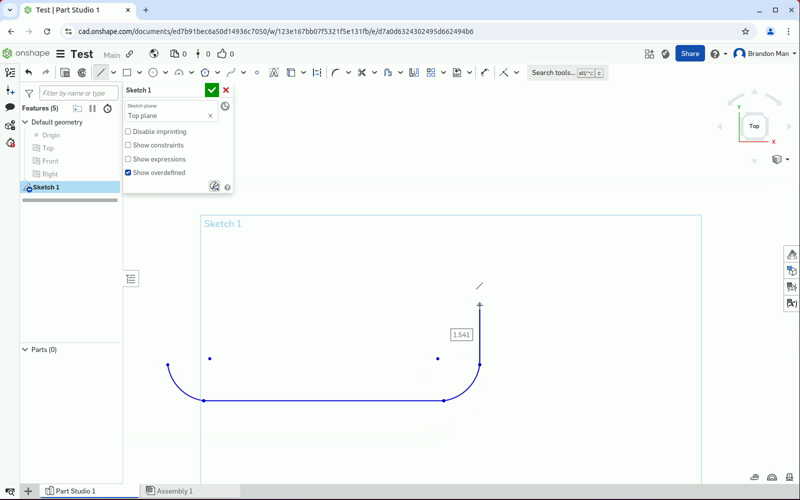
scroll(-6)
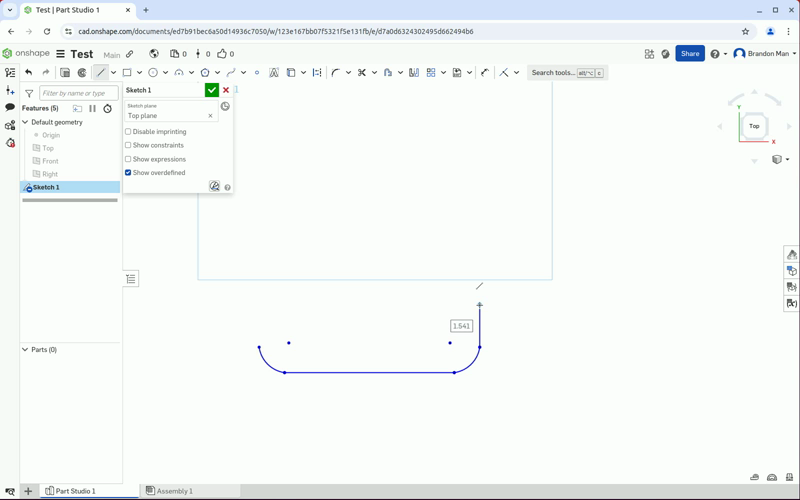
scroll(-6)
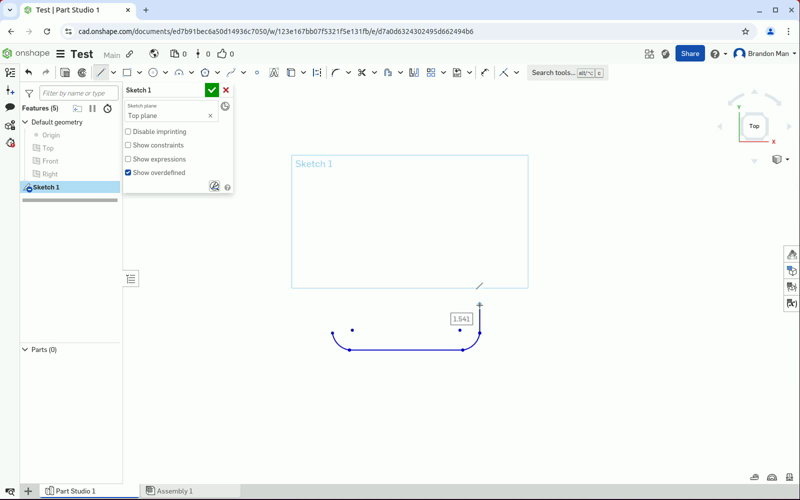
scroll(-6)
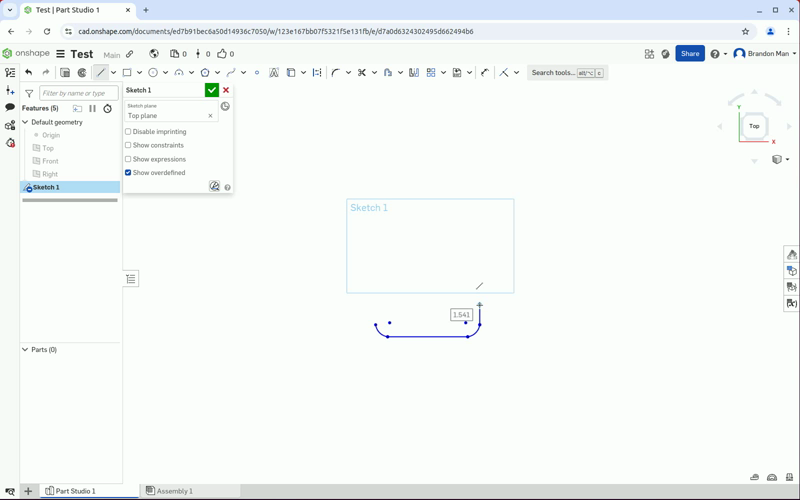
scroll(-6)
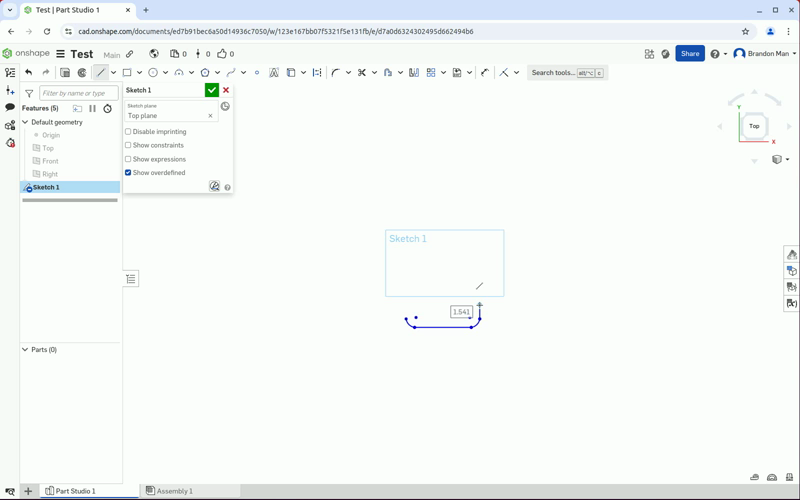
scroll(-6)
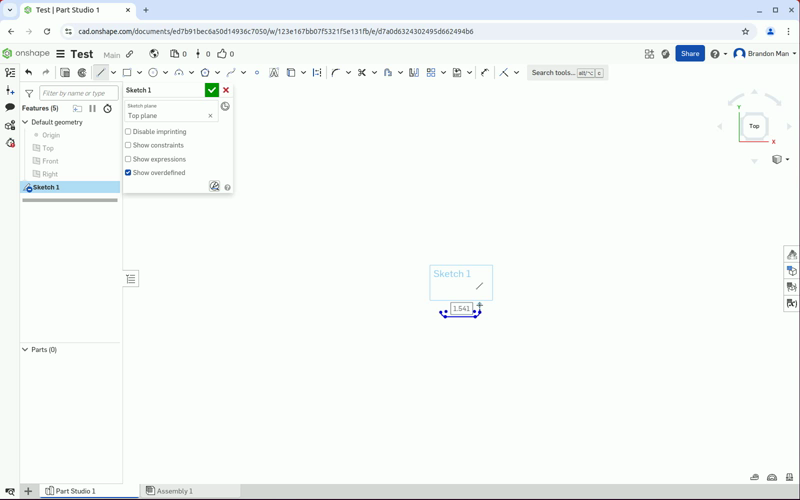
key_up(shift)
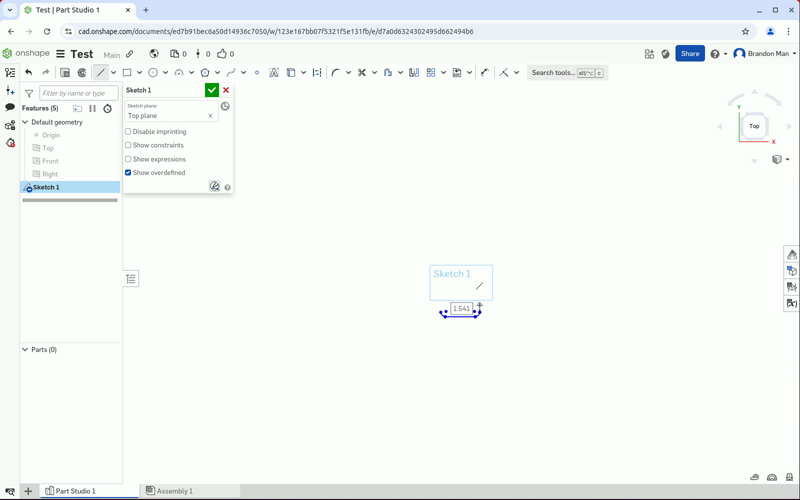
key_down(shift)
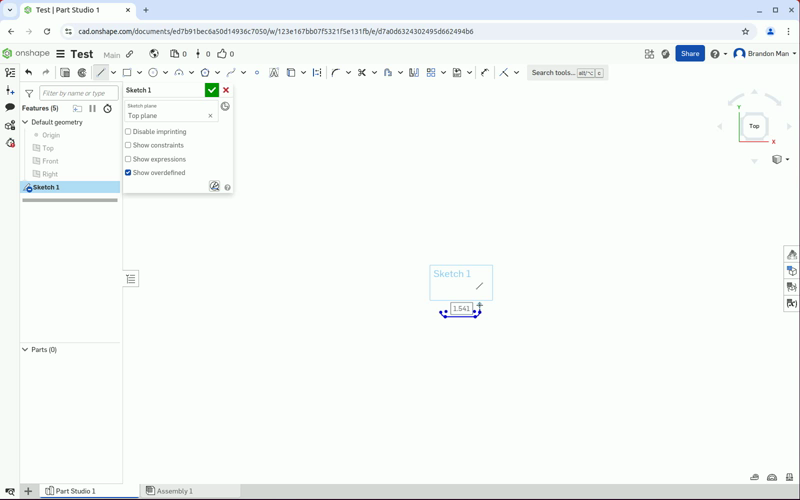
mouse_move(509, 304)
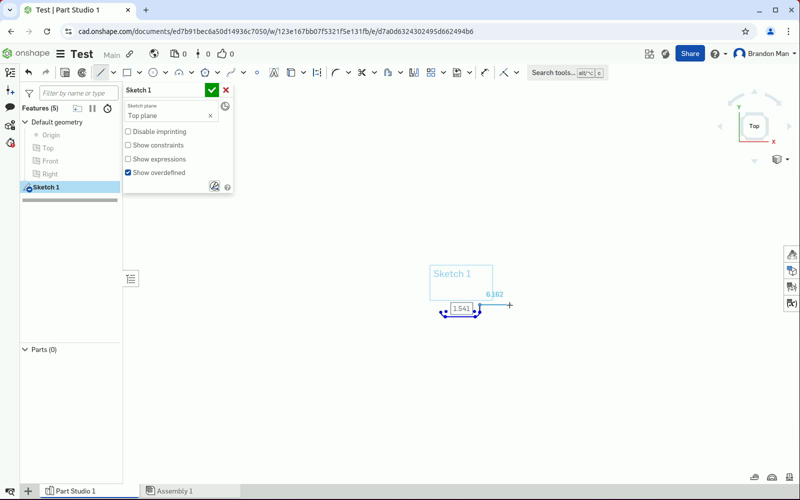
mouse_move(445, 304)
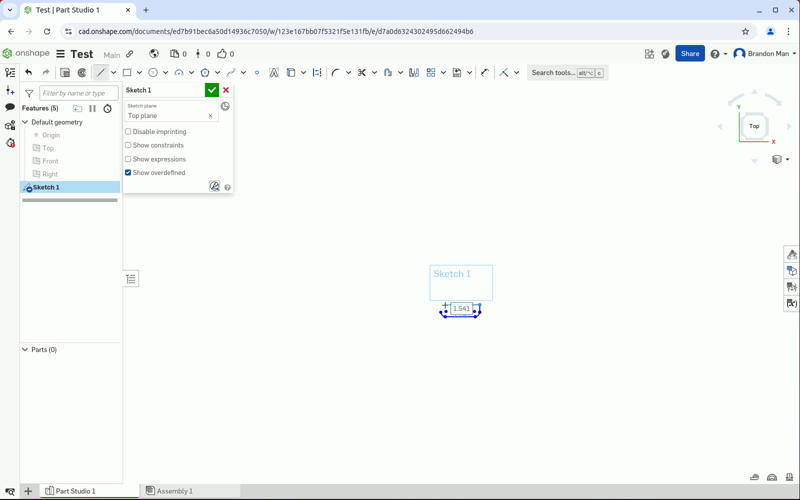
click(445, 304)
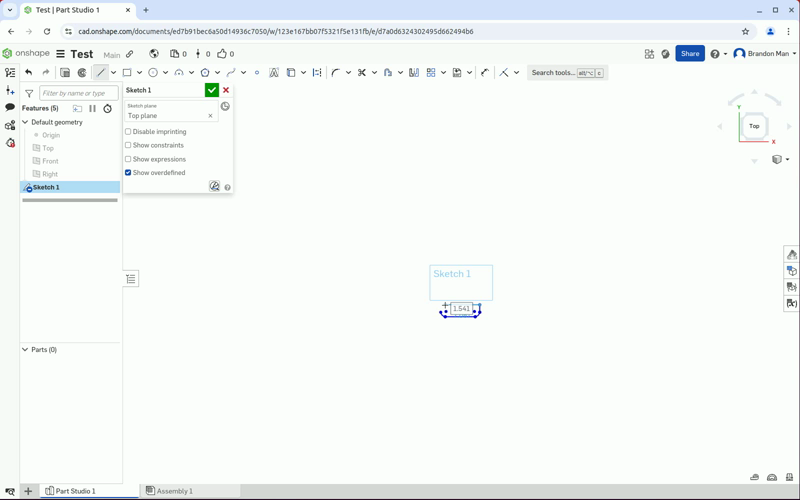
key_up(shift)
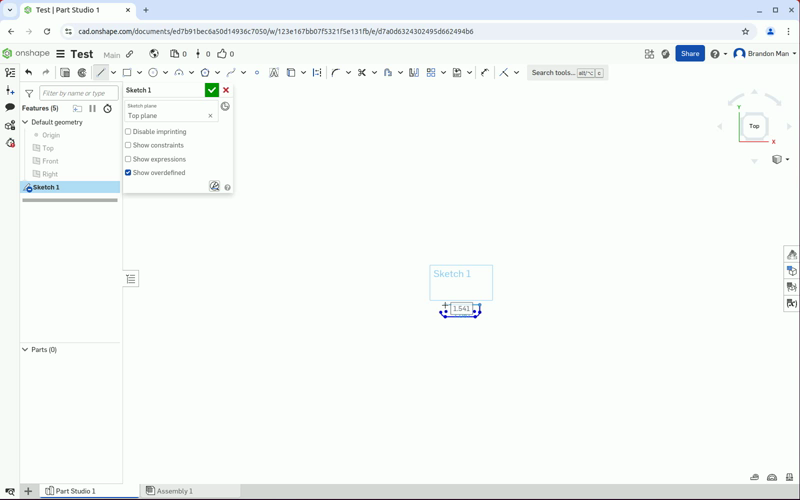
key_down(shift)
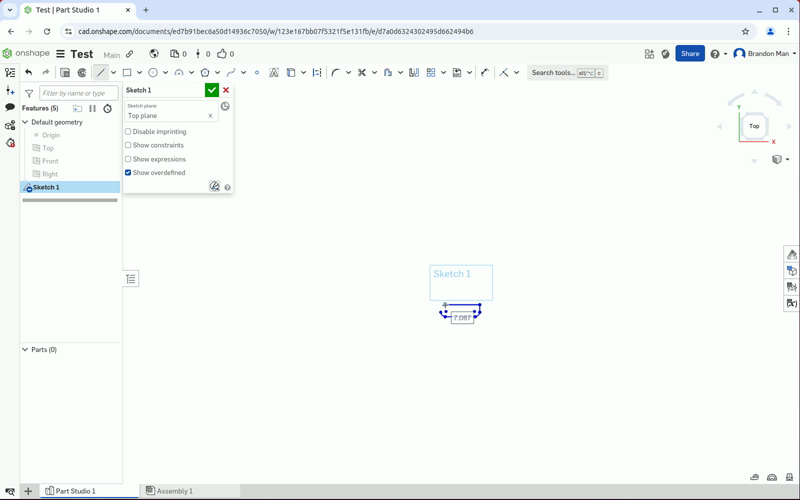
mouse_move(475, 304)
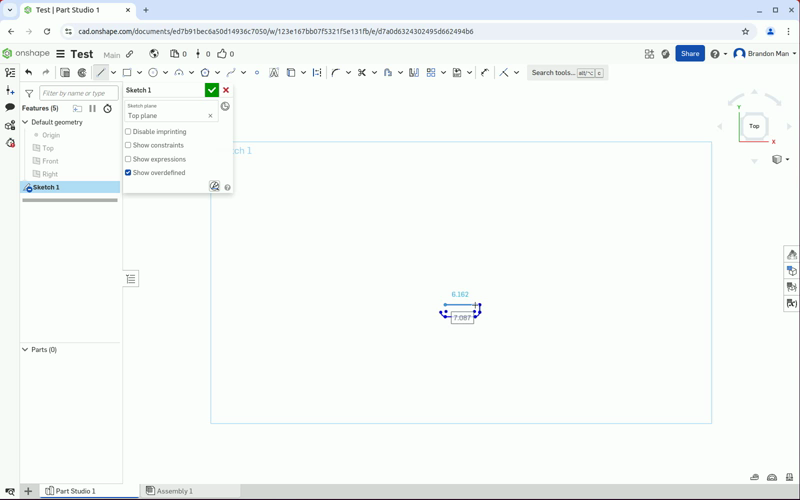
mouse_move(445, 261)
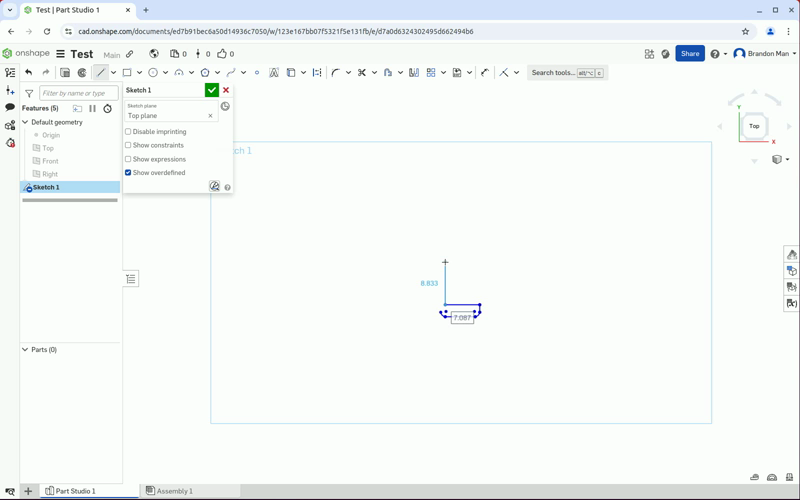
click(445, 261)
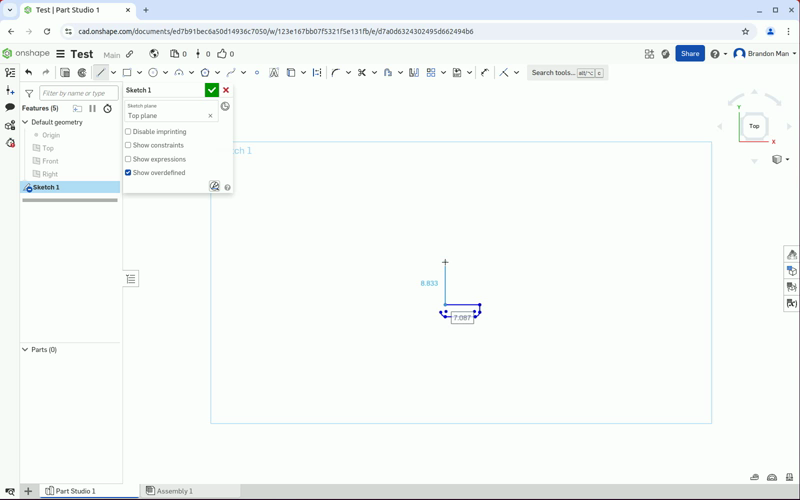
key_up(shift)
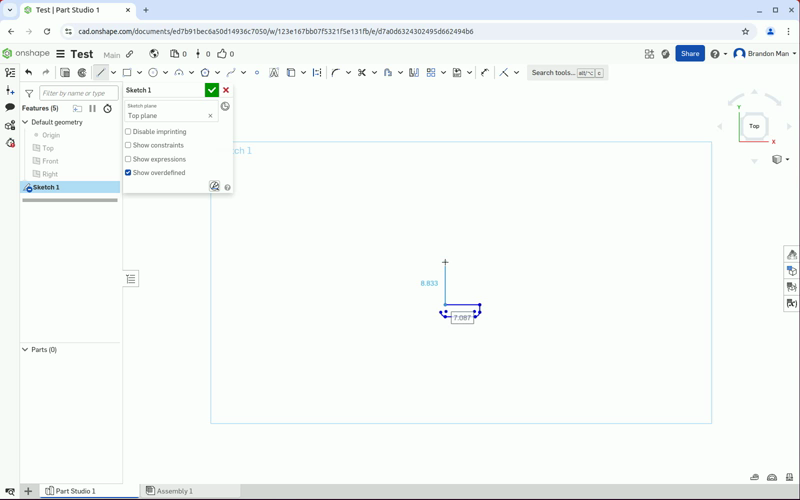
key_down(shift)
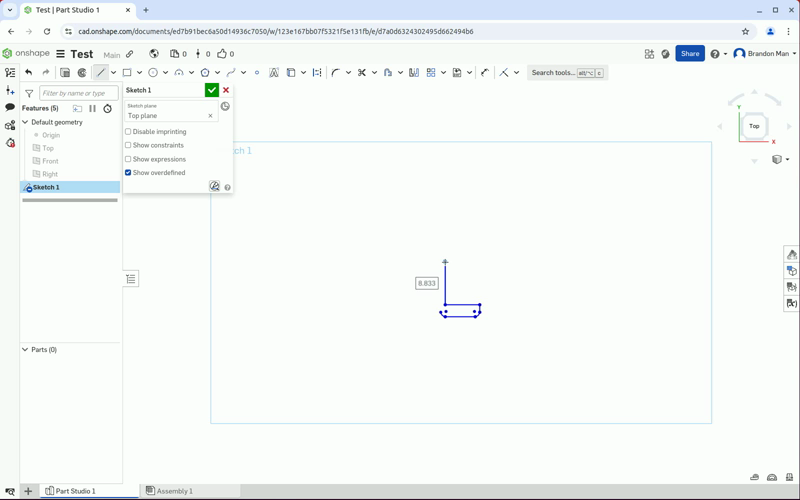
mouse_move(475, 261)
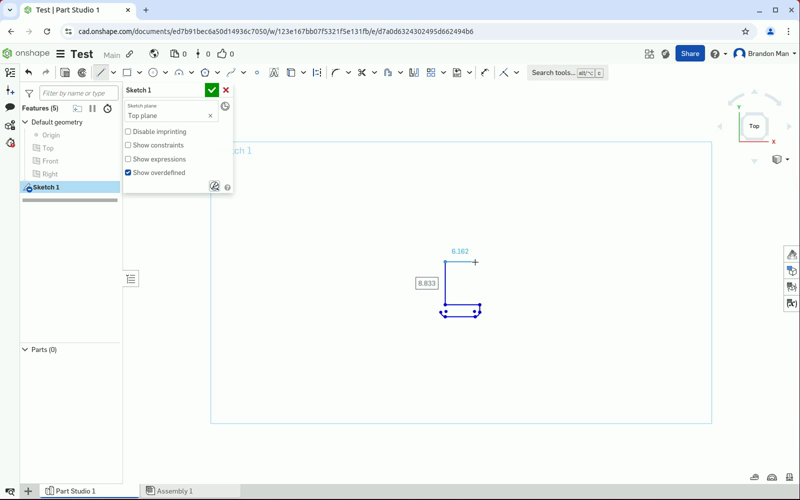
mouse_move(479, 261)
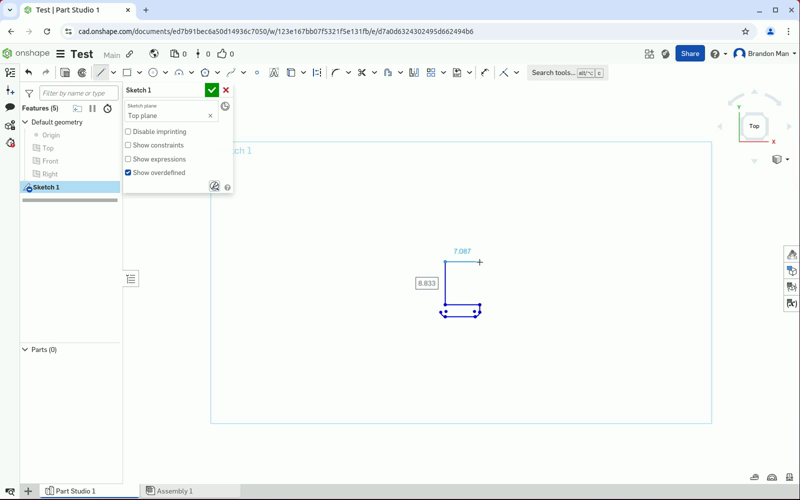
click(479, 261)
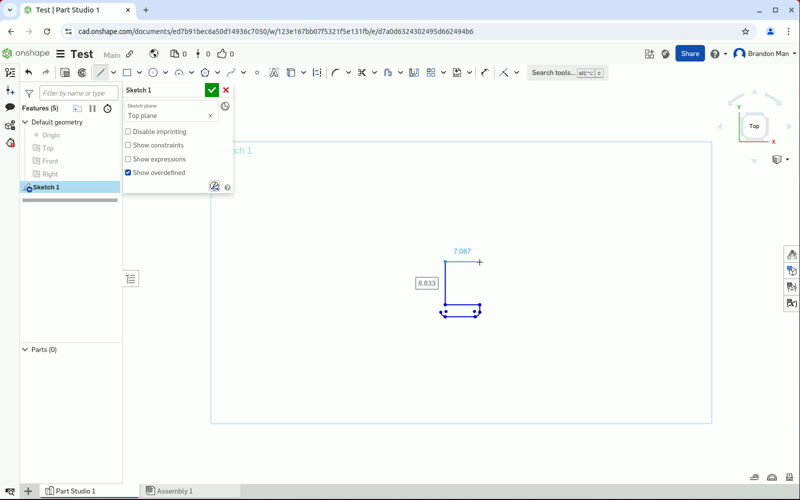
key_up(shift)
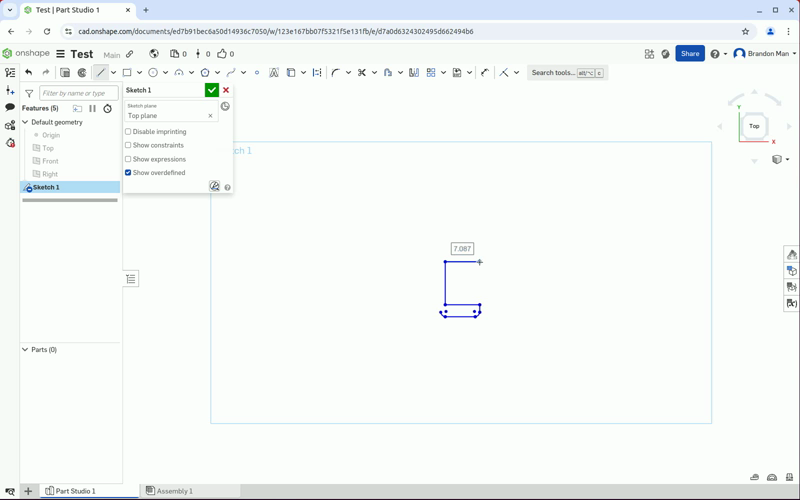
key_down(shift)
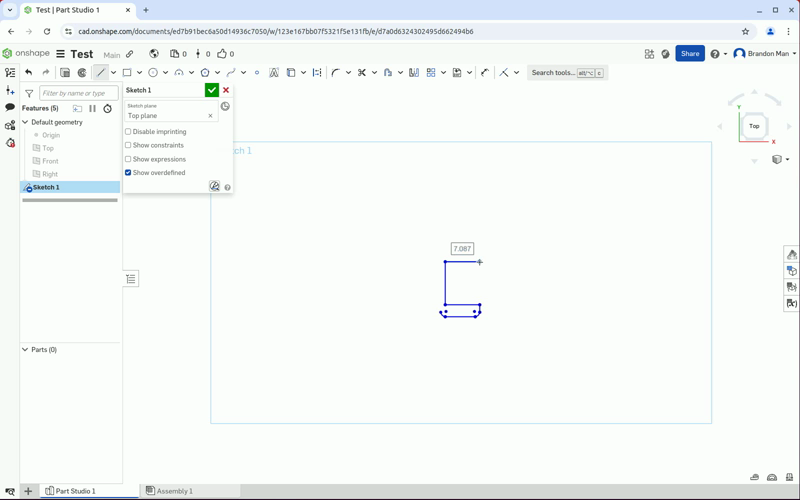
mouse_move(479, 175)
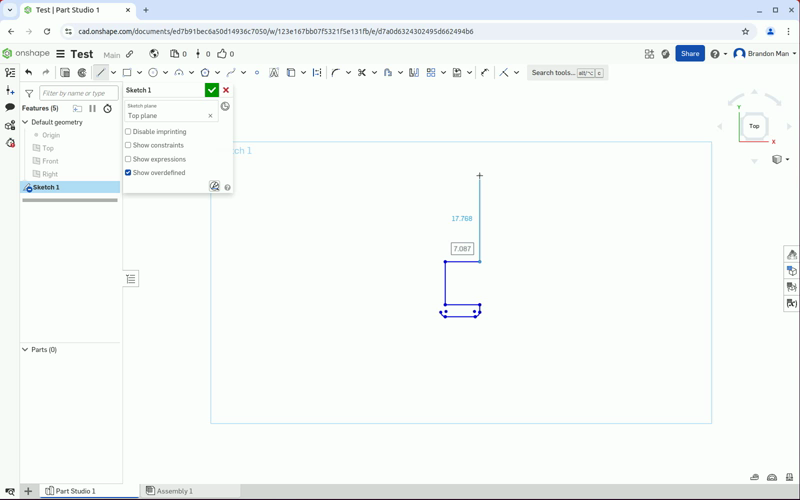
click(479, 175)
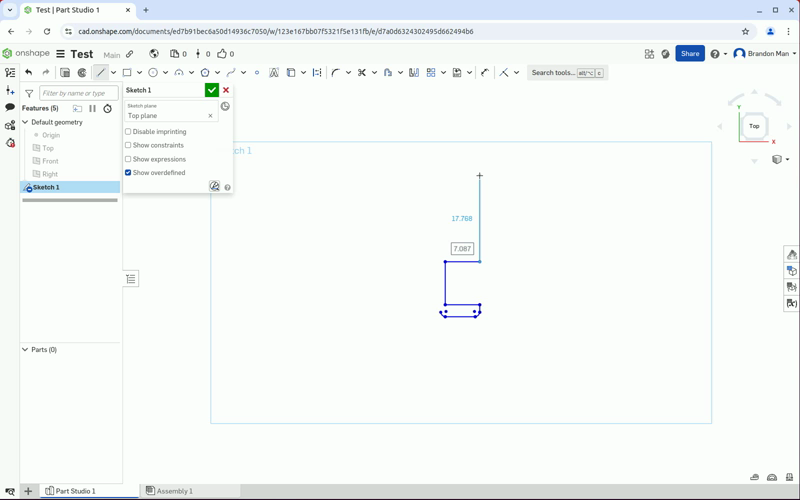
key_up(shift)
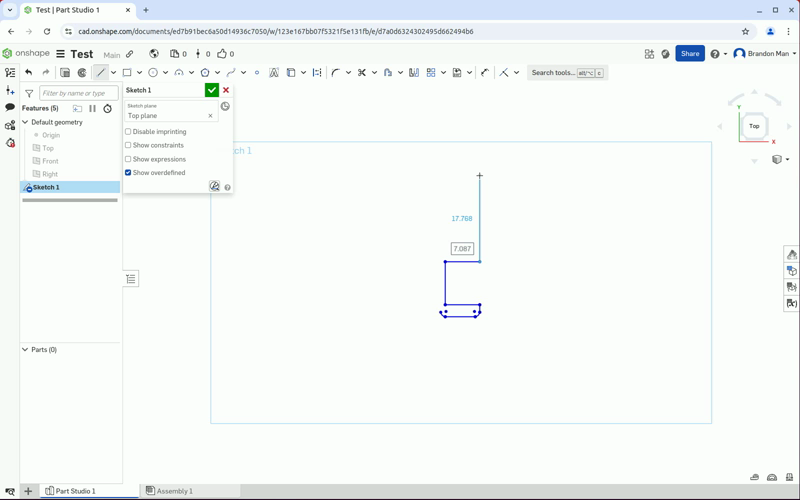
key(esc)
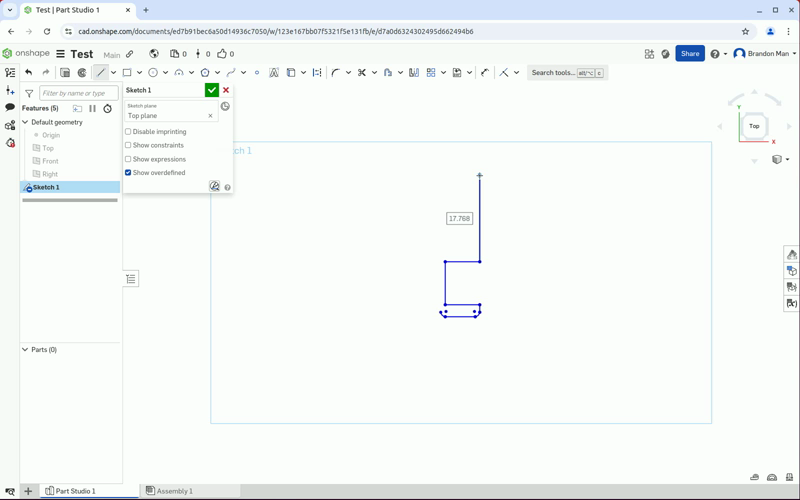
key(a)
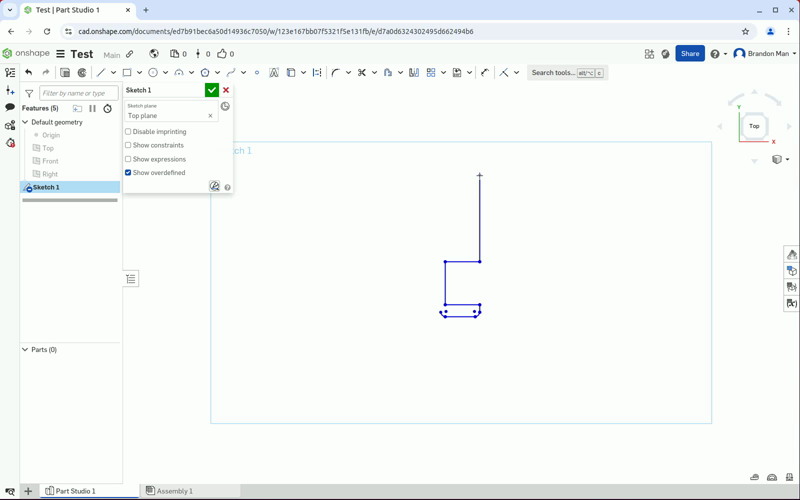
mouse_move(479, 175)
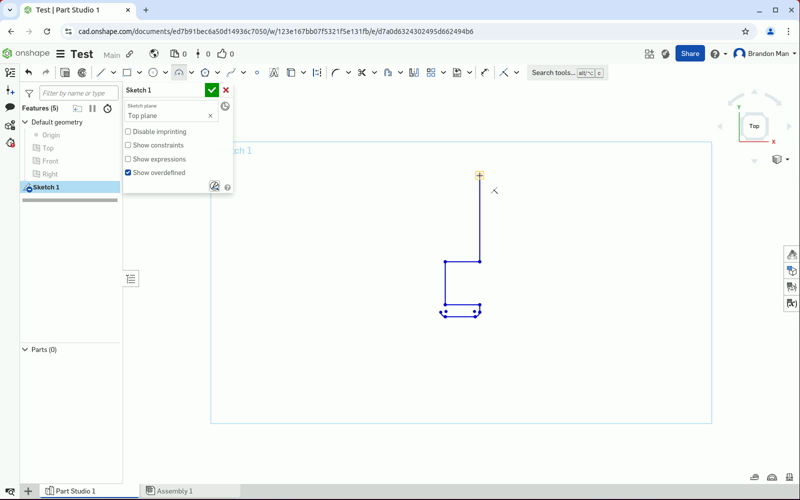
click(479, 175)
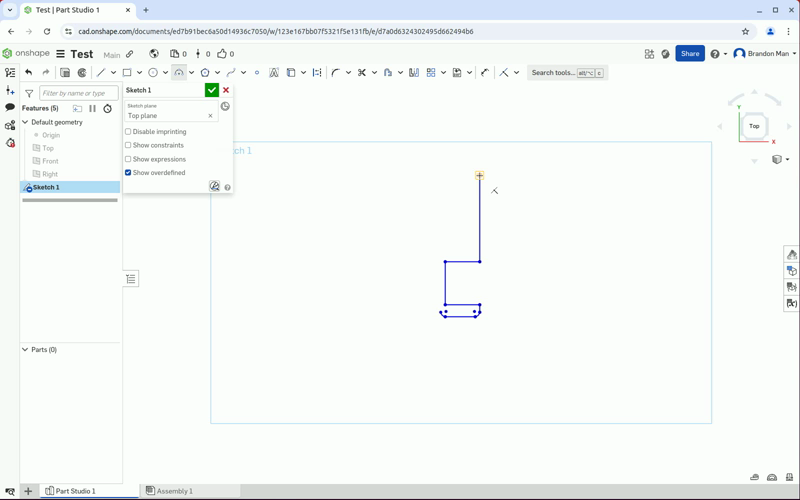
key_down(shift)
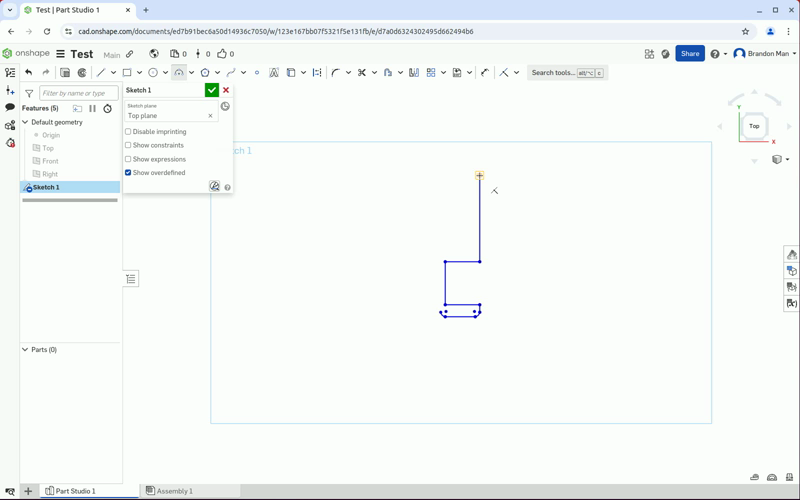
mouse_move(475, 170)
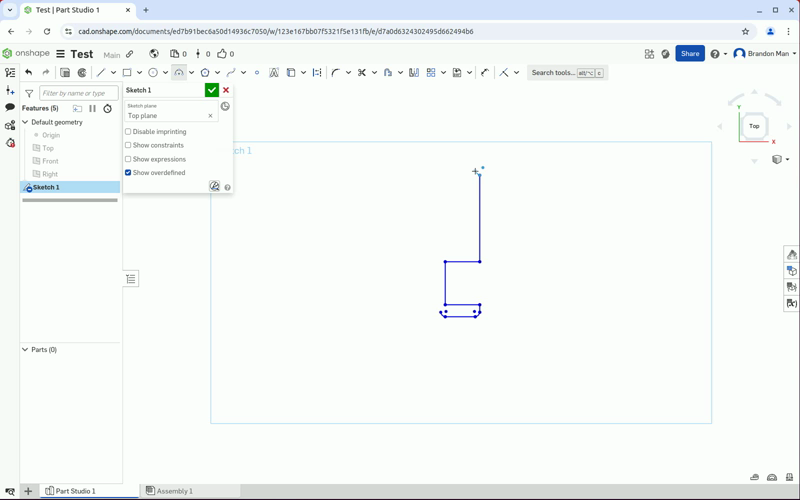
scroll(6)
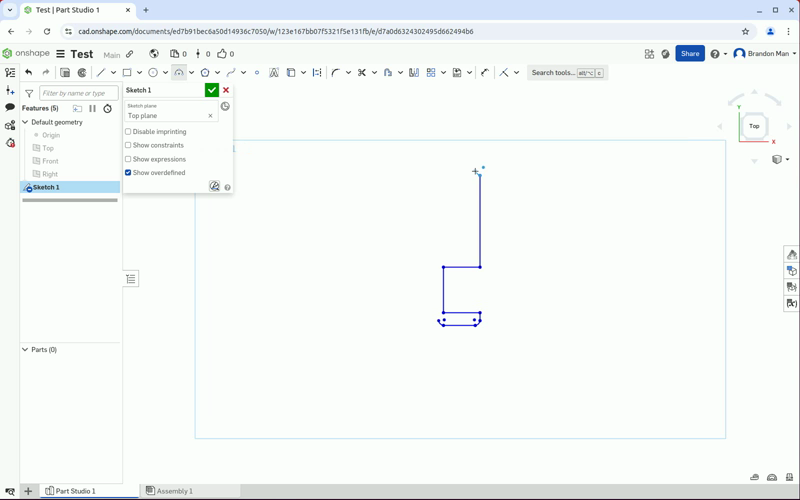
scroll(6)
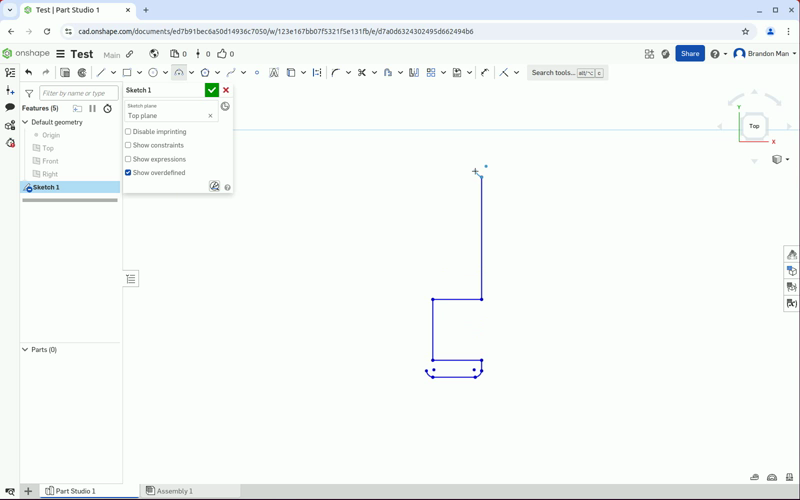
scroll(6)
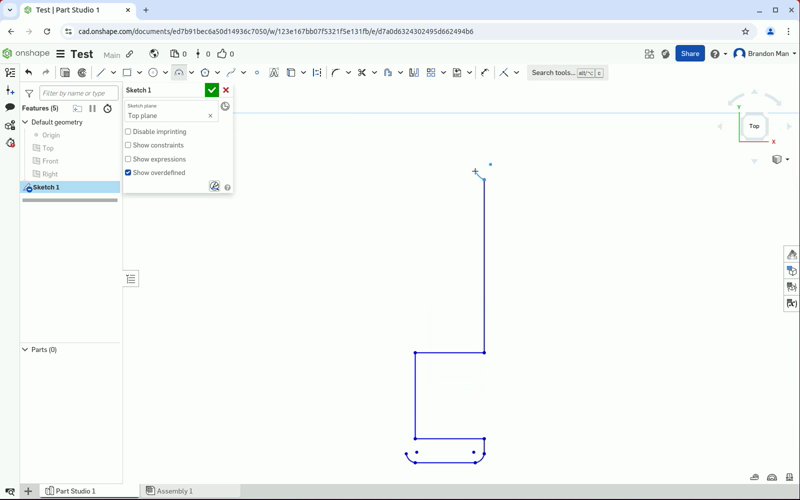
scroll(6)
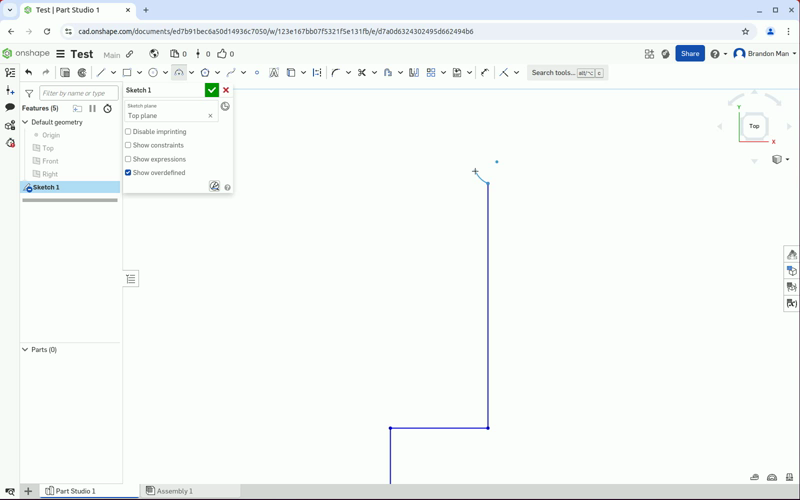
scroll(6)
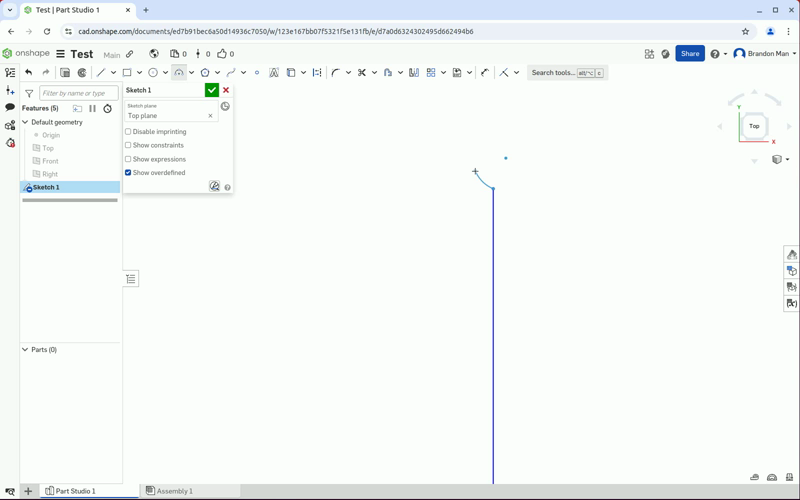
scroll(6)
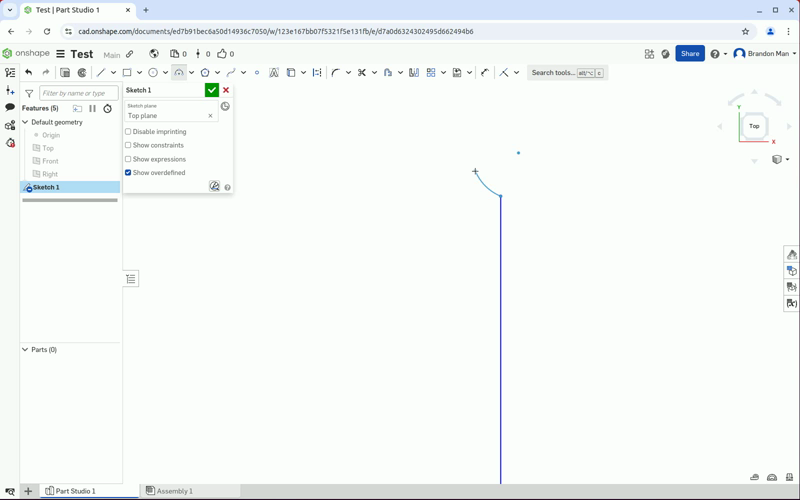
scroll(6)
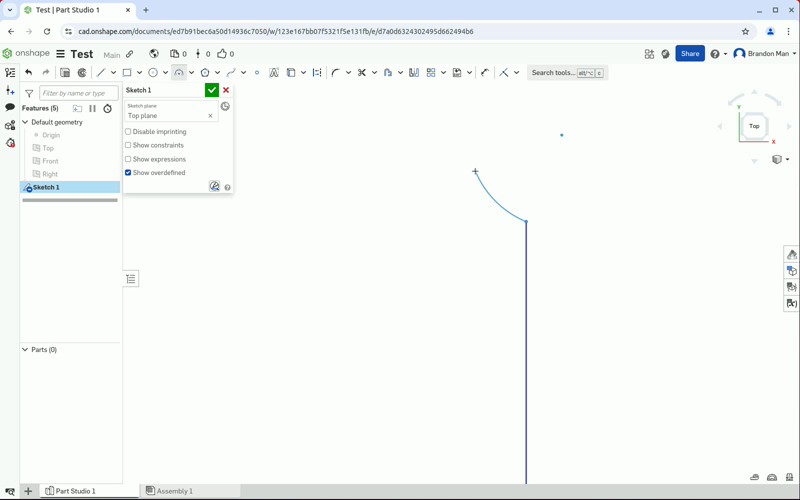
click(475, 170)
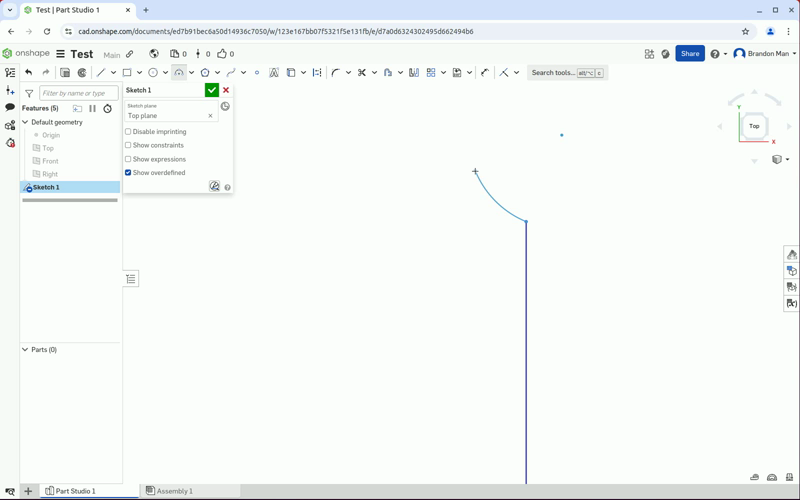
scroll(-6)
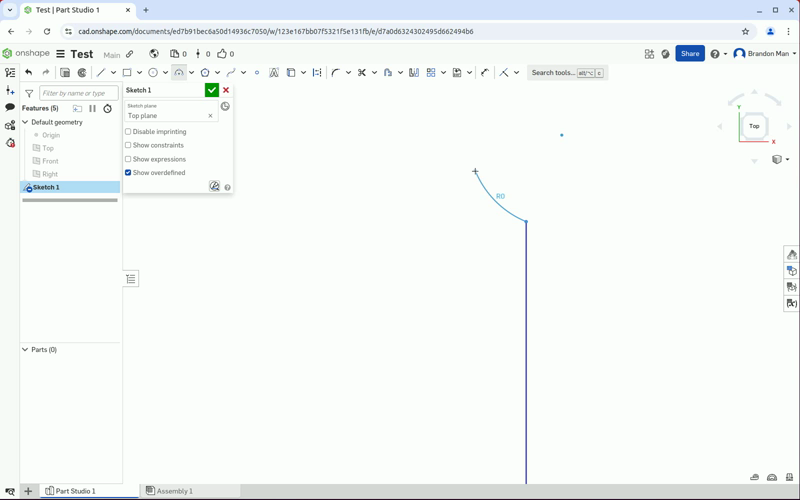
scroll(-6)
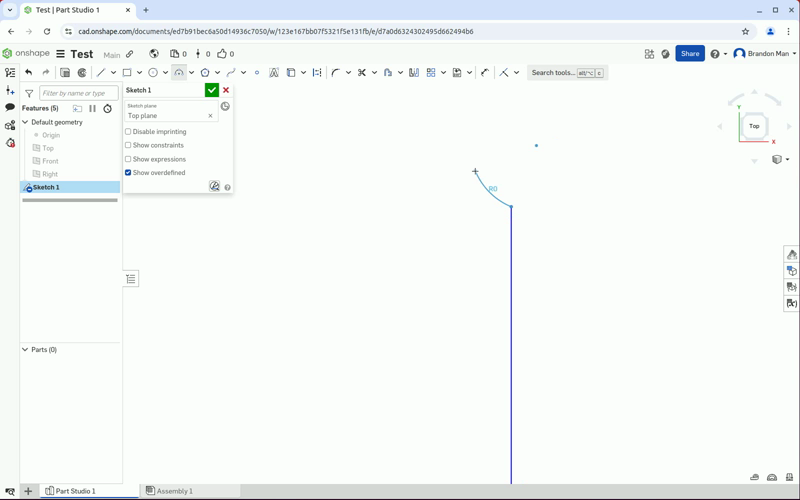
scroll(-6)
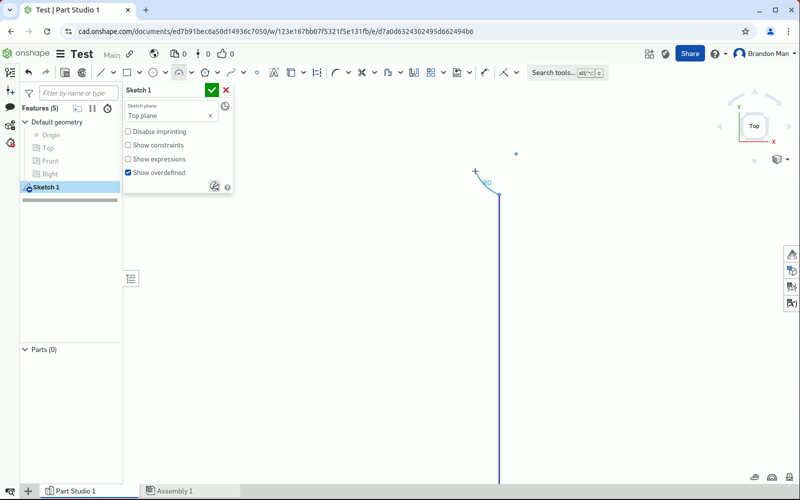
scroll(-6)
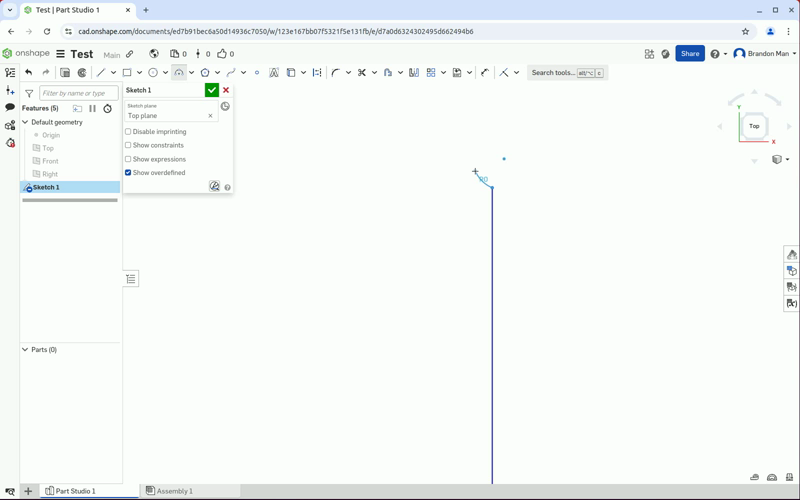
scroll(-6)
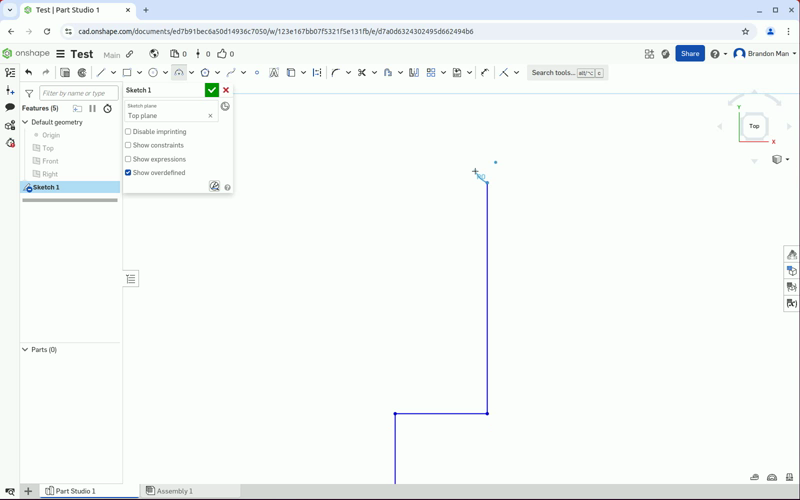
scroll(-6)
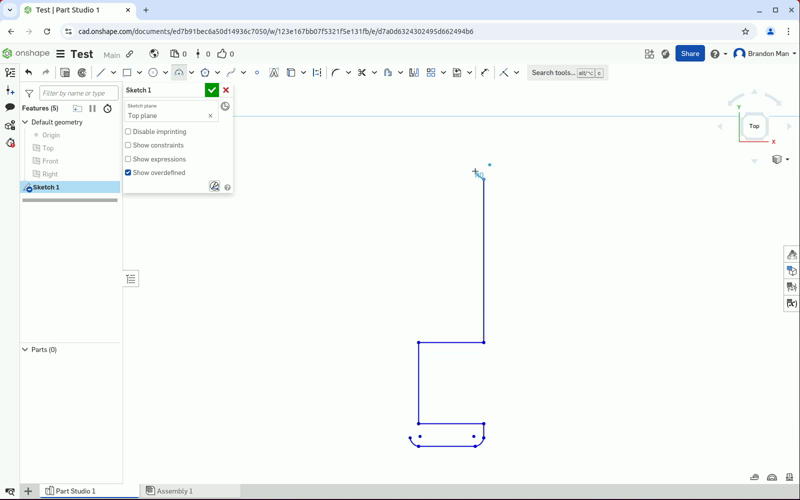
scroll(-6)
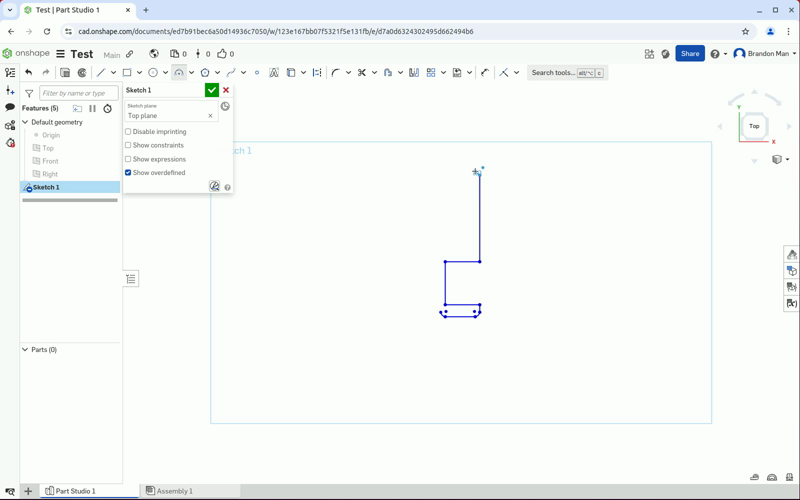
mouse_move(478, 171)
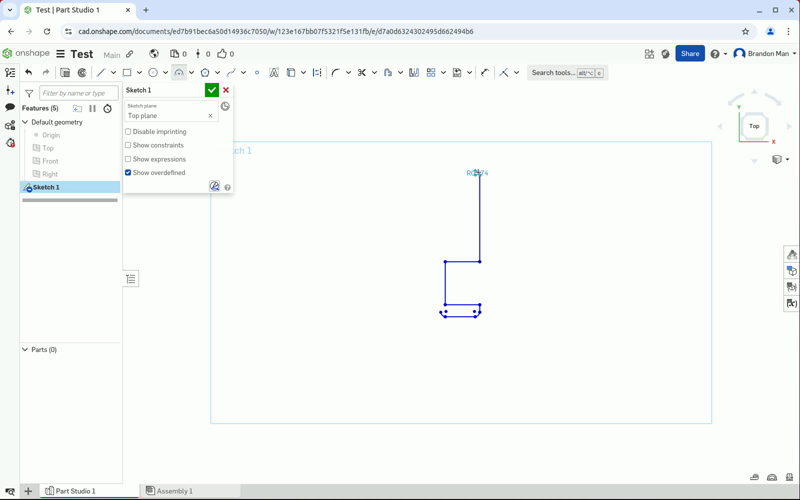
scroll(6)
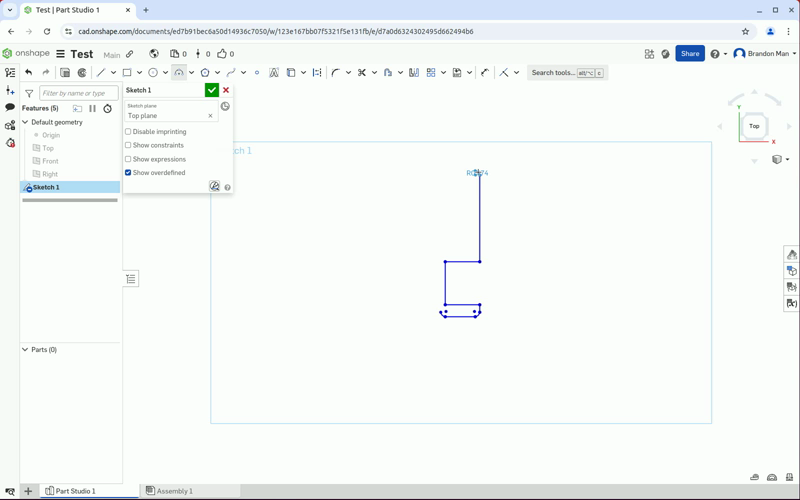
scroll(6)
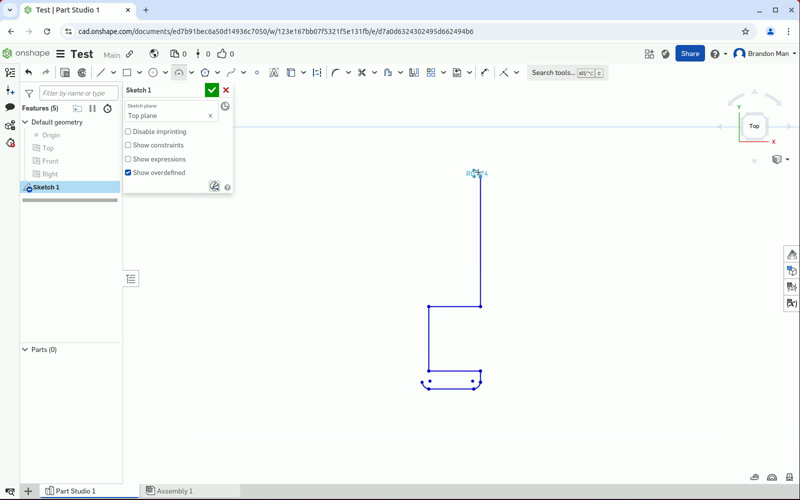
scroll(6)
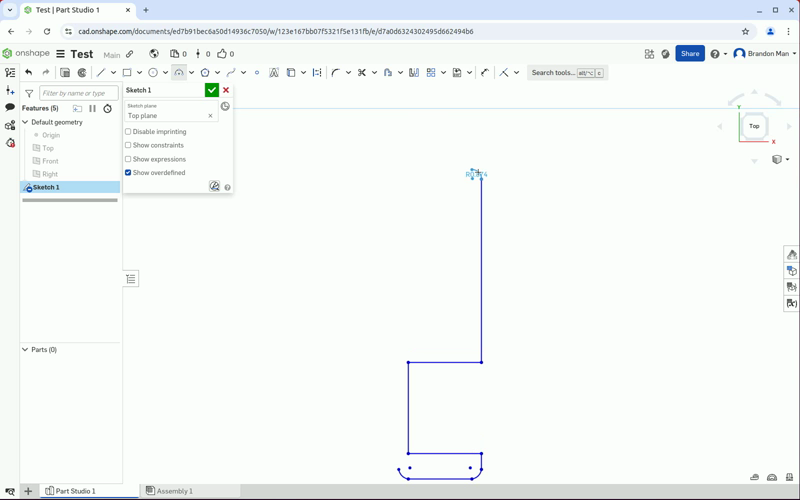
scroll(6)
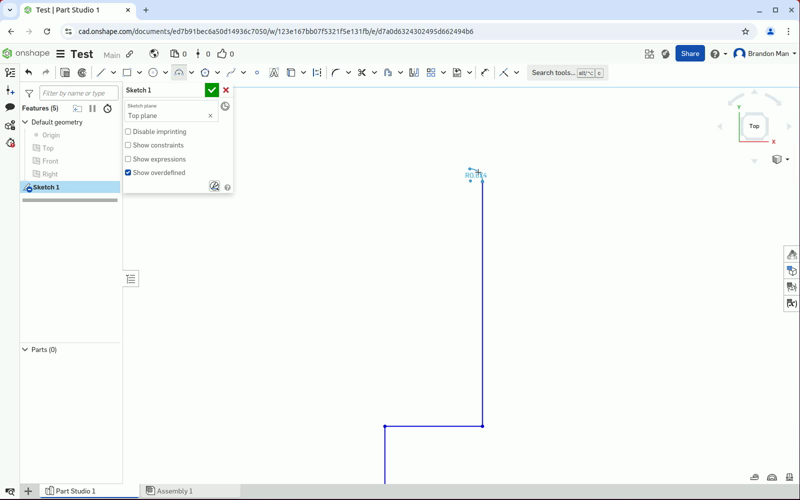
scroll(6)
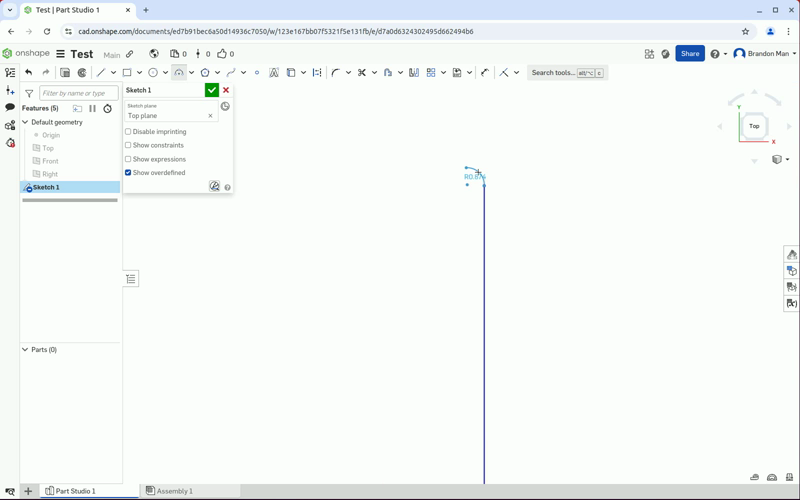
scroll(6)
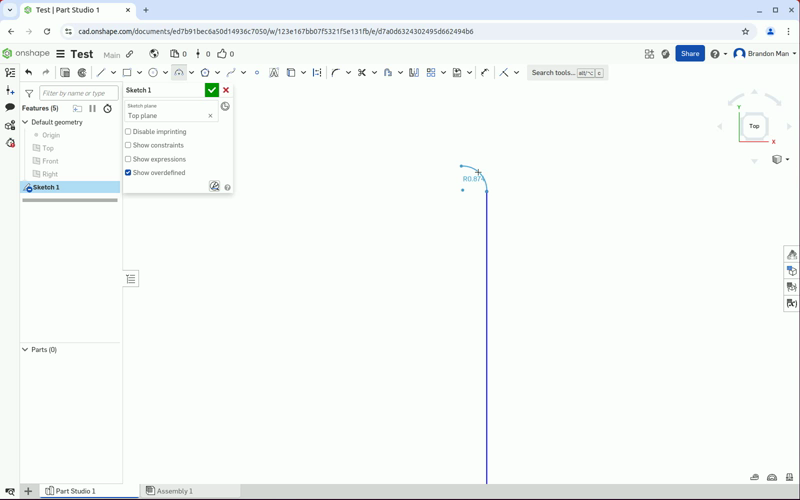
scroll(6)
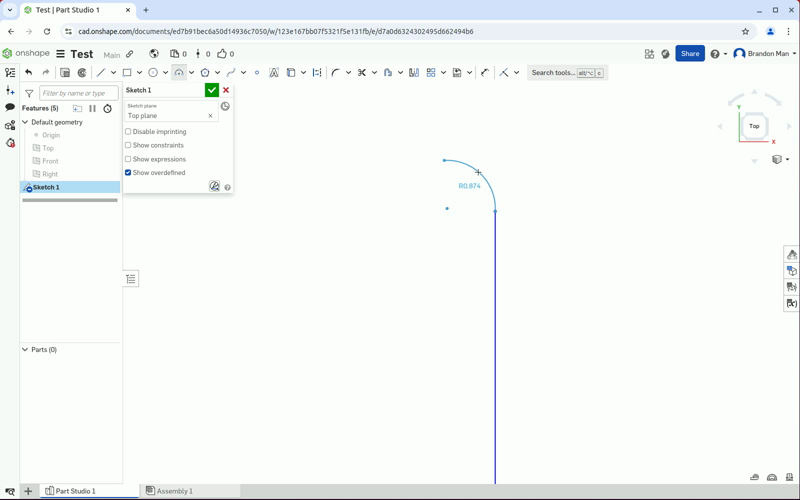
click(478, 171)
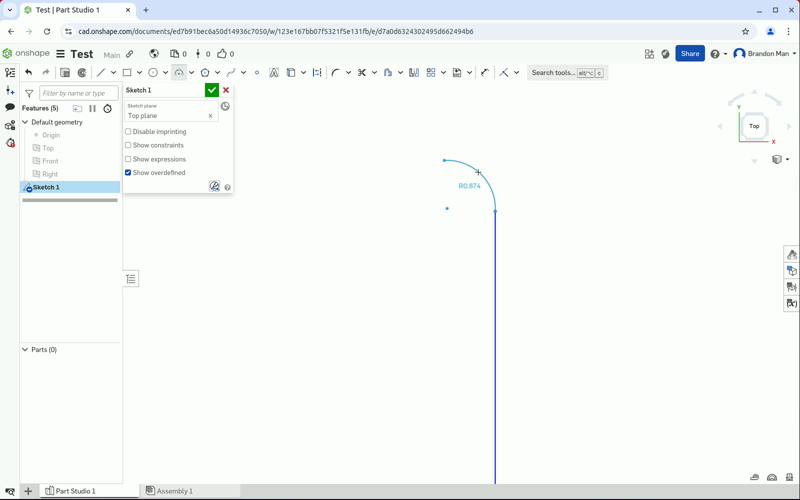
scroll(-6)
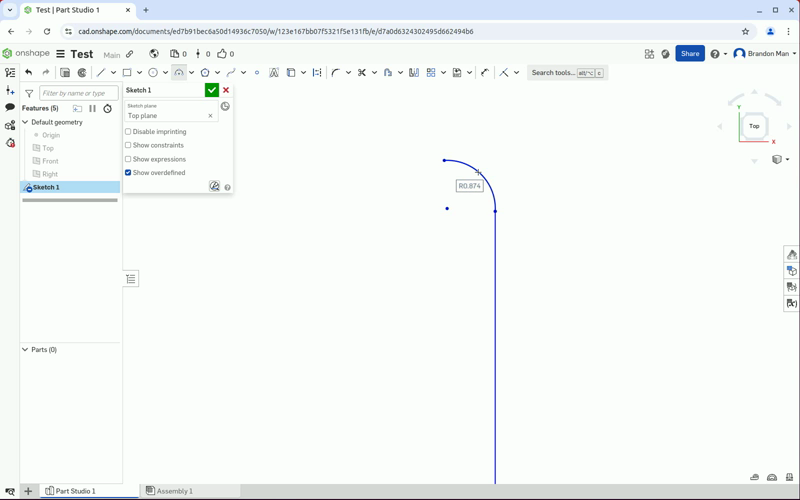
scroll(-6)
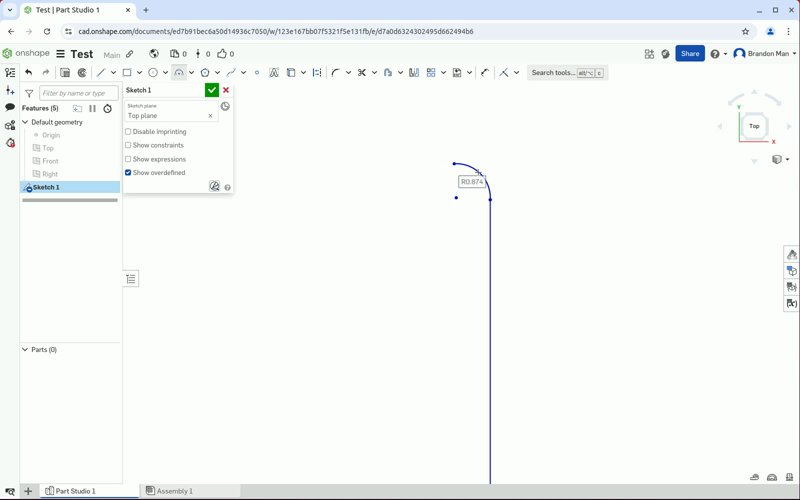
scroll(-6)
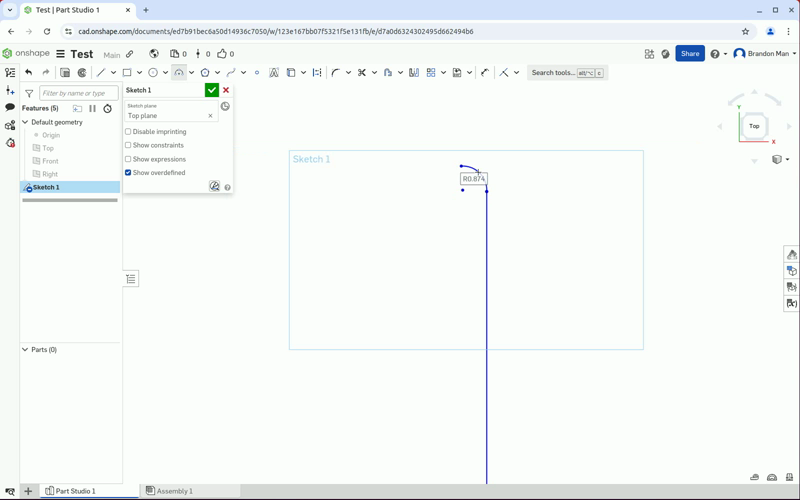
scroll(-6)
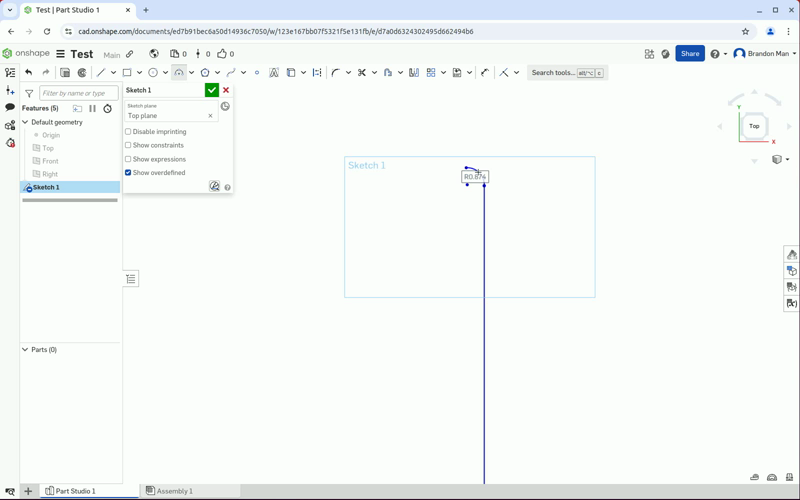
scroll(-6)
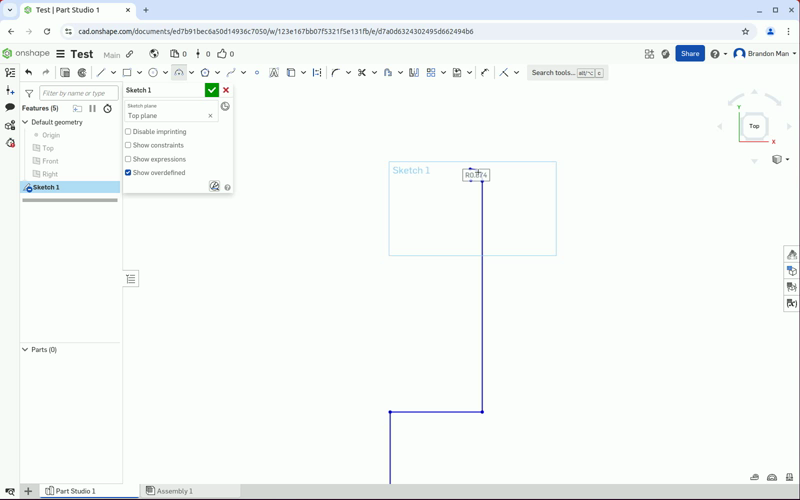
scroll(-6)
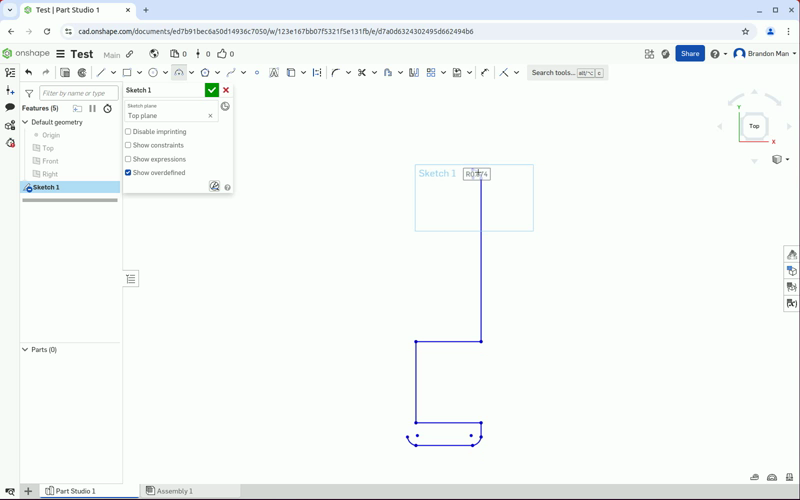
scroll(-6)
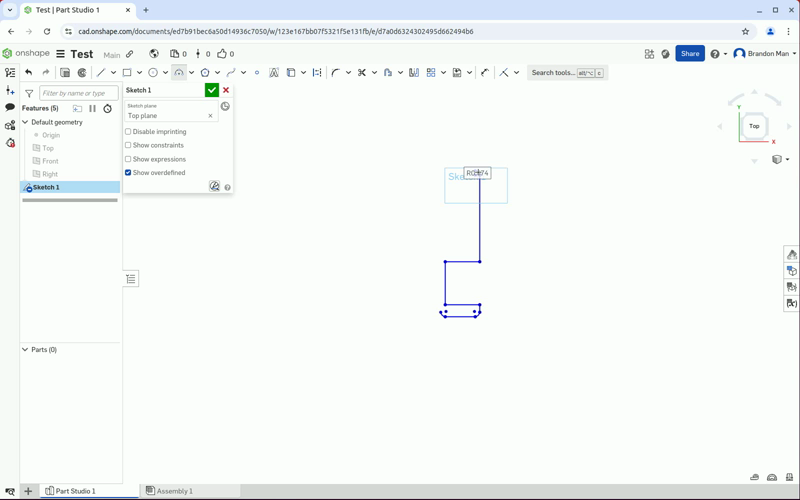
key_up(shift)
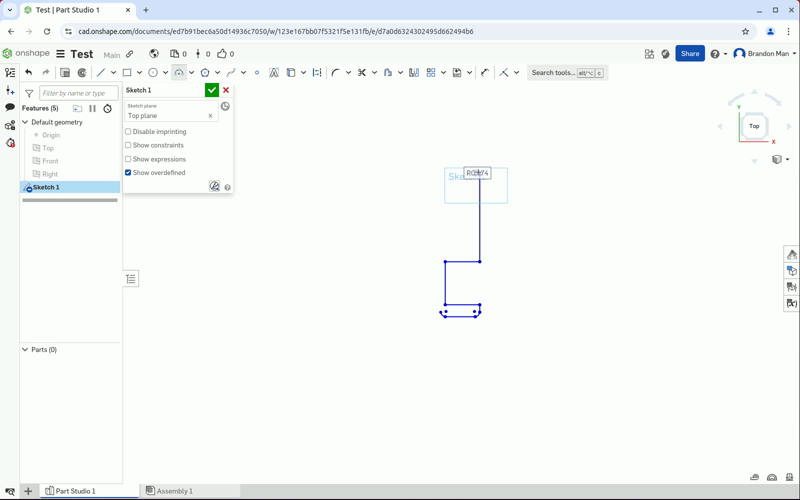
key(esc)
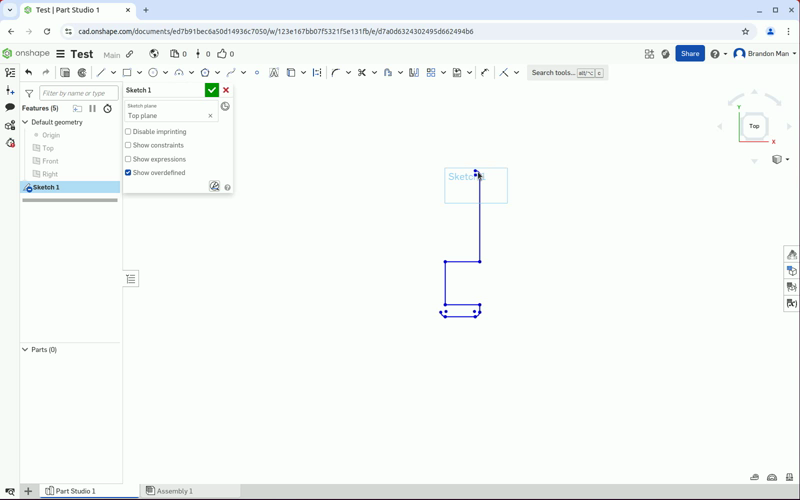
key(l)
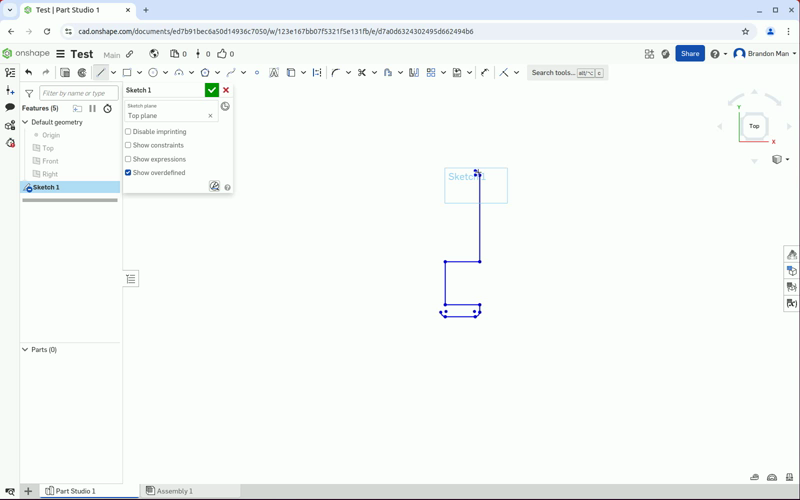
mouse_move(475, 170)
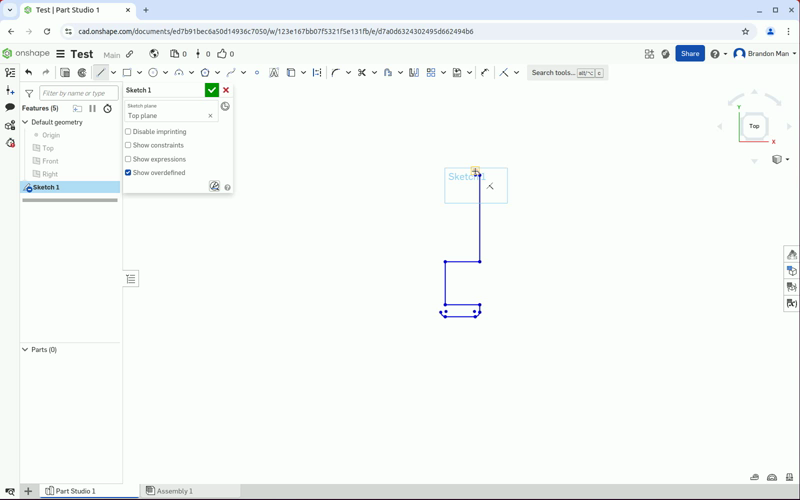
scroll(6)
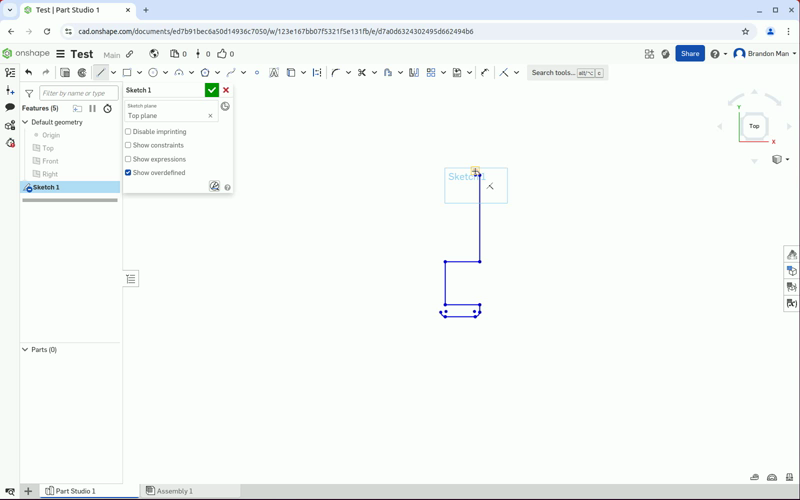
scroll(6)
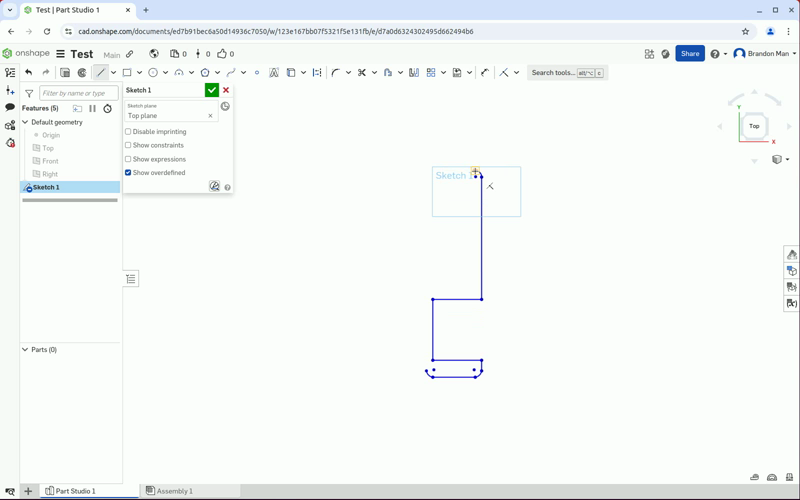
scroll(6)
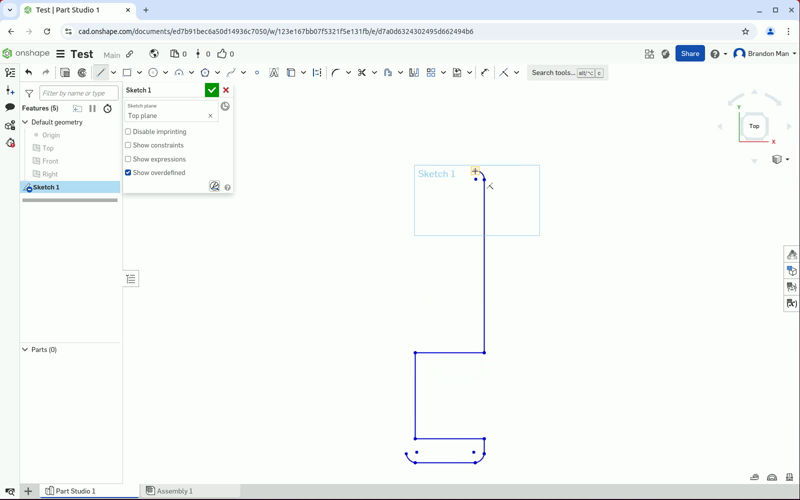
scroll(6)
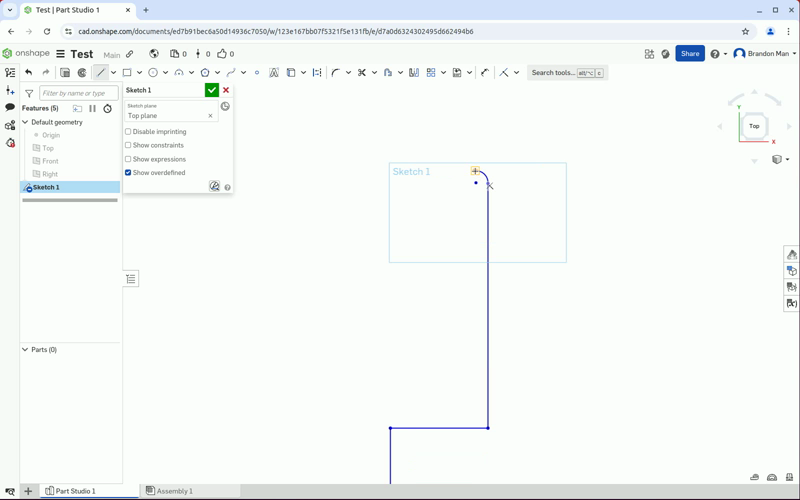
scroll(6)
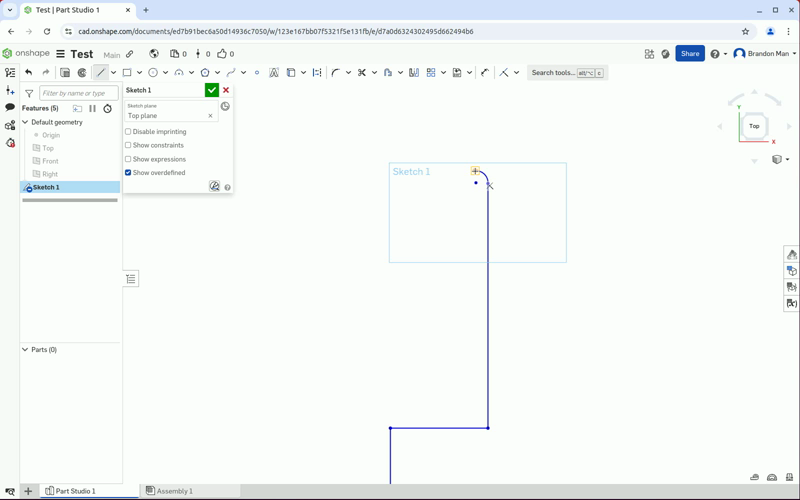
scroll(6)
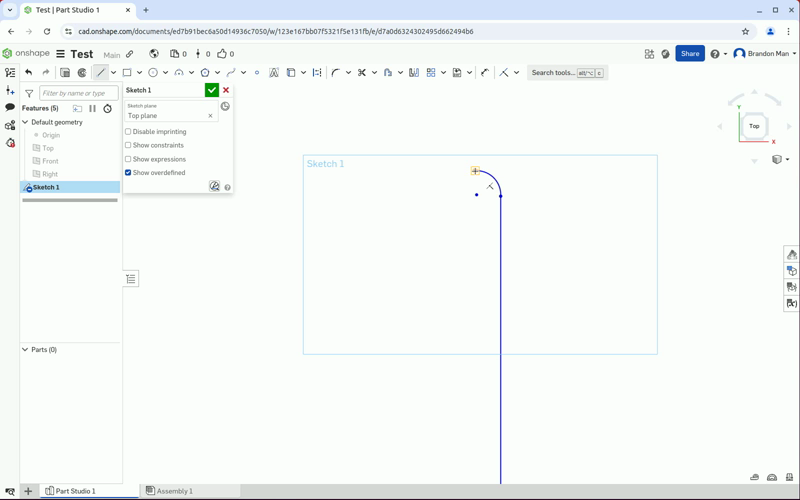
scroll(6)
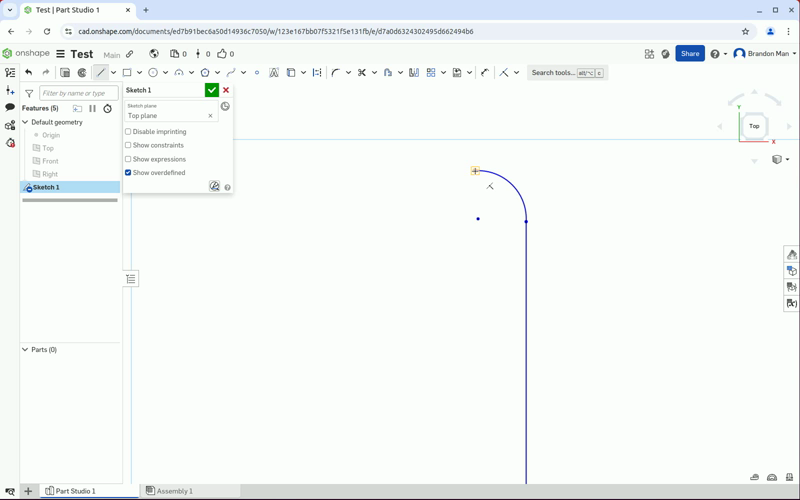
click(475, 170)
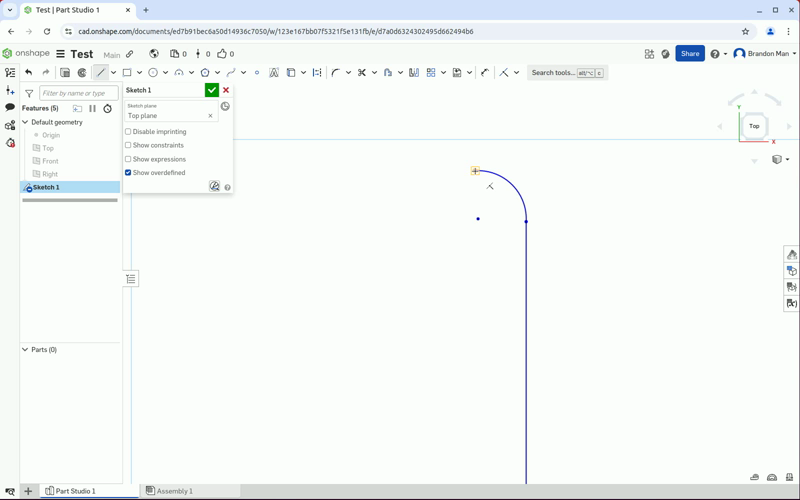
scroll(-6)
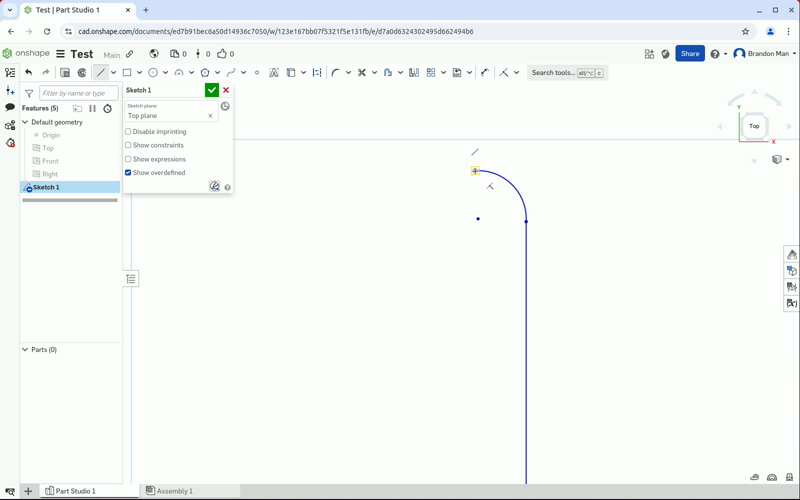
scroll(-6)
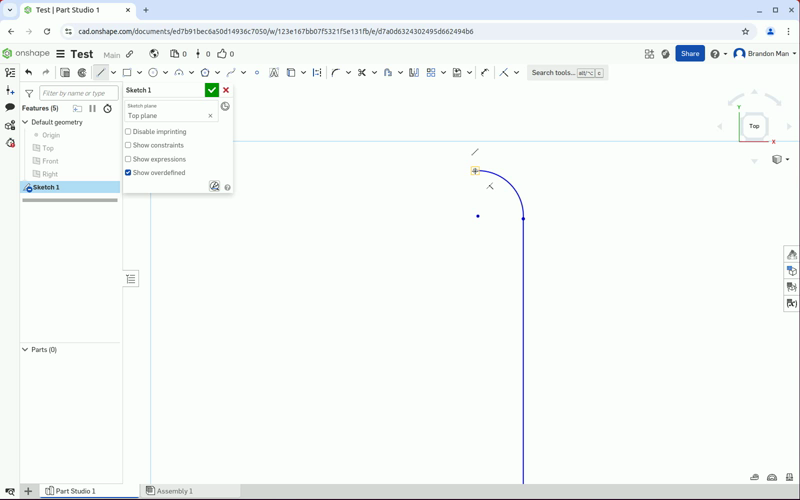
scroll(-6)
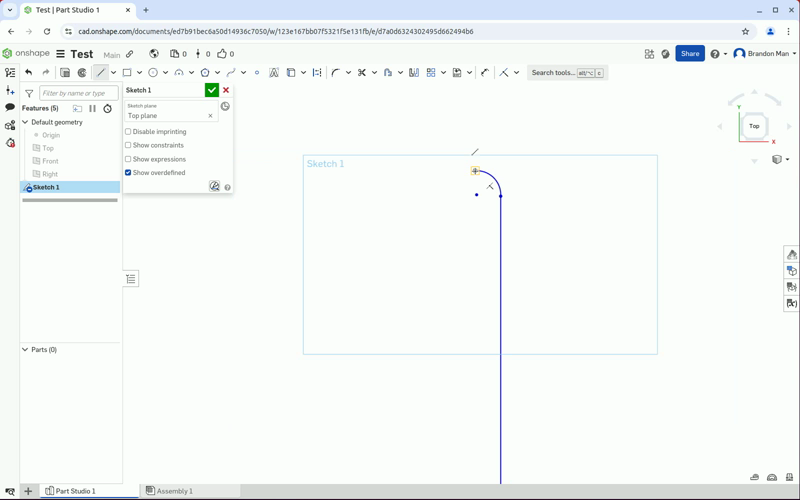
scroll(-6)
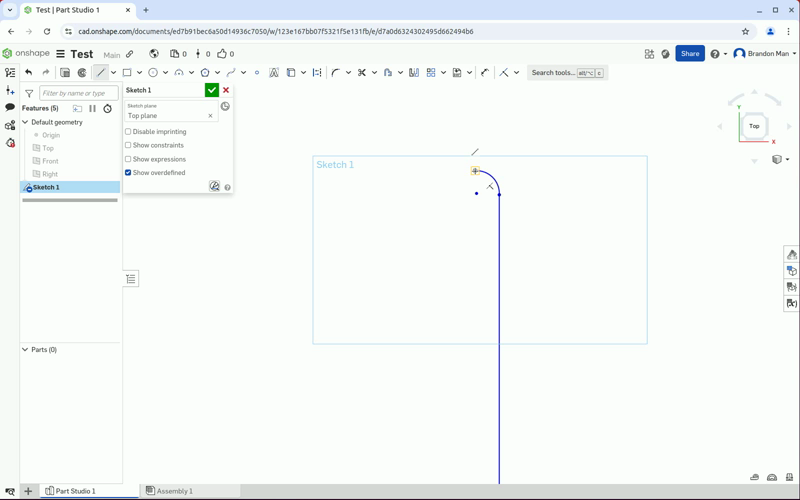
scroll(-6)
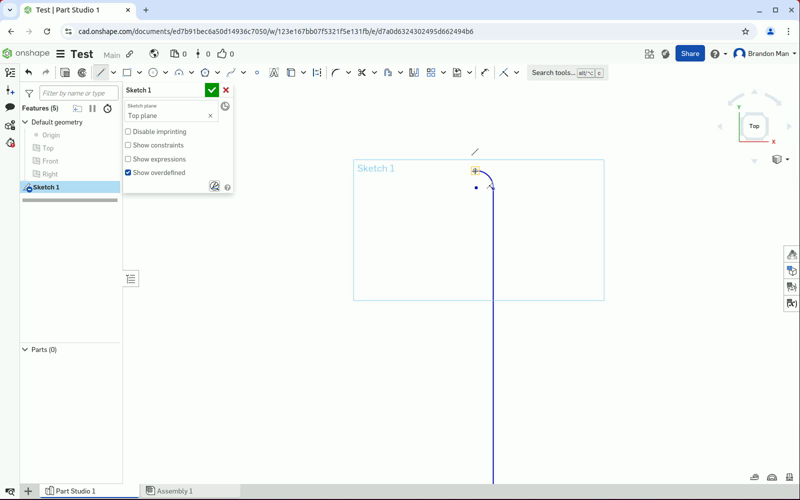
scroll(-6)
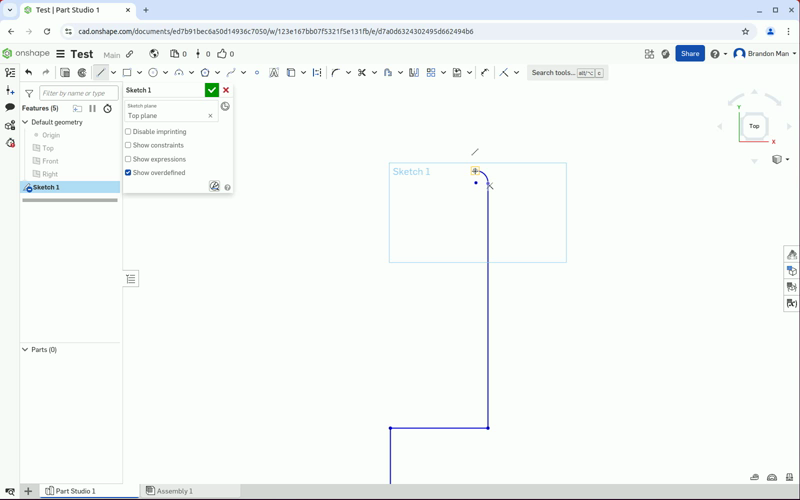
scroll(-6)
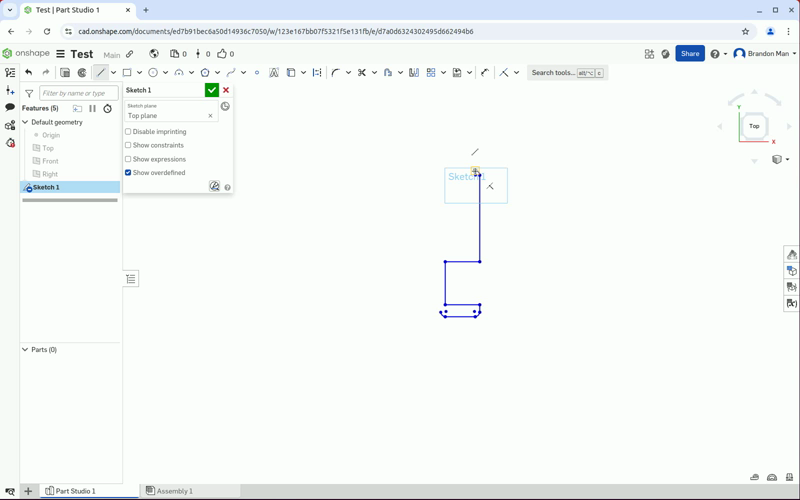
key_down(shift)
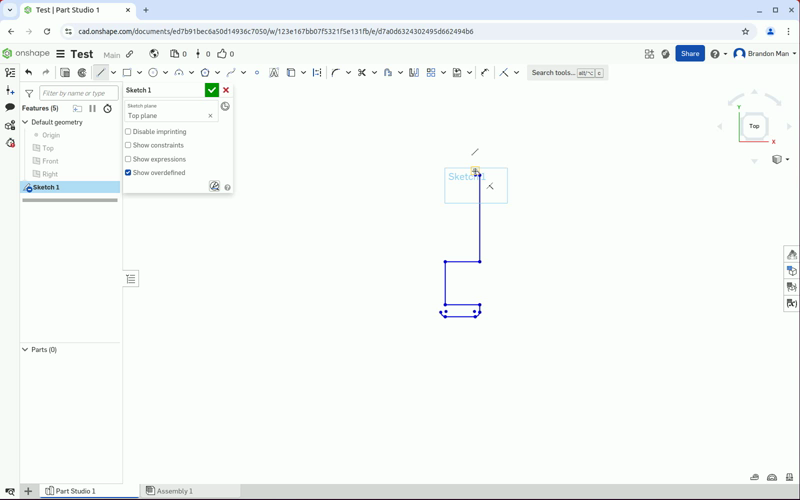
mouse_move(505, 170)
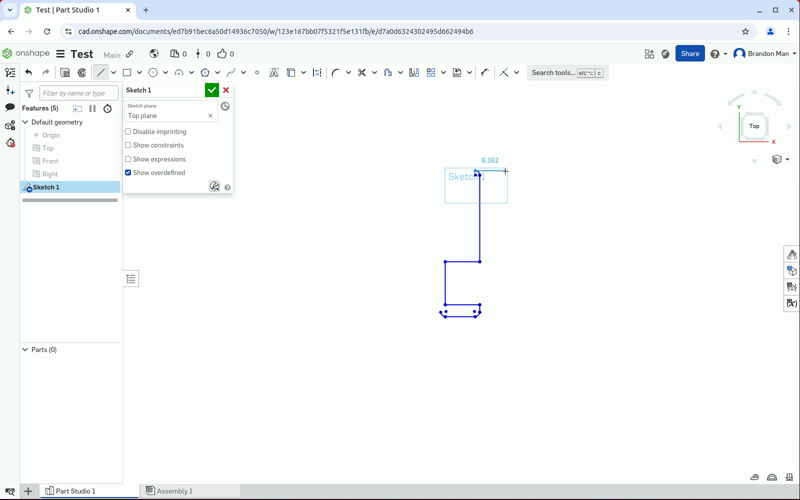
mouse_move(445, 170)
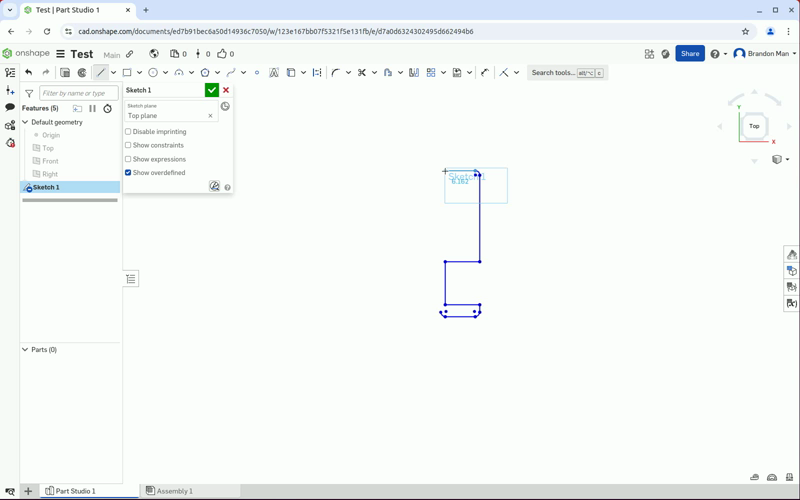
click(445, 170)
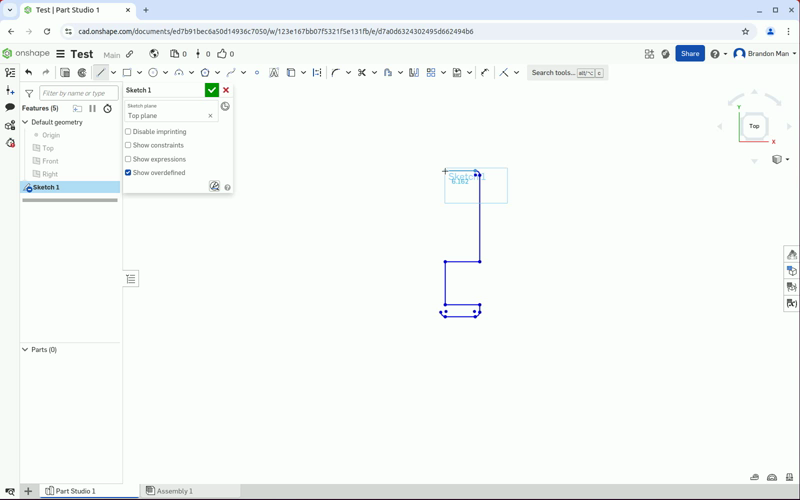
key_up(shift)
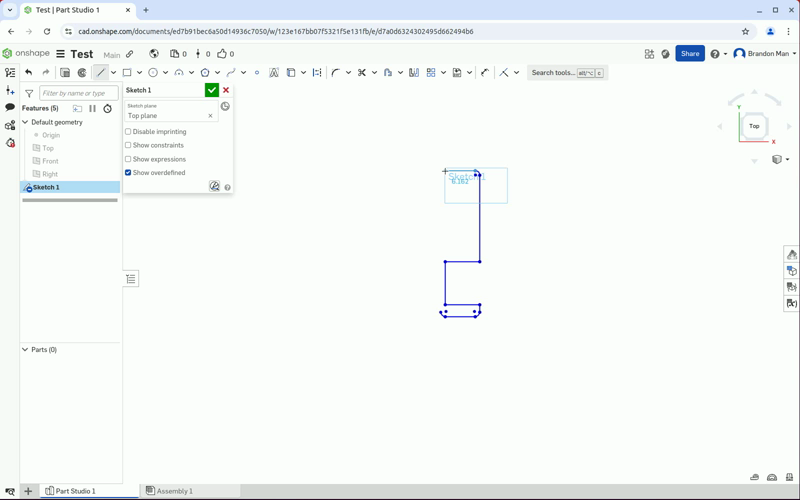
key(esc)
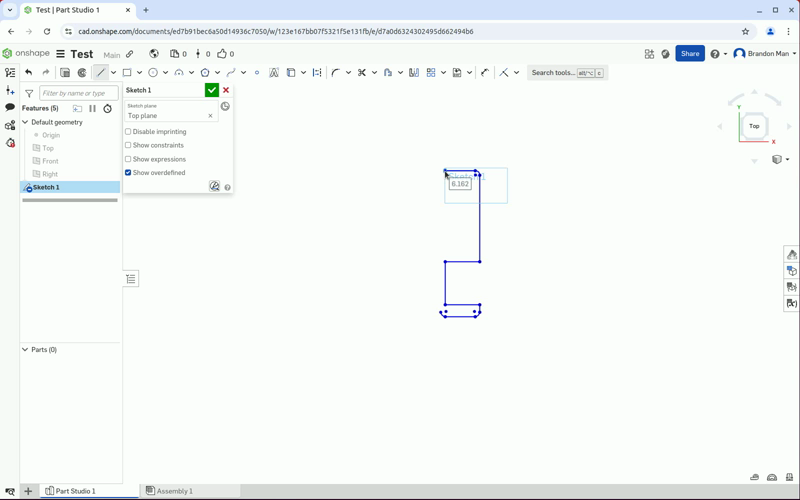
key(a)
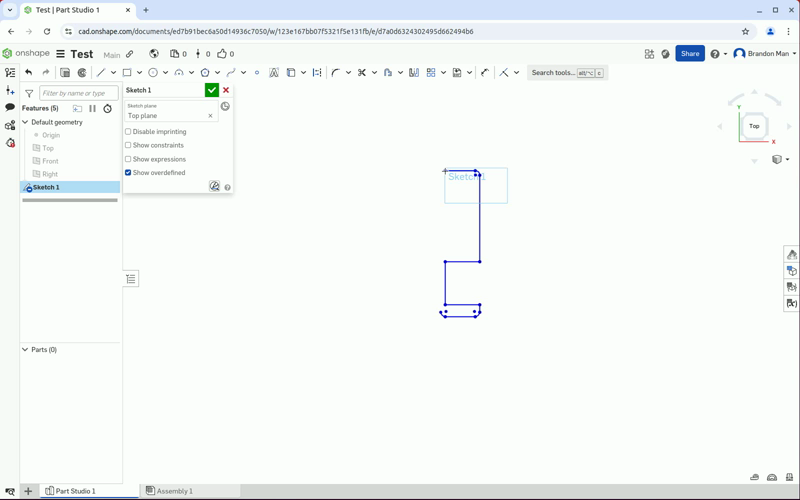
mouse_move(445, 170)
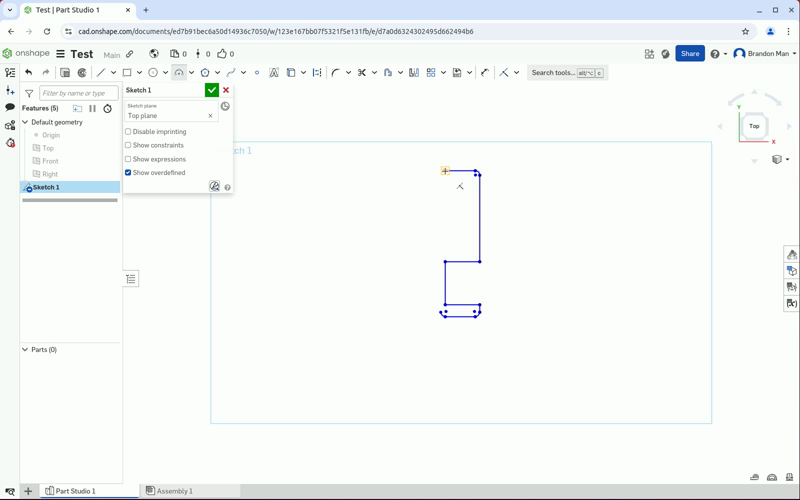
click(445, 170)
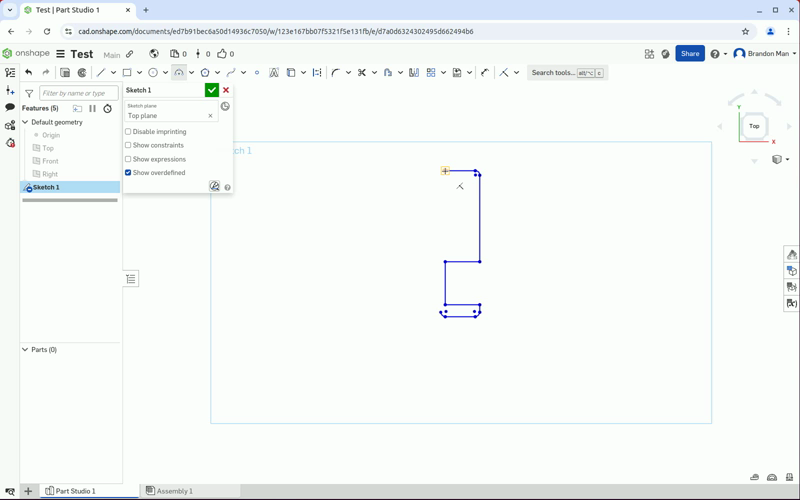
key_down(shift)
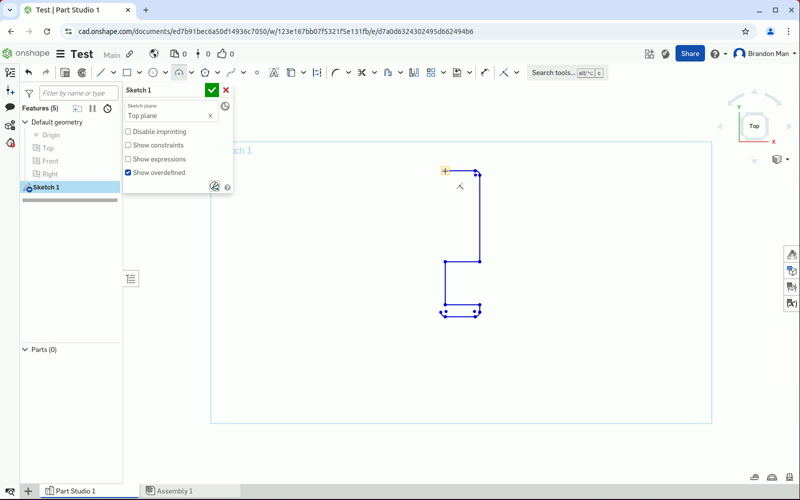
mouse_move(440, 175)
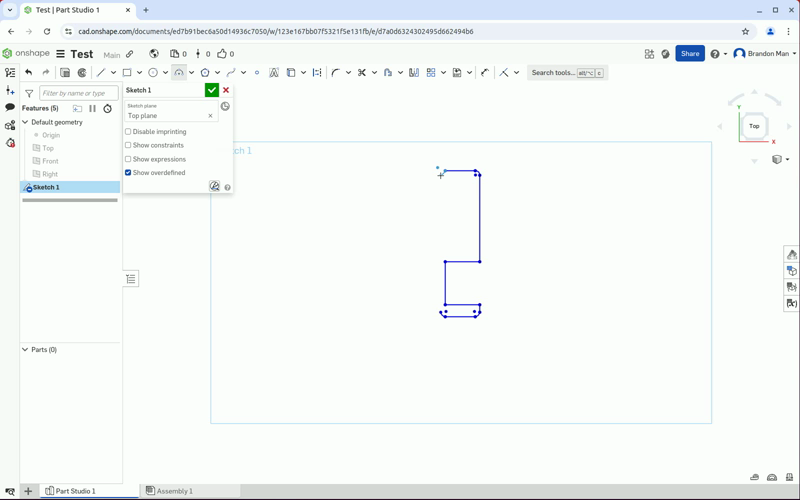
scroll(6)
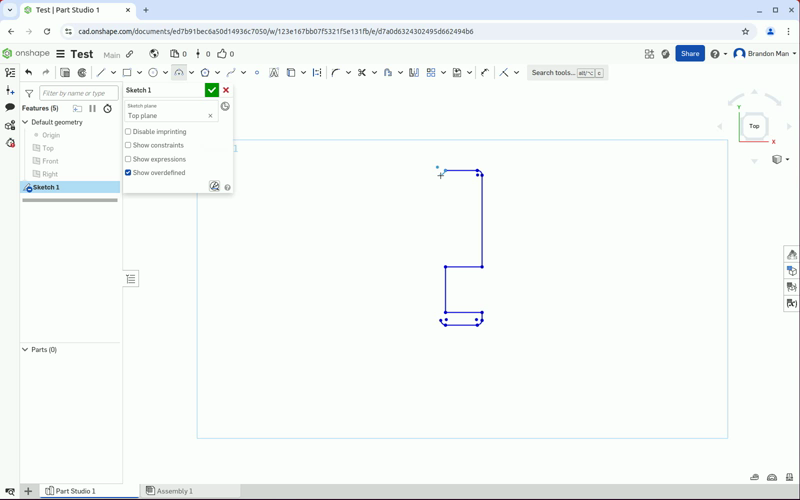
scroll(6)
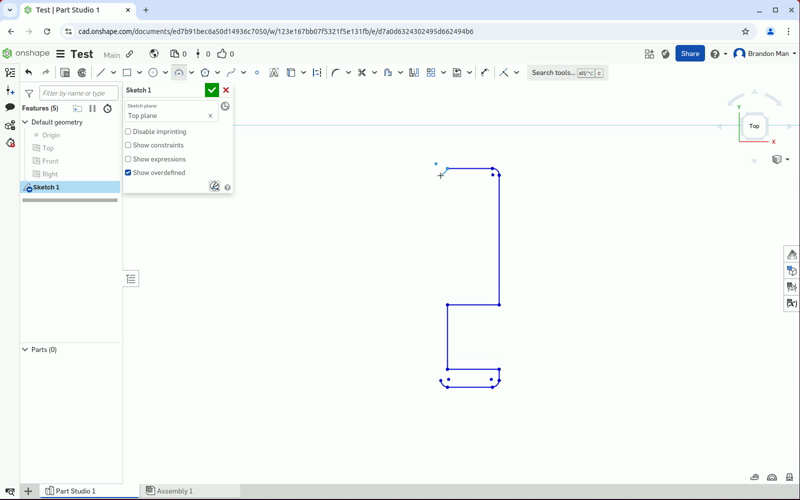
scroll(6)
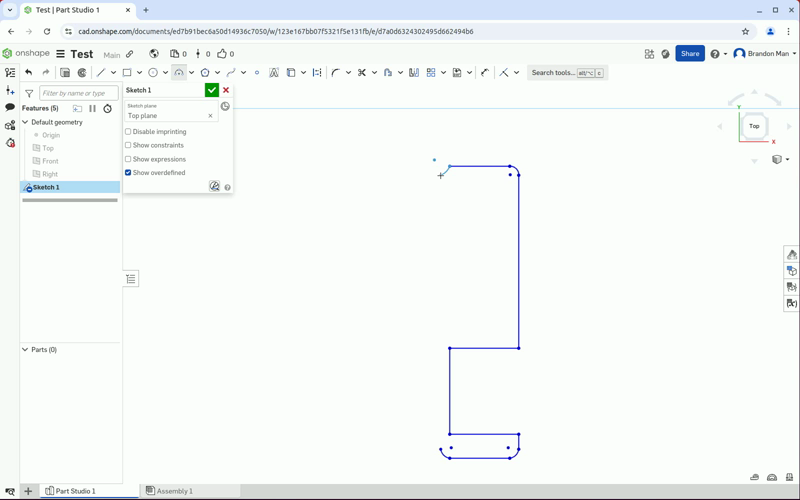
scroll(6)
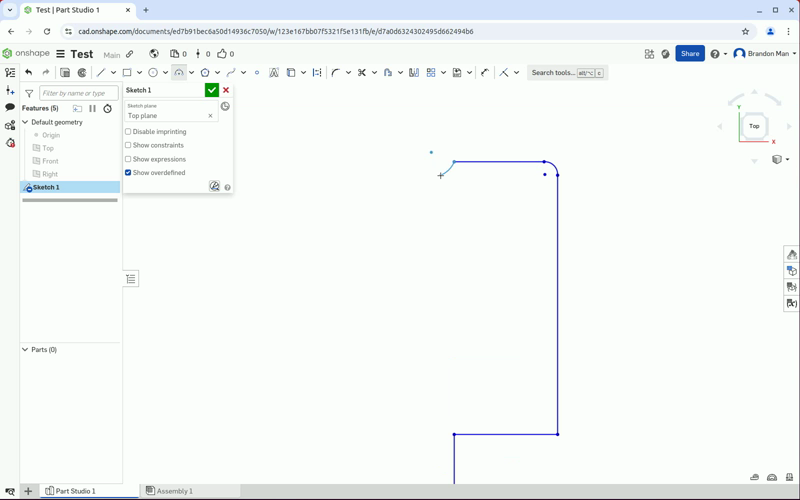
scroll(6)
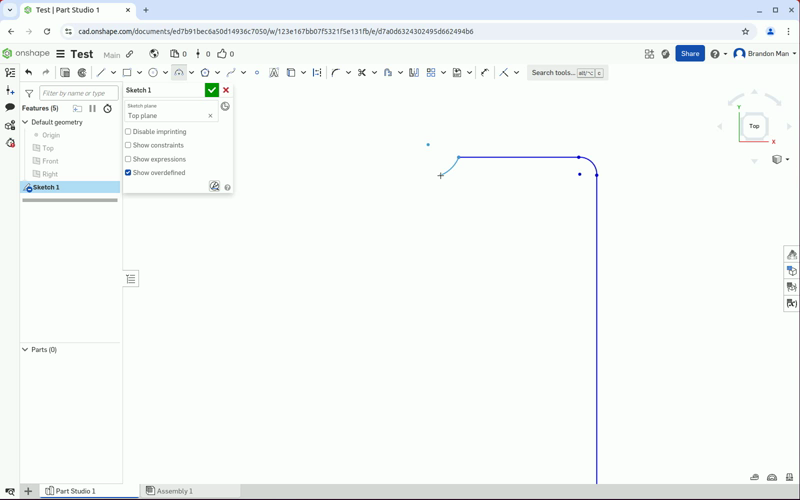
scroll(6)
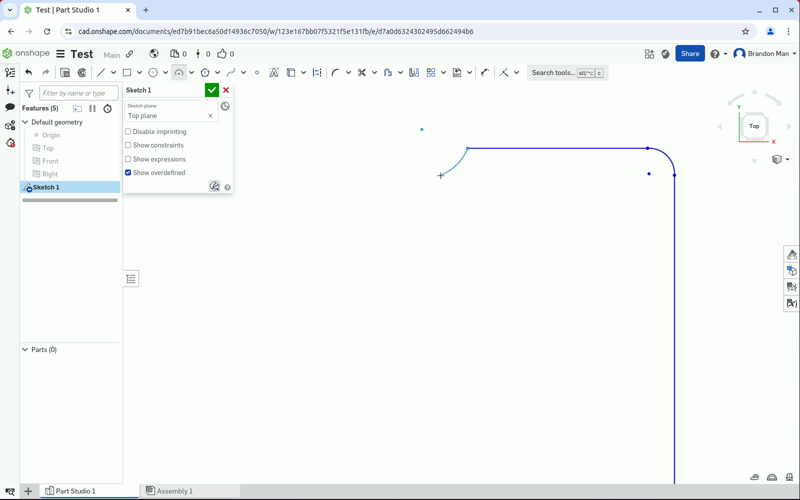
scroll(6)
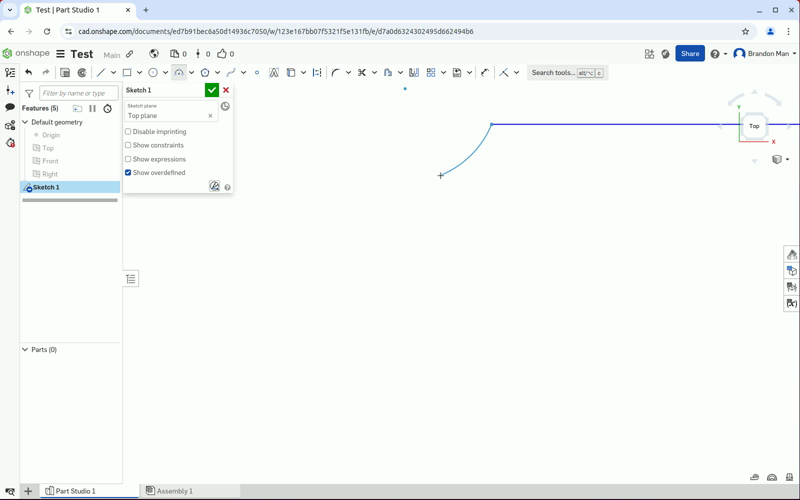
click(440, 175)
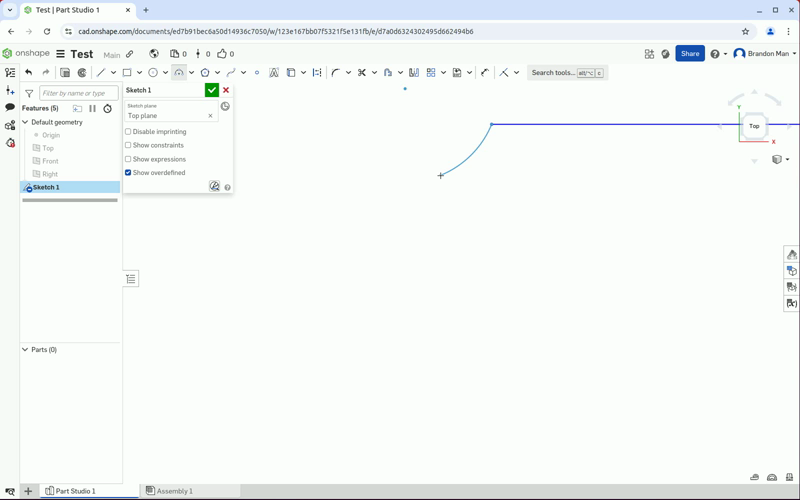
scroll(-6)
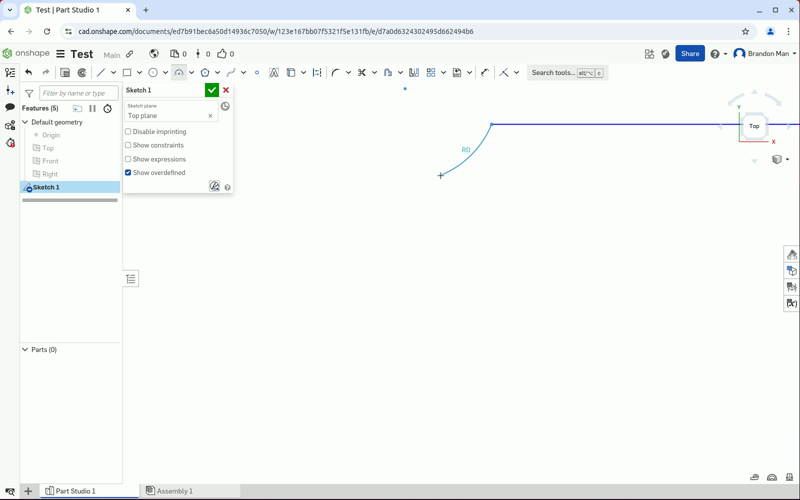
scroll(-6)
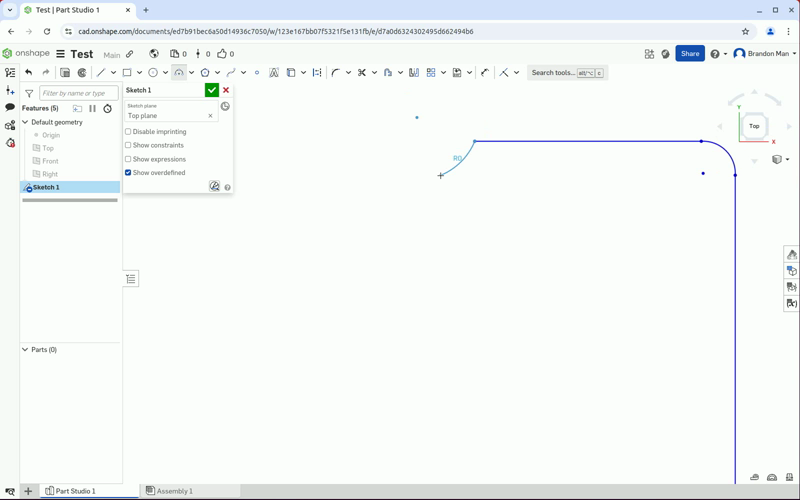
scroll(-6)
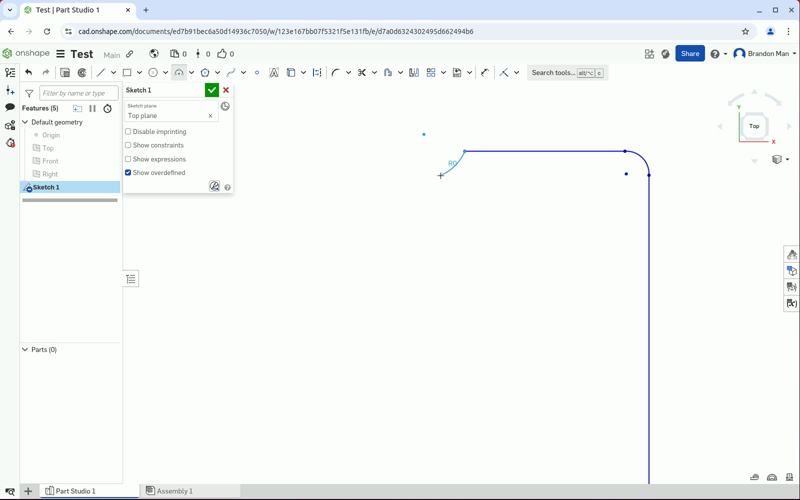
scroll(-6)
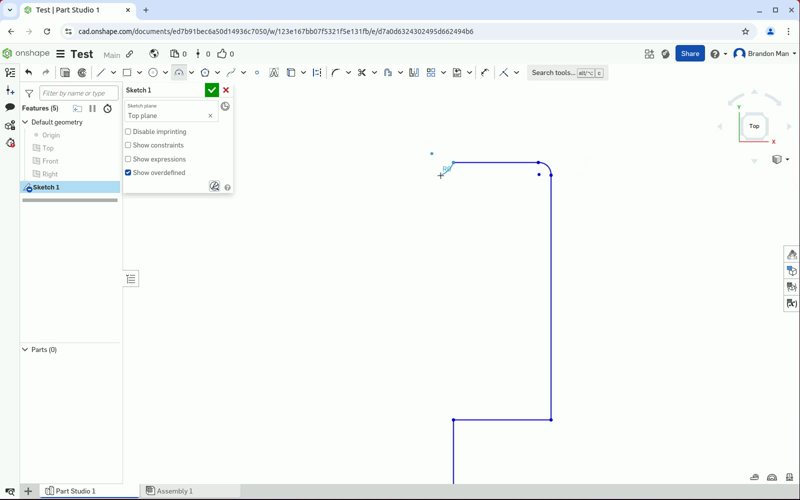
scroll(-6)
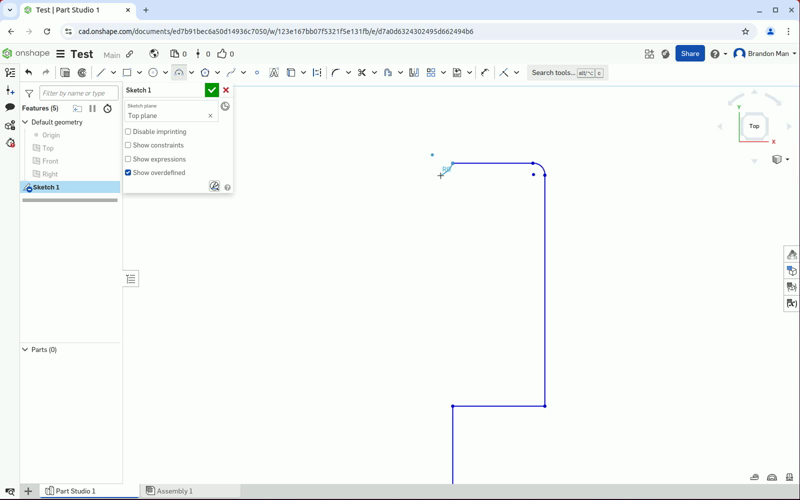
scroll(-6)
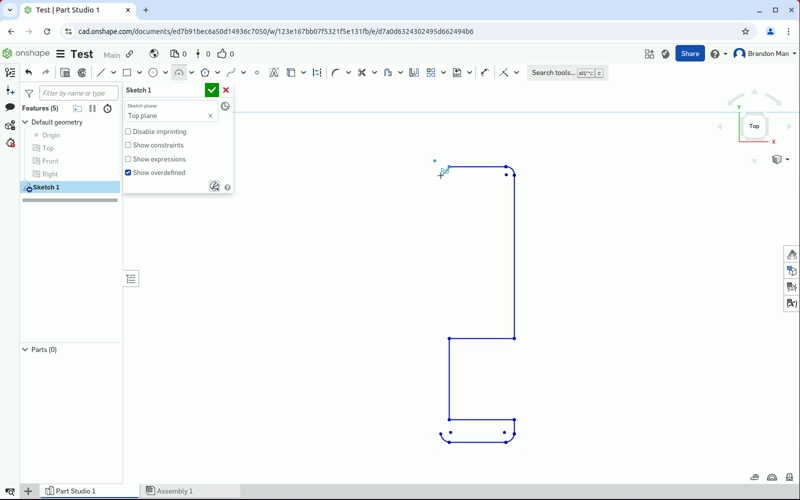
scroll(-6)
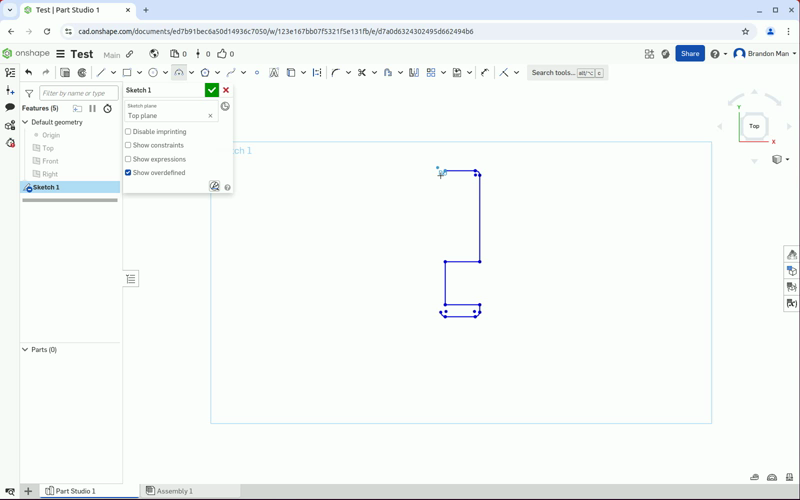
mouse_move(442, 171)
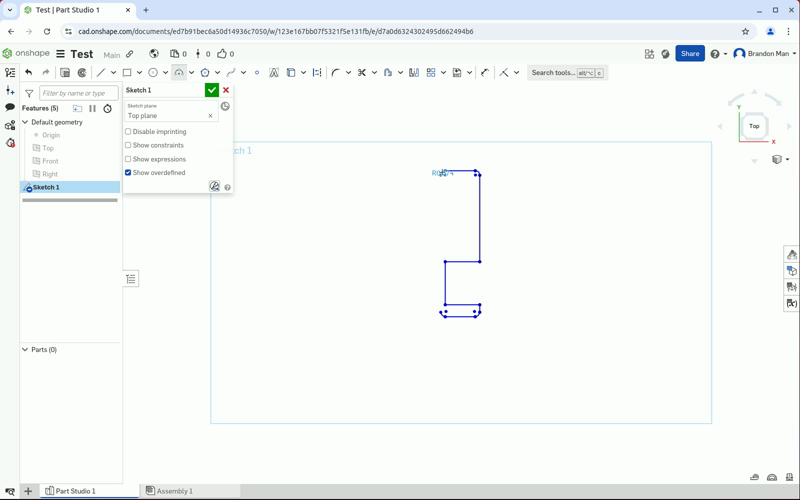
scroll(6)
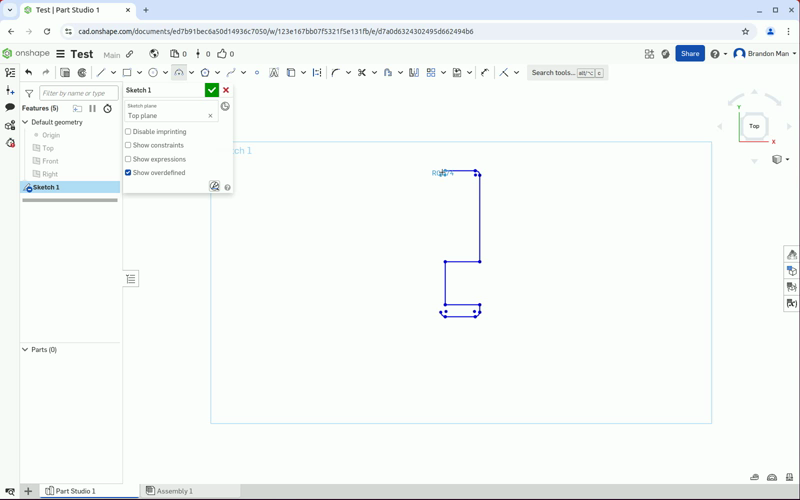
scroll(6)
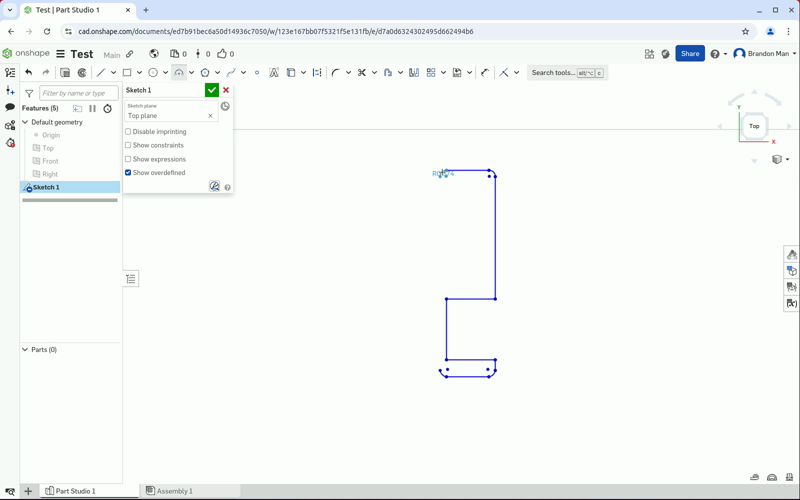
scroll(6)
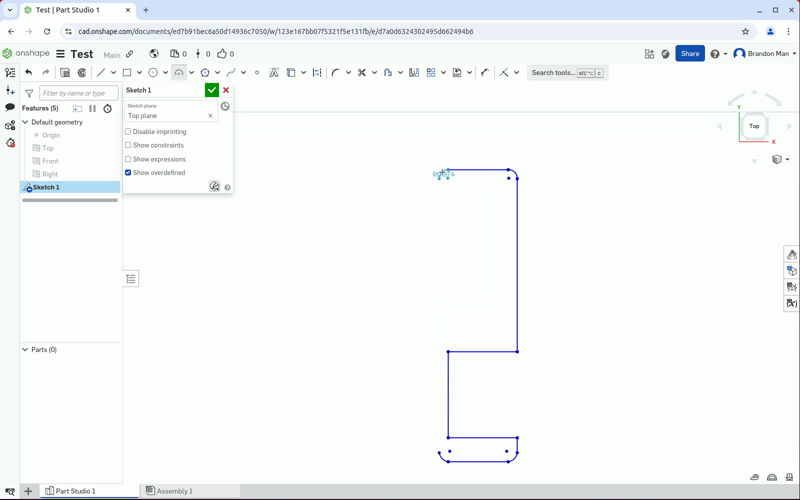
scroll(6)
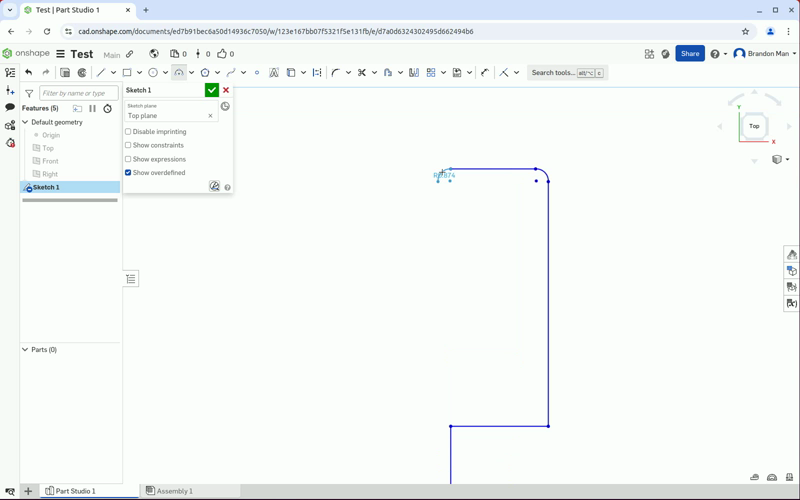
scroll(6)
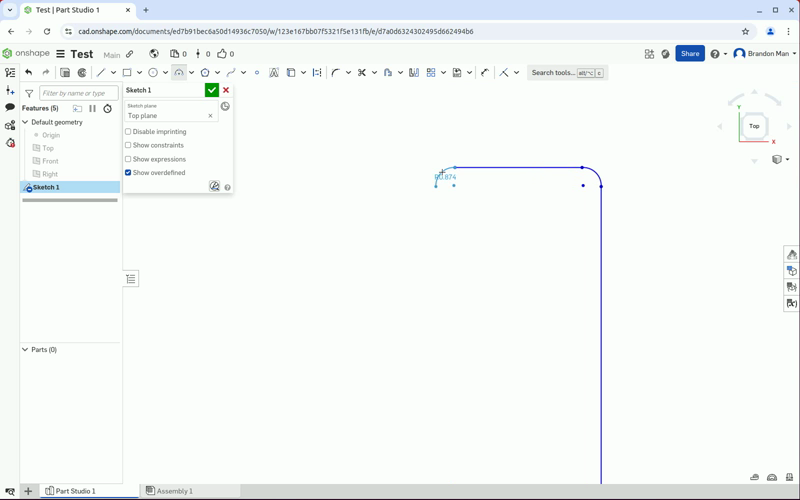
scroll(6)
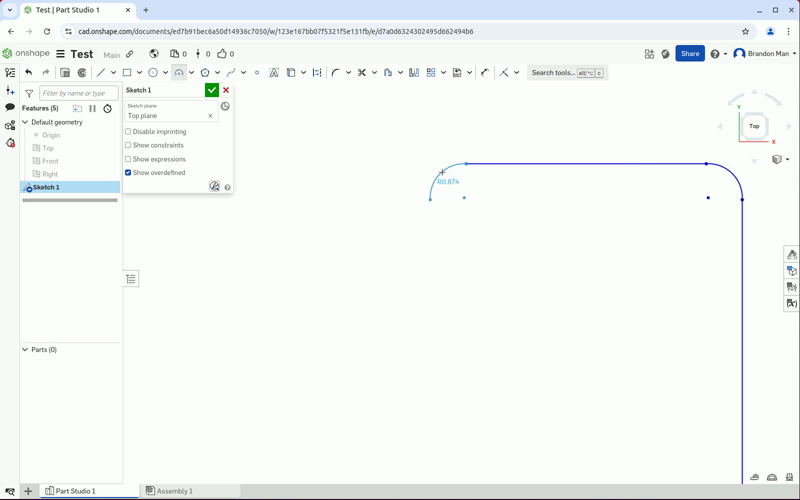
scroll(6)
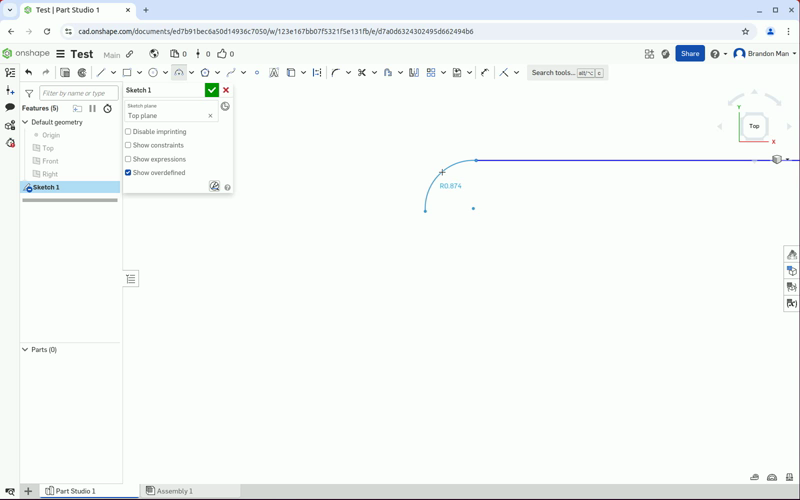
click(442, 171)
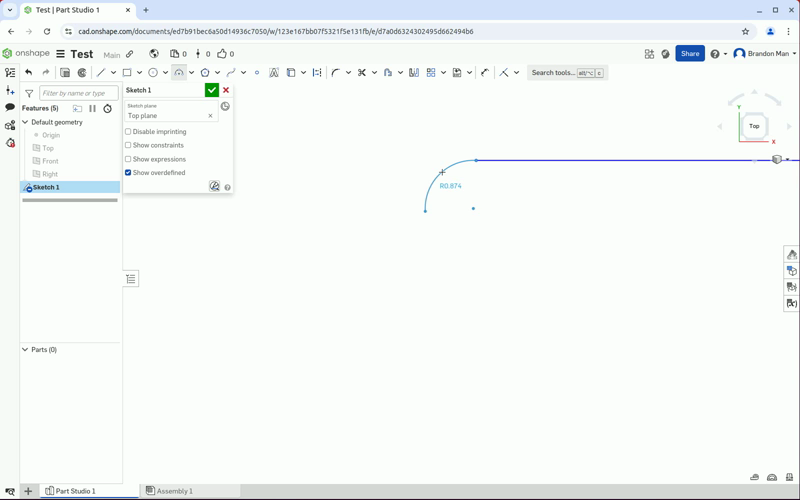
scroll(-6)
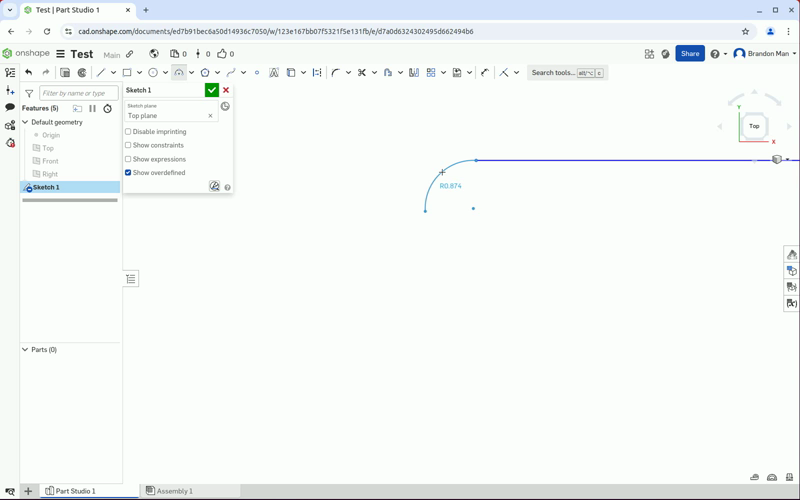
scroll(-6)
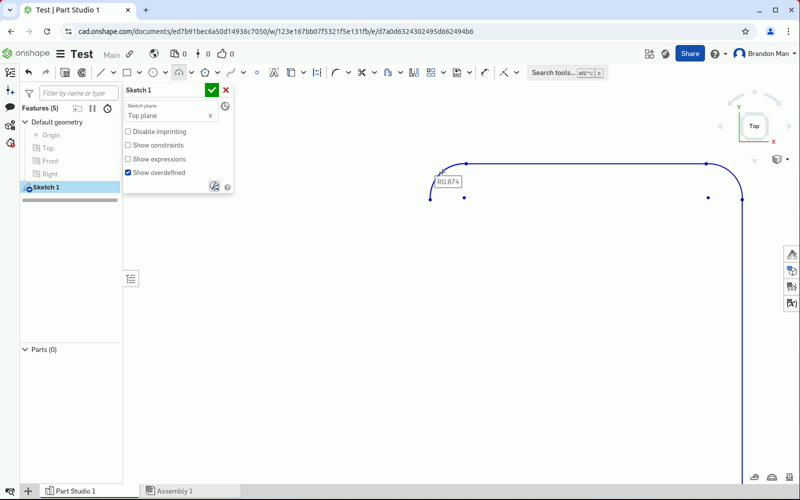
scroll(-6)
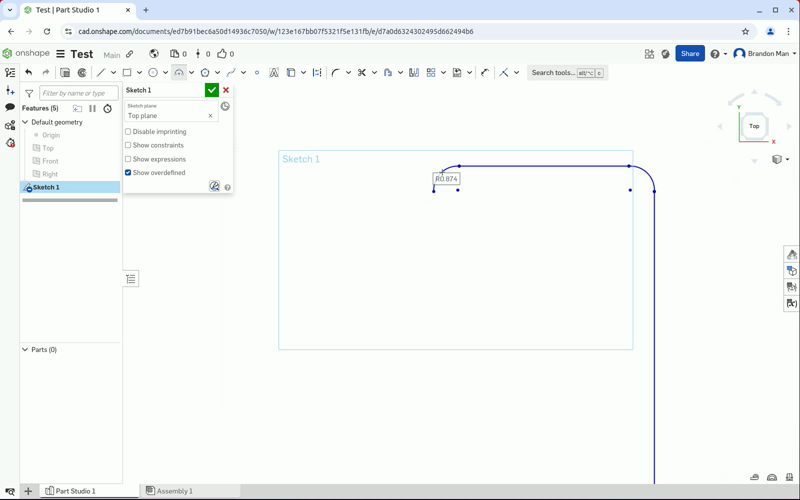
scroll(-6)
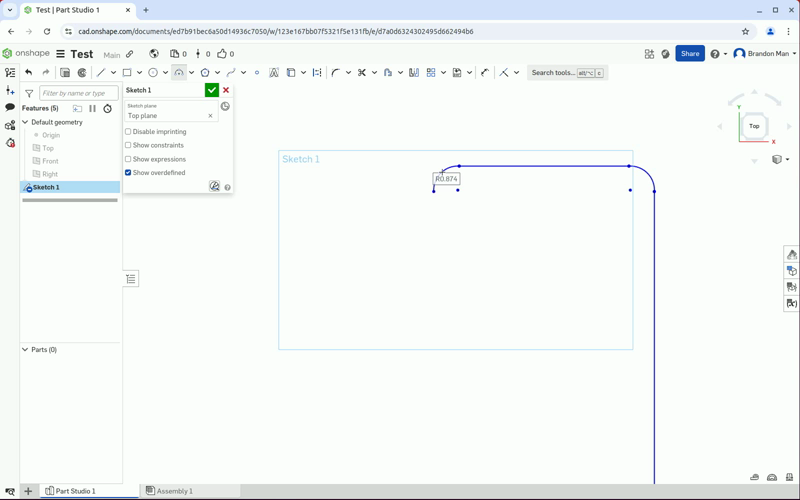
scroll(-6)
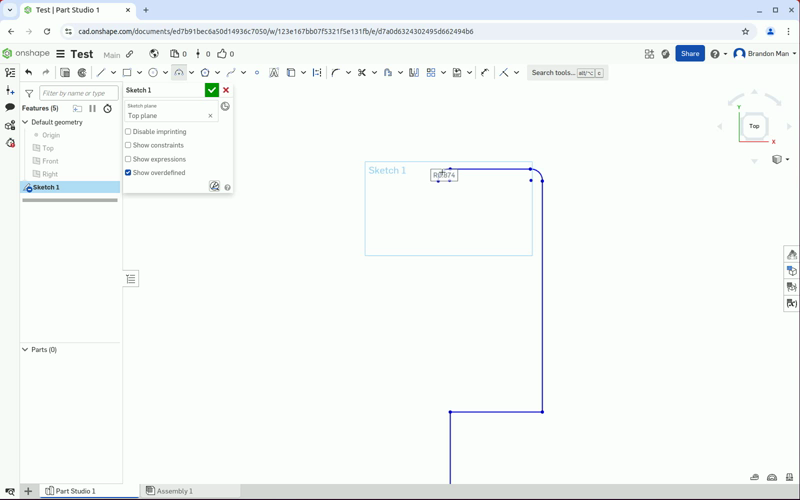
scroll(-6)
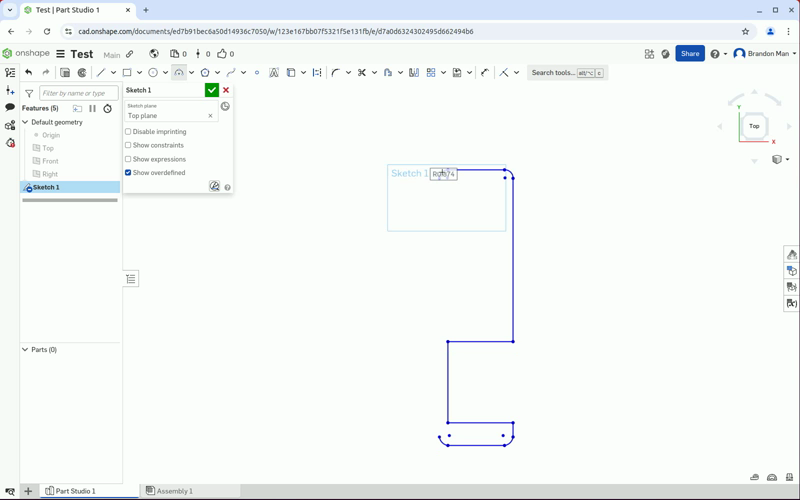
scroll(-6)
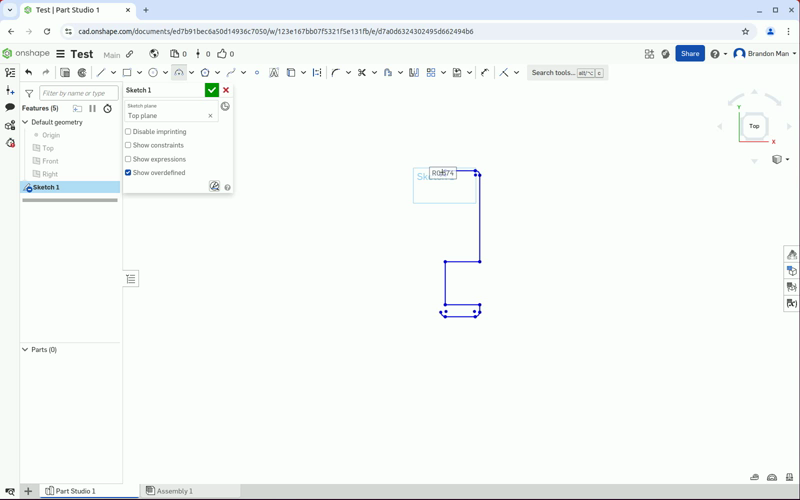
key_up(shift)
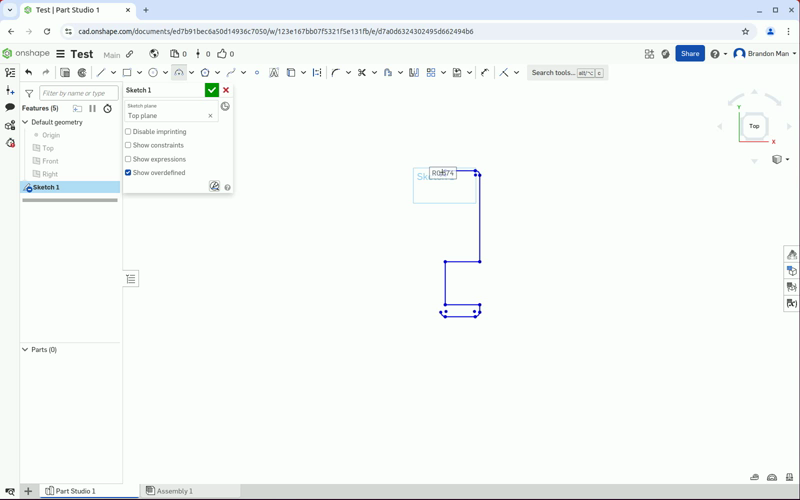
key(esc)
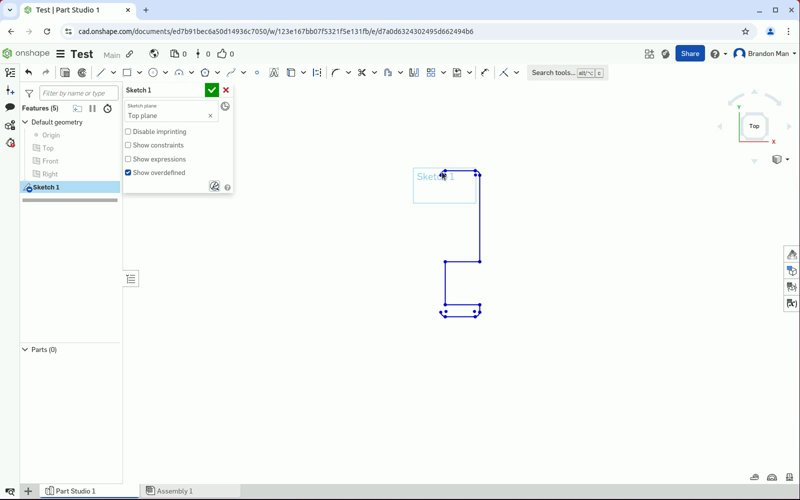
key(l)
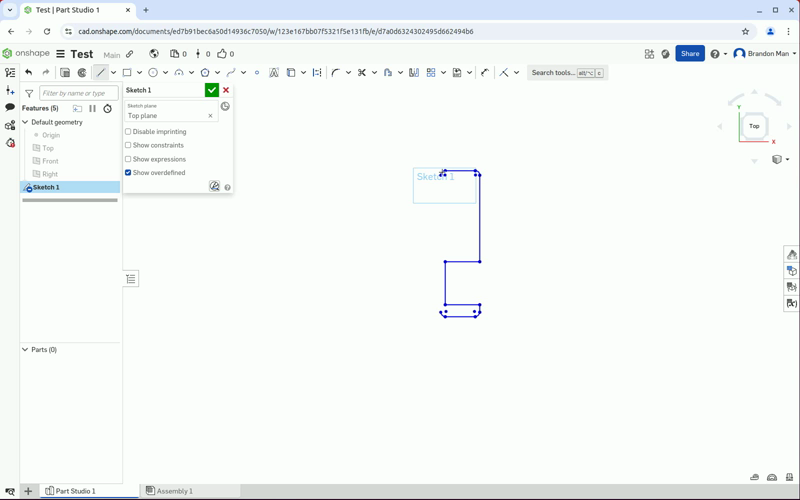
mouse_move(440, 175)
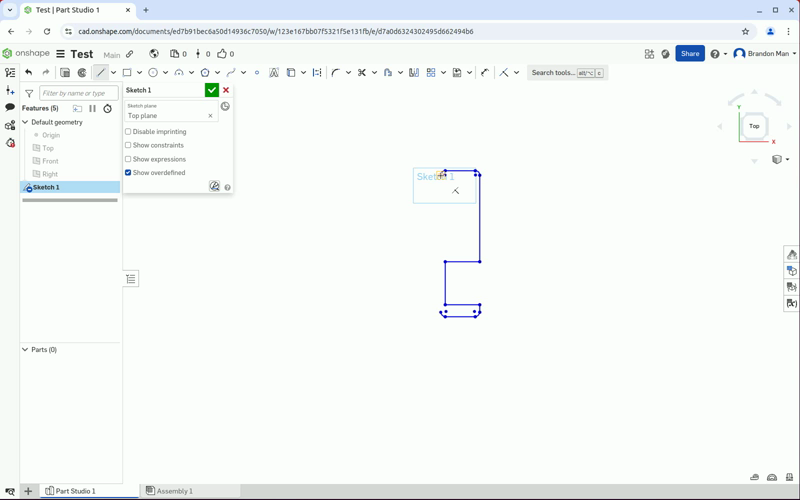
scroll(6)
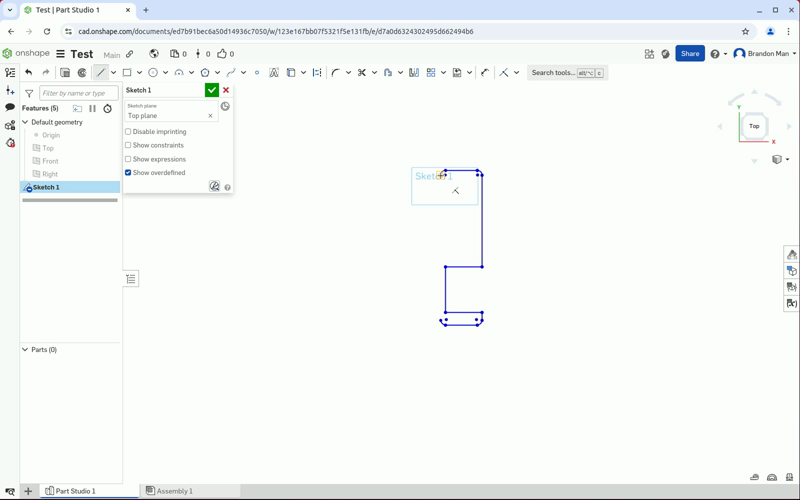
scroll(6)
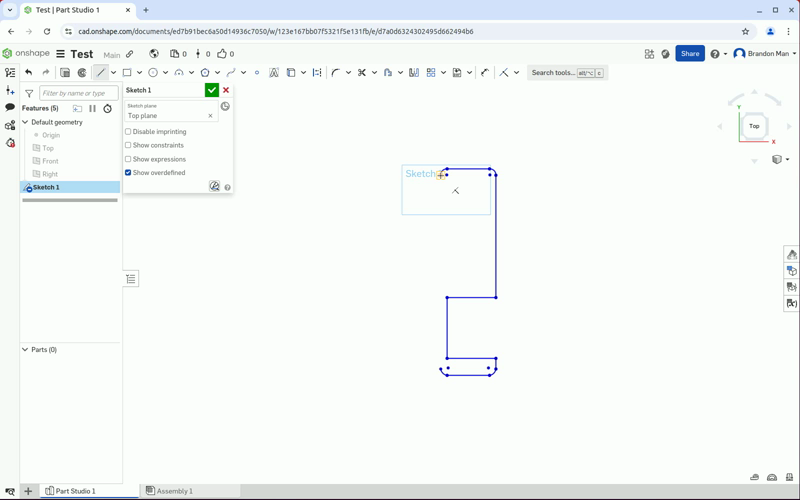
scroll(6)
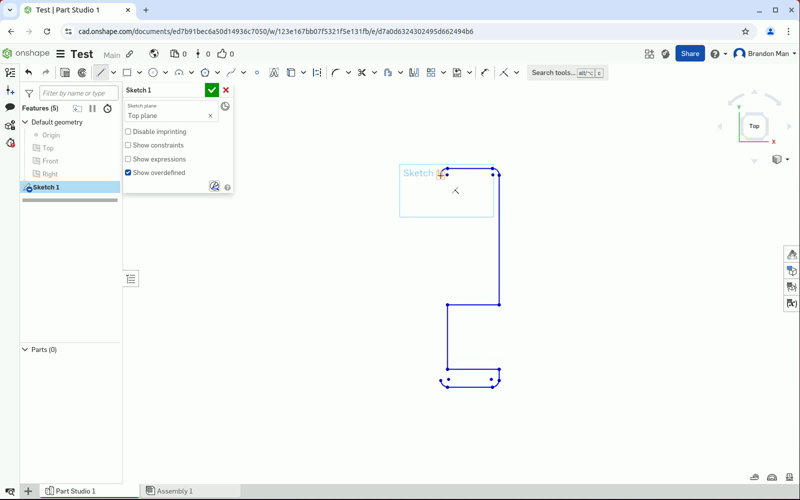
scroll(6)
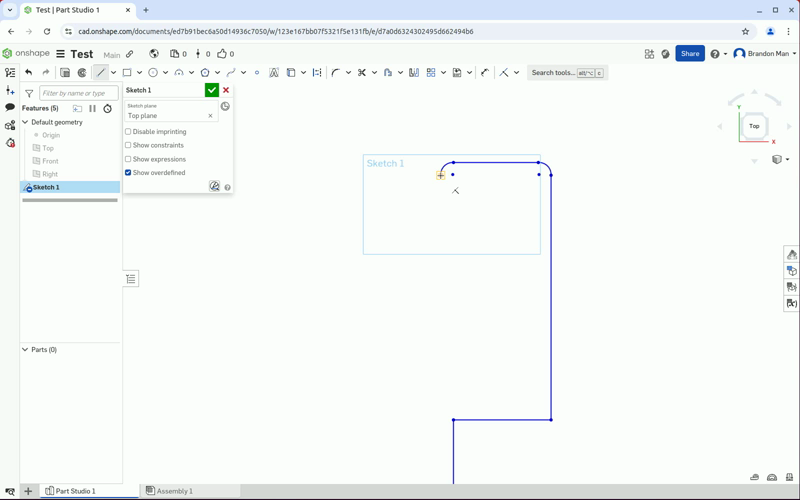
scroll(6)
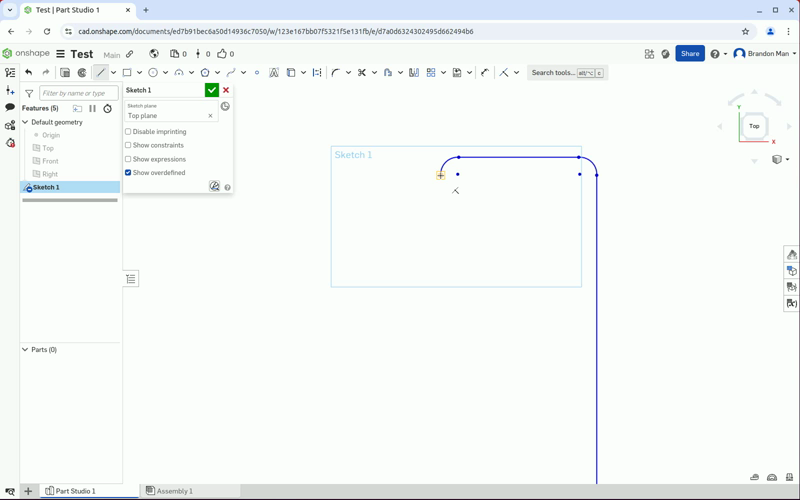
scroll(6)
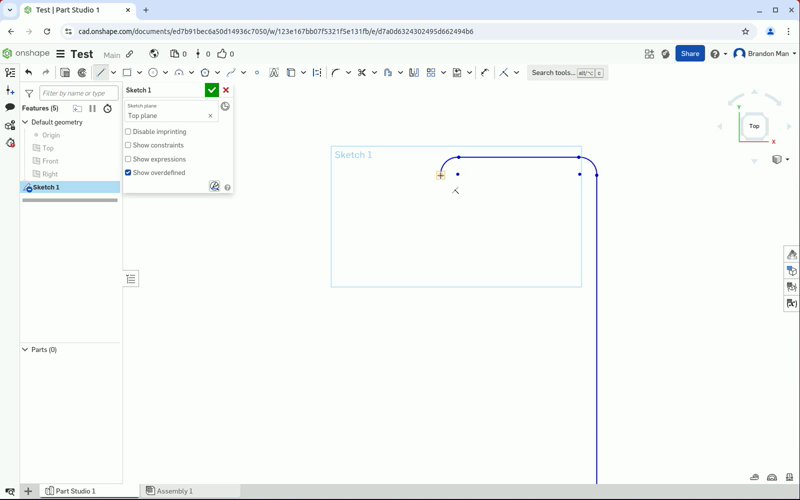
scroll(6)
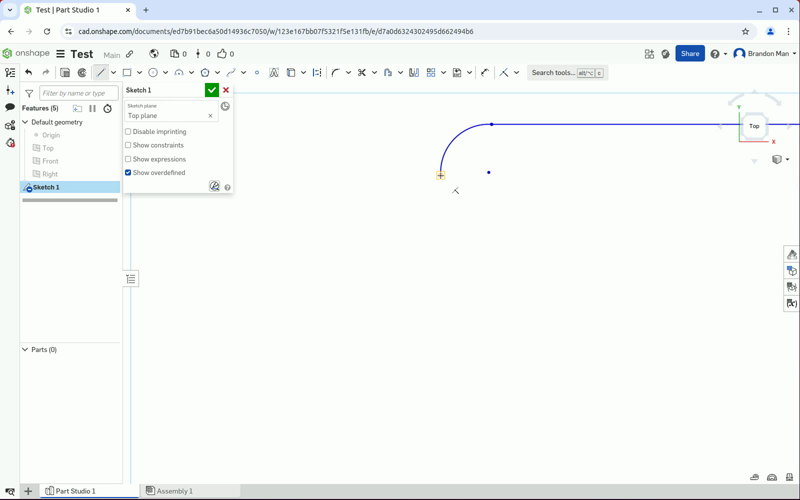
click(440, 175)
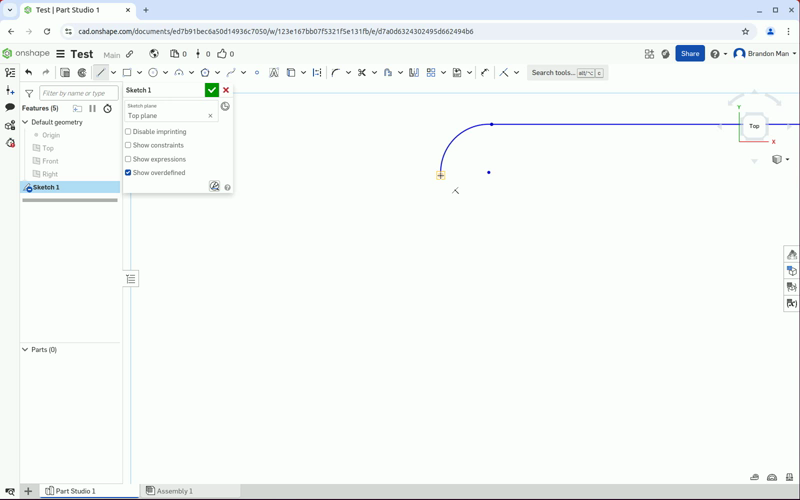
scroll(-6)
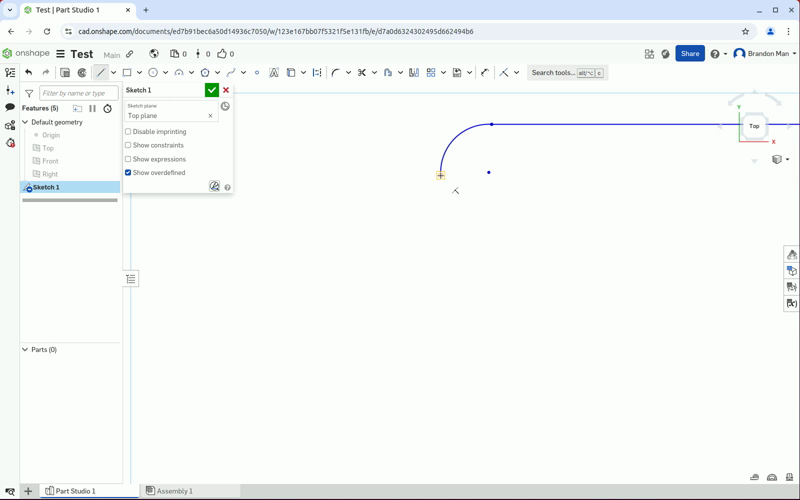
scroll(-6)
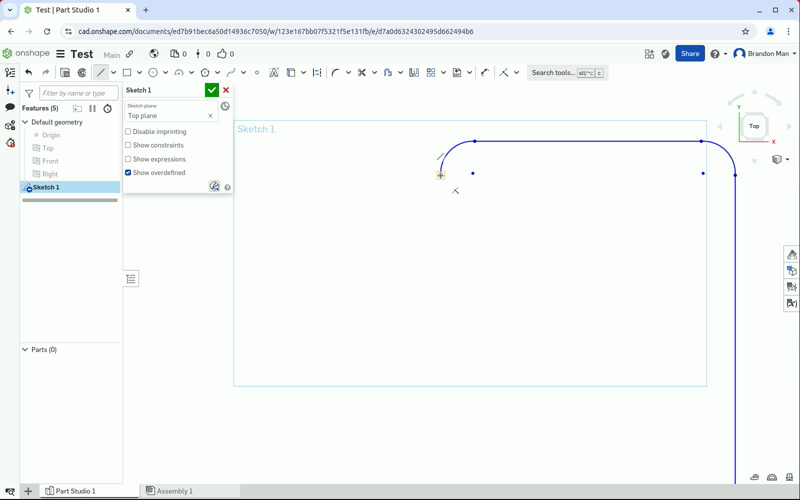
scroll(-6)
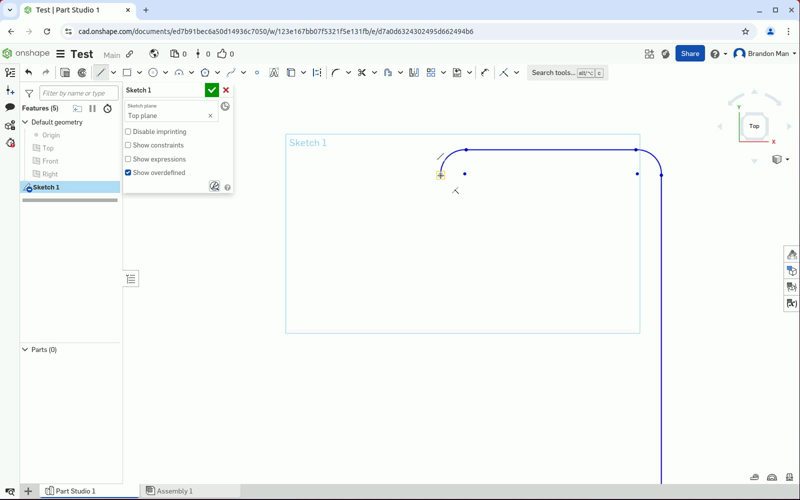
scroll(-6)
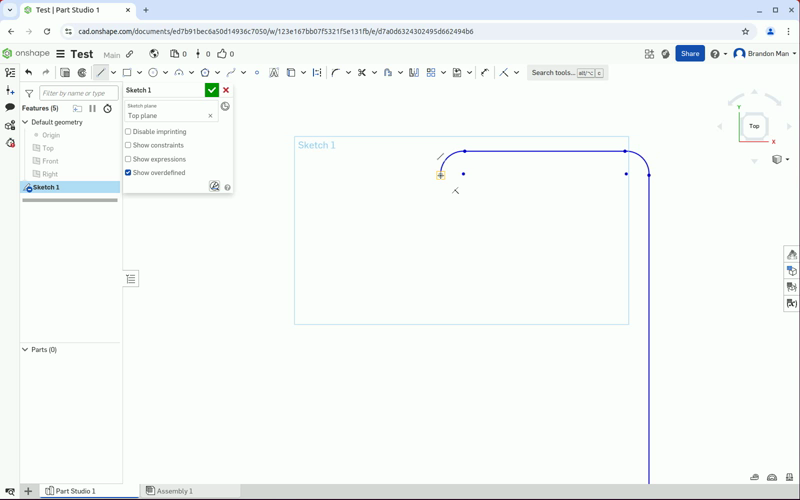
scroll(-6)
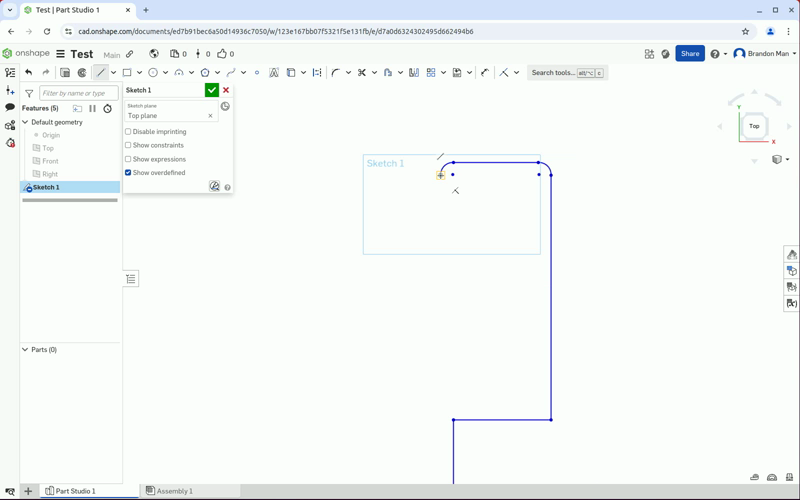
scroll(-6)
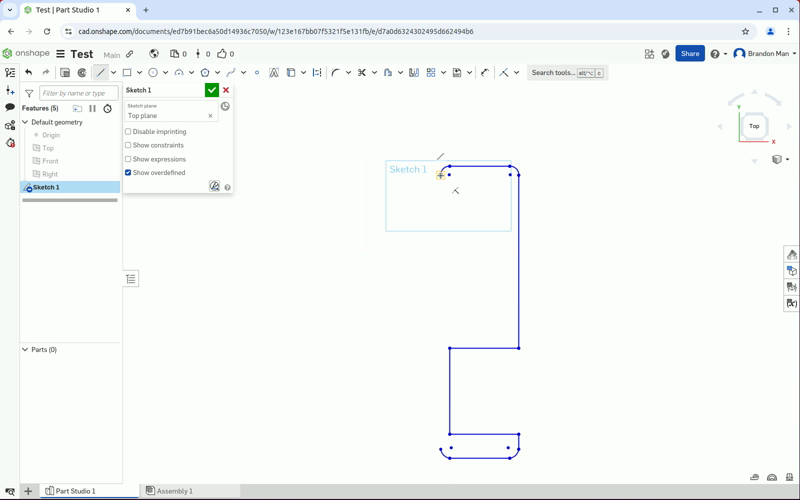
scroll(-6)
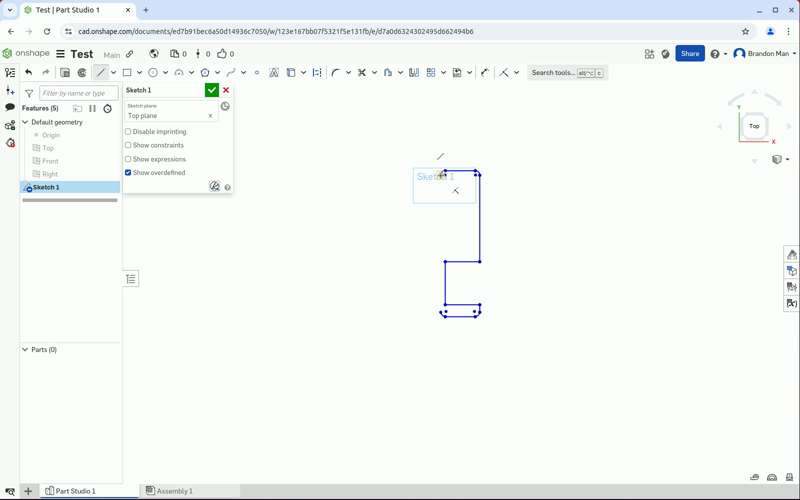
key_down(shift)
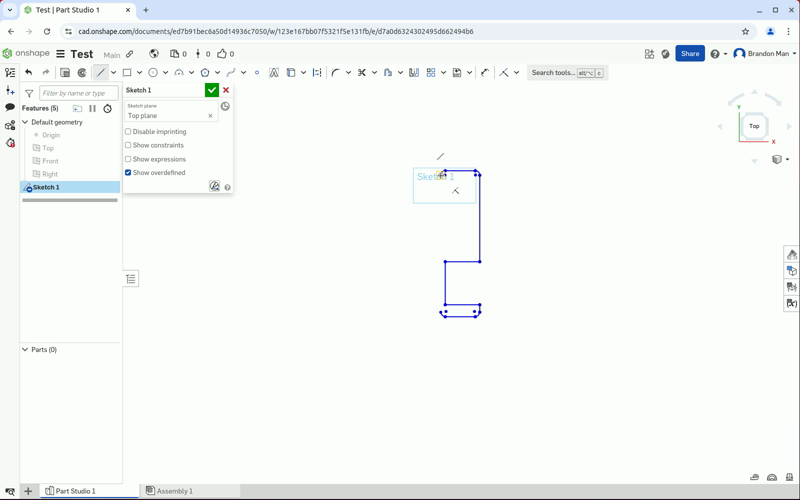
mouse_move(440, 312)
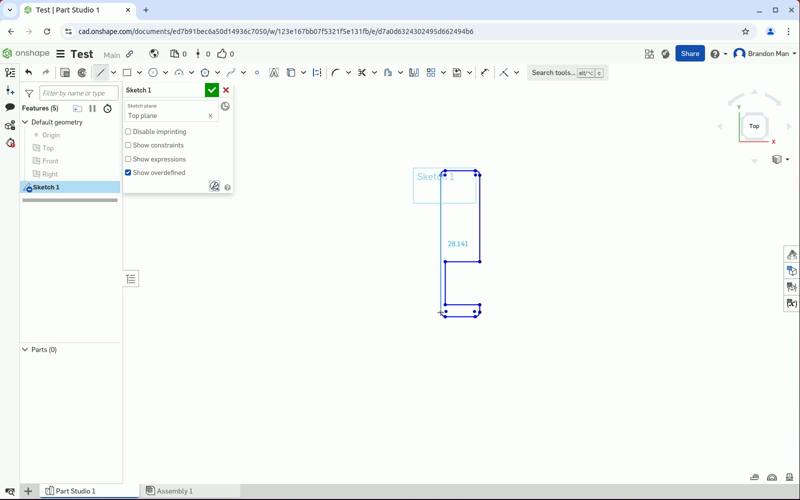
scroll(6)
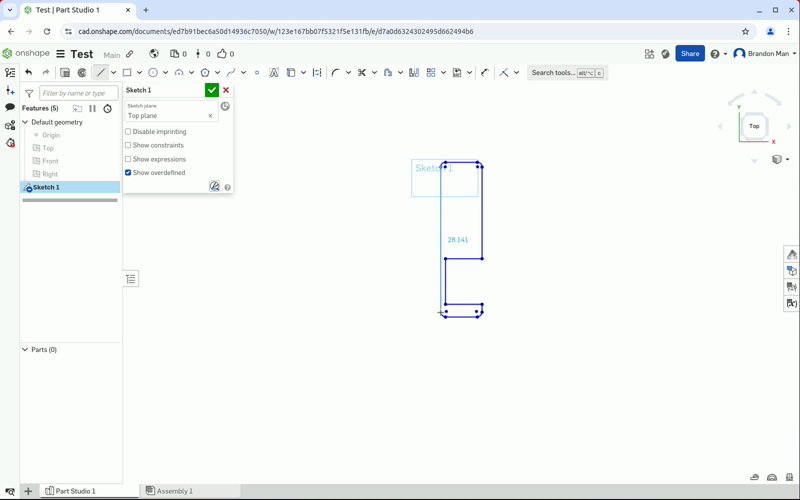
scroll(6)
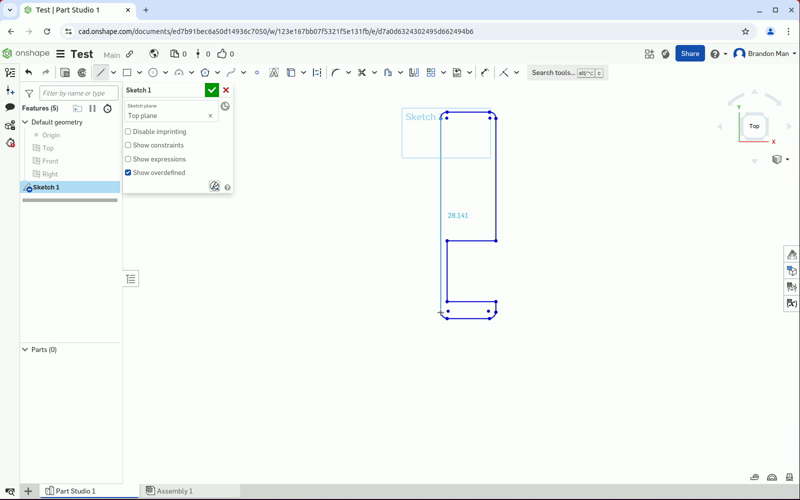
scroll(6)
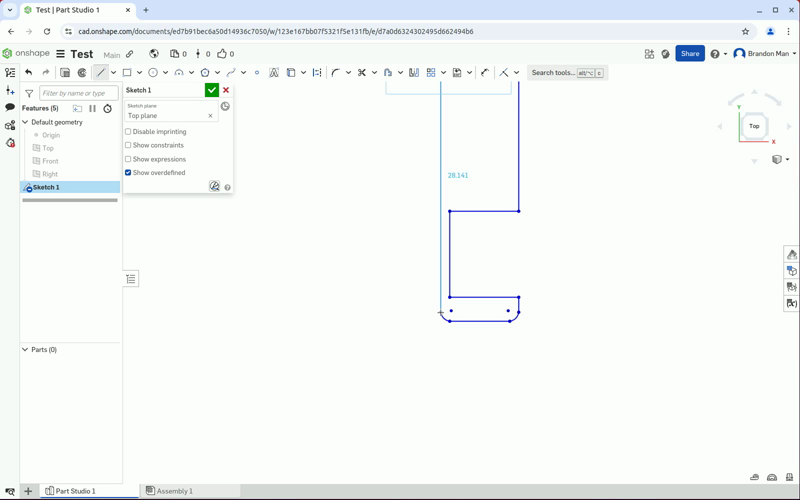
scroll(6)
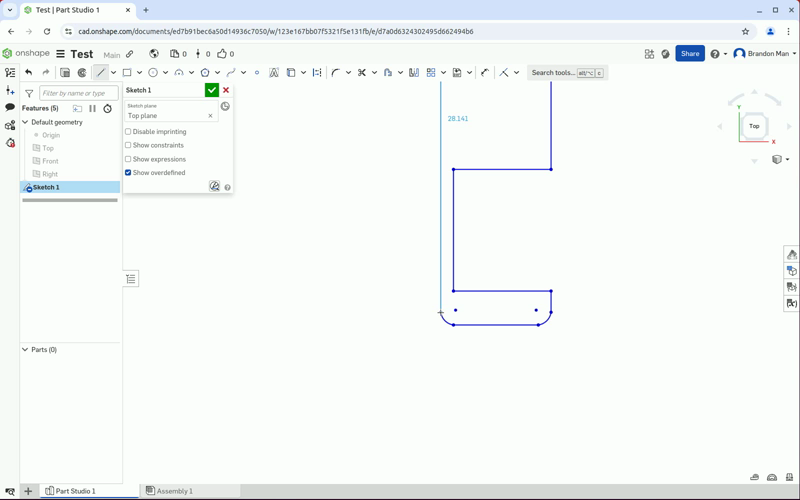
scroll(6)
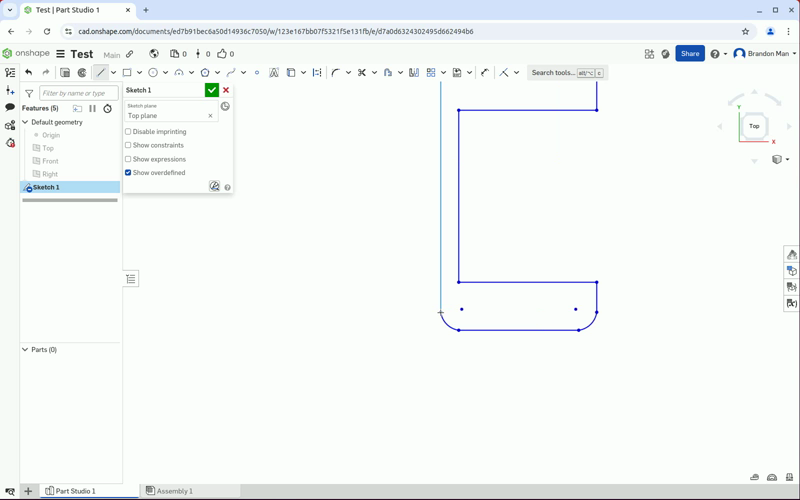
scroll(6)
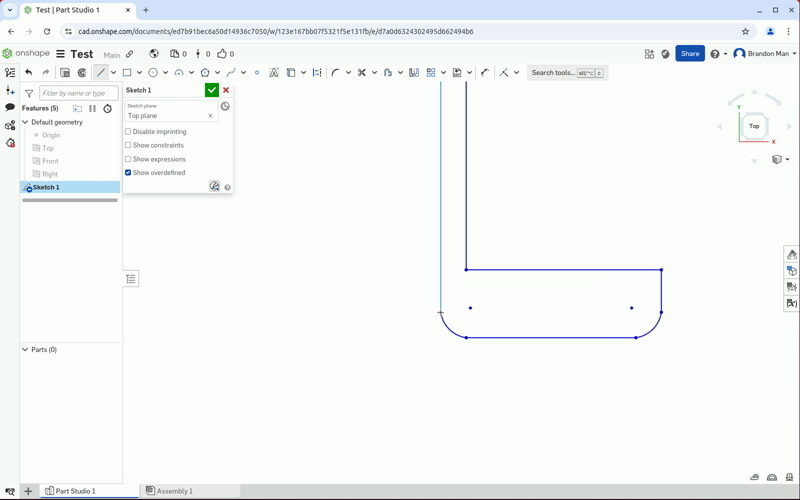
scroll(6)
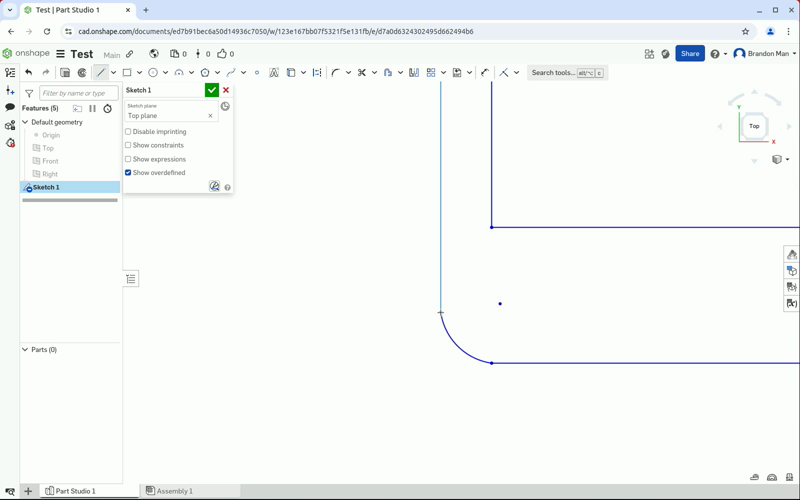
key_up(shift)
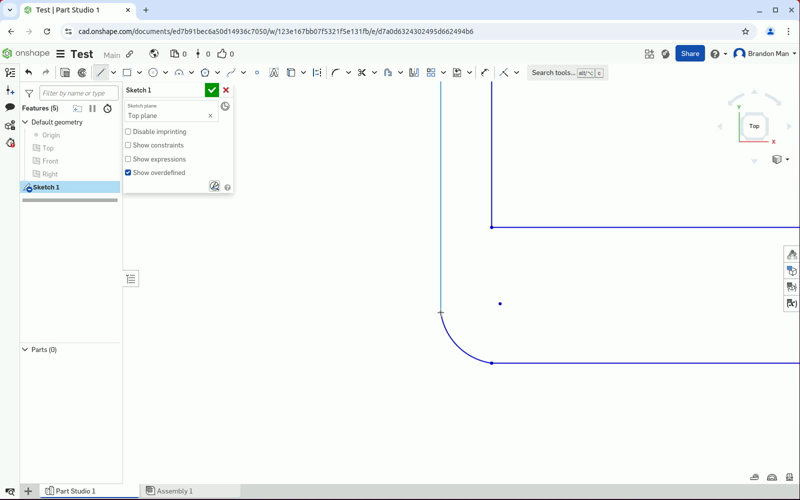
click(440, 312)
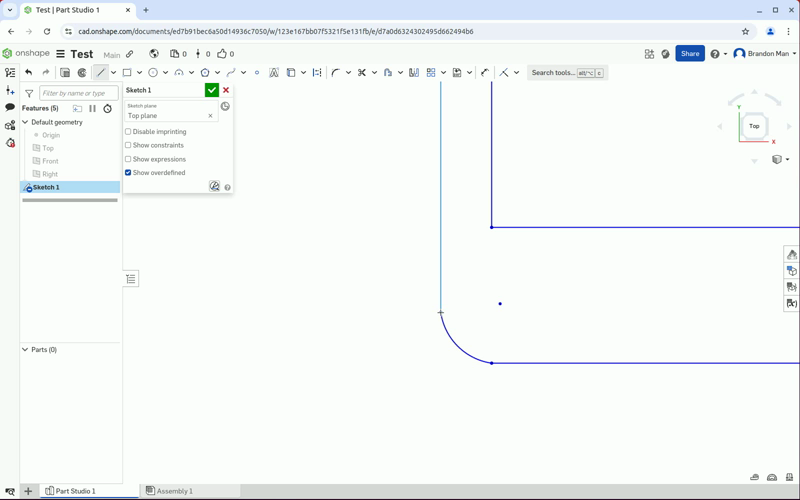
scroll(-6)
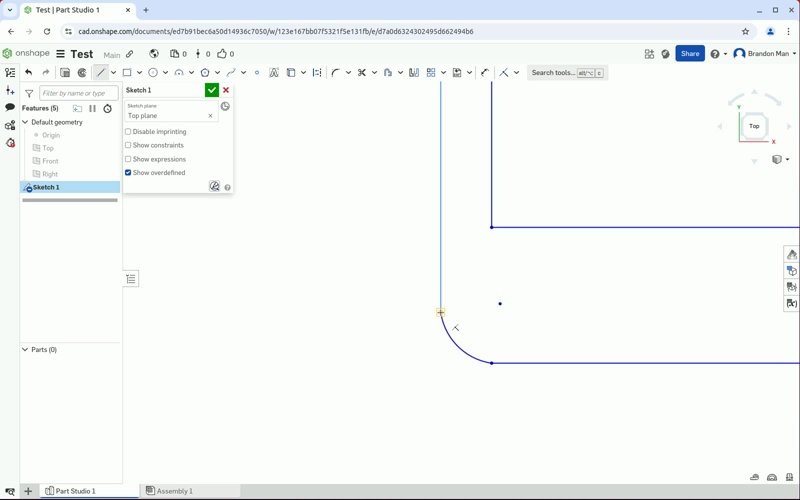
scroll(-6)
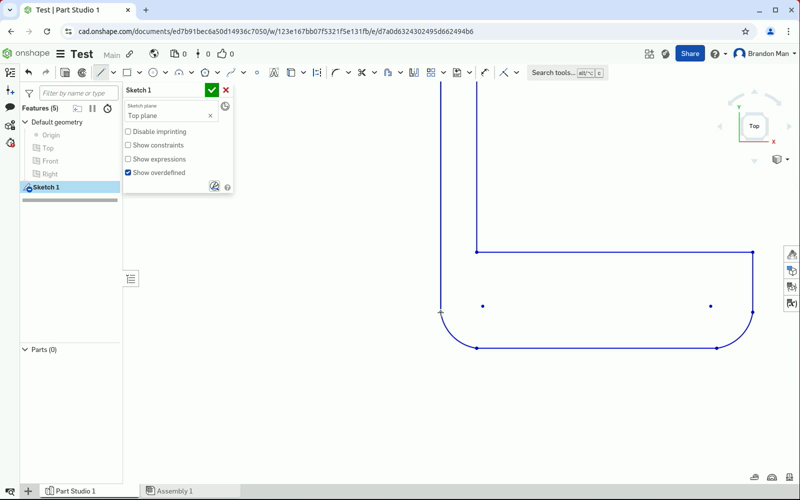
scroll(-6)
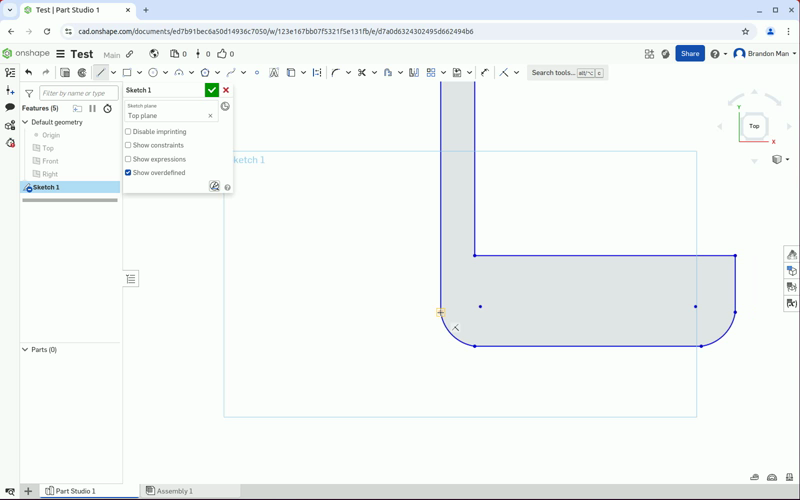
scroll(-6)
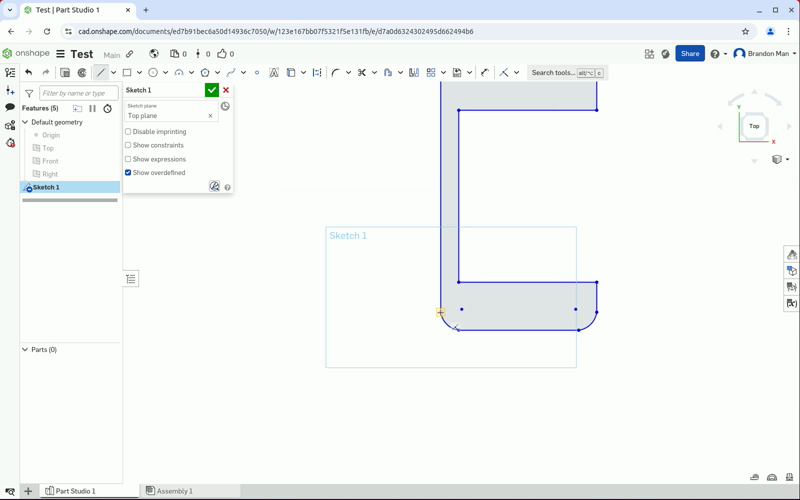
scroll(-6)
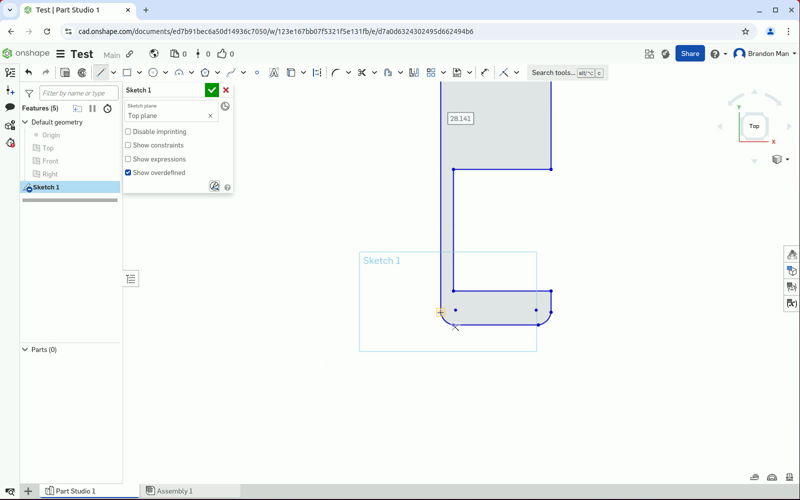
scroll(-6)
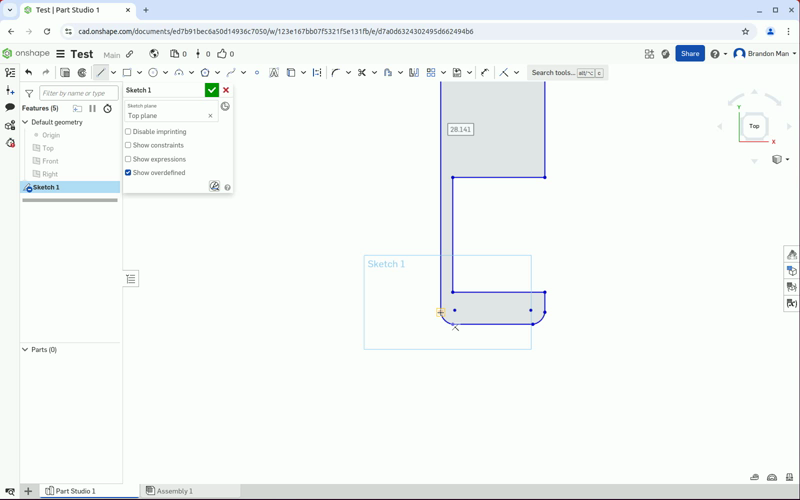
scroll(-6)
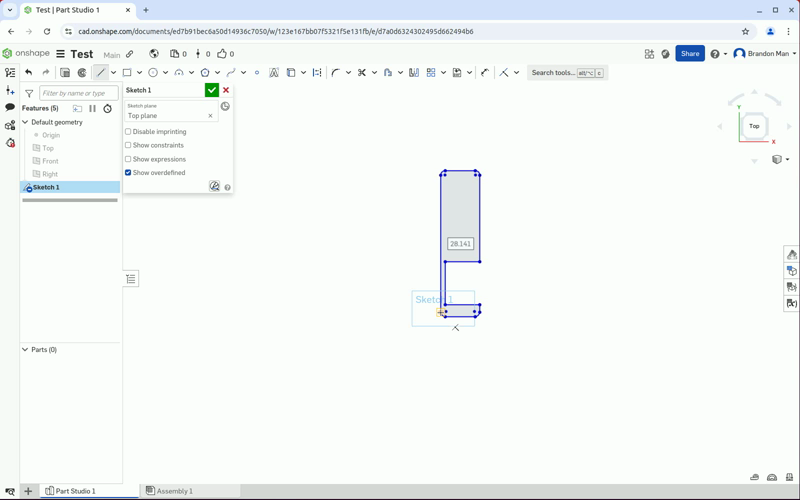
key(esc)
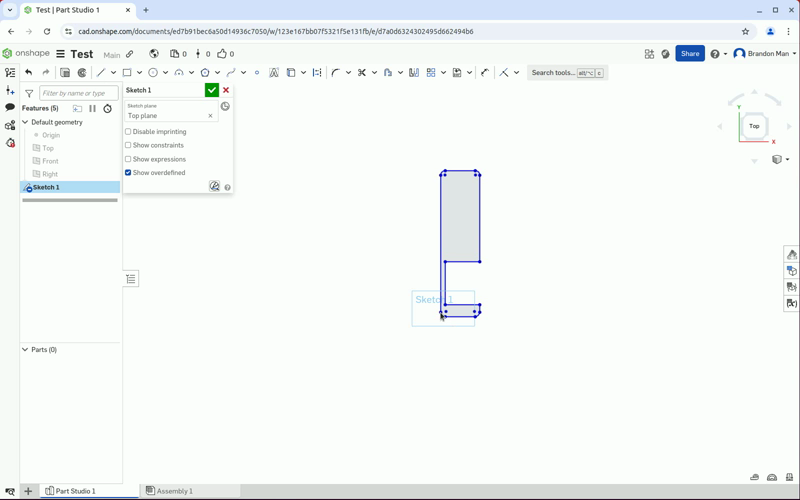
key(c)
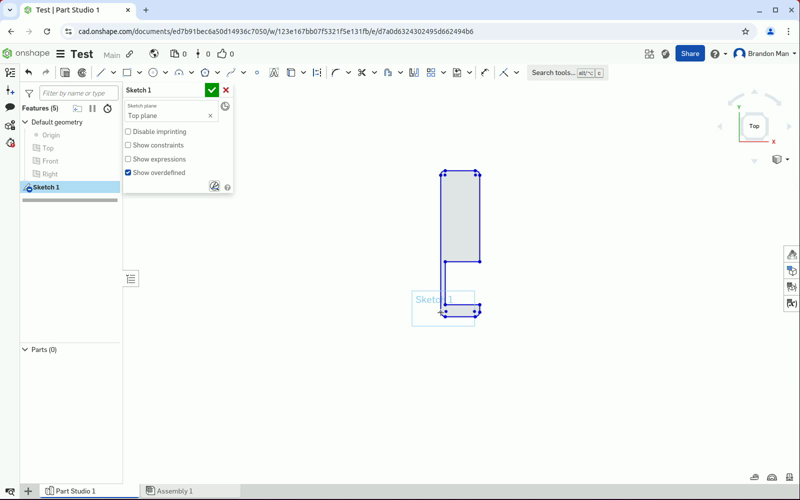
key_down(shift)
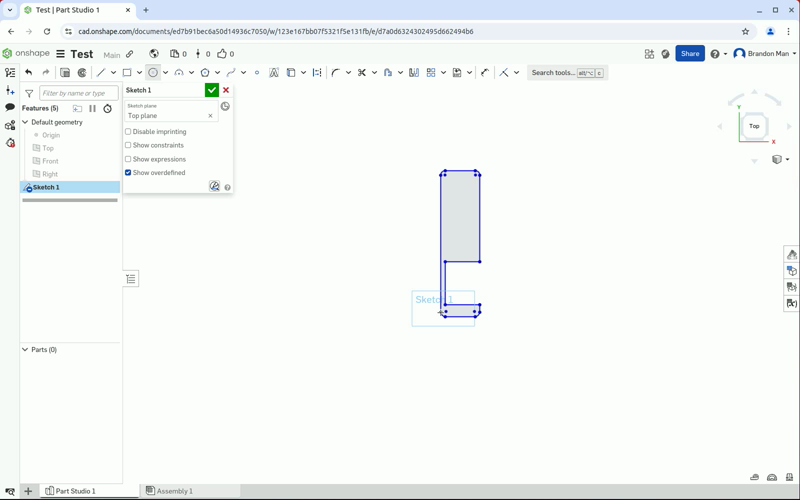
mouse_move(452, 204)
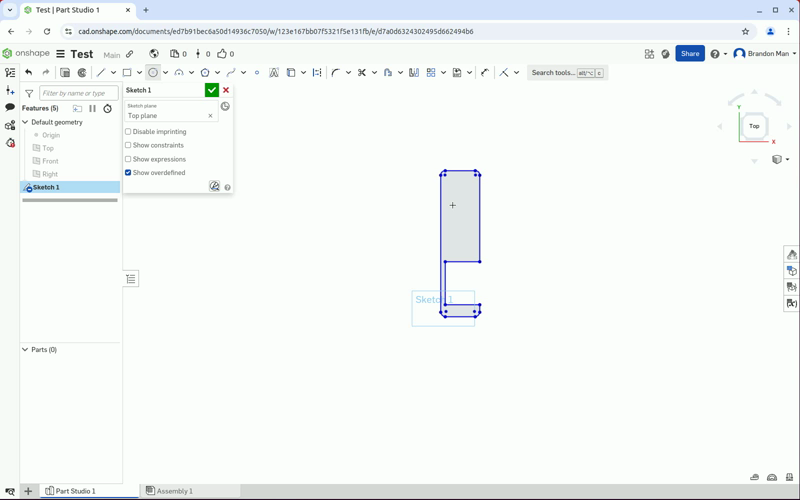
click(452, 204)
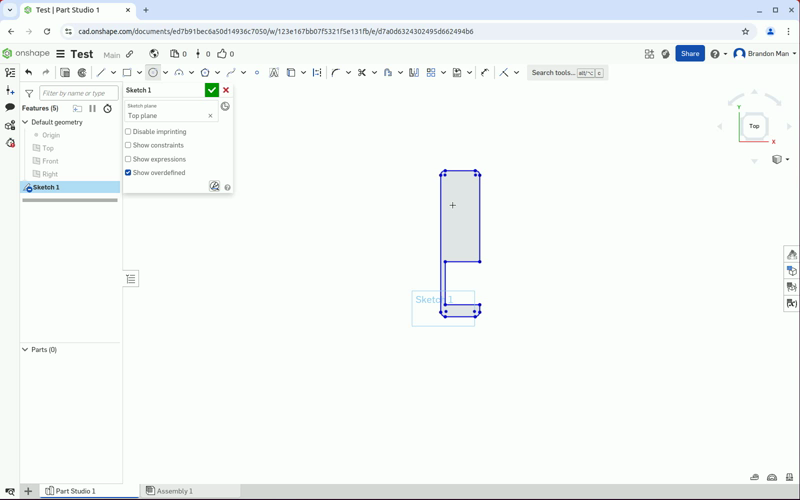
key_up(shift)
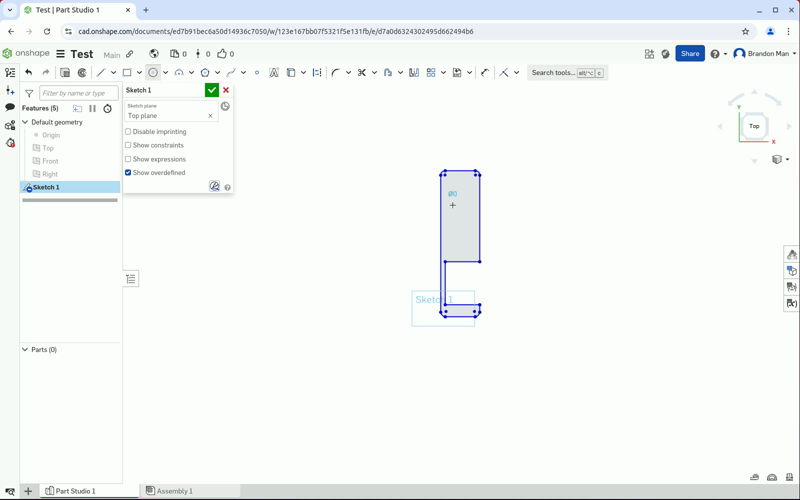
mouse_move(455, 204)
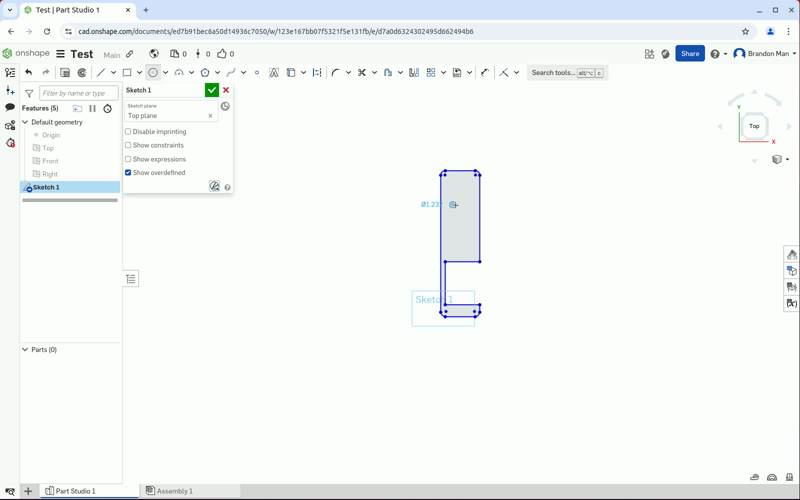
click(455, 204)
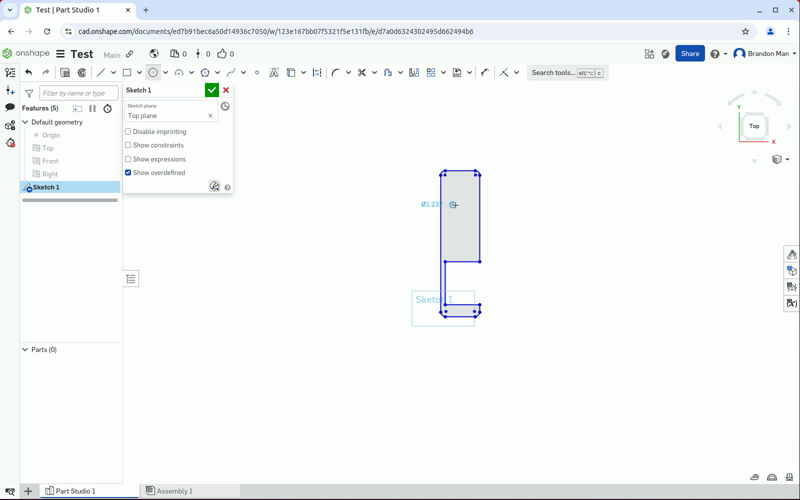
key(esc)
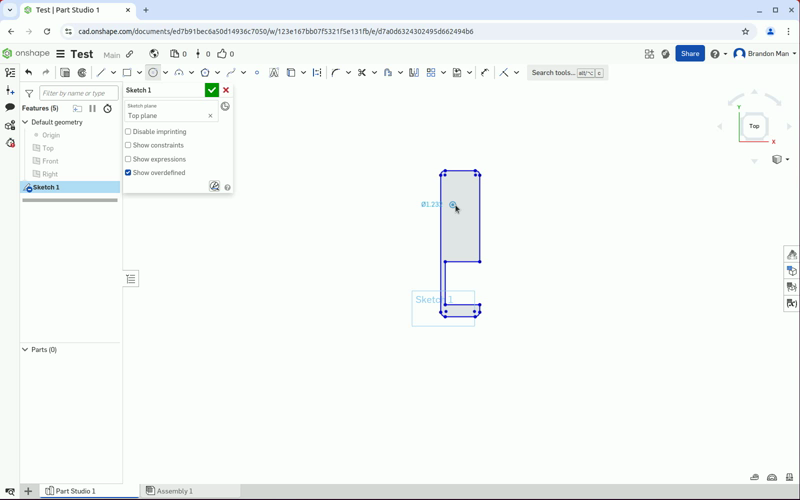
key(c)
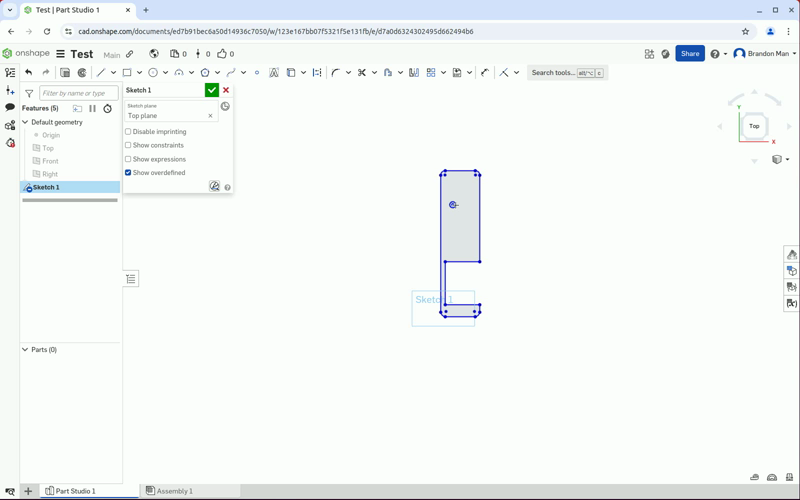
key_down(shift)
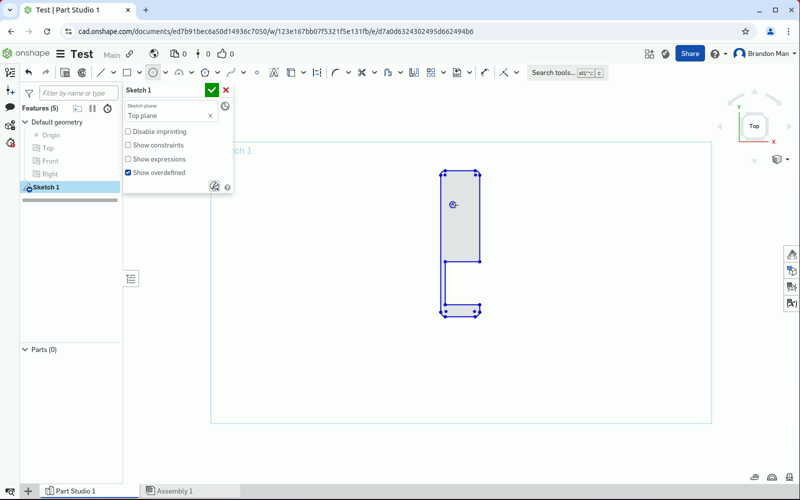
mouse_move(452, 181)
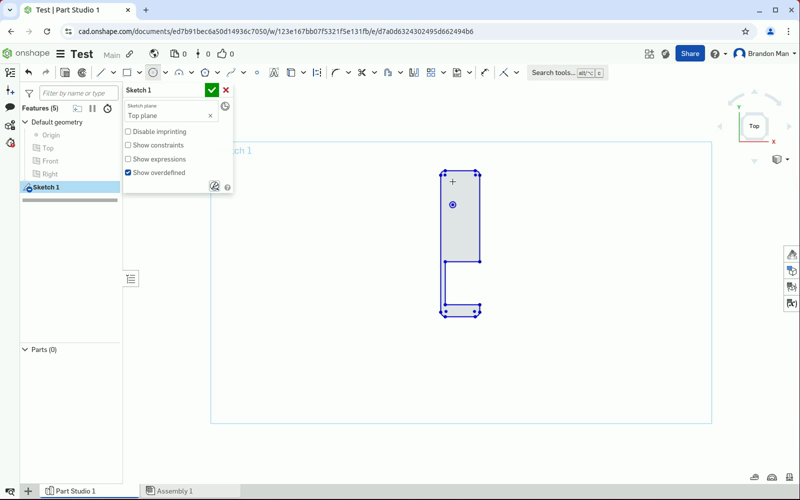
click(452, 181)
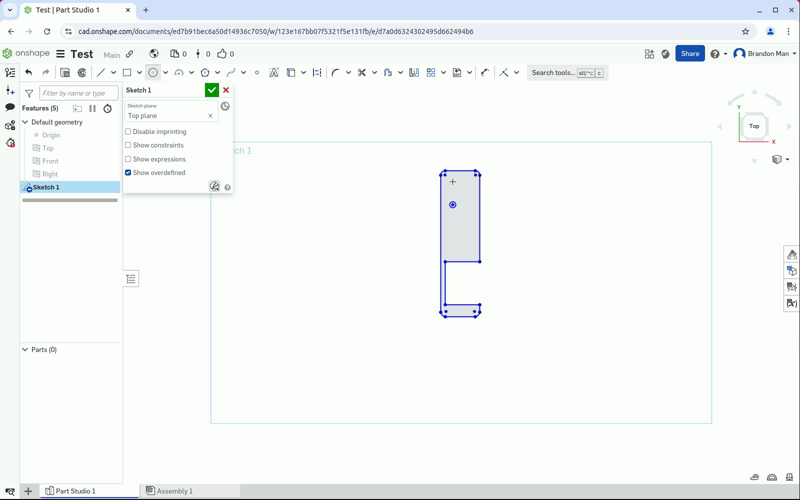
key_up(shift)
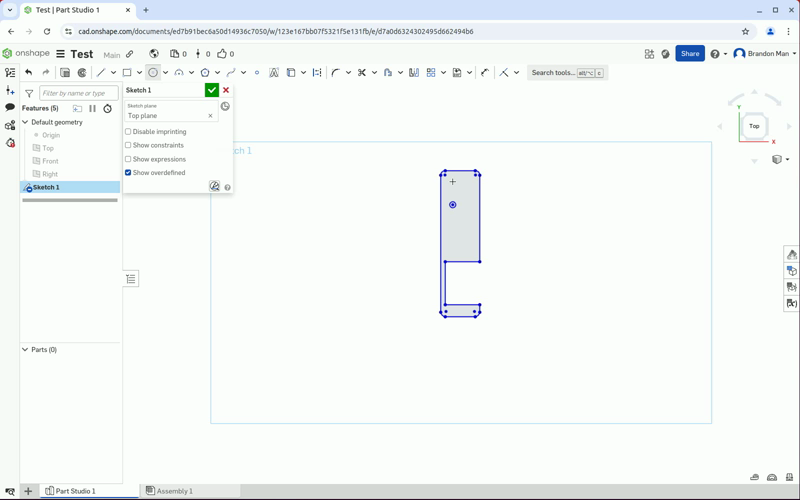
mouse_move(455, 181)
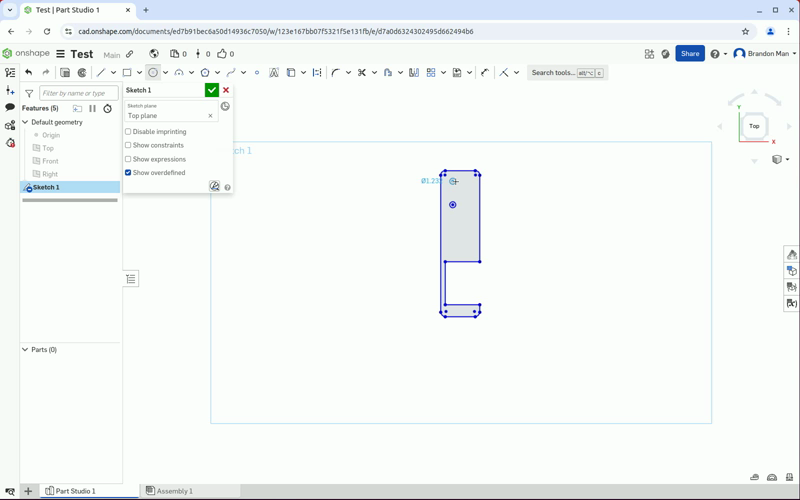
click(455, 181)
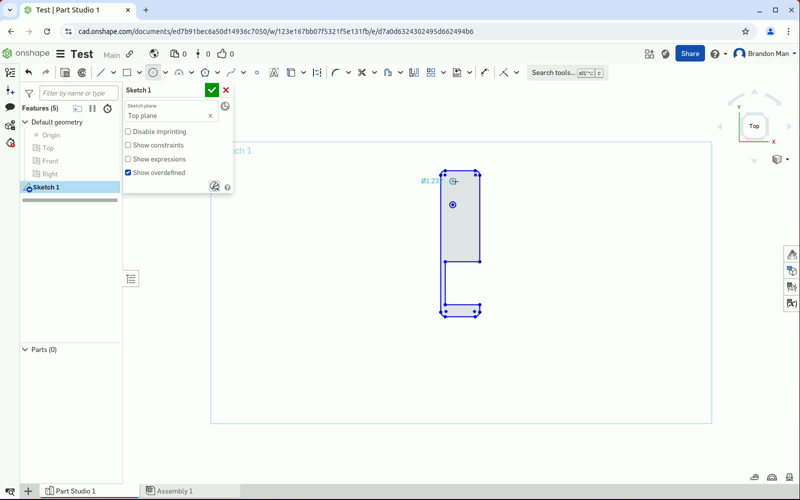
key(esc)
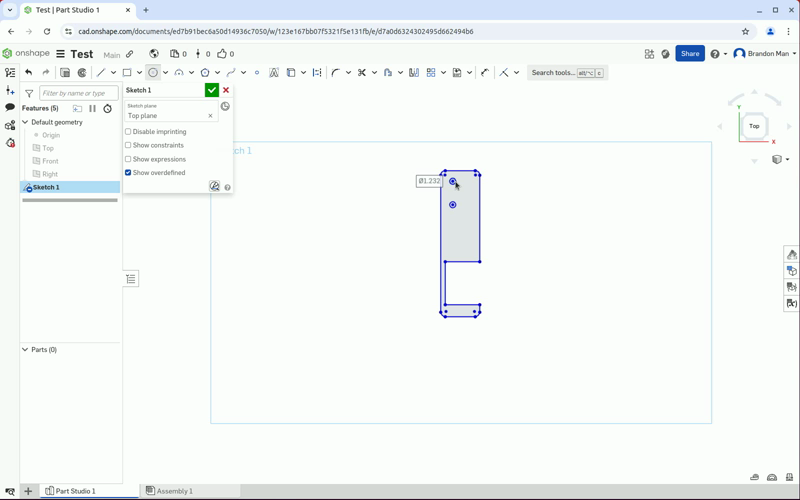
key(c)
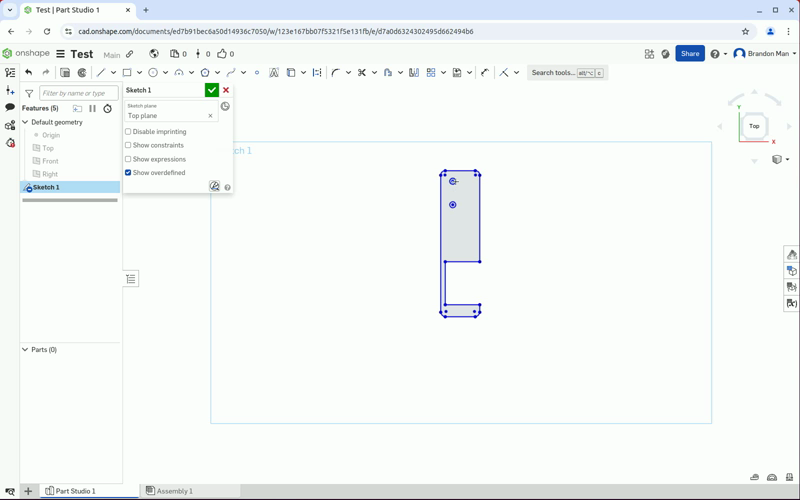
key_down(shift)
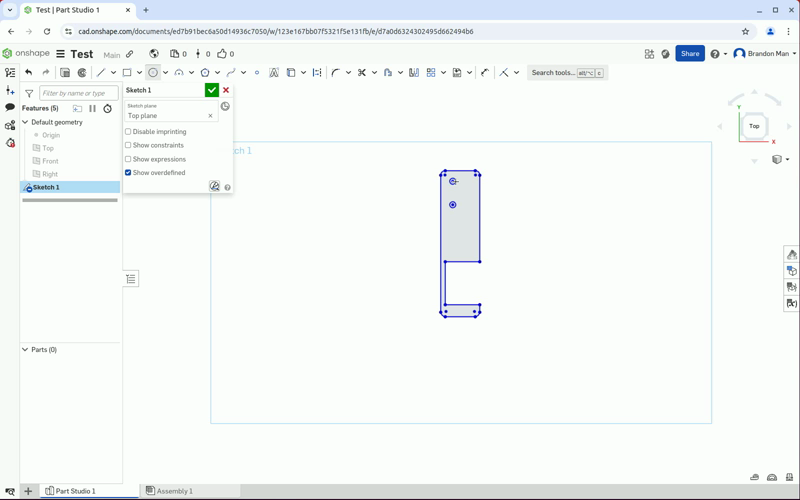
mouse_move(467, 204)
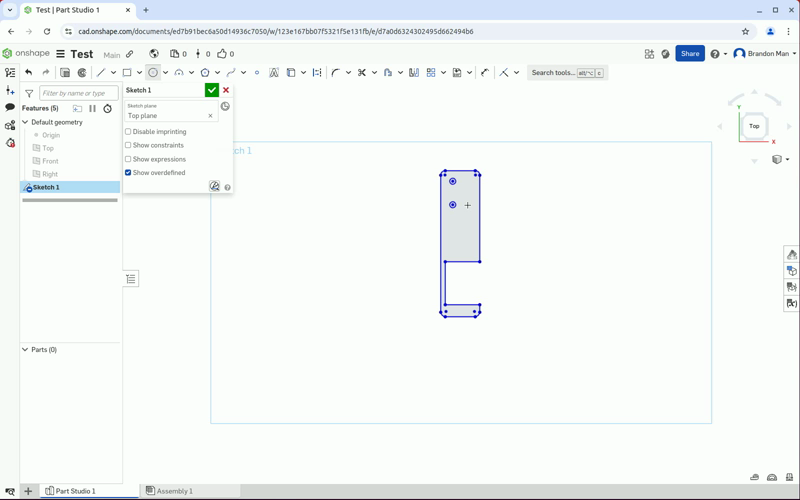
click(467, 204)
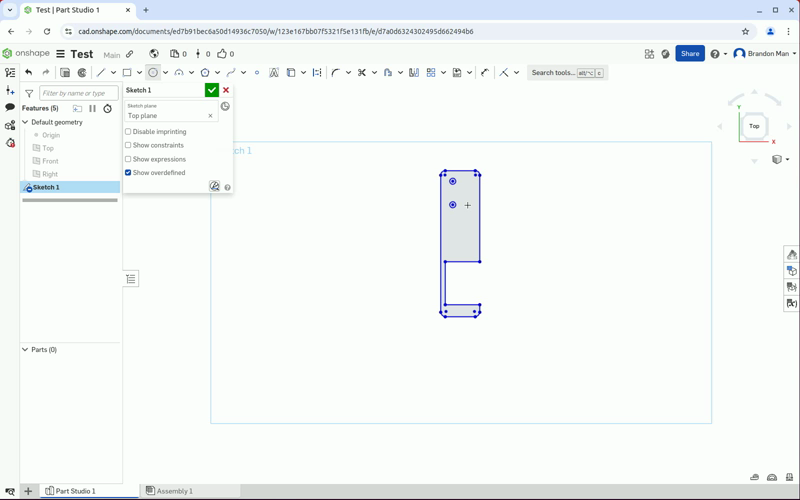
key_up(shift)
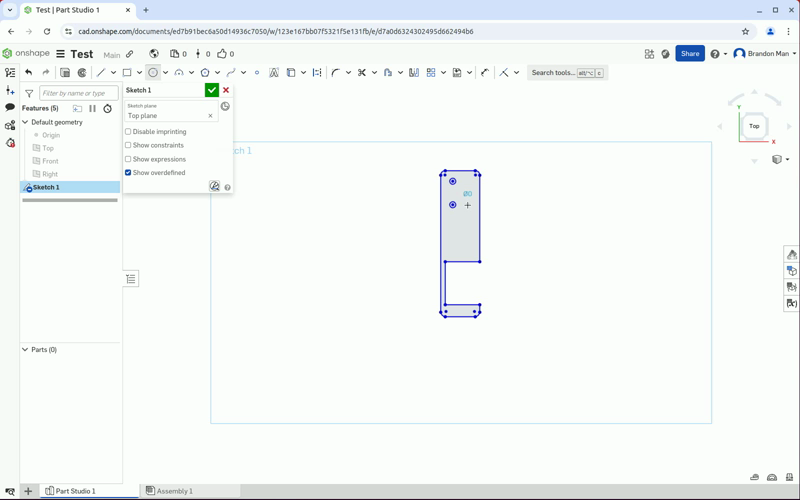
mouse_move(470, 204)
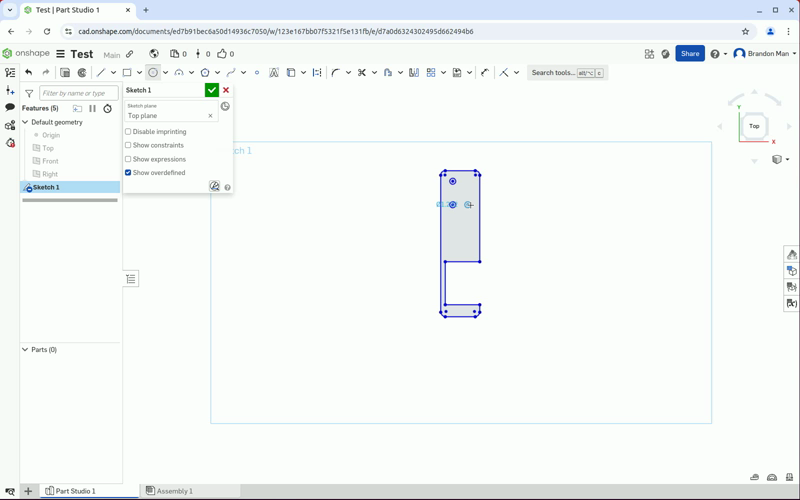
click(470, 204)
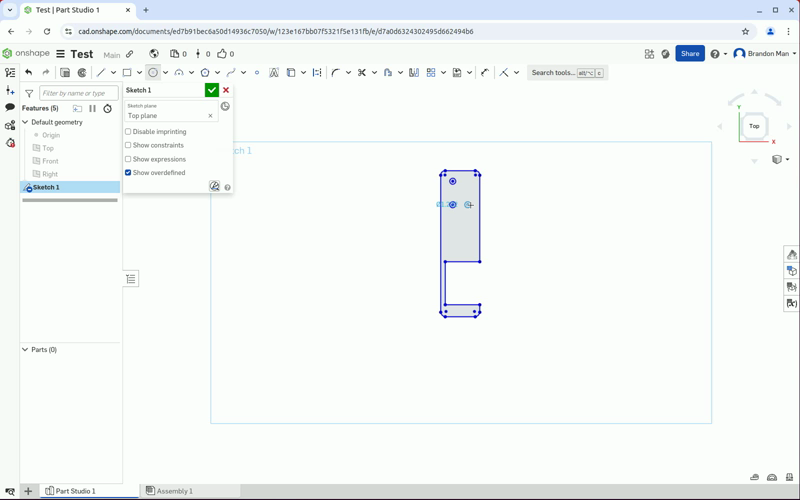
key(esc)
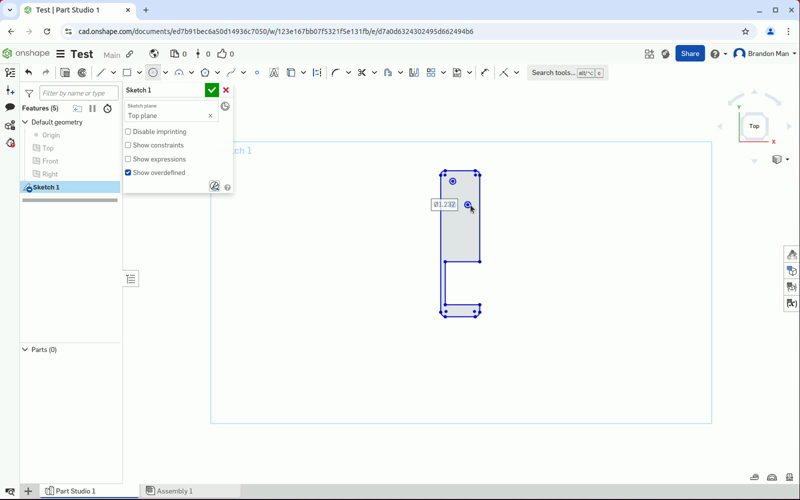
key(c)
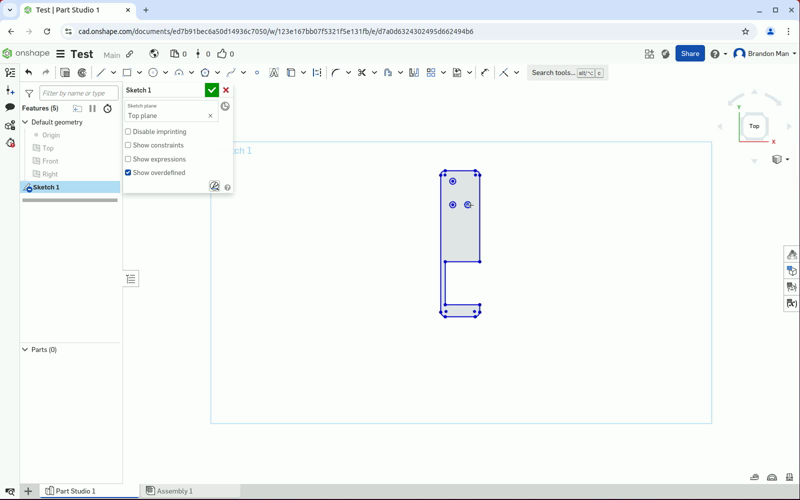
key_down(shift)
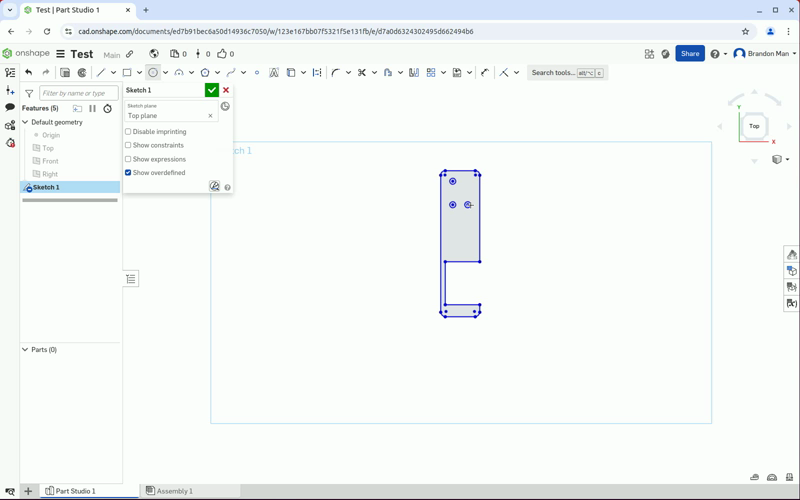
mouse_move(467, 181)
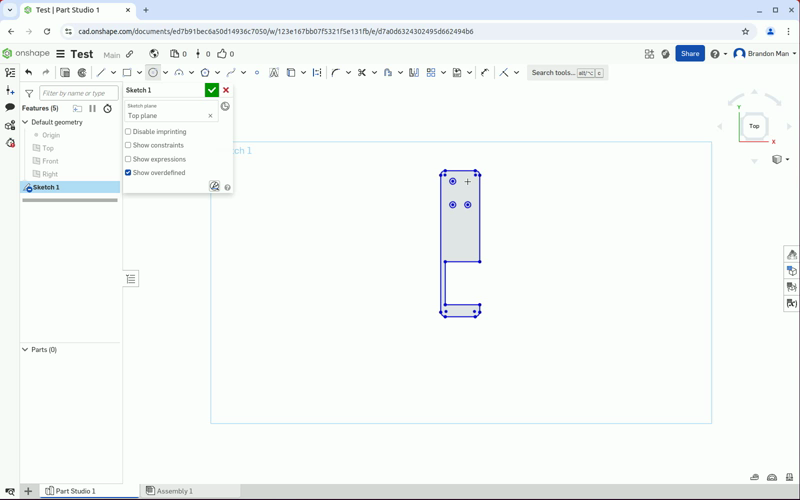
click(467, 181)
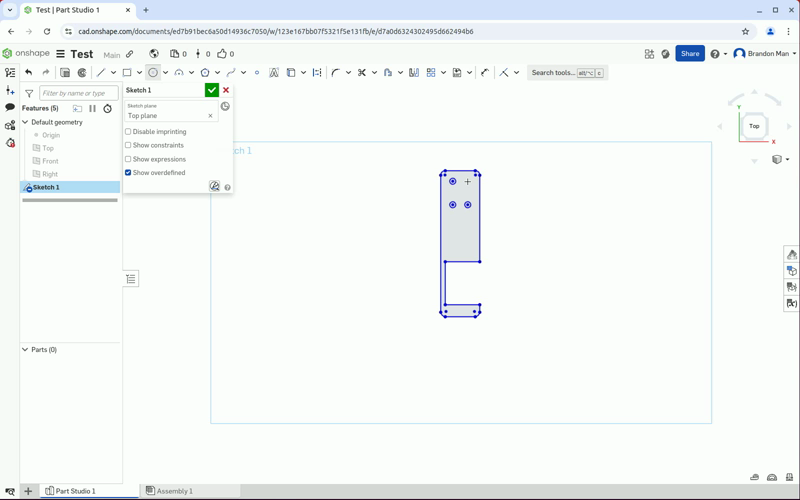
key_up(shift)
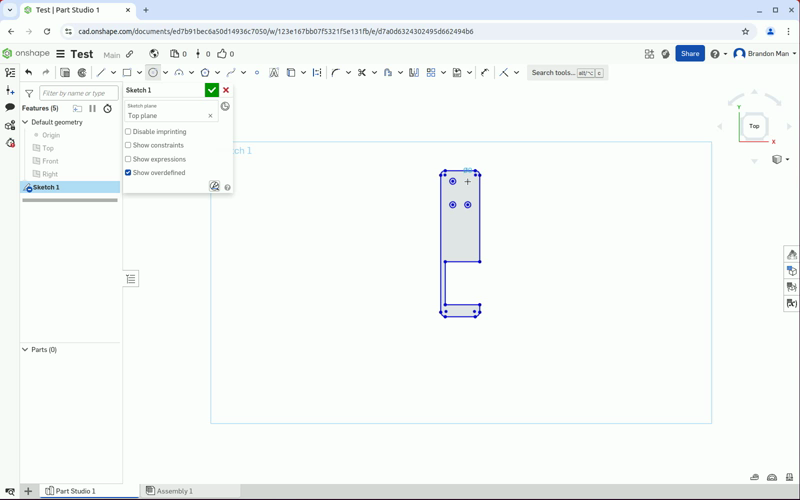
mouse_move(470, 181)
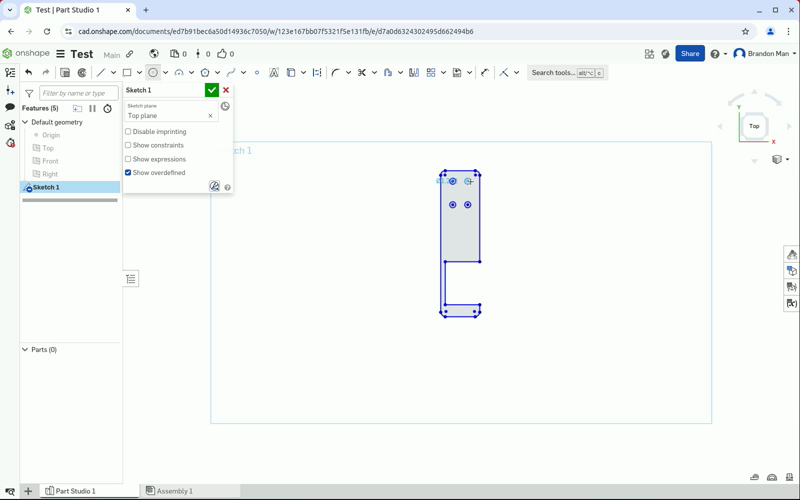
click(470, 181)
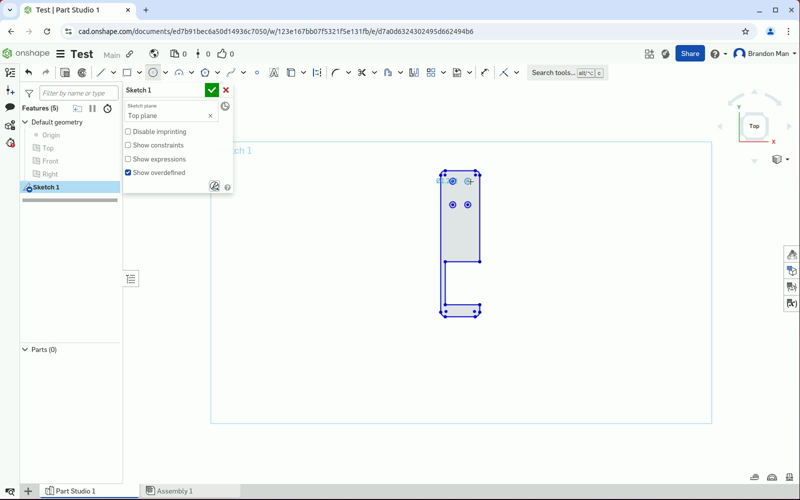
key(esc)
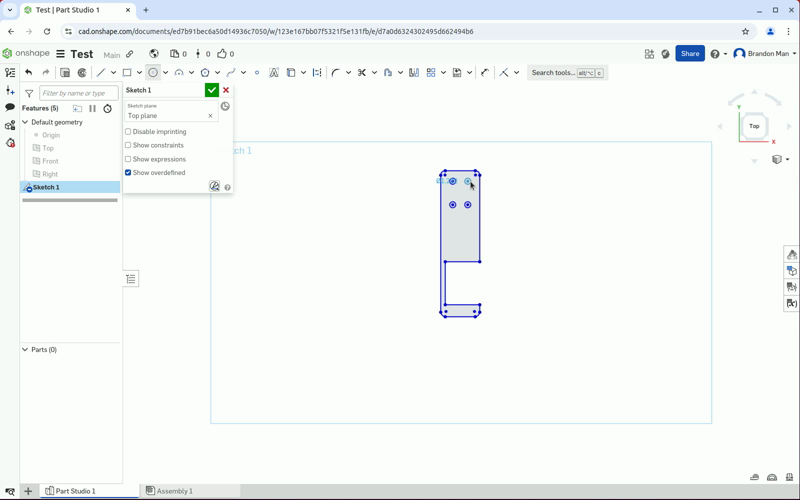
mouse_move(472, 308)
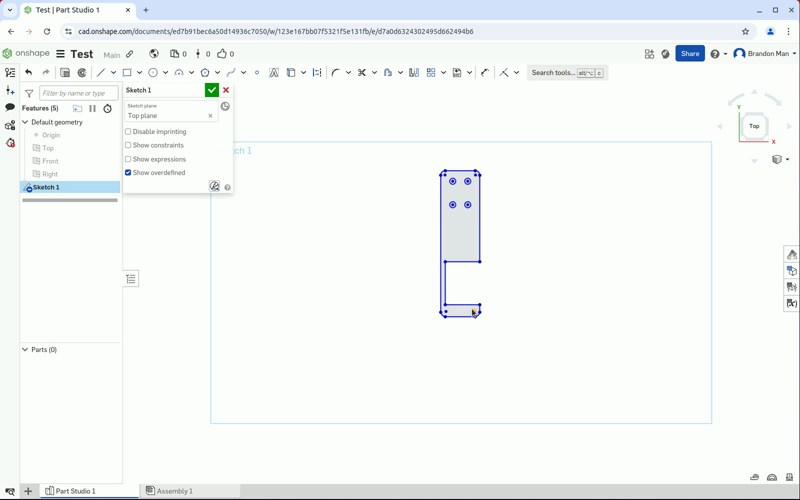
click(472, 308)
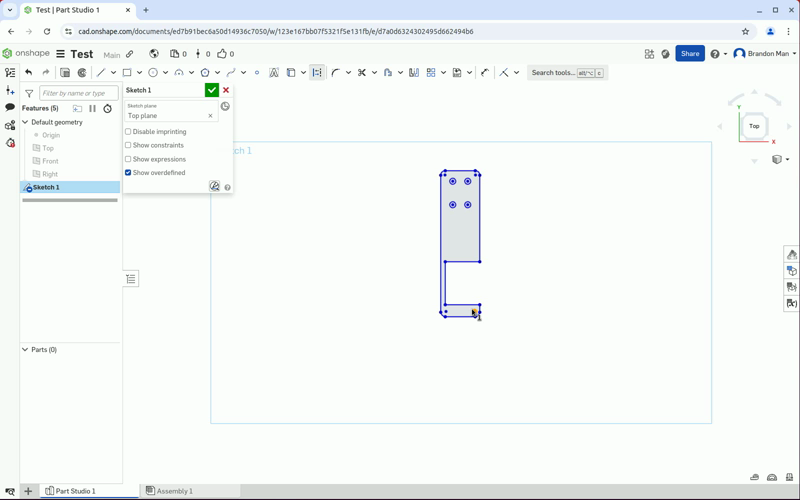
mouse_move(73, 352)
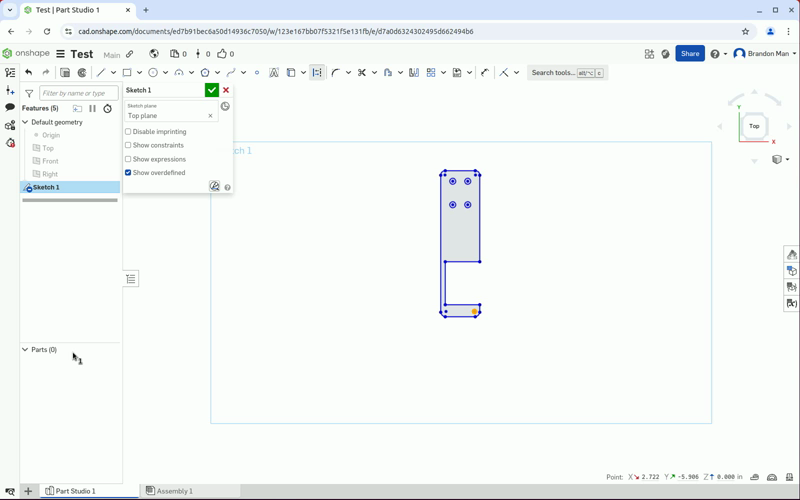
key(shift+y)
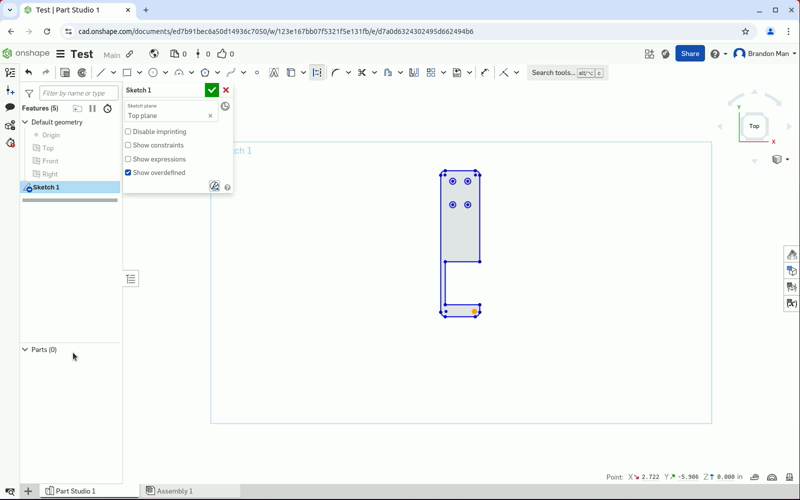
key(shift+e)
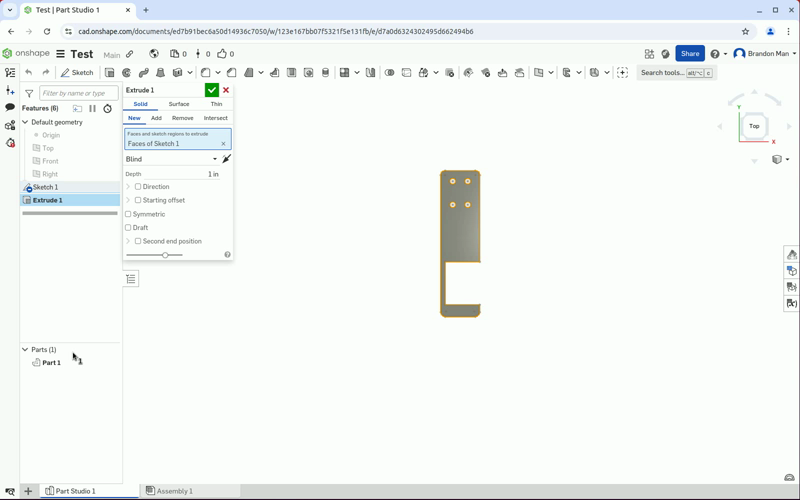
mouse_move(143, 106)
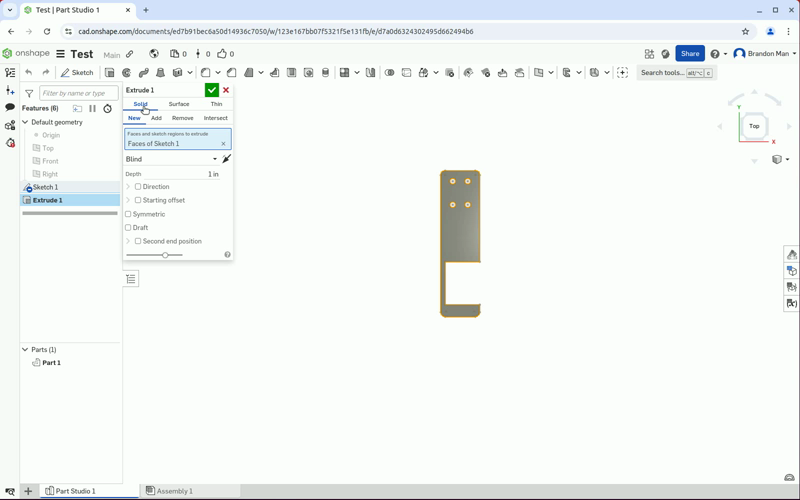
click(143, 106)
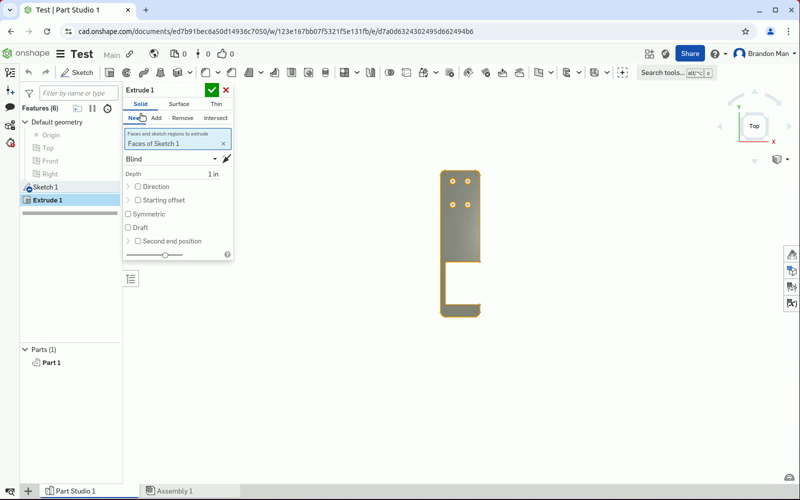
mouse_move(137, 120)
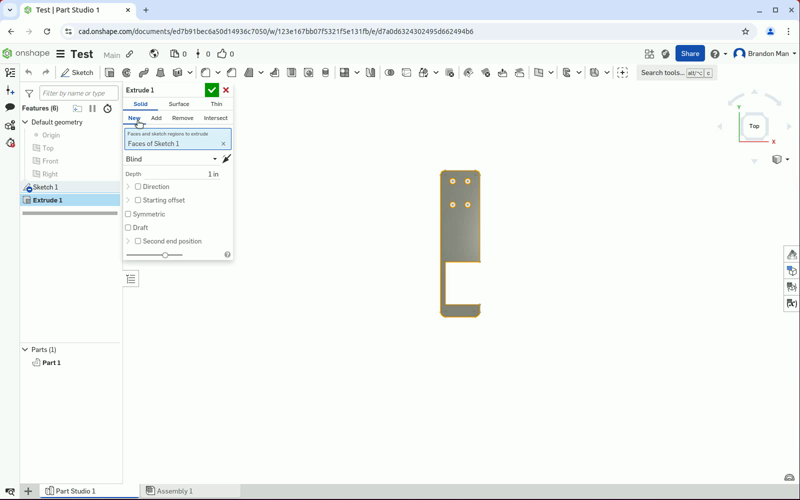
click(137, 120)
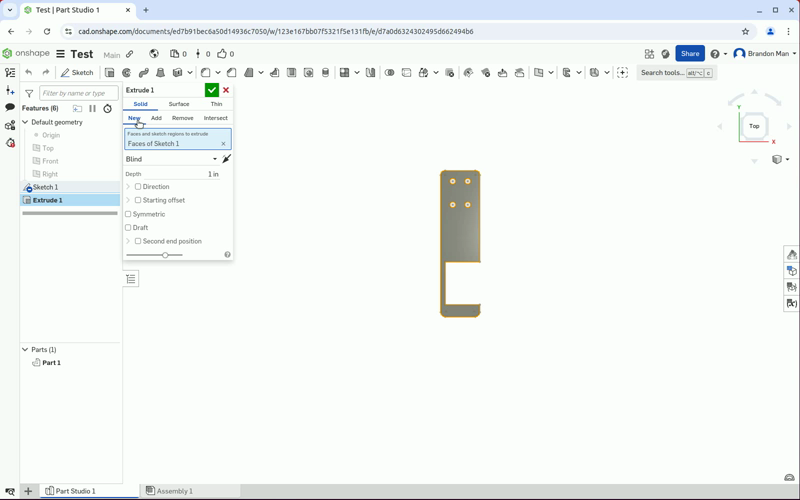
key(tab, 4)
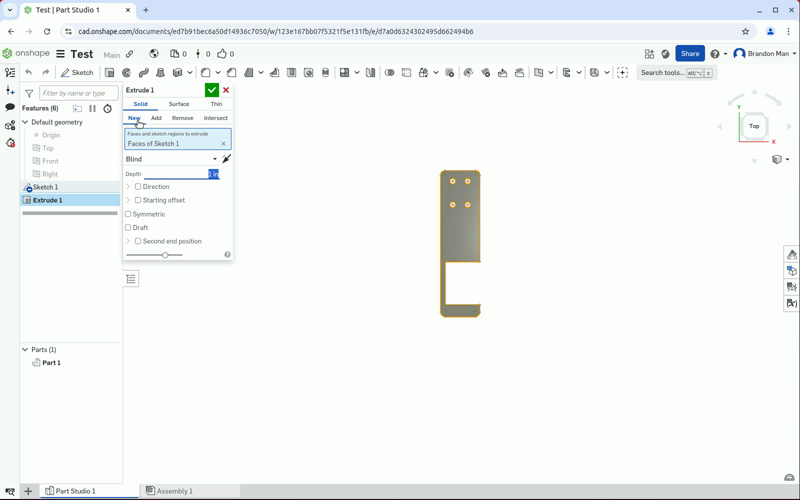
text(1.204)
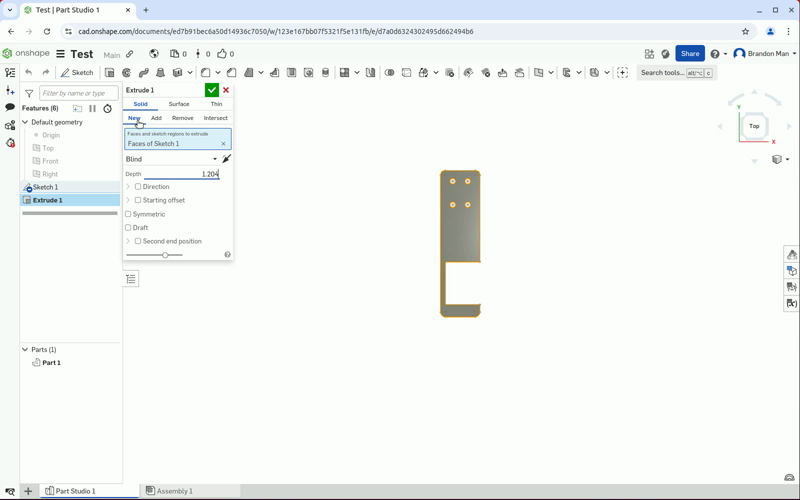
key(enter)
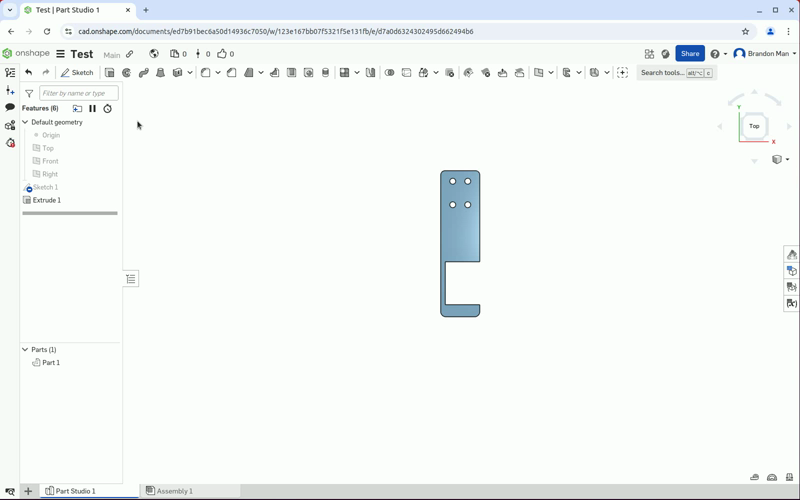
key(shift+h)
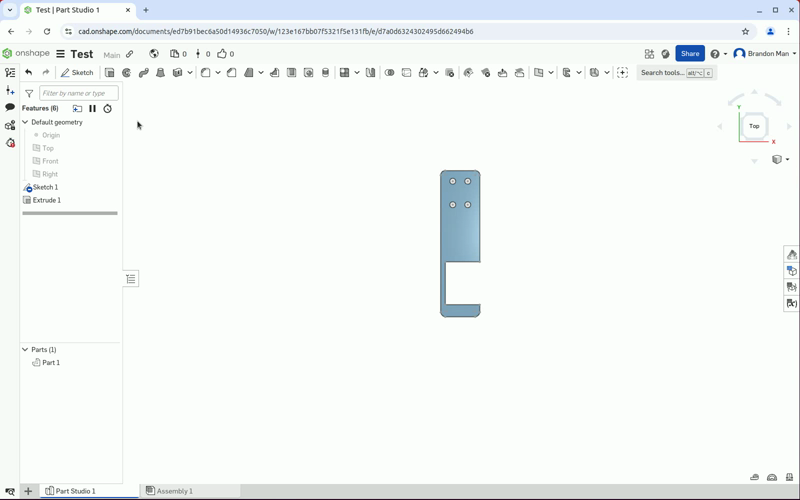
key(shift+h)
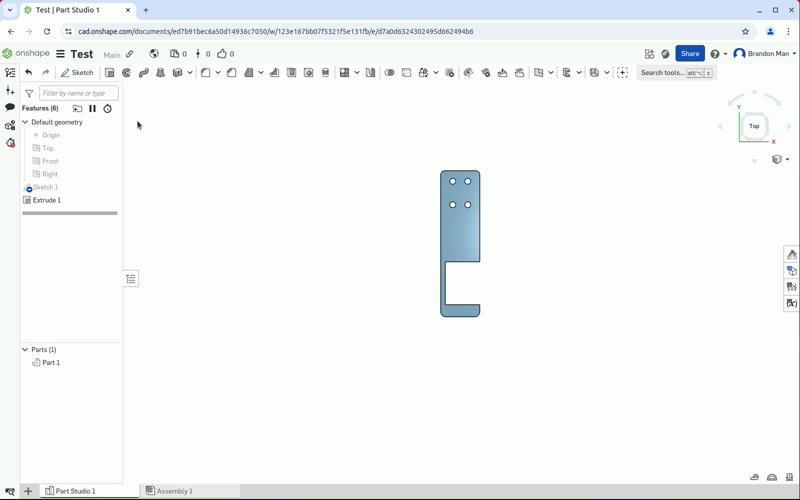
mouse_move(73, 189)
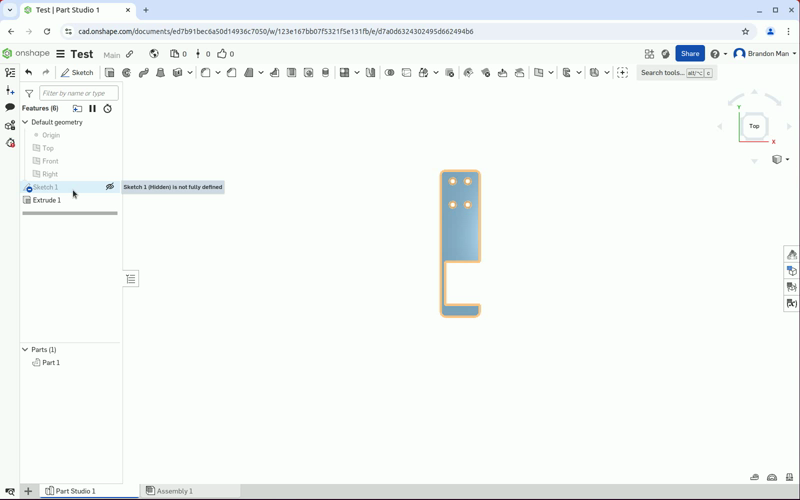
click(73, 189)
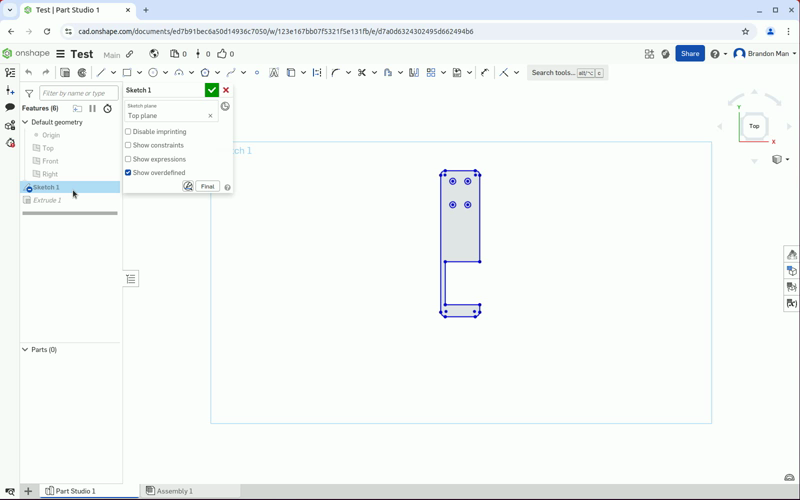
mouse_move(229, 92)
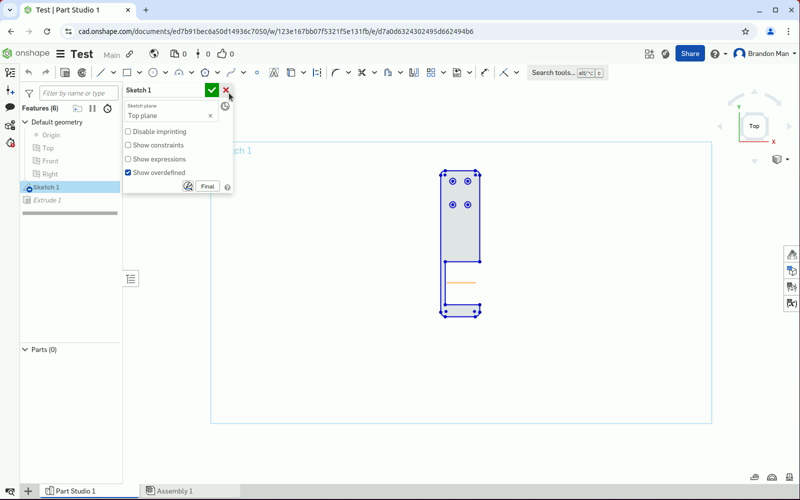
click(229, 92)
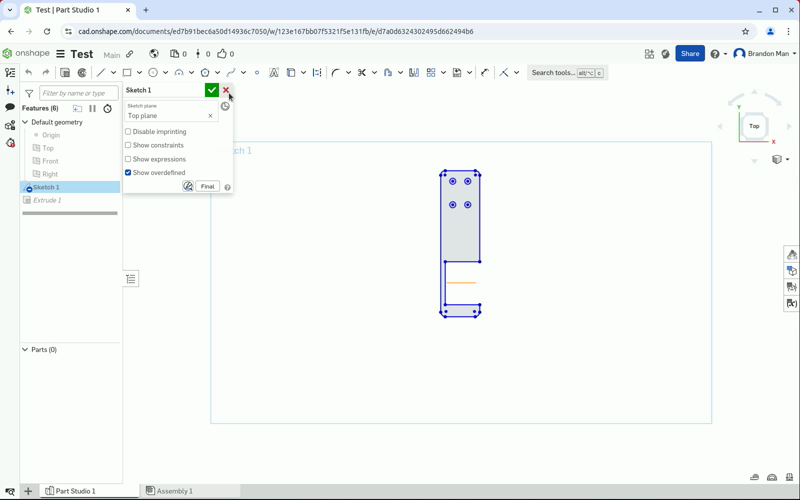
key(shift+s)
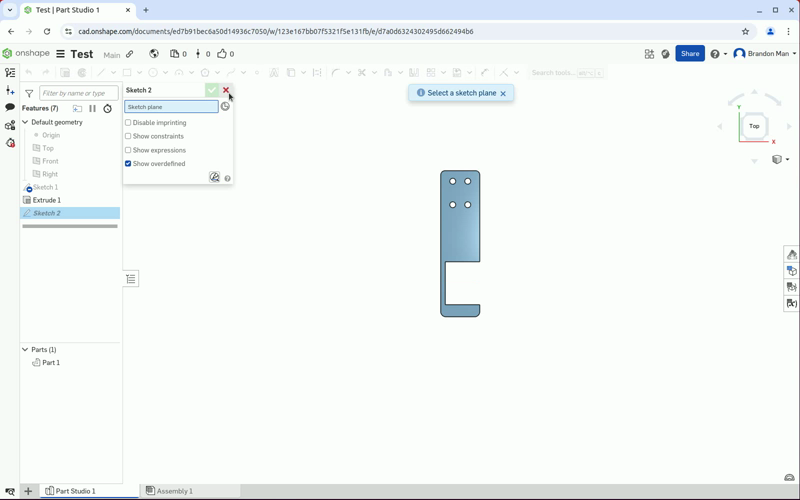
mouse_move(73, 150)
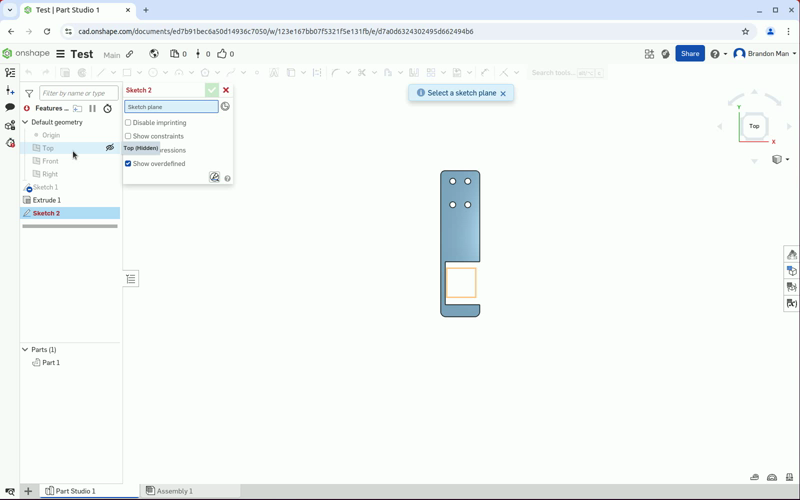
click(73, 150)
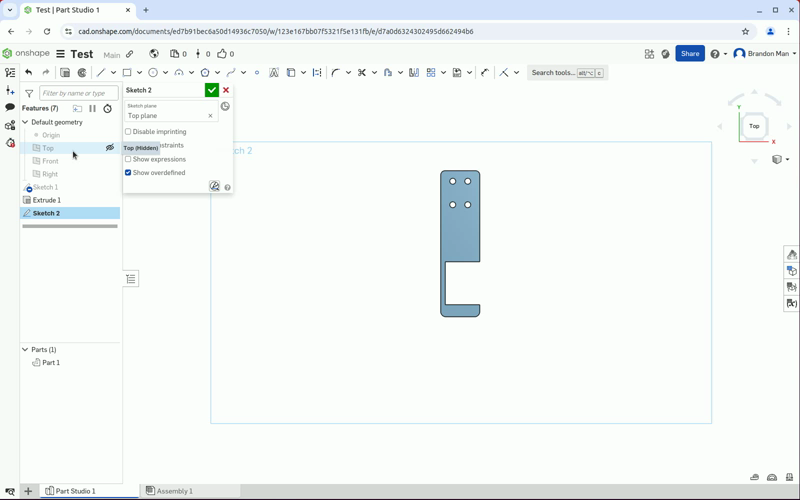
mouse_move(73, 352)
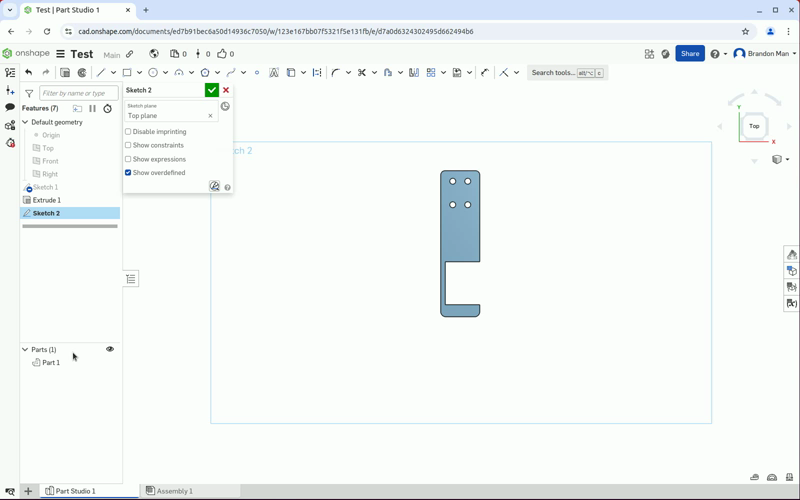
key(y)
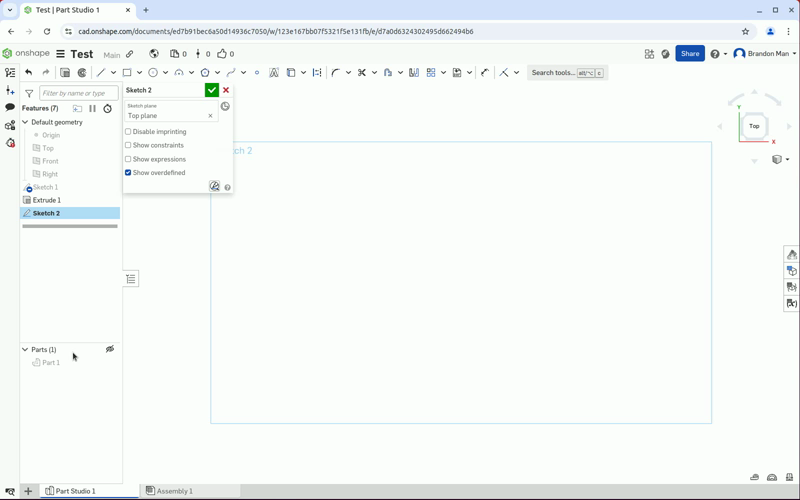
key(l)
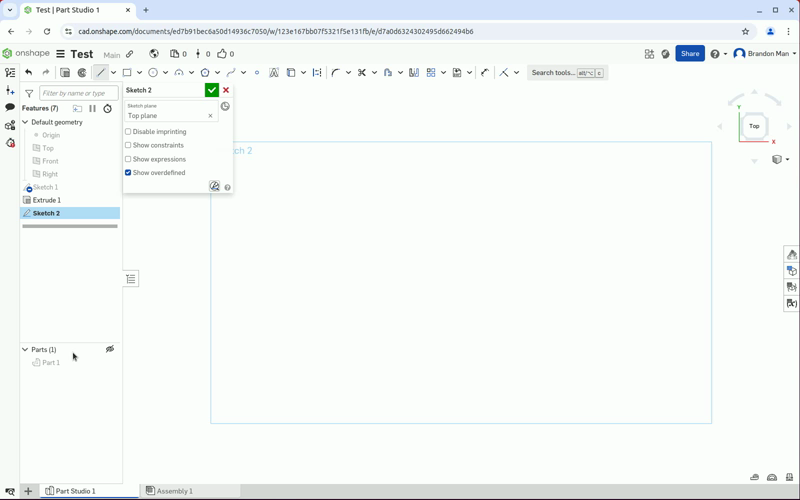
key_down(shift)
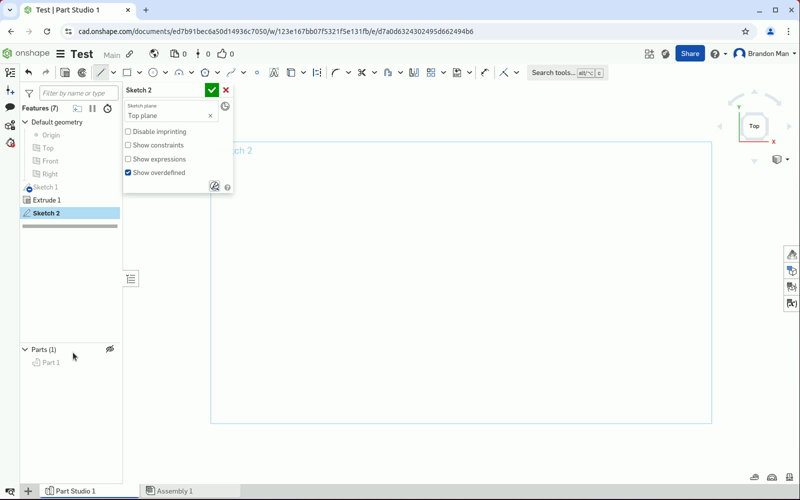
mouse_move(445, 305)
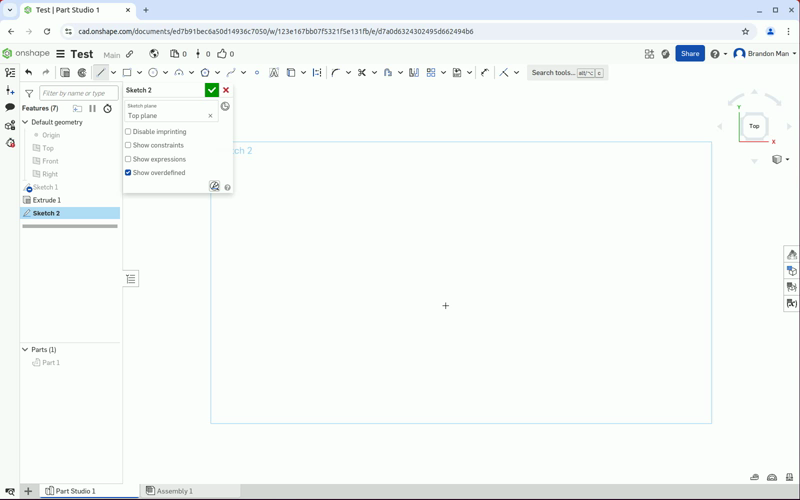
click(445, 305)
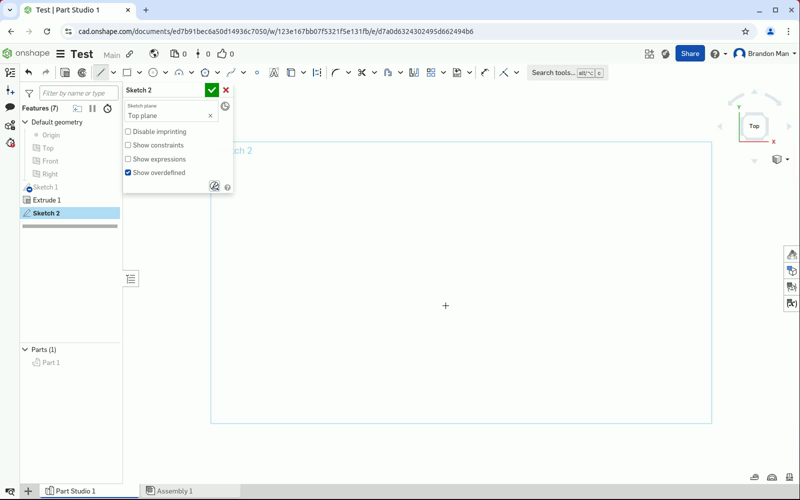
key_up(shift)
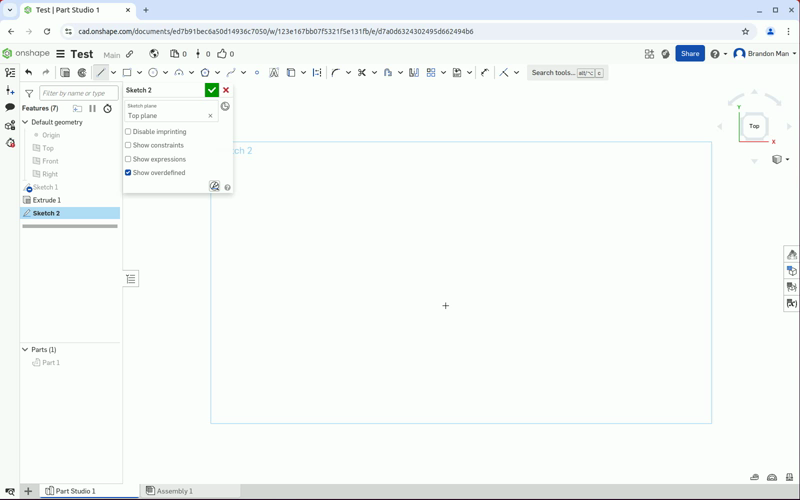
key_down(shift)
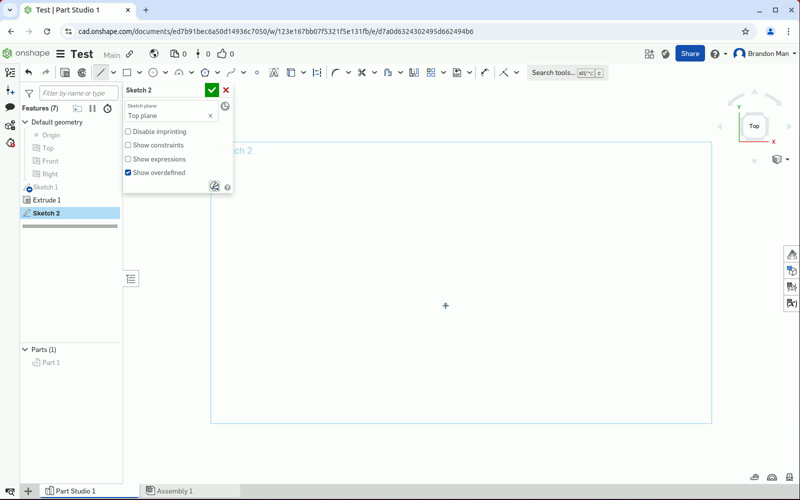
mouse_move(475, 305)
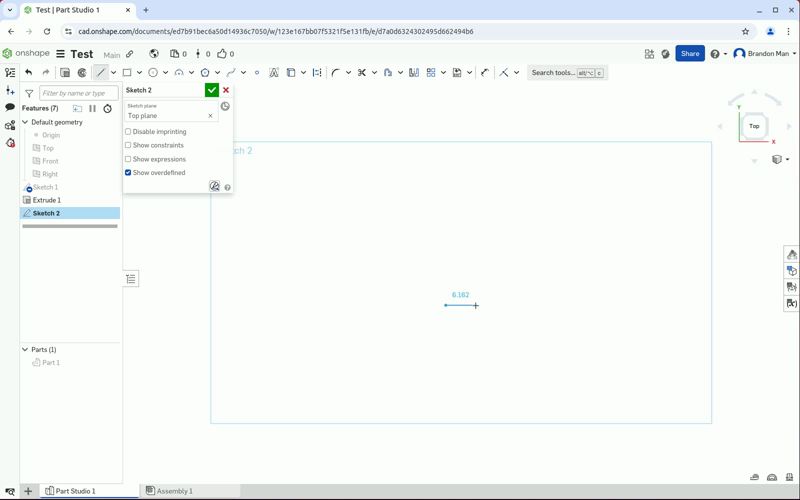
mouse_move(480, 305)
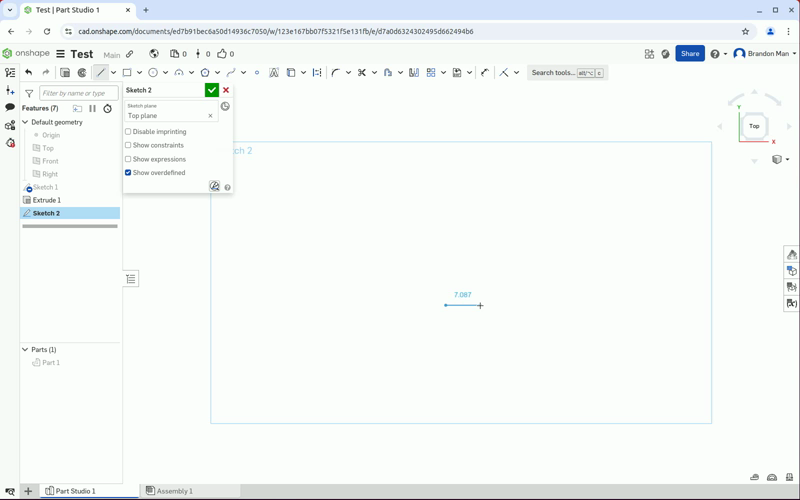
click(480, 305)
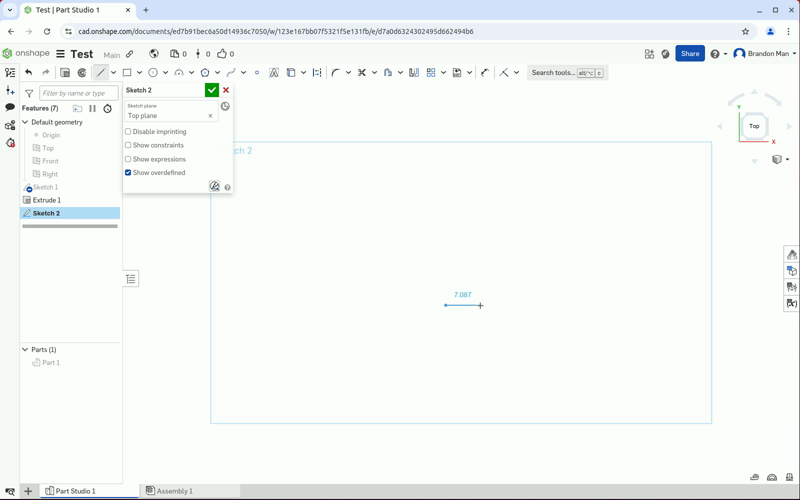
key_up(shift)
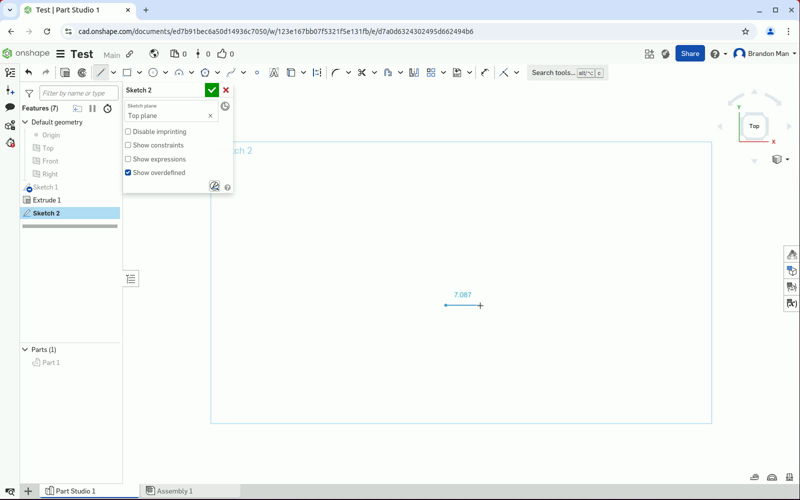
key_down(shift)
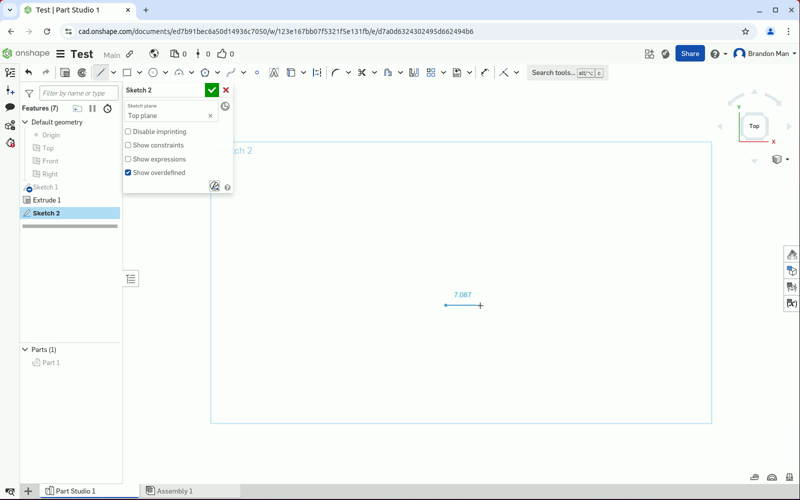
mouse_move(510, 305)
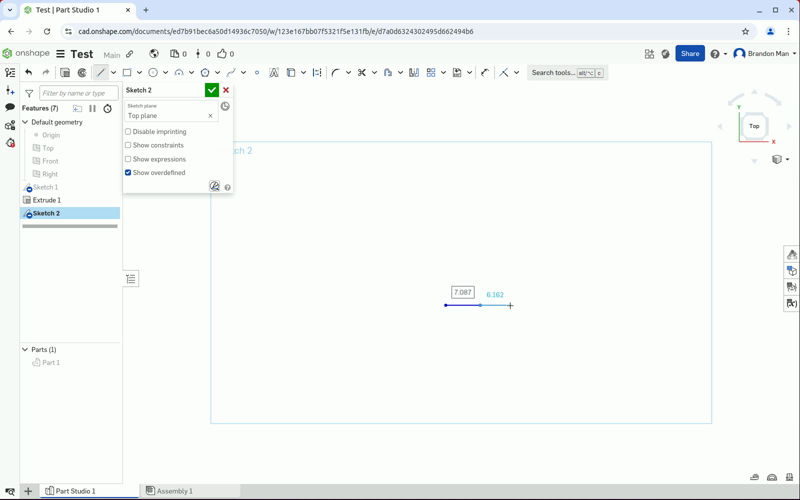
mouse_move(480, 261)
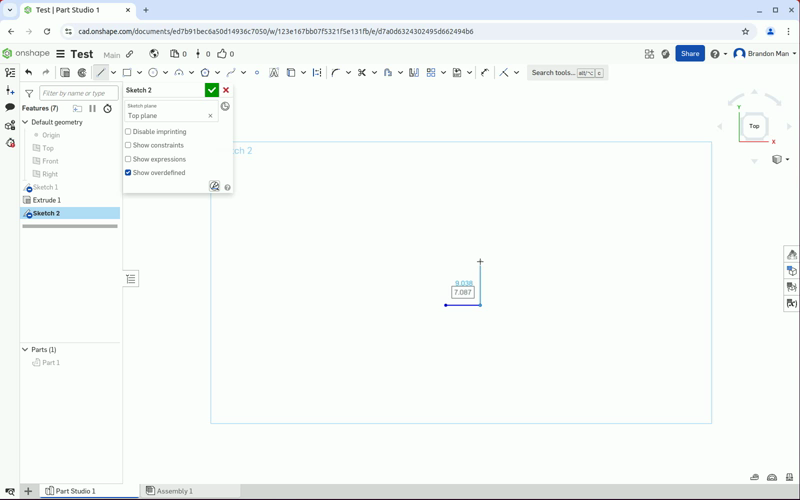
click(480, 261)
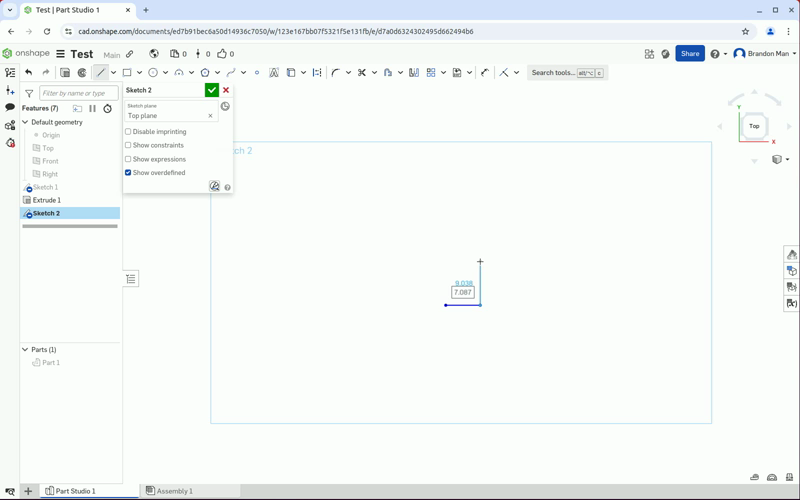
key_up(shift)
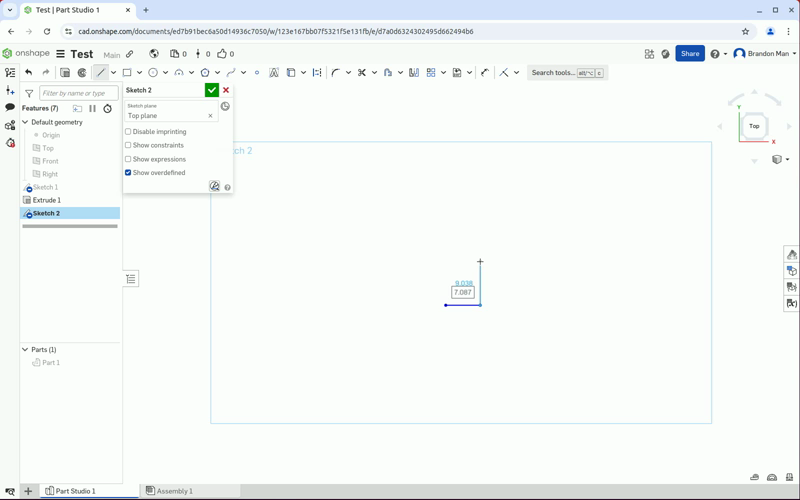
key_down(shift)
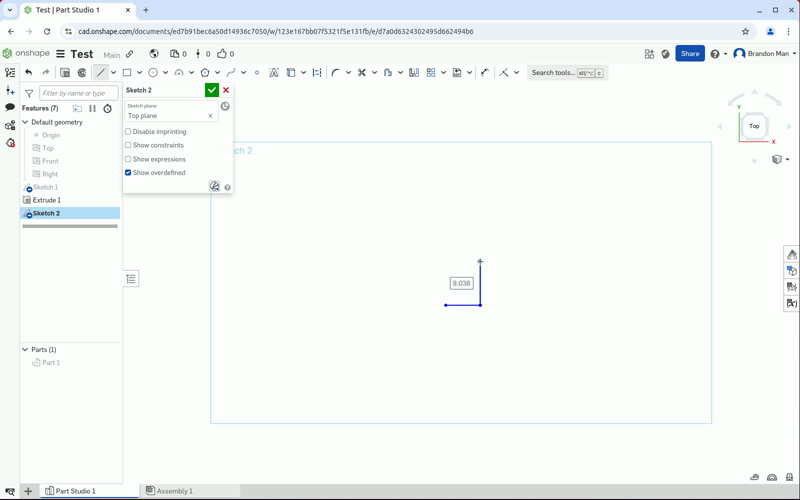
mouse_move(510, 261)
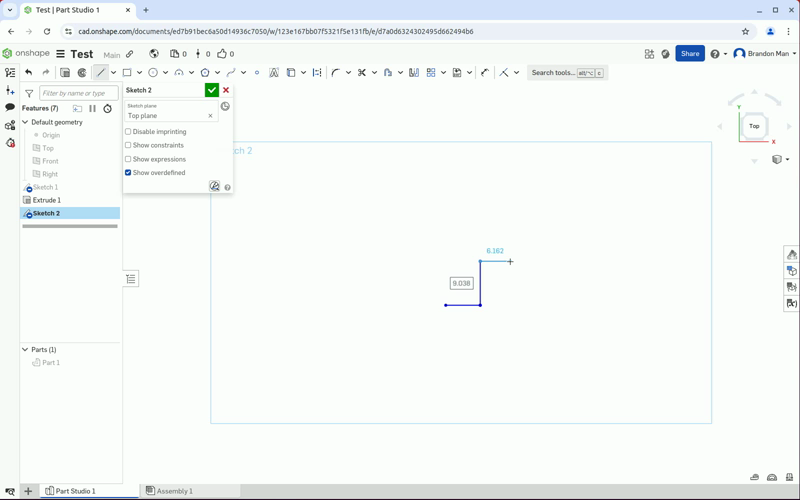
mouse_move(445, 261)
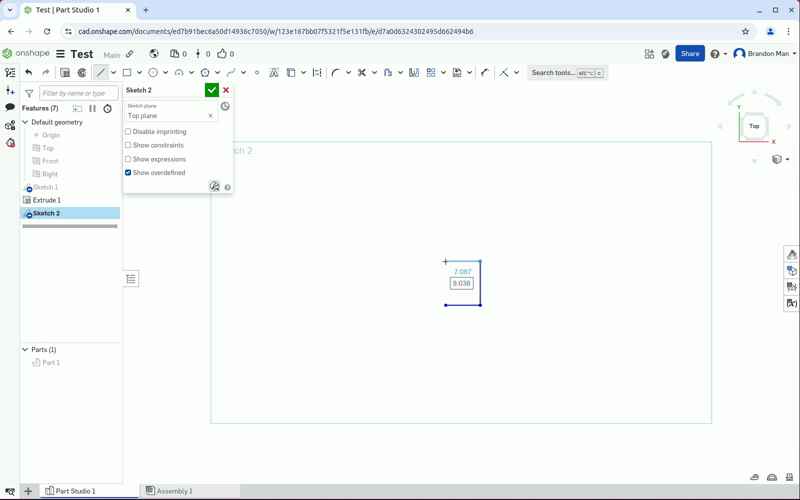
click(445, 261)
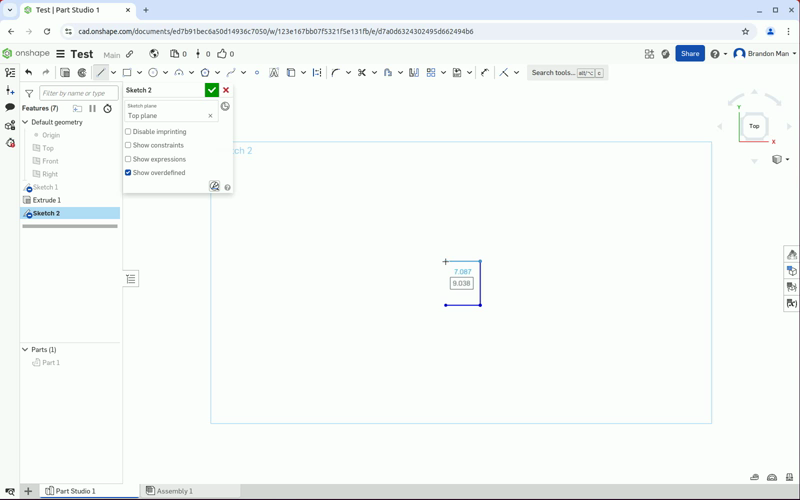
key_up(shift)
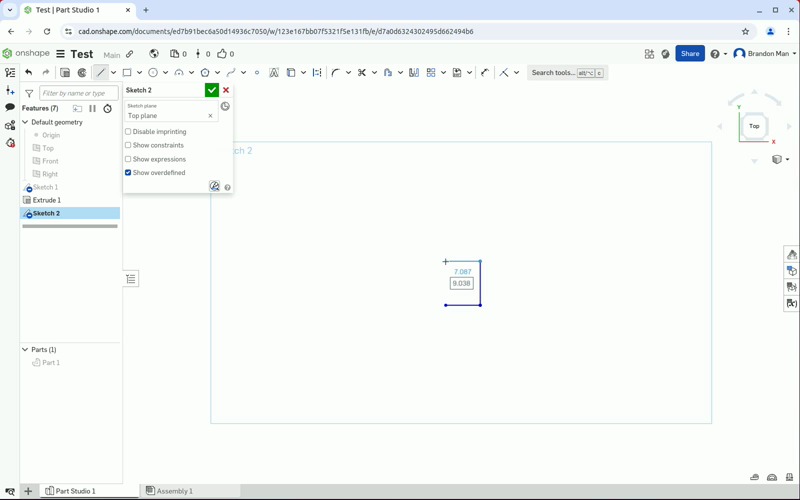
mouse_move(475, 261)
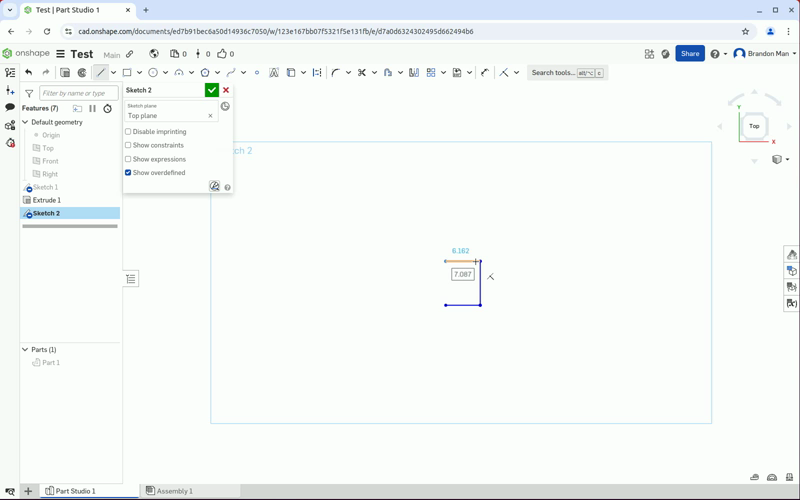
key_down(shift)
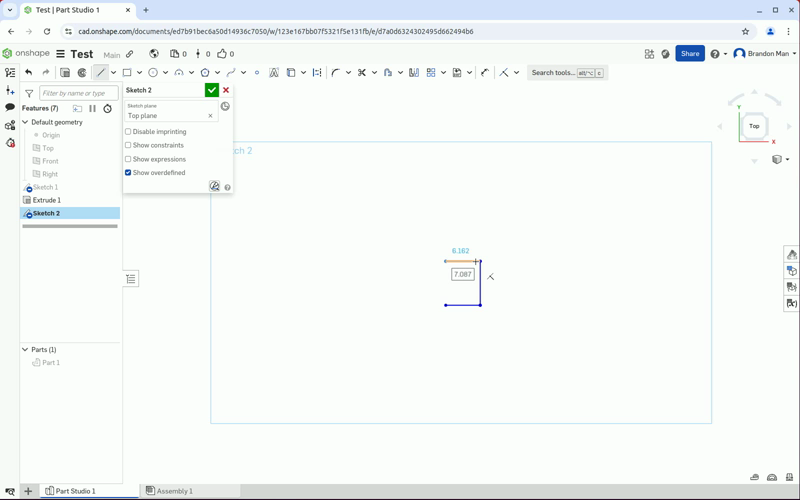
mouse_move(445, 305)
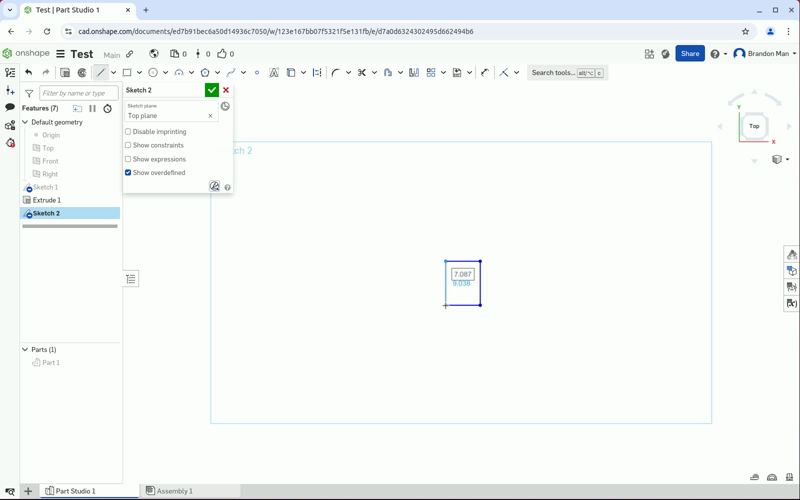
key_up(shift)
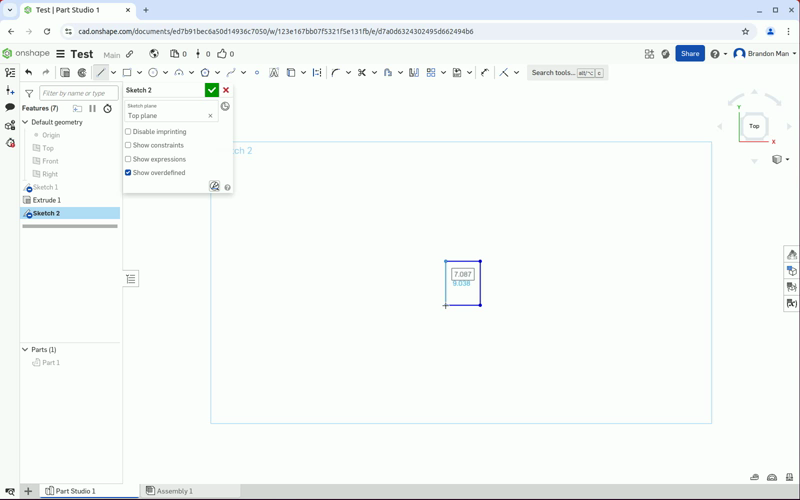
click(445, 305)
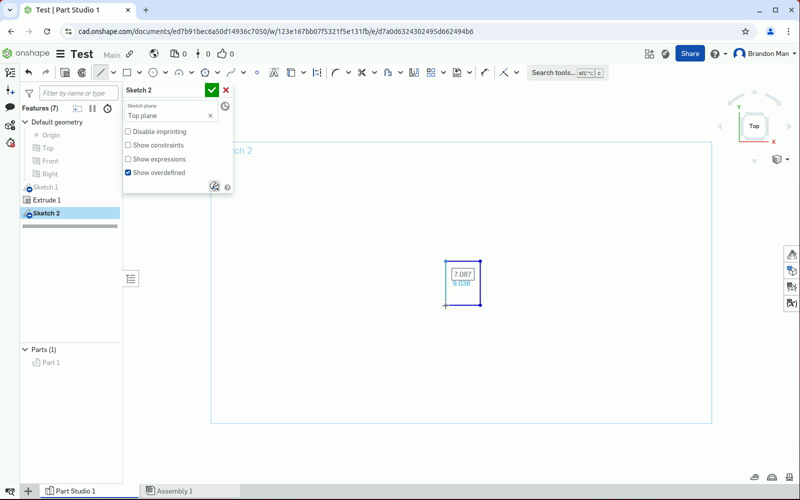
key(esc)
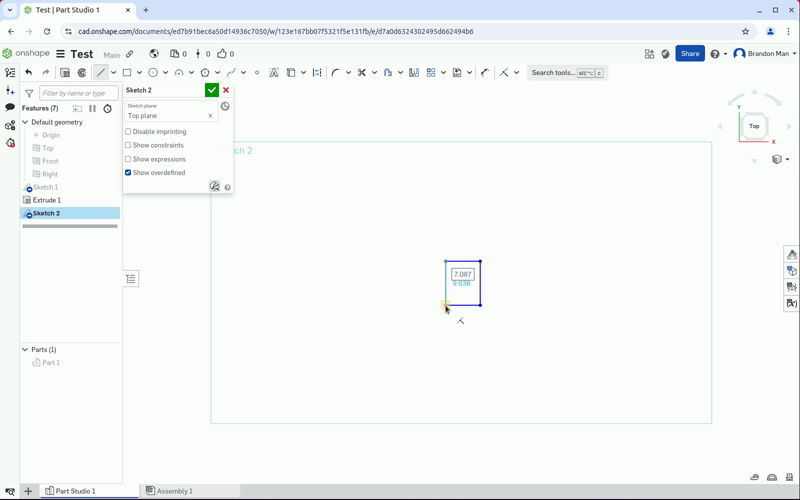
key(c)
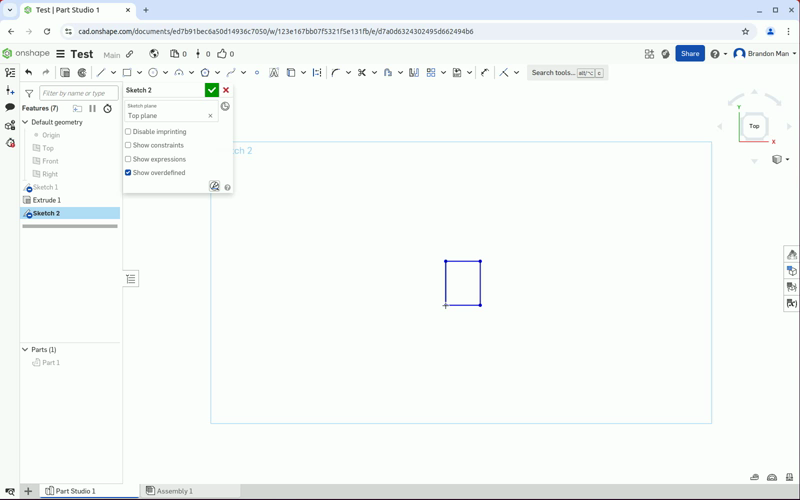
key_down(shift)
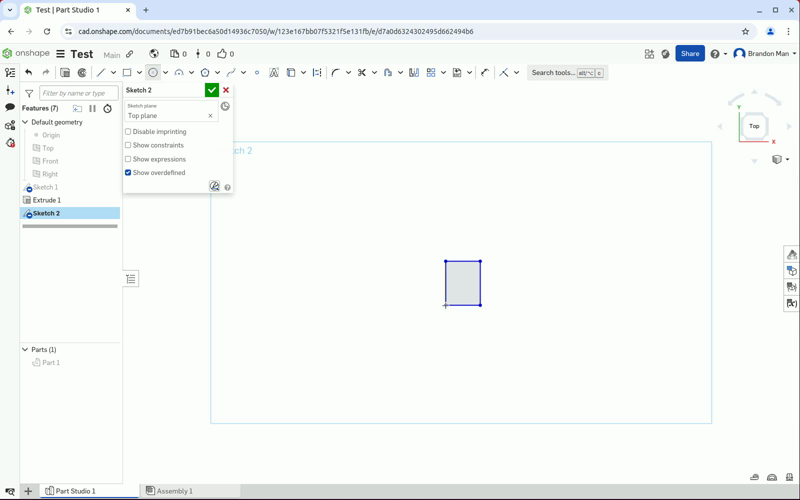
mouse_move(453, 297)
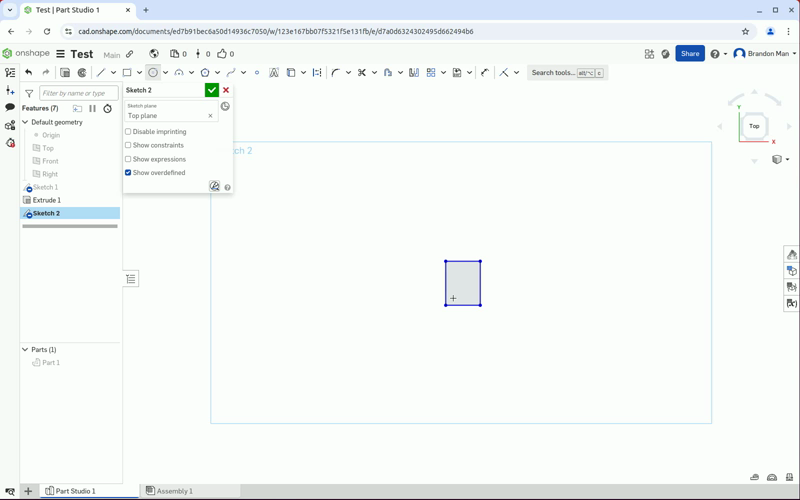
click(453, 297)
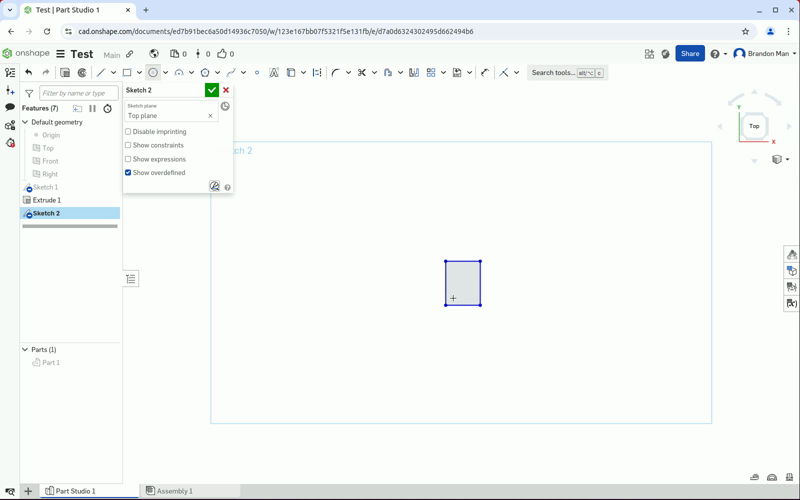
key_up(shift)
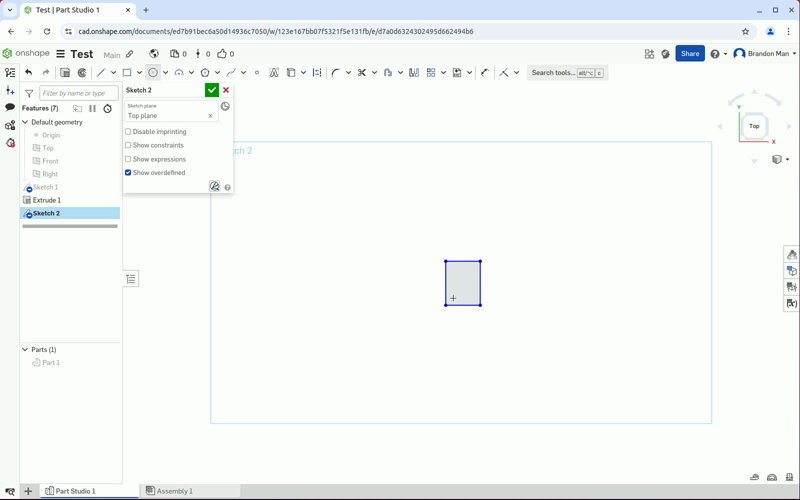
mouse_move(456, 297)
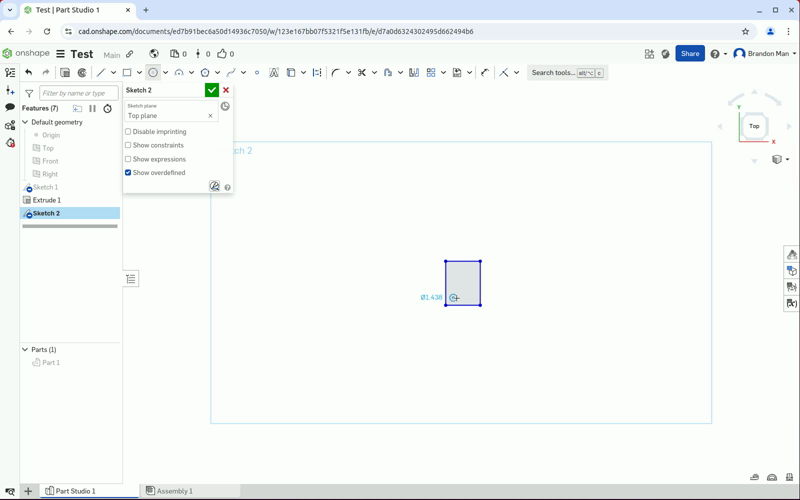
click(456, 297)
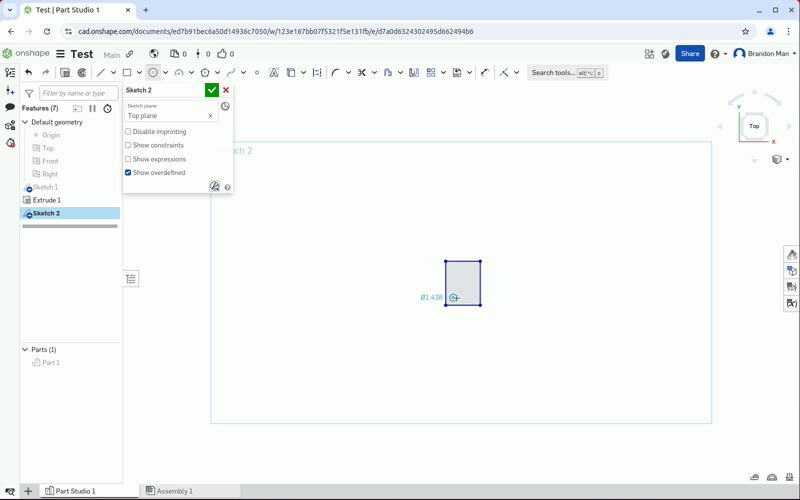
key(esc)
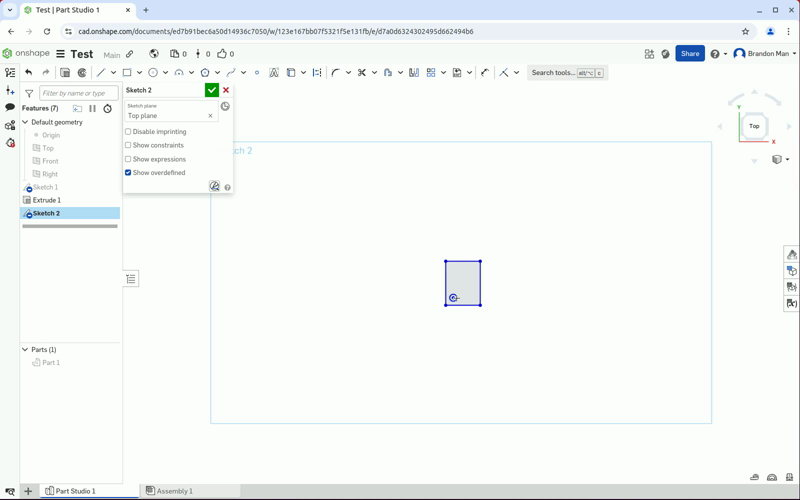
key(c)
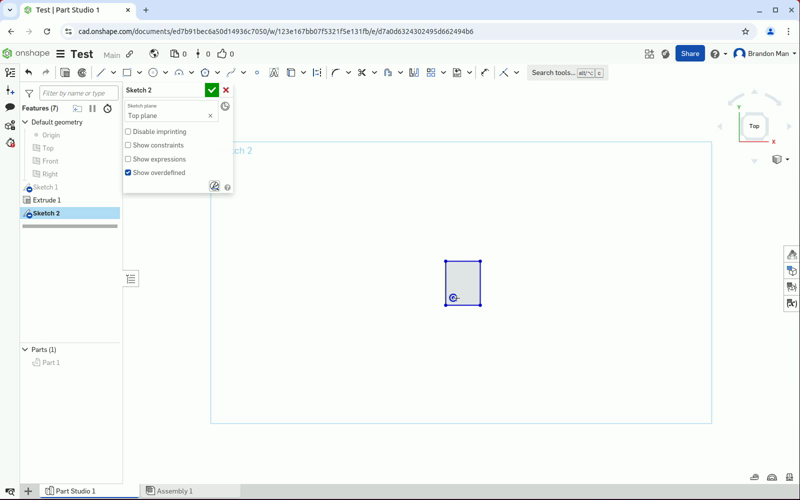
key_down(shift)
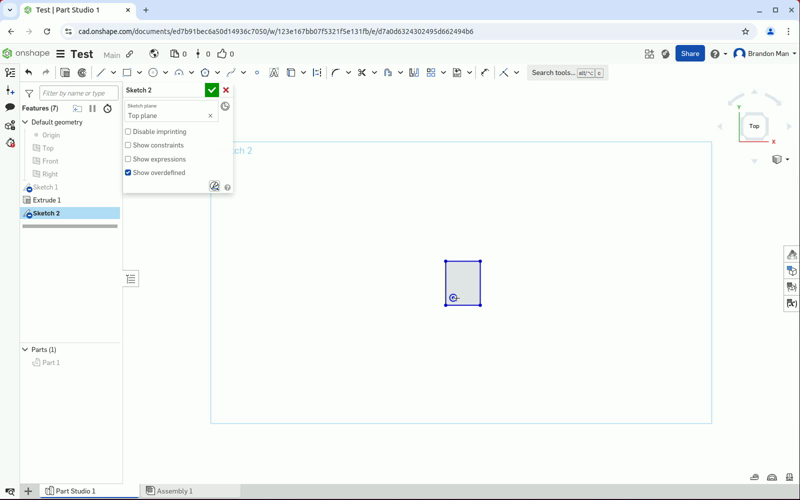
mouse_move(453, 268)
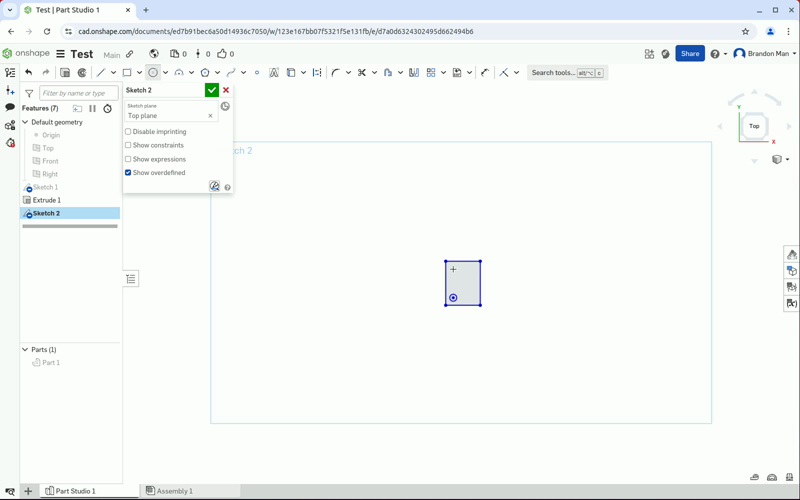
click(453, 268)
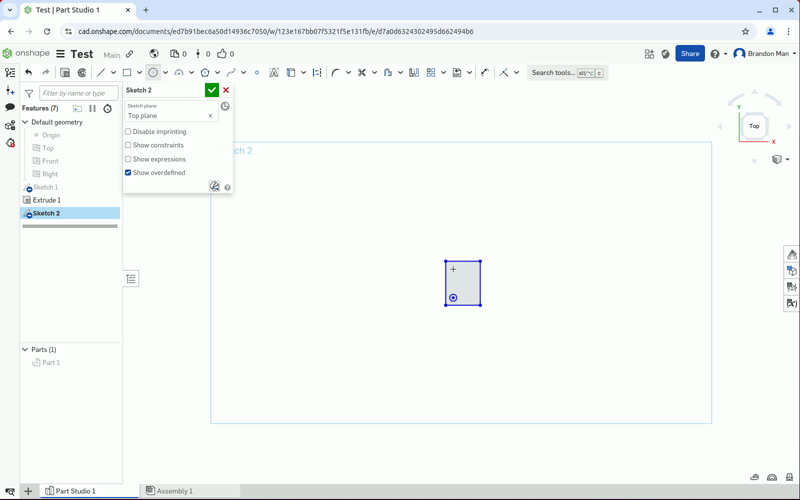
key_up(shift)
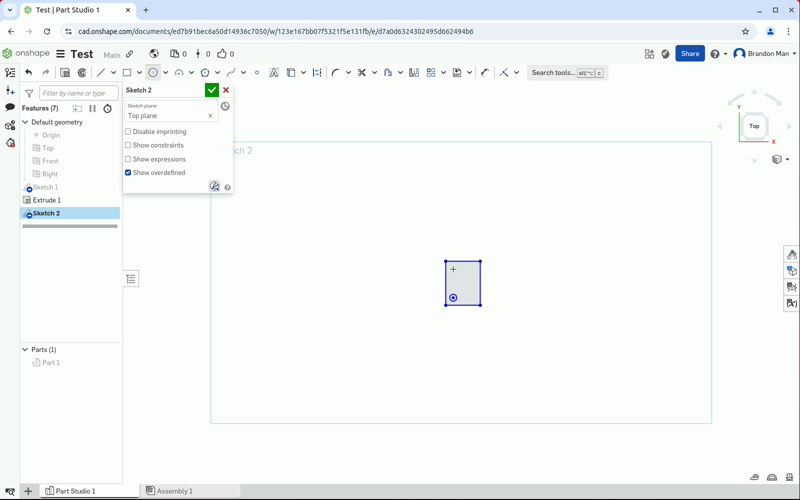
mouse_move(456, 268)
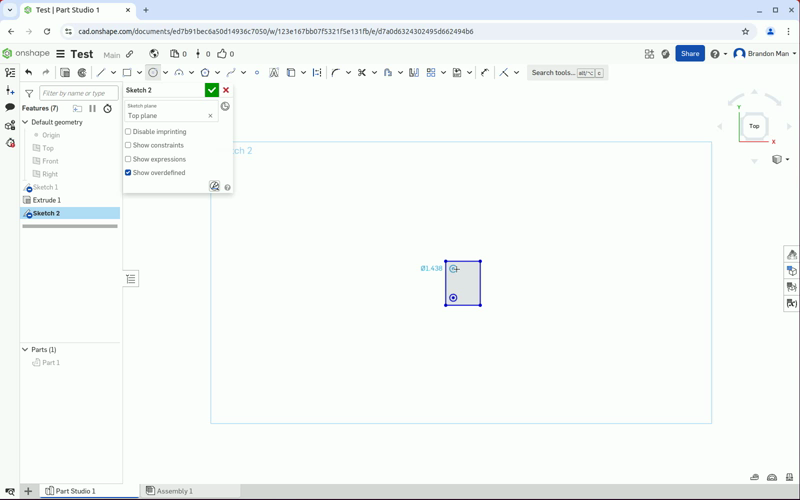
click(456, 268)
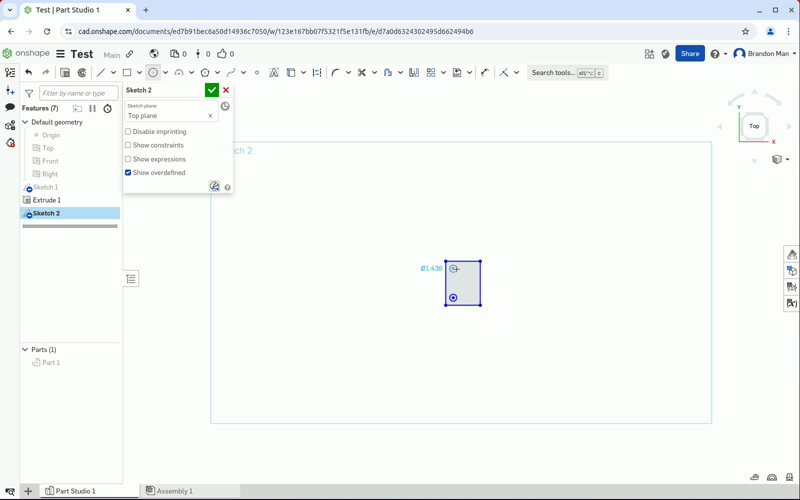
key(esc)
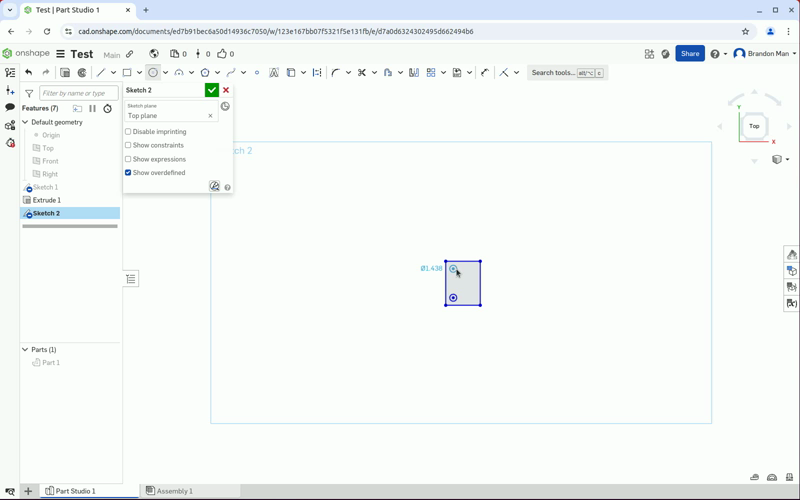
key(c)
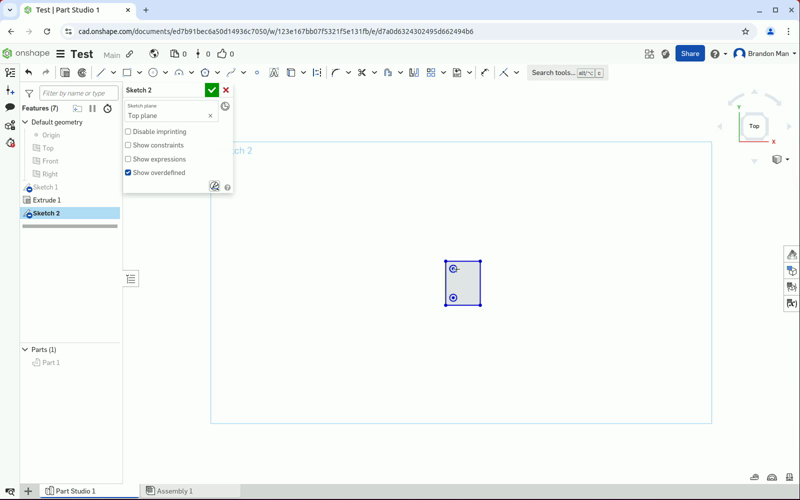
key_down(shift)
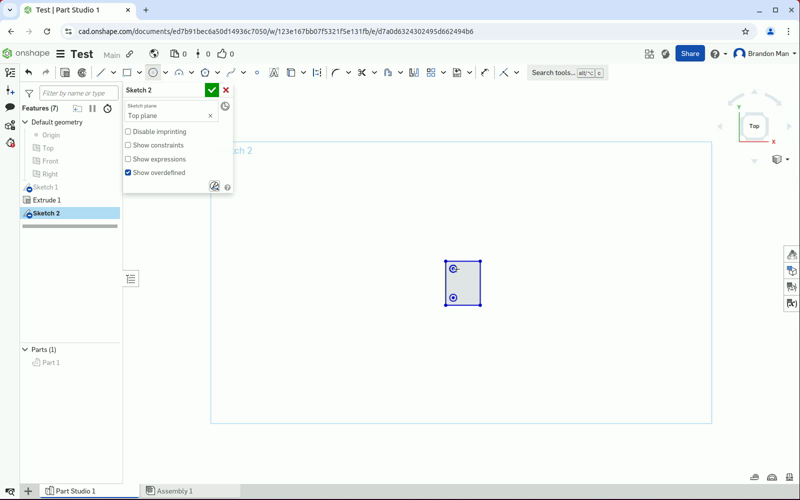
mouse_move(468, 297)
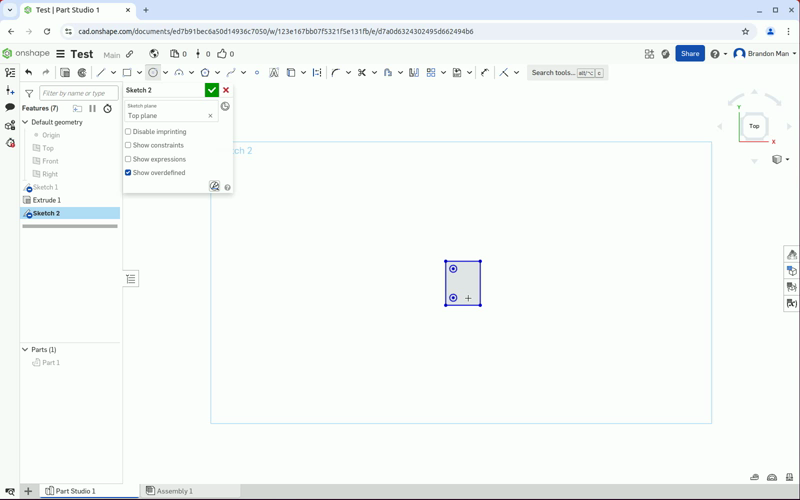
click(468, 297)
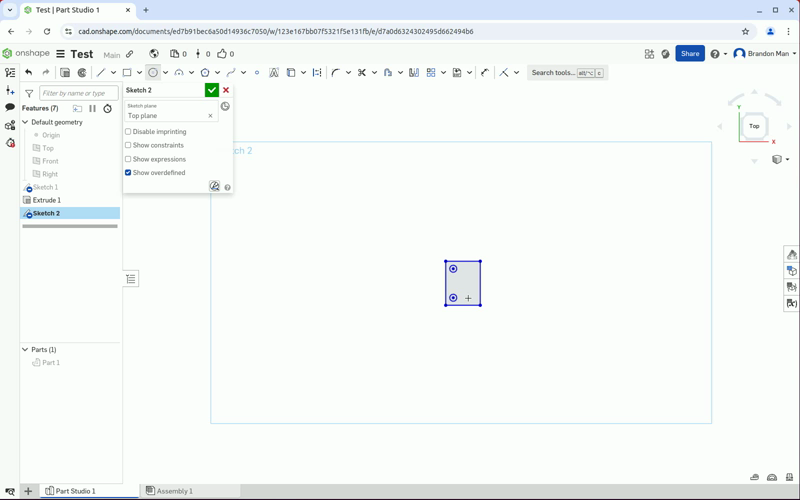
key_up(shift)
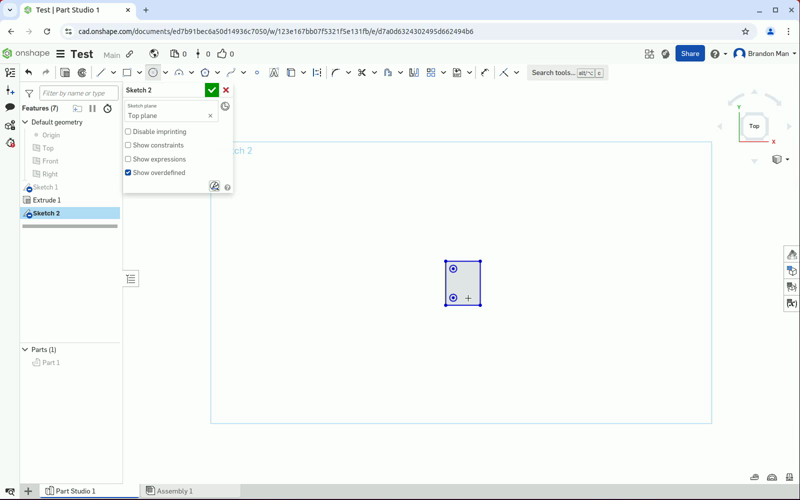
mouse_move(471, 297)
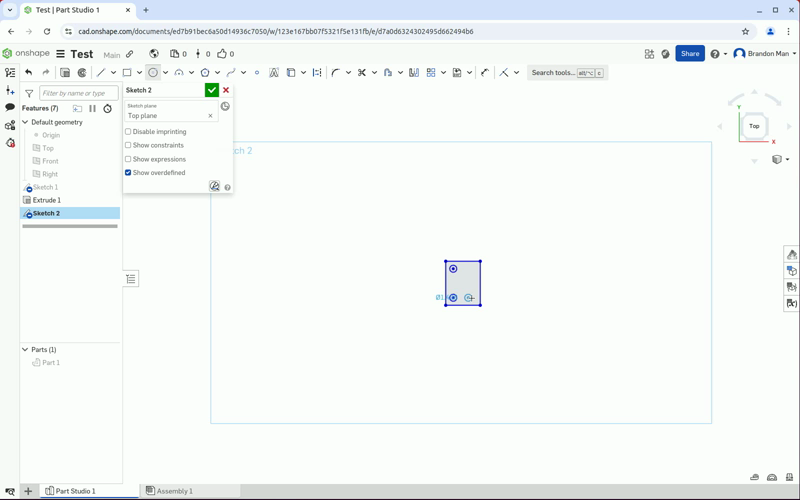
click(471, 297)
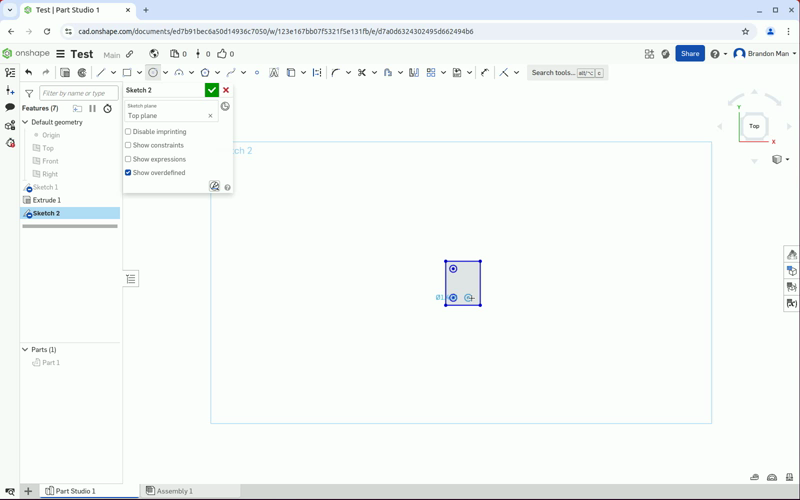
key(esc)
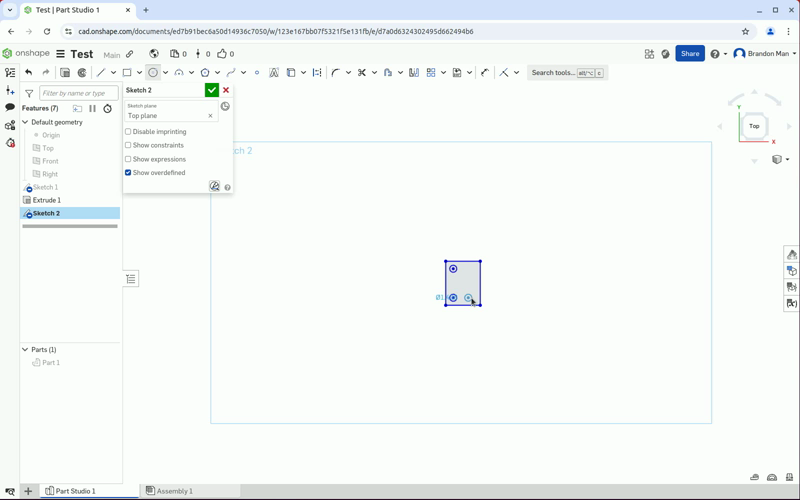
key(c)
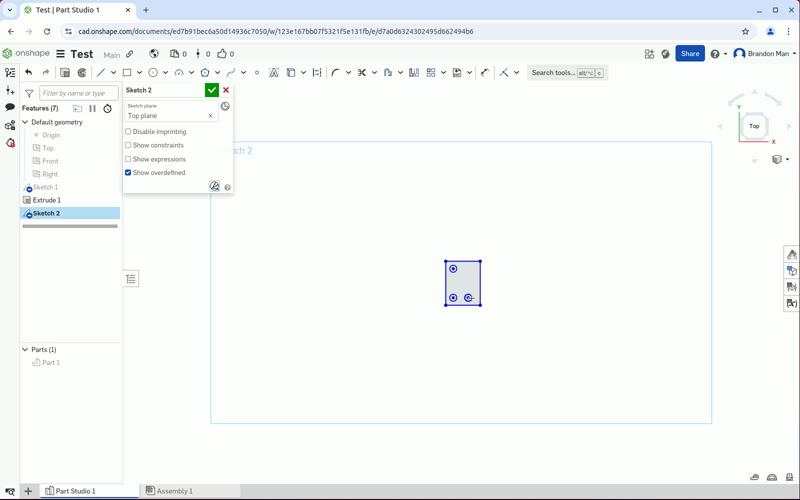
key_down(shift)
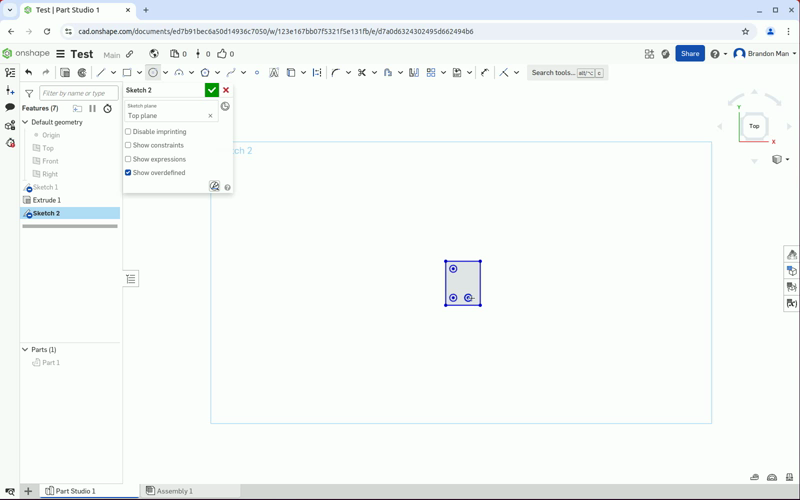
mouse_move(468, 268)
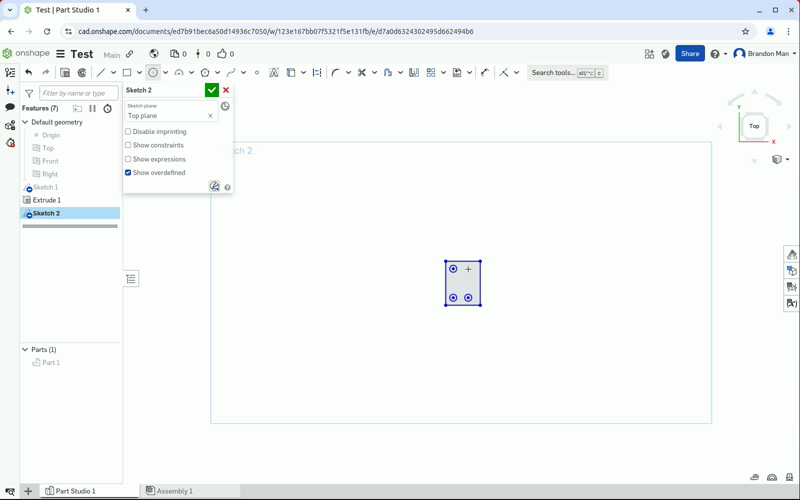
click(468, 268)
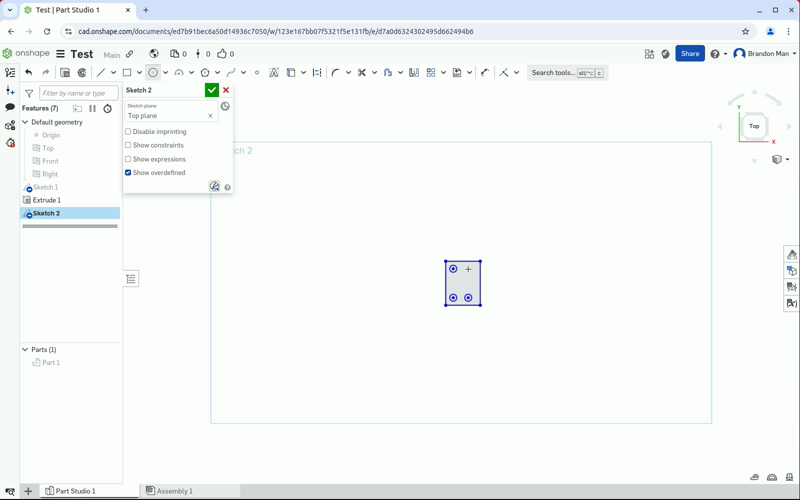
key_up(shift)
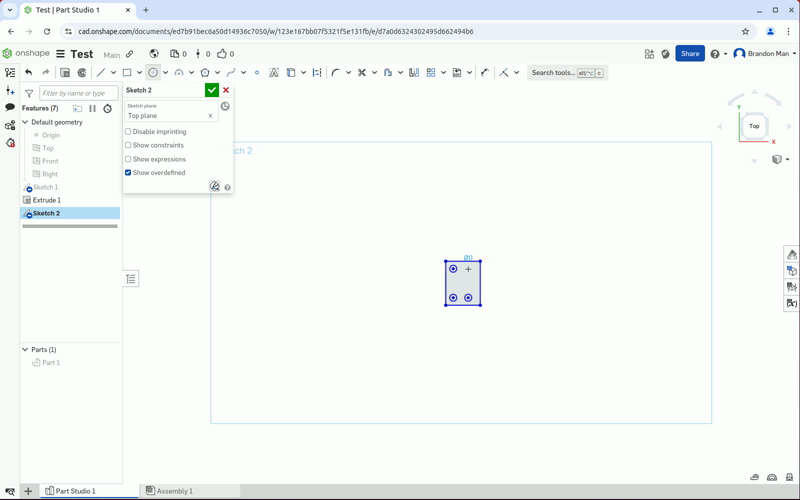
mouse_move(471, 268)
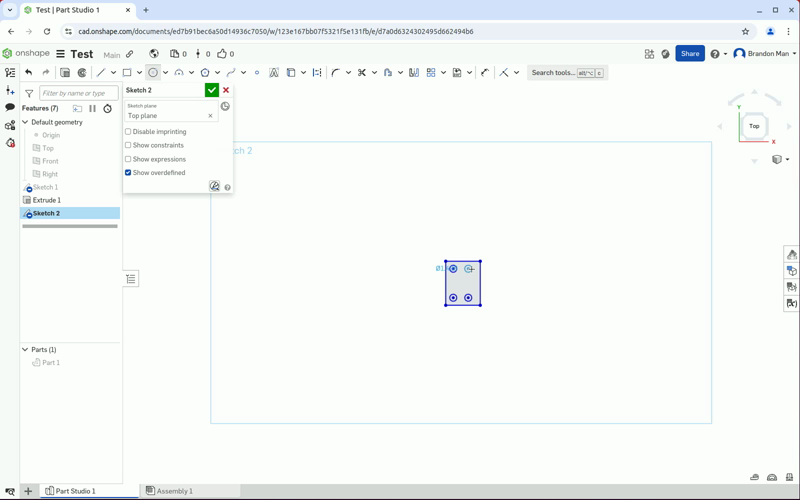
click(471, 268)
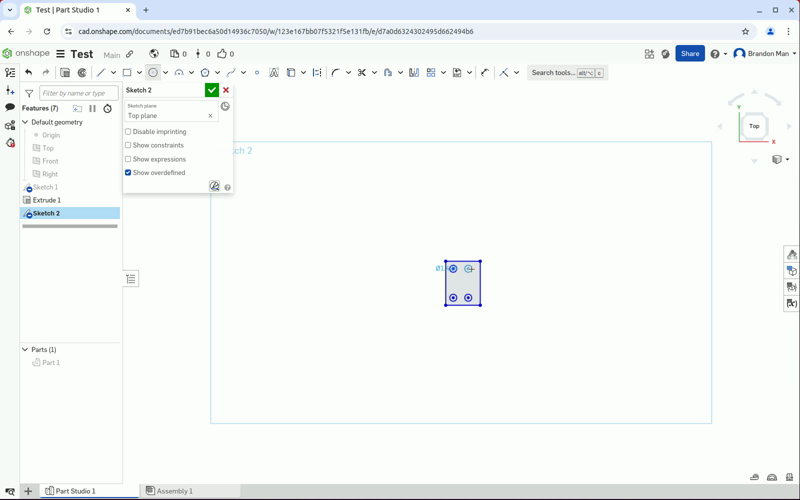
key(esc)
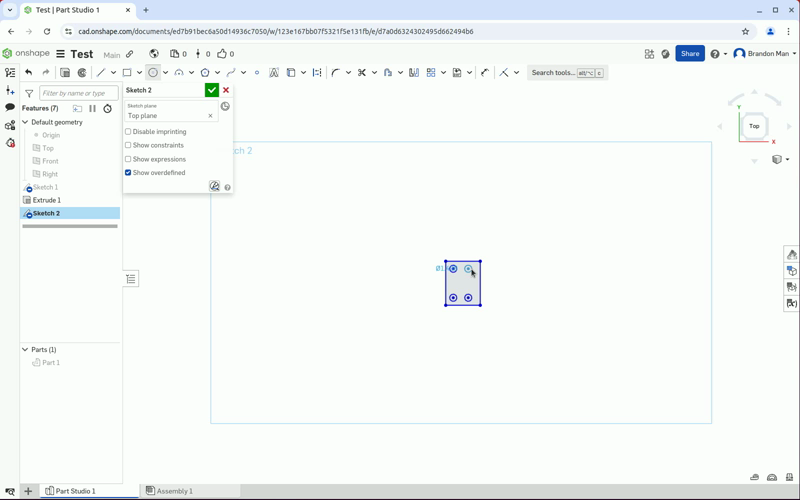
mouse_move(477, 264)
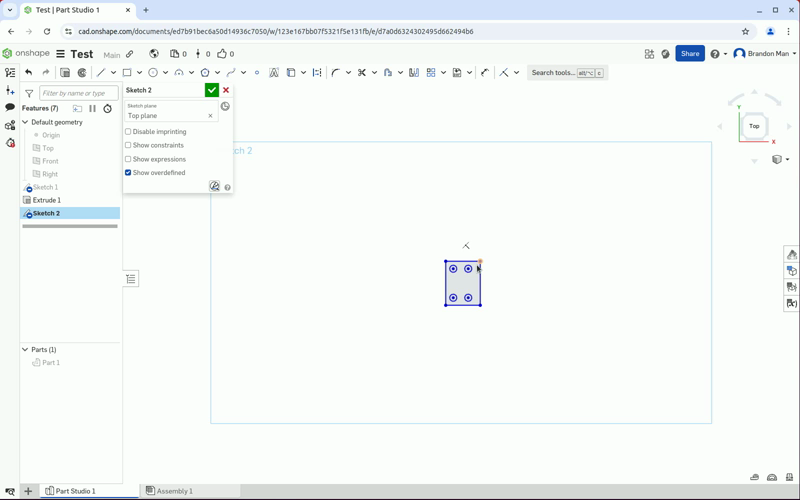
scroll(6)
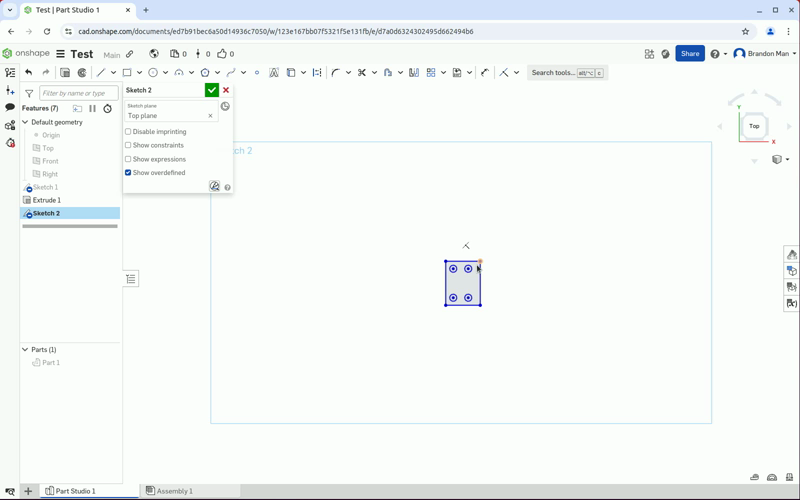
scroll(6)
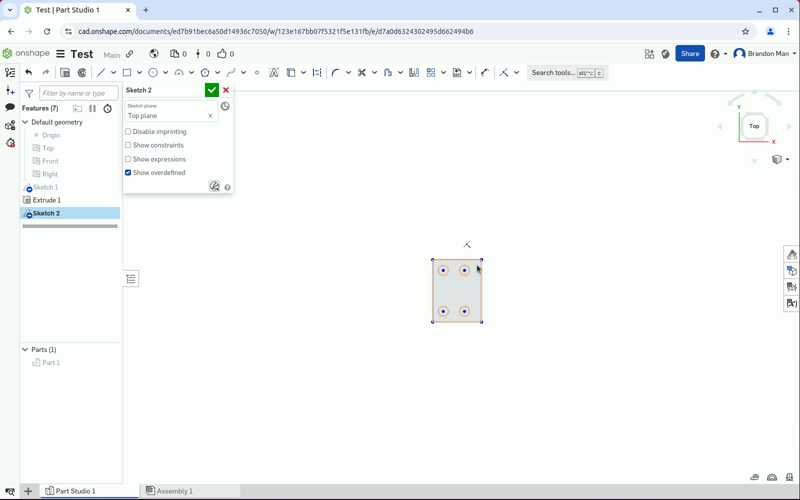
scroll(6)
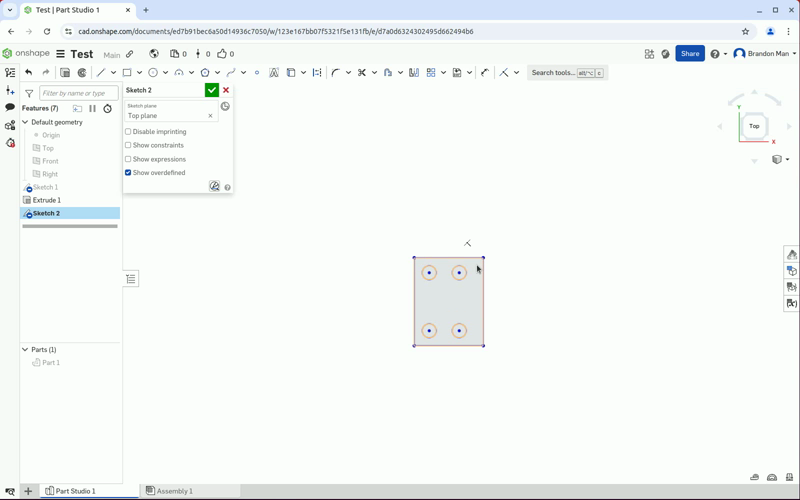
scroll(6)
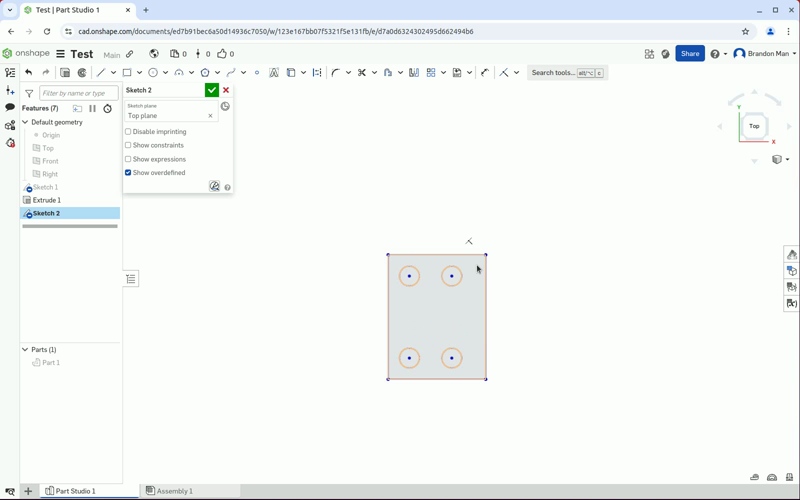
scroll(6)
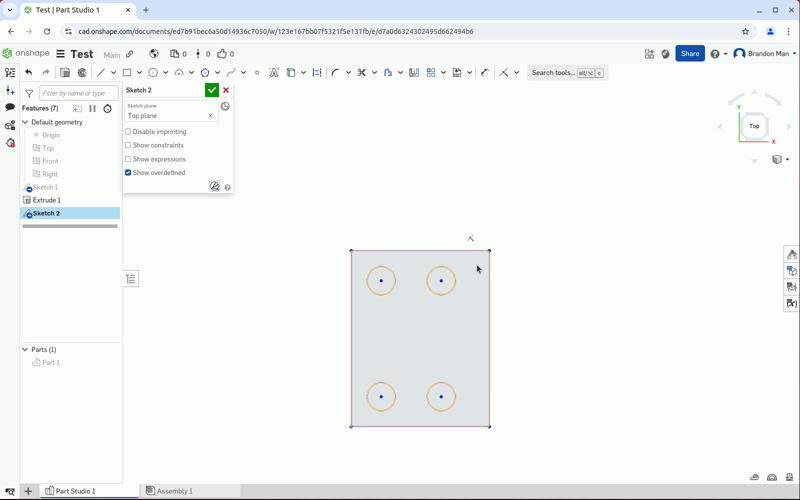
scroll(6)
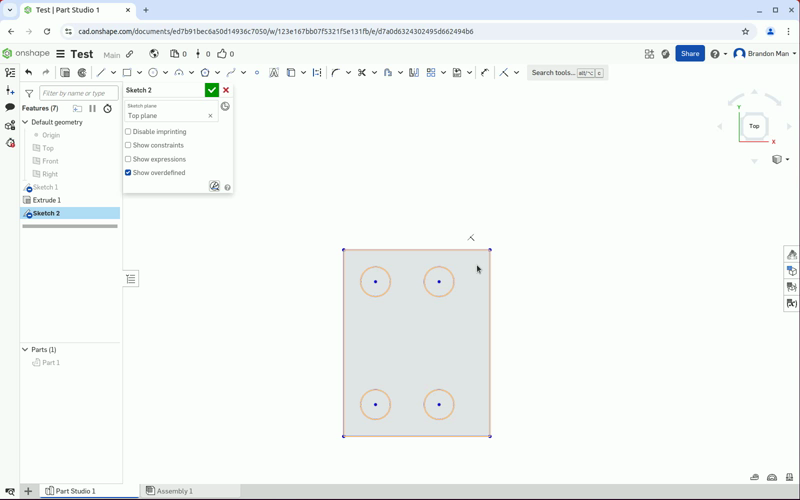
scroll(6)
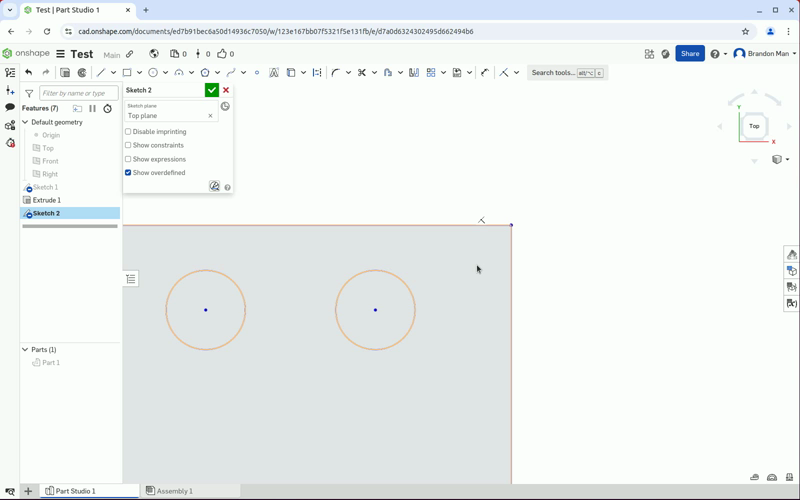
click(477, 264)
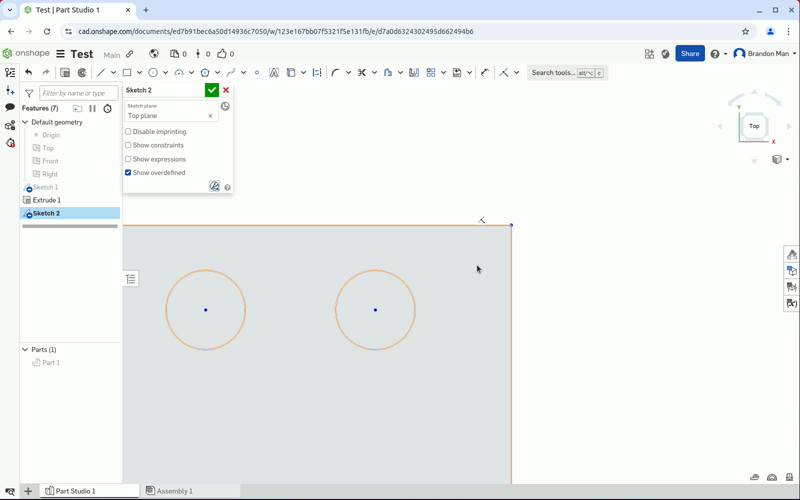
scroll(-6)
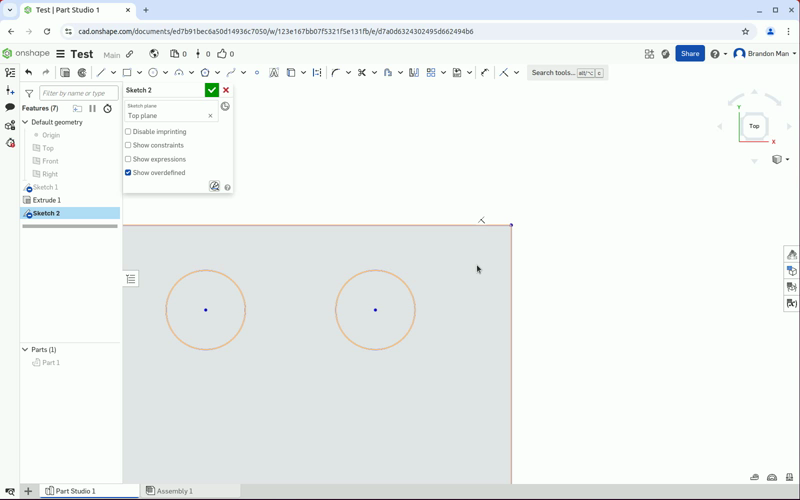
scroll(-6)
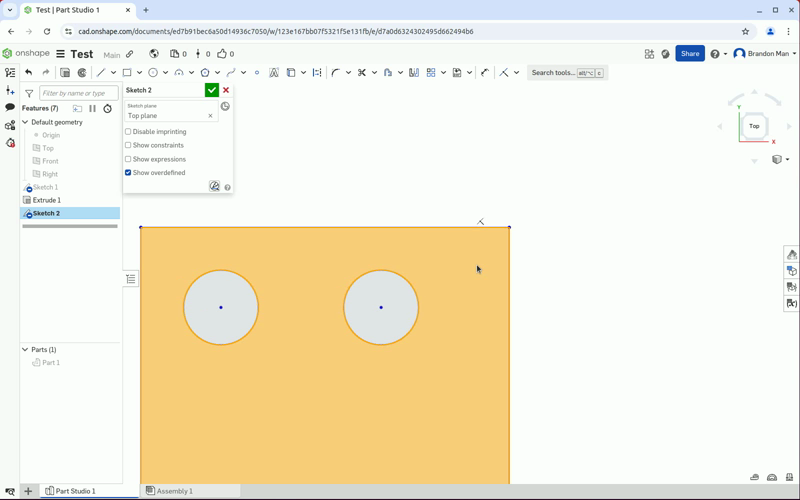
scroll(-6)
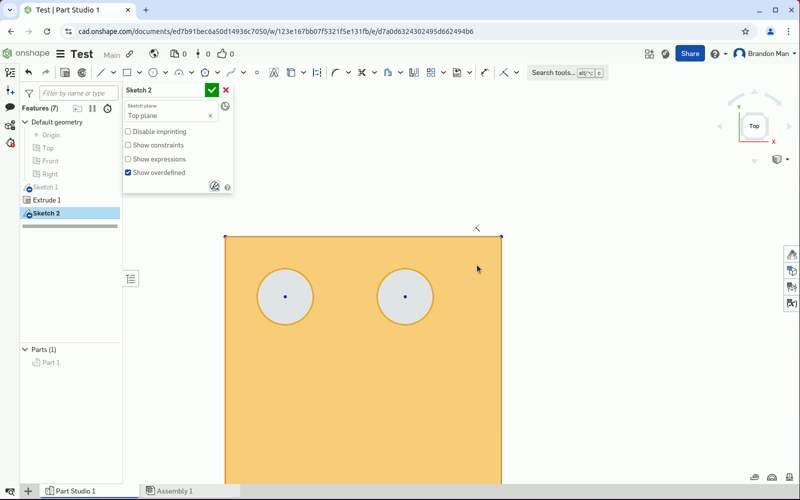
scroll(-6)
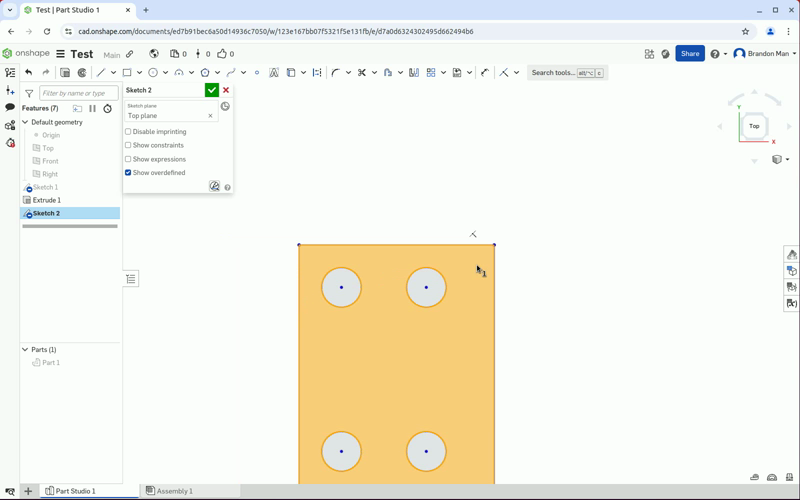
scroll(-6)
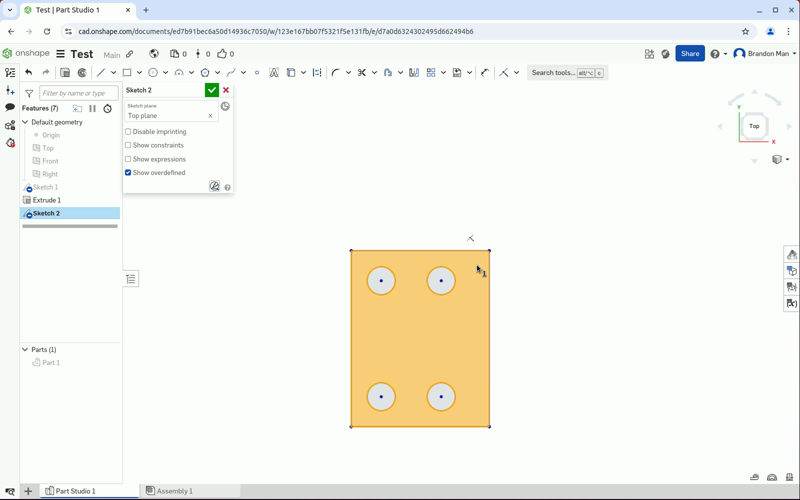
scroll(-6)
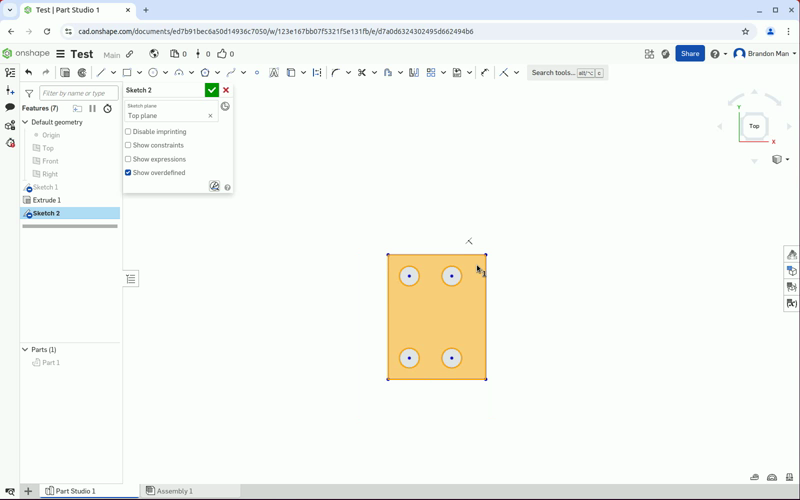
scroll(-6)
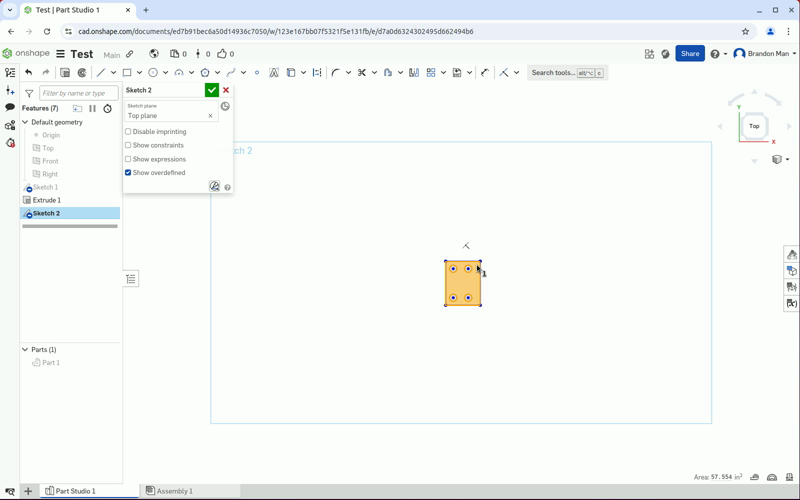
mouse_move(73, 352)
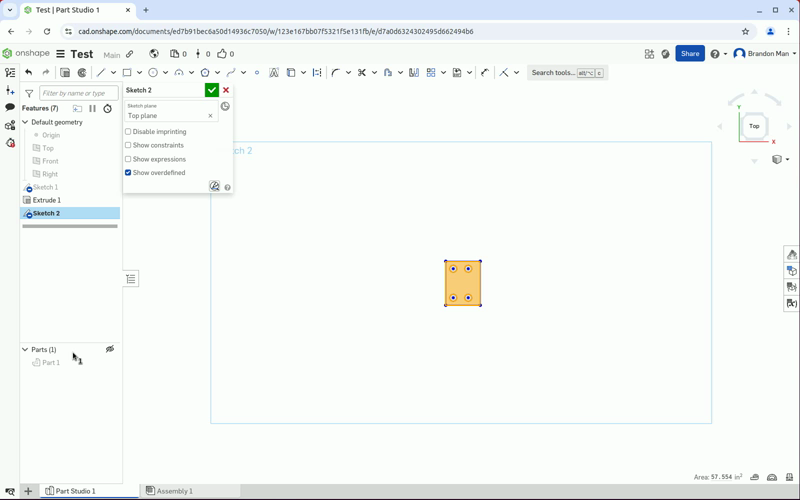
key(shift+y)
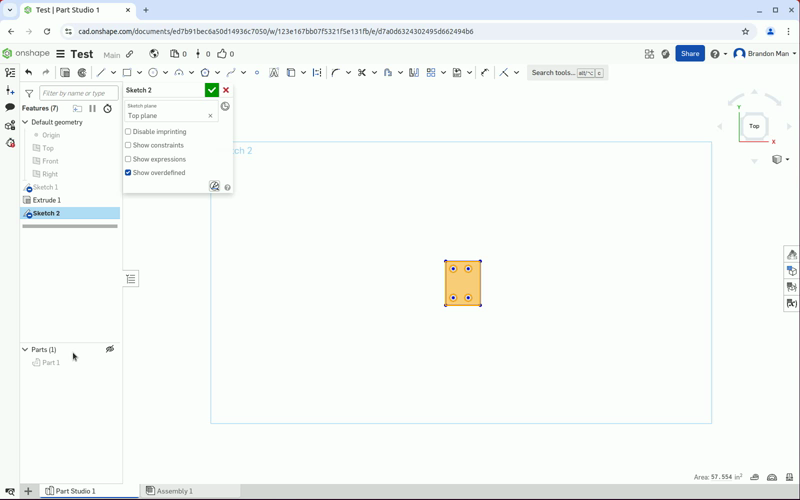
key(shift+e)
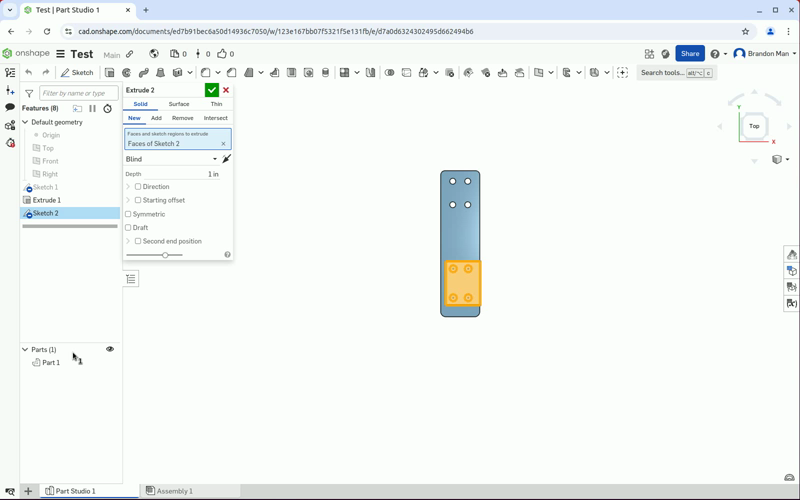
mouse_move(143, 106)
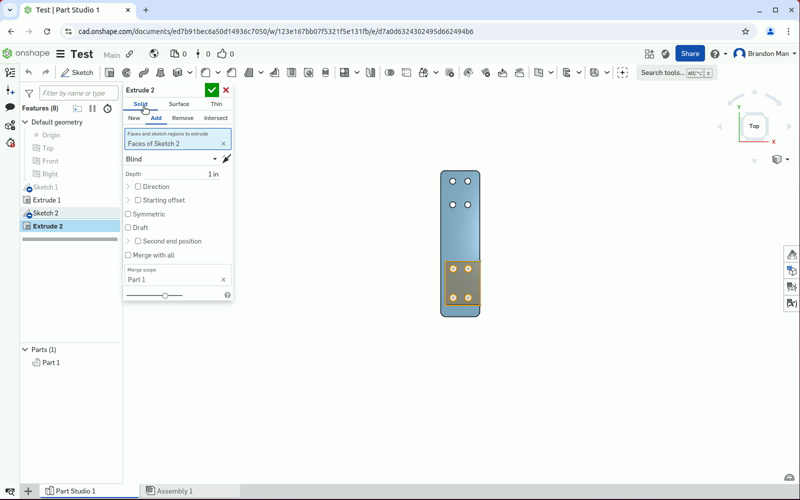
click(143, 106)
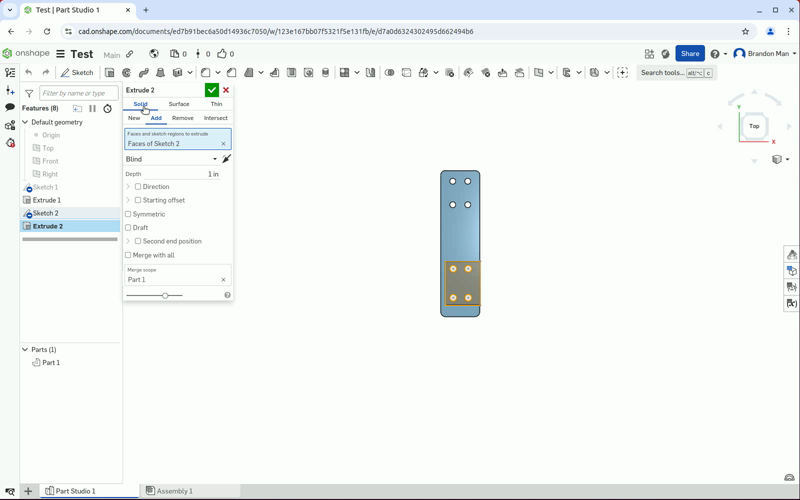
mouse_move(137, 120)
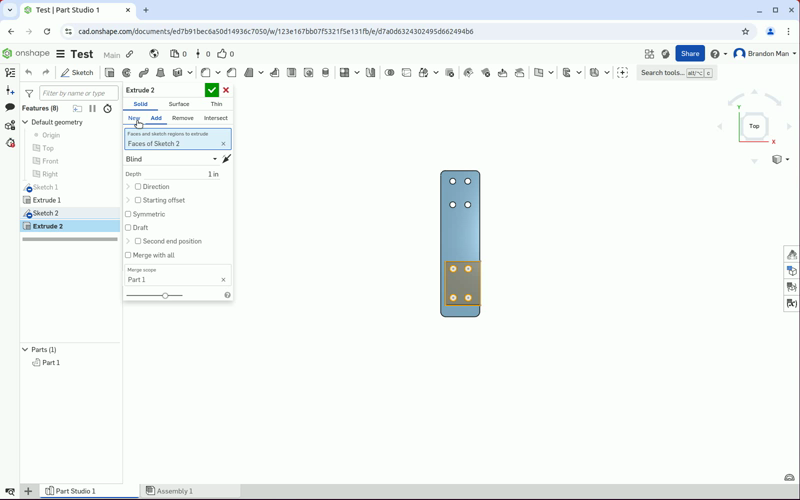
click(137, 120)
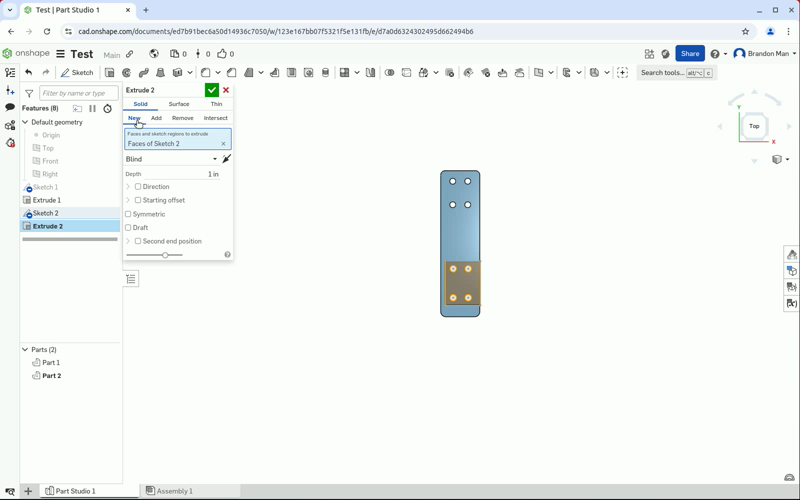
key(tab, 4)
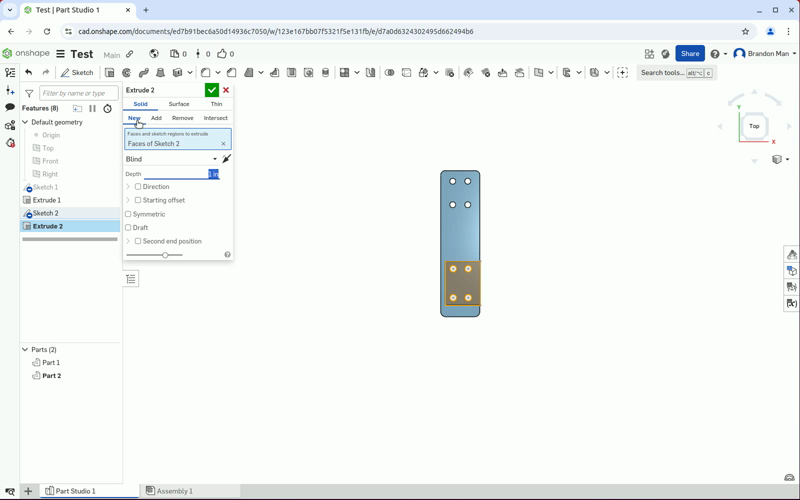
text(1.204)
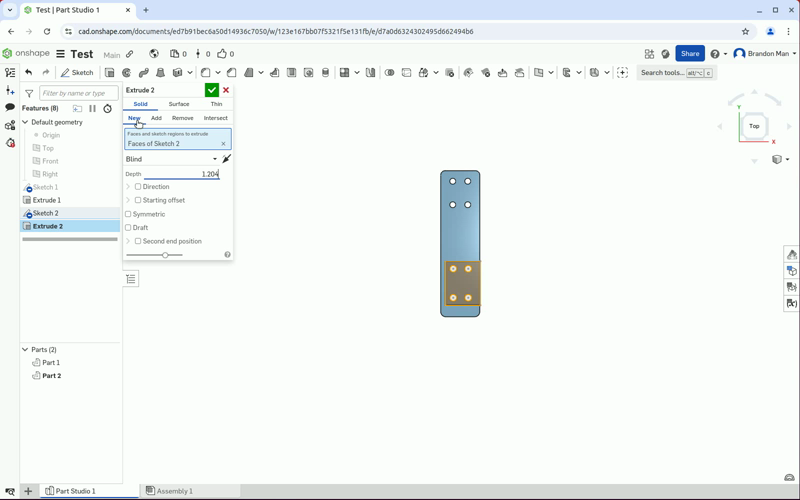
key(enter)
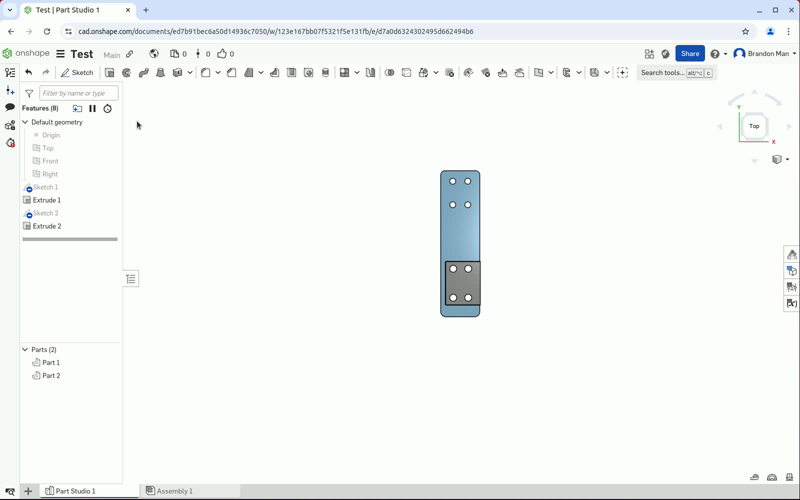
key(shift+h)
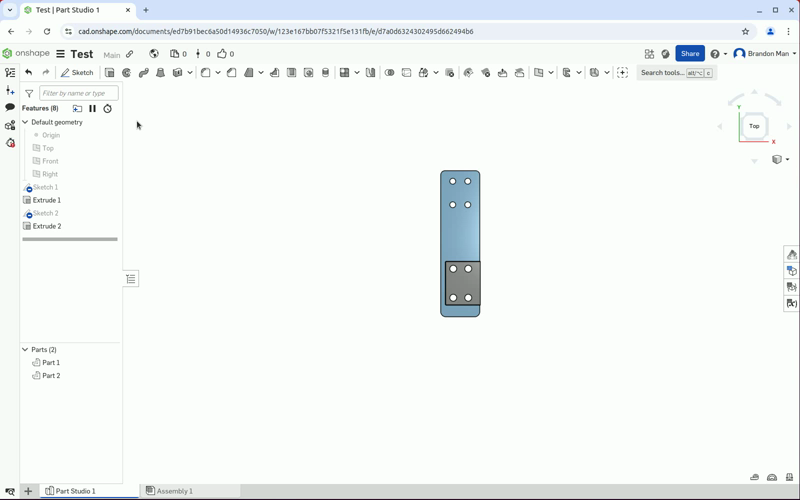
key(shift+h)
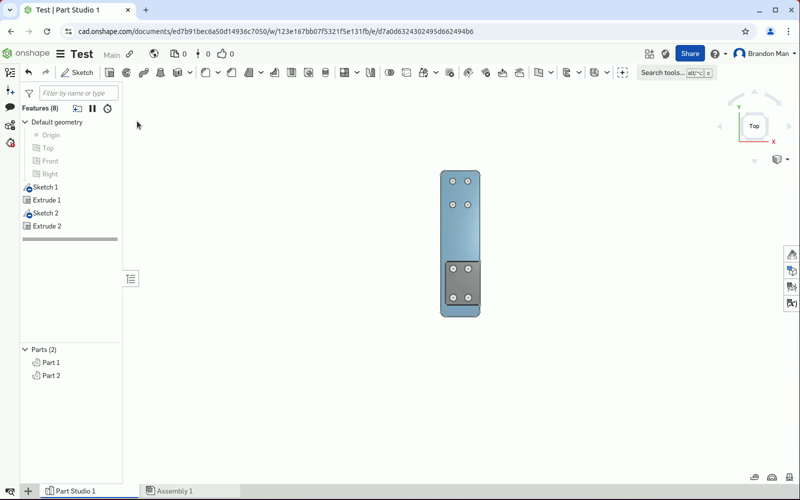
key(shift+7)
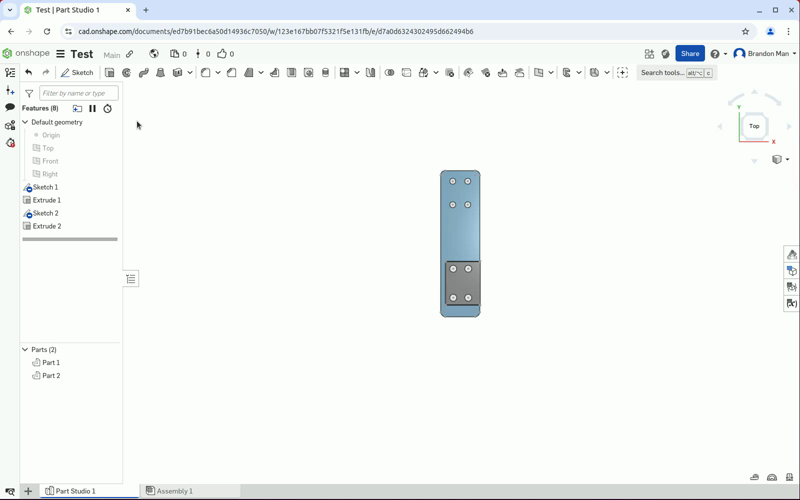
key(up, 3)
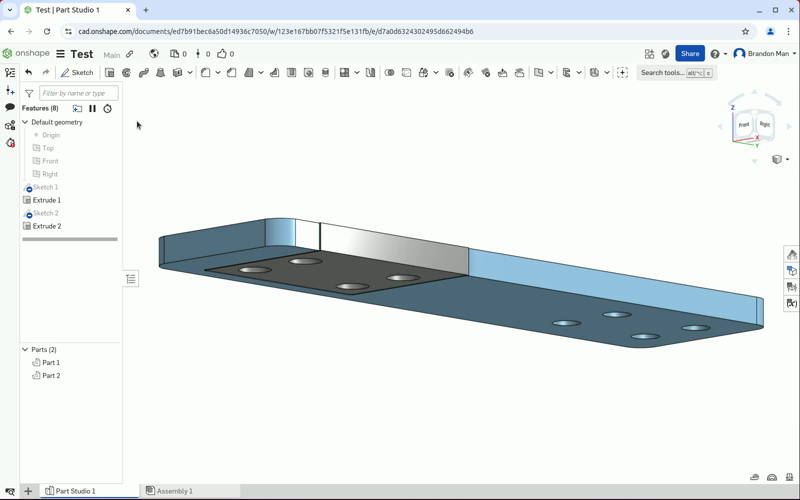
key(left, 3)
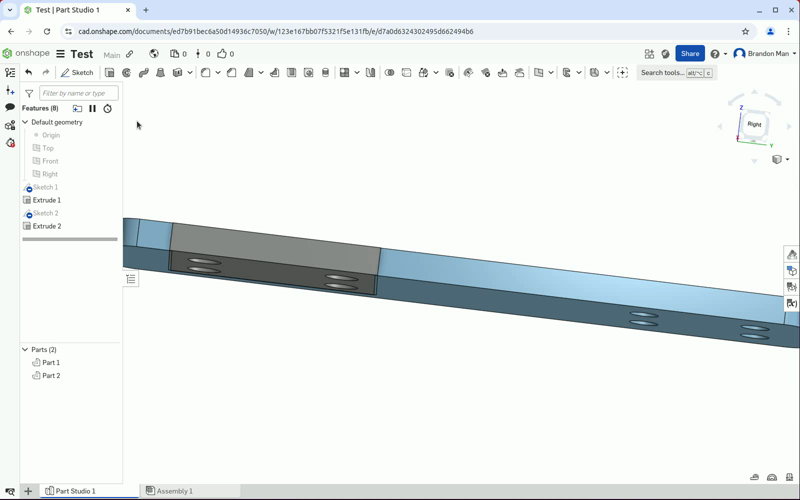
key(right, 3)
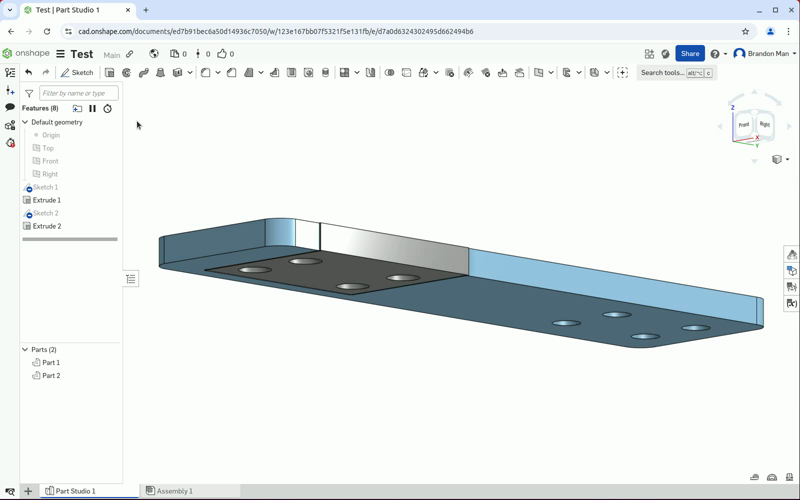
key(down, 3)
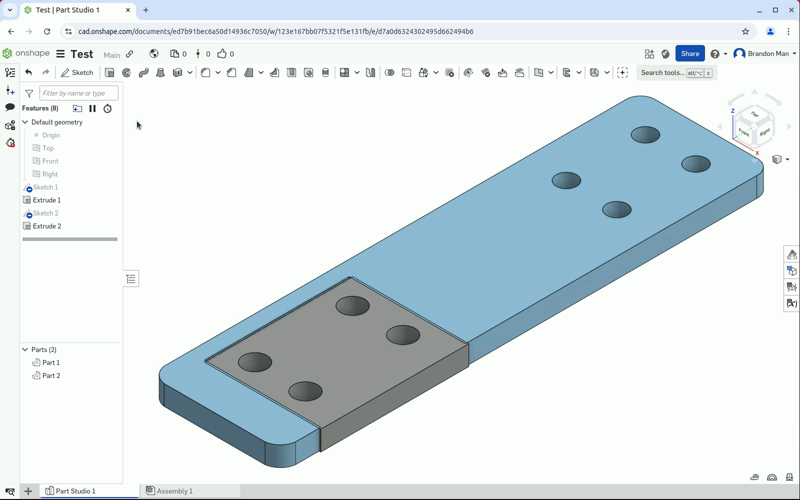
mouse_move(73, 189)
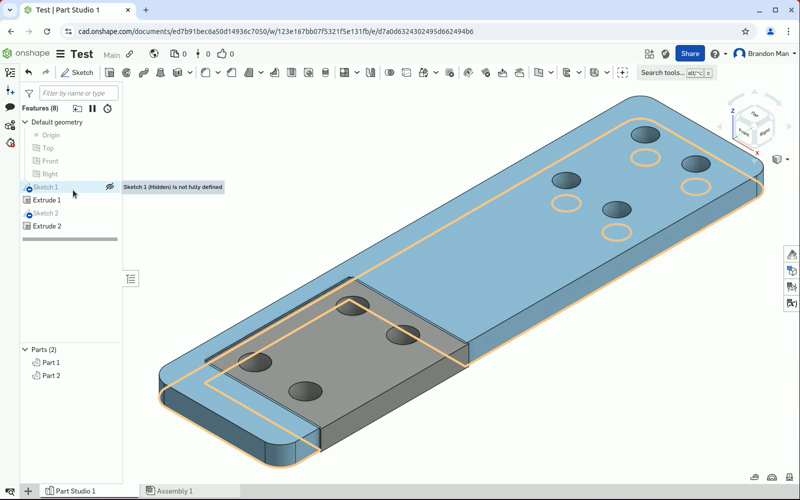
click(73, 189)